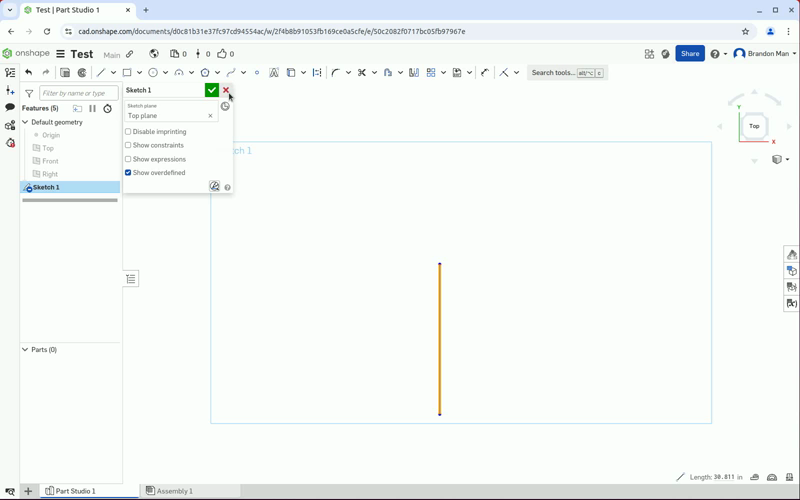
key(shift+h)
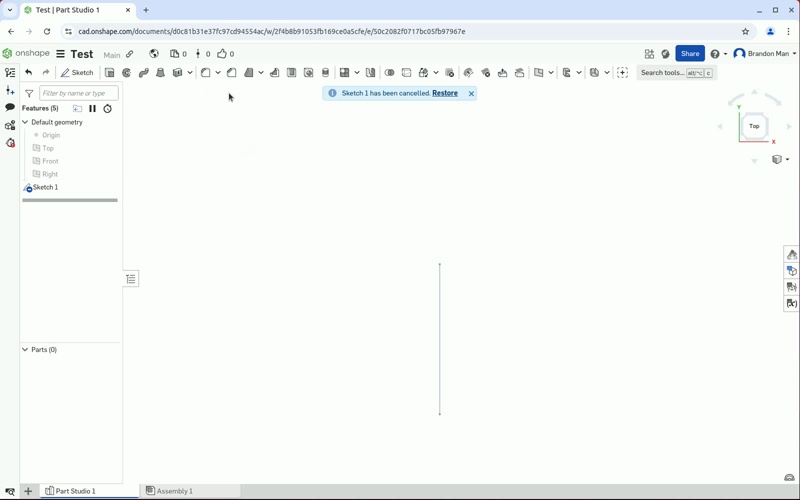
key(shift+s)
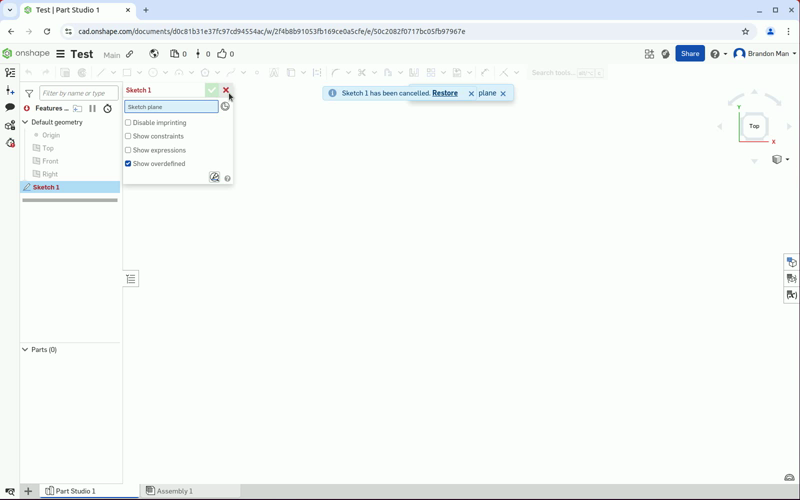
mouse_move(73, 150)
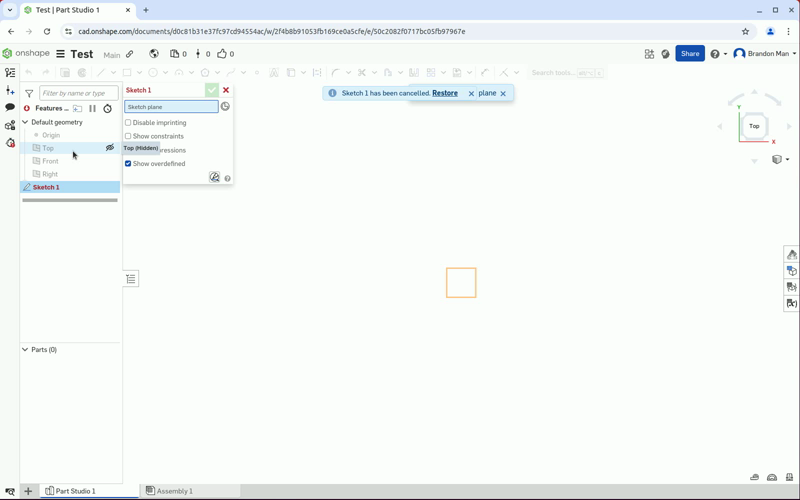
click(73, 150)
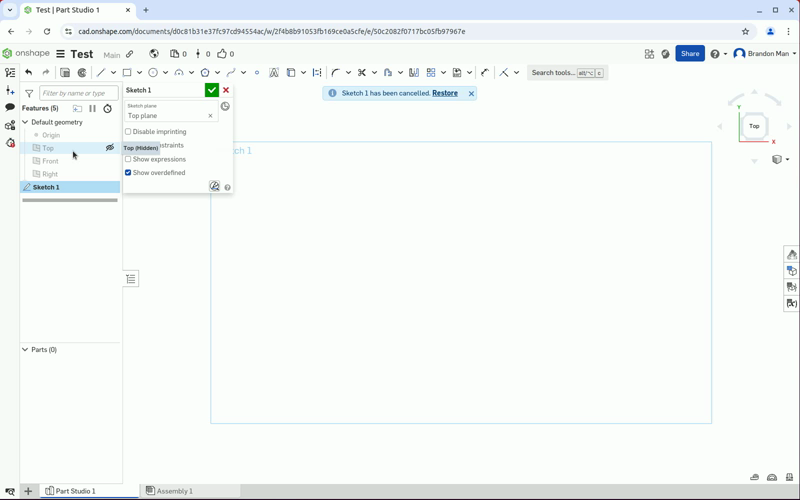
mouse_move(73, 352)
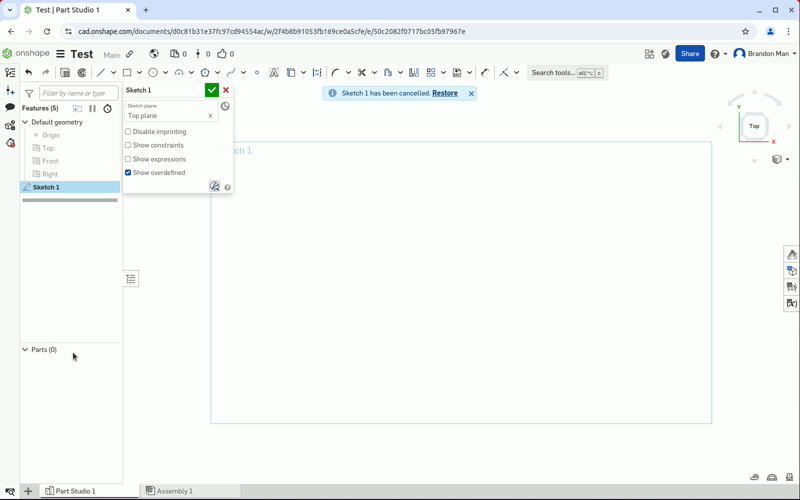
key(y)
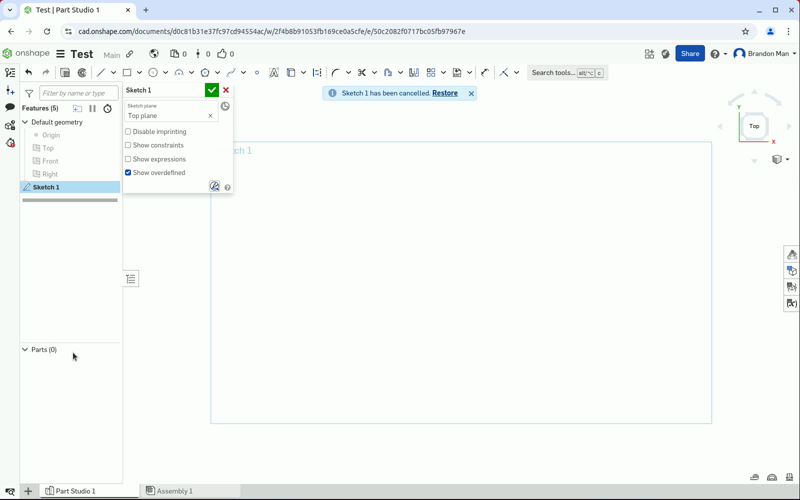
key(l)
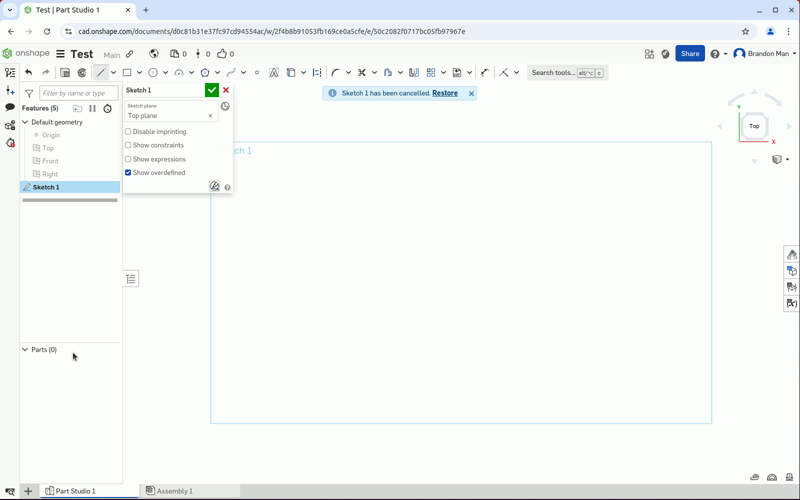
key_down(shift)
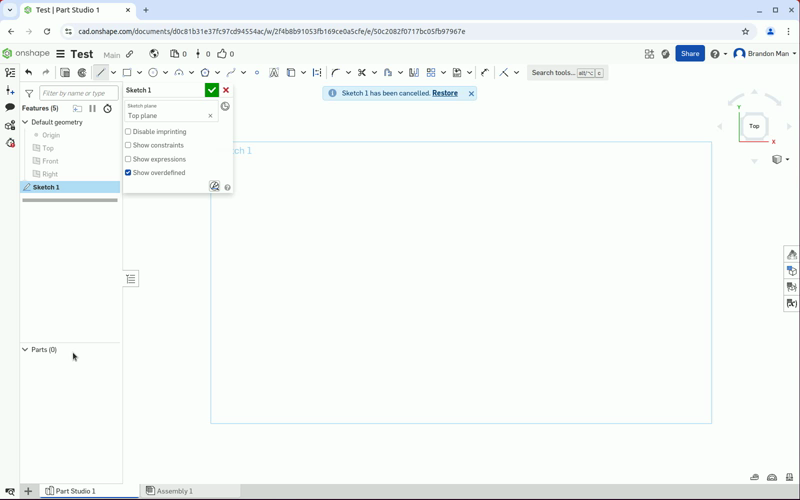
mouse_move(451, 282)
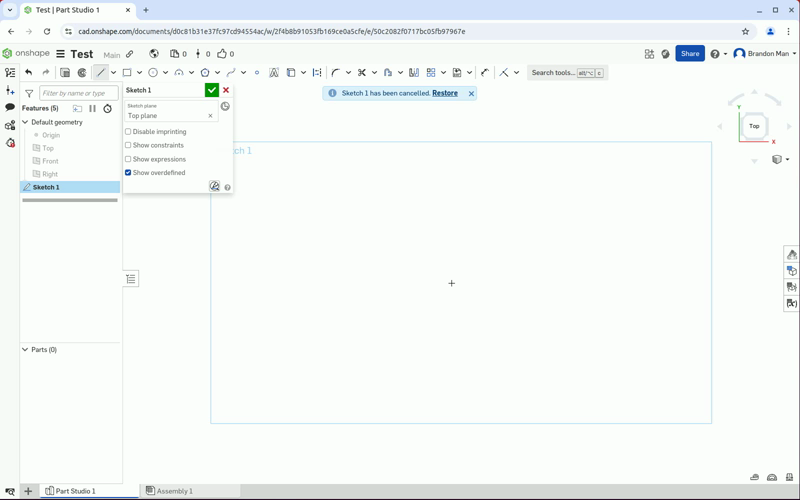
click(451, 282)
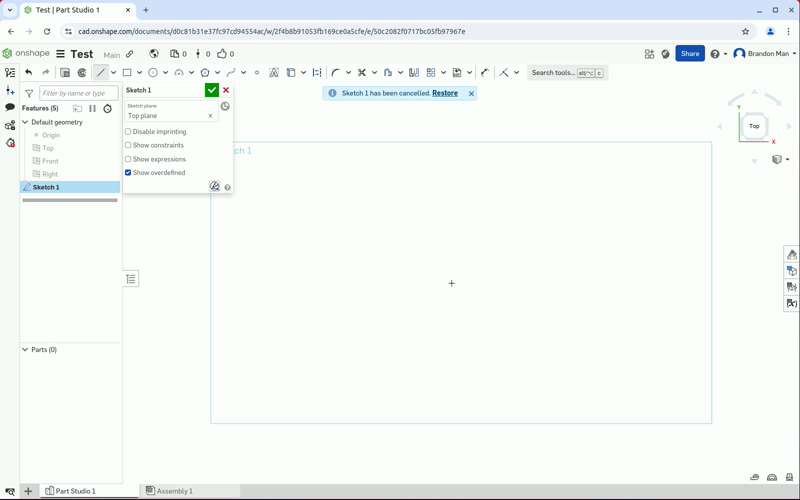
key_up(shift)
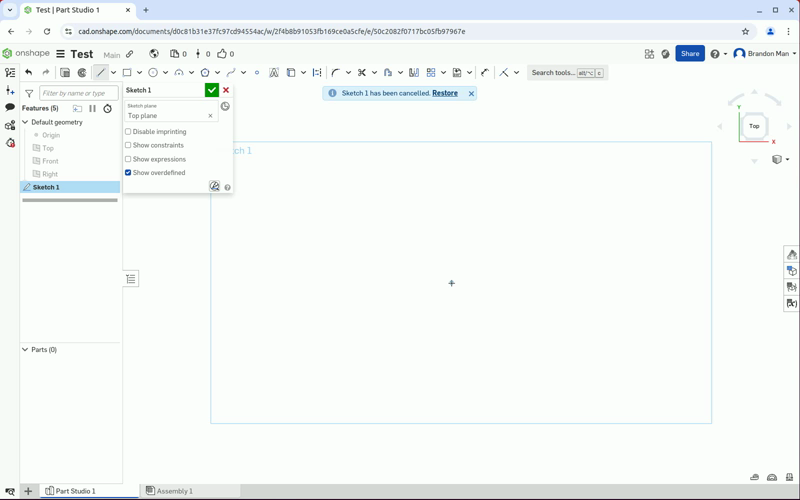
key_down(shift)
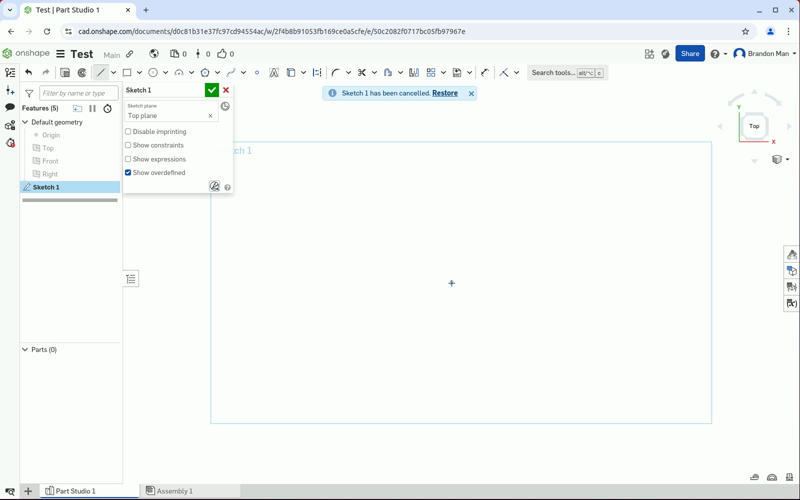
mouse_move(481, 282)
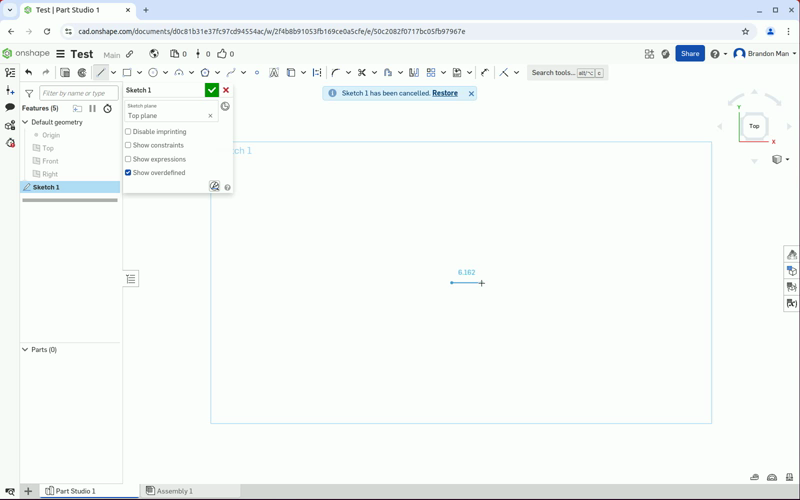
mouse_move(471, 282)
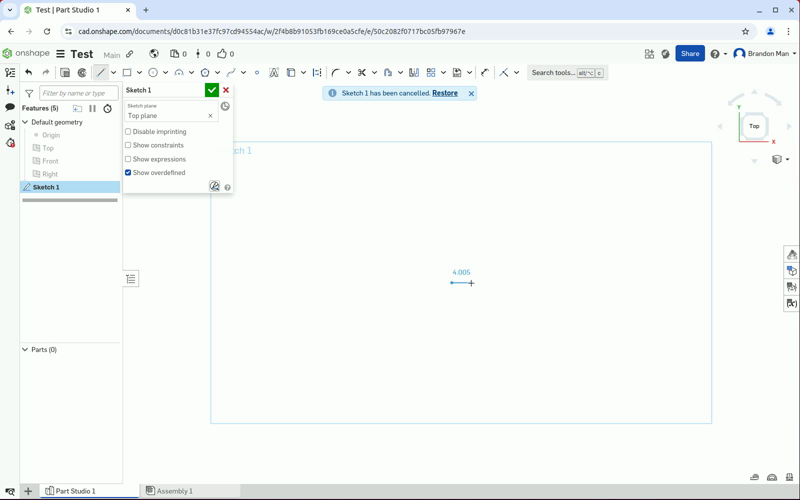
click(471, 282)
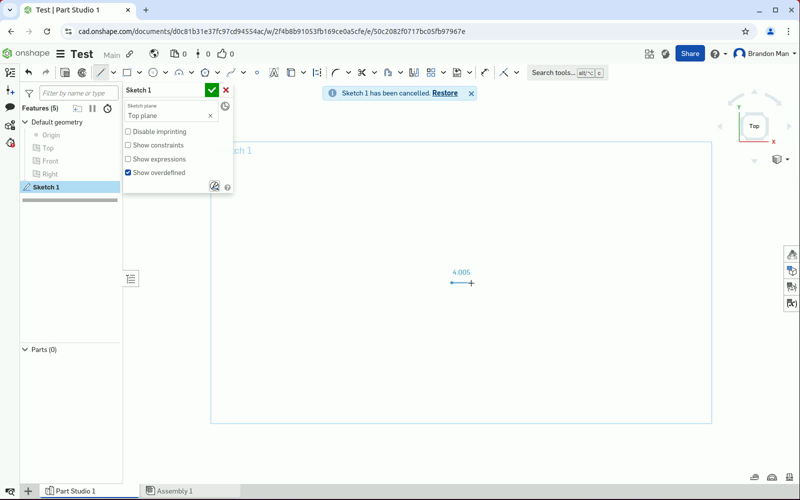
key_up(shift)
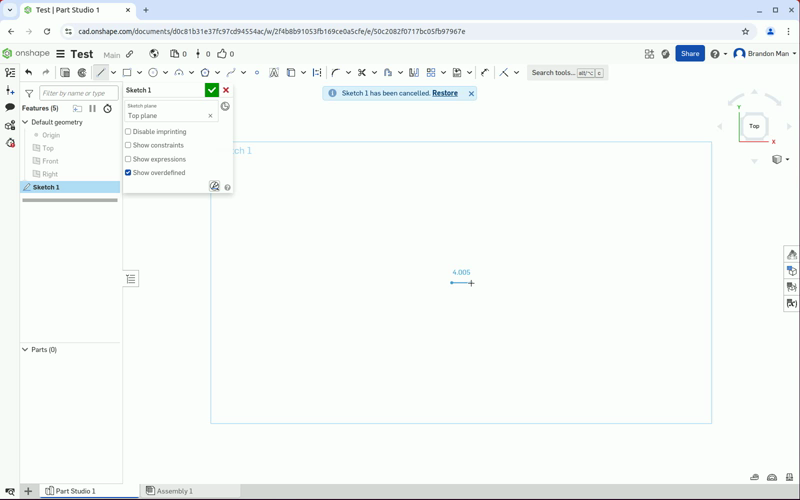
key_down(shift)
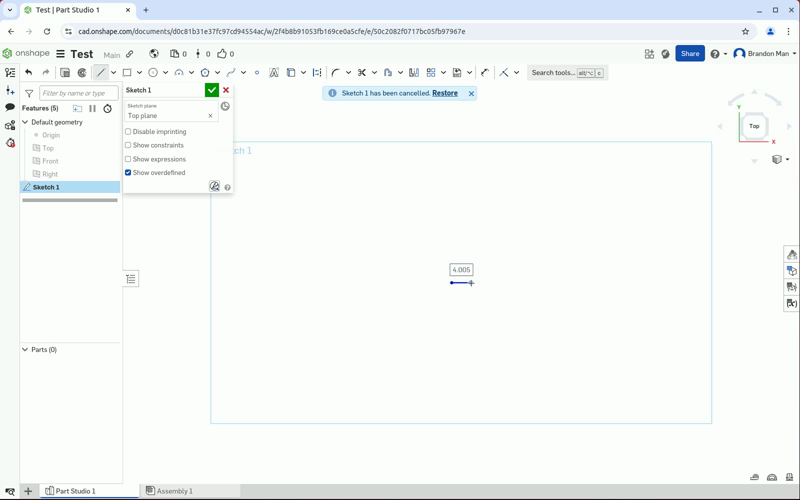
mouse_move(501, 282)
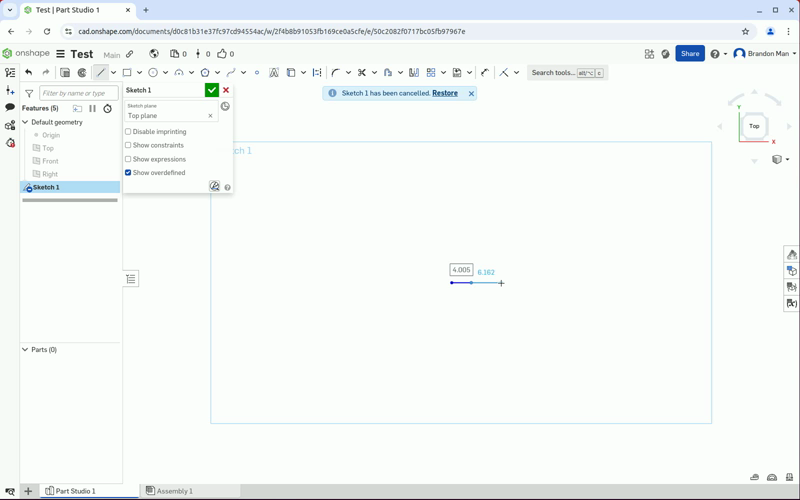
mouse_move(471, 256)
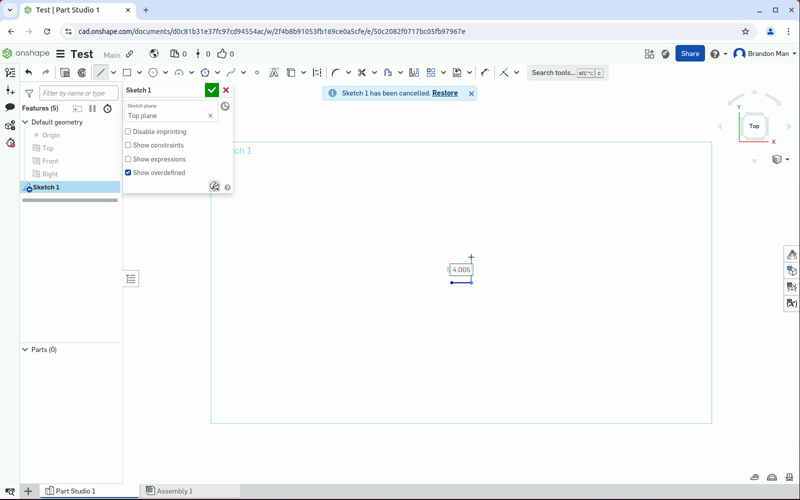
click(471, 256)
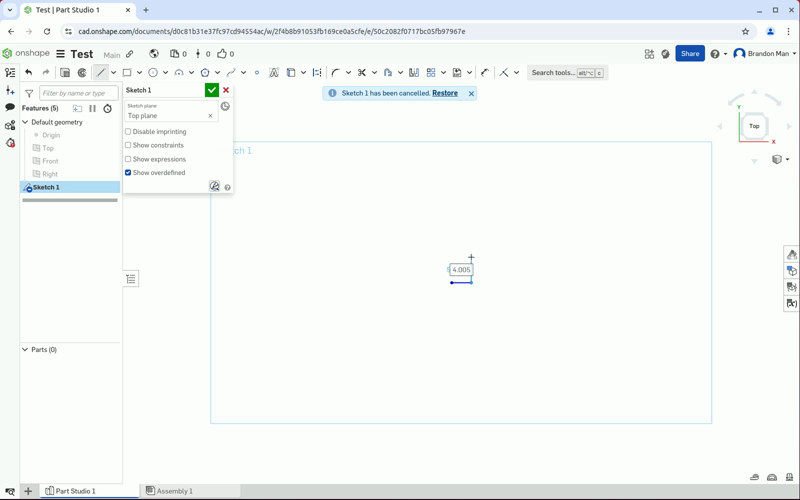
key_up(shift)
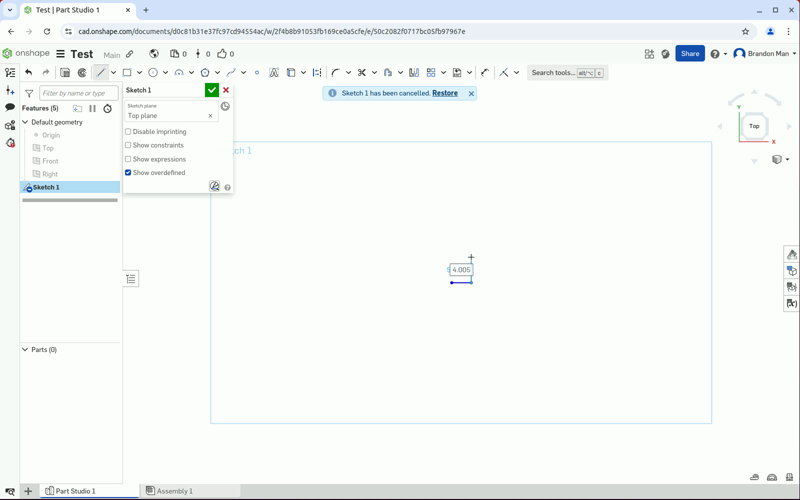
key(esc)
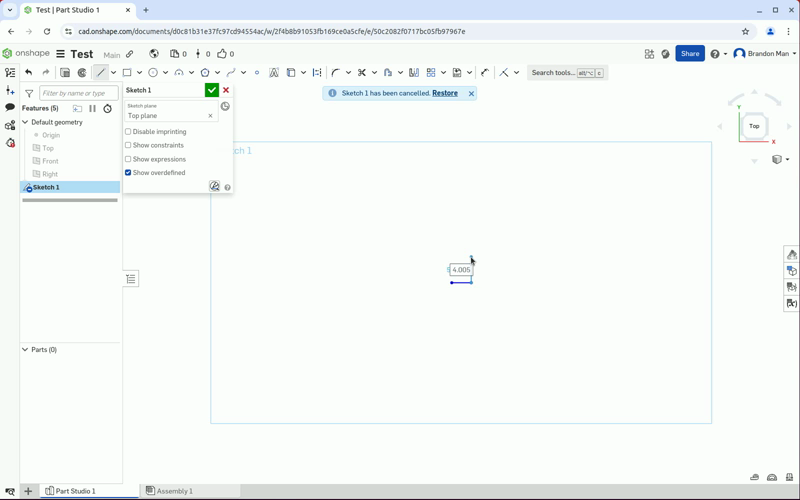
key(a)
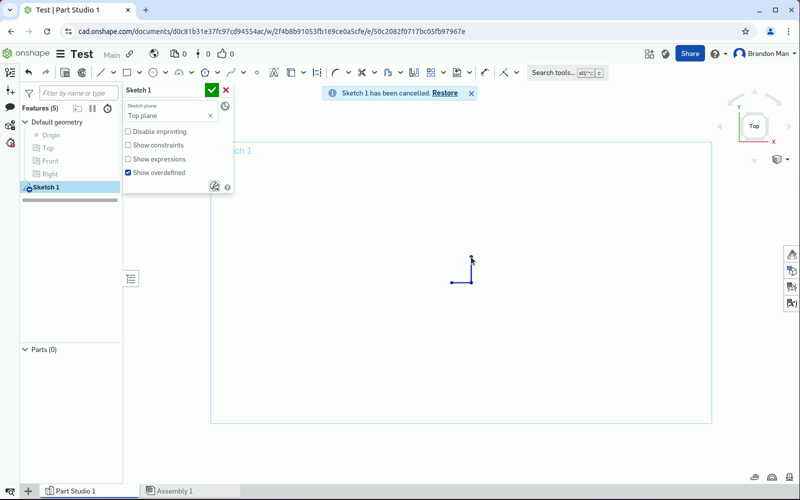
mouse_move(471, 256)
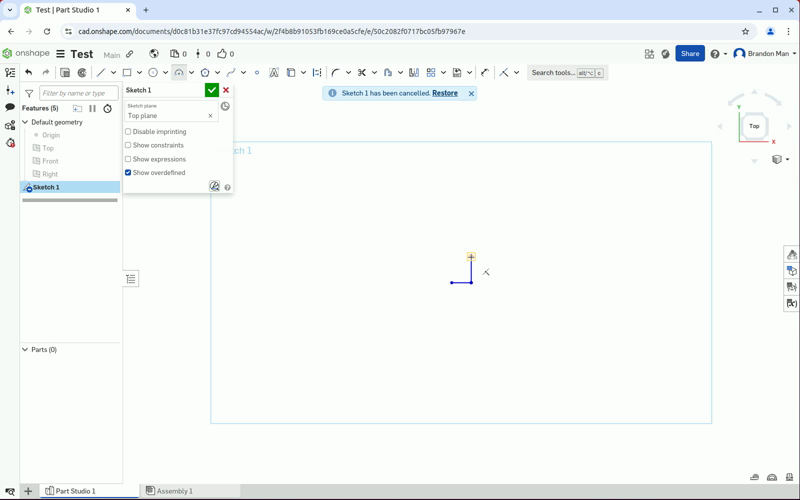
click(471, 256)
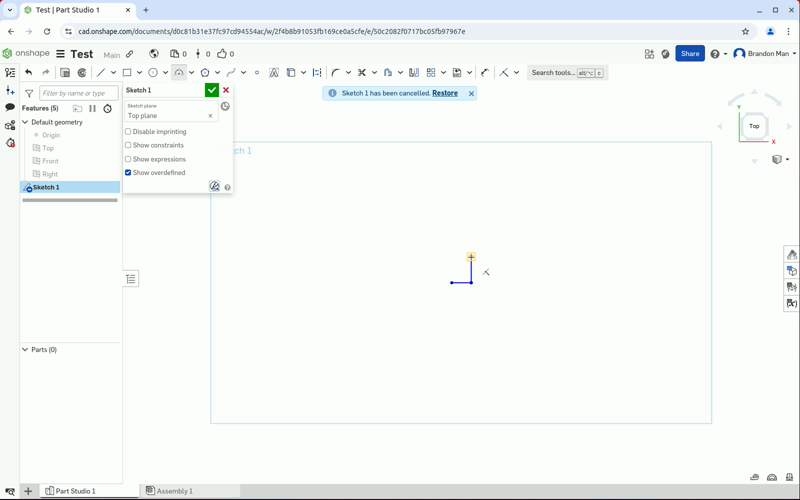
key_down(shift)
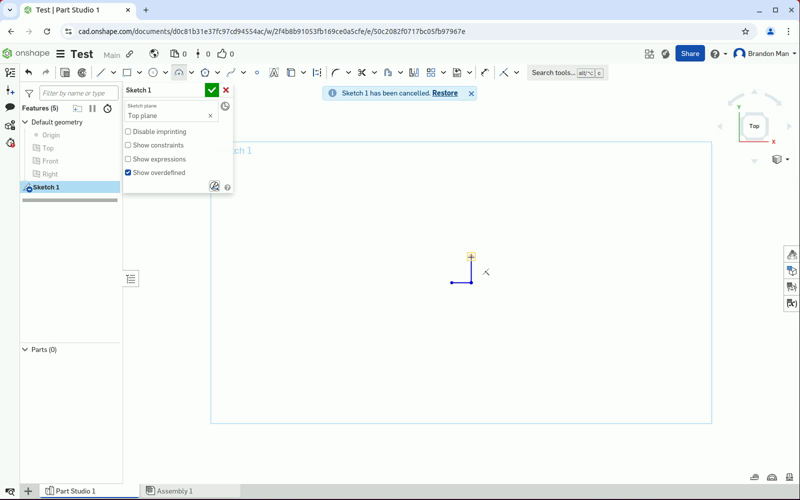
mouse_move(451, 256)
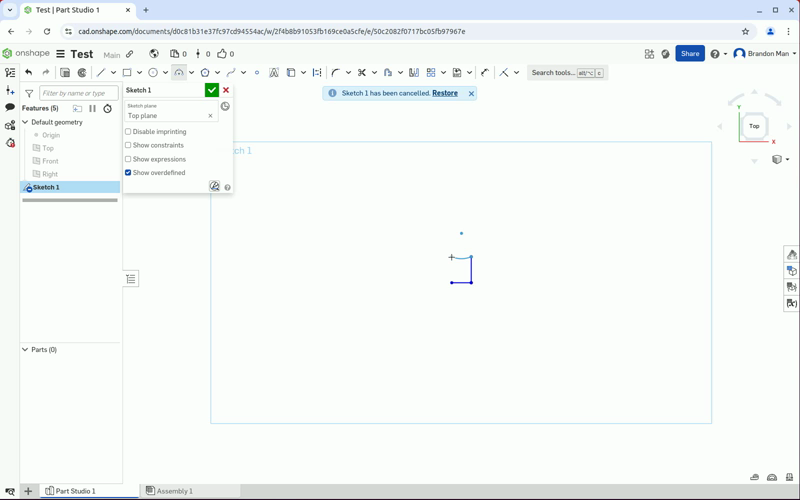
click(451, 256)
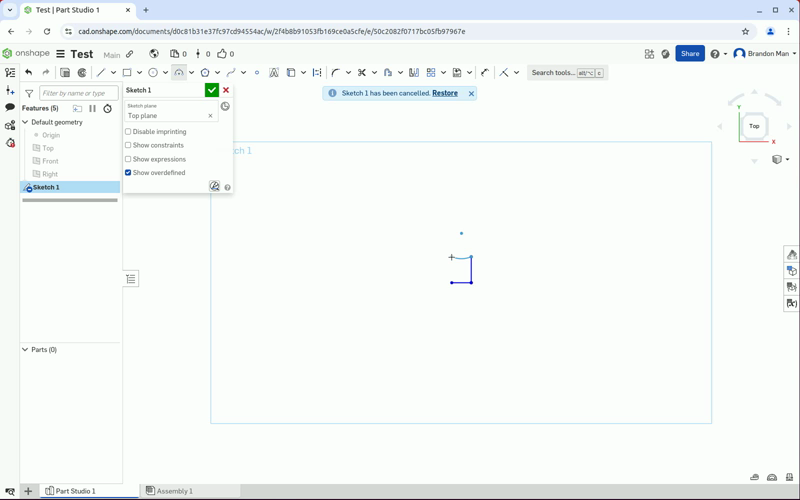
mouse_move(461, 246)
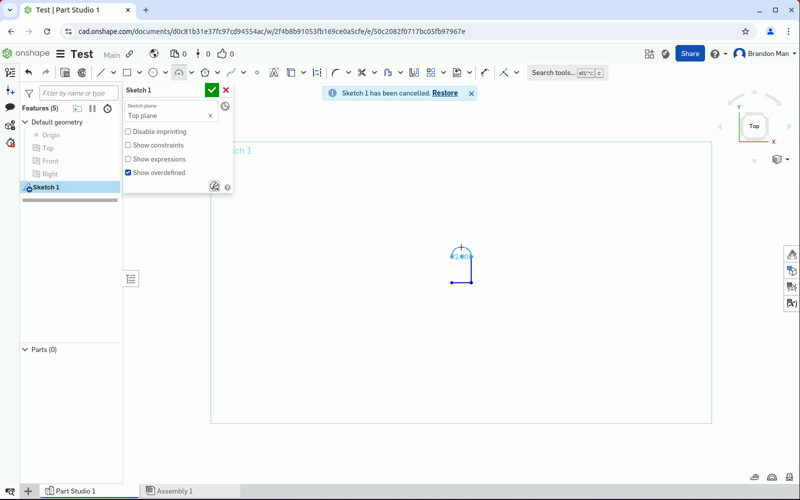
click(461, 246)
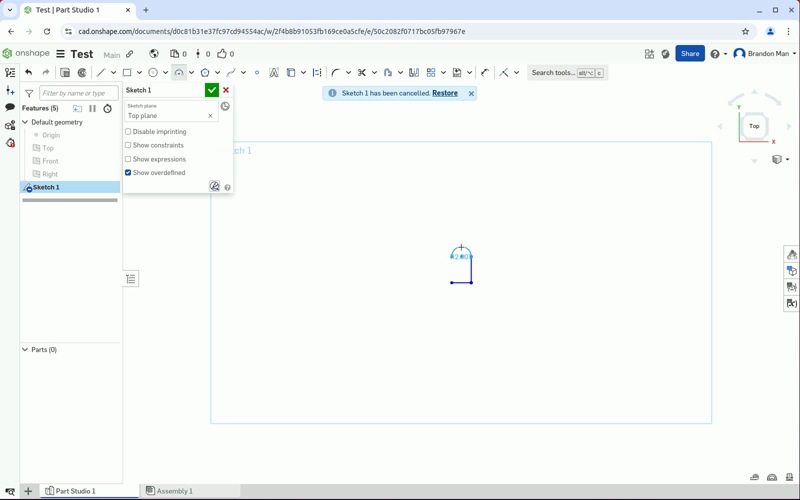
key_up(shift)
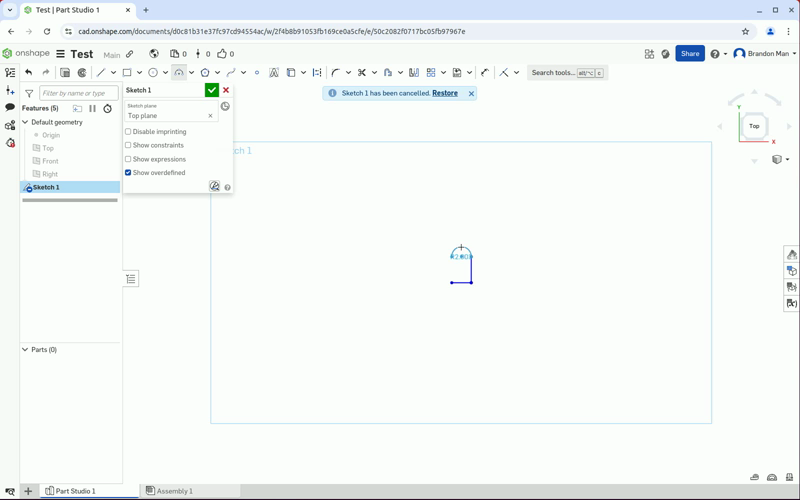
key(esc)
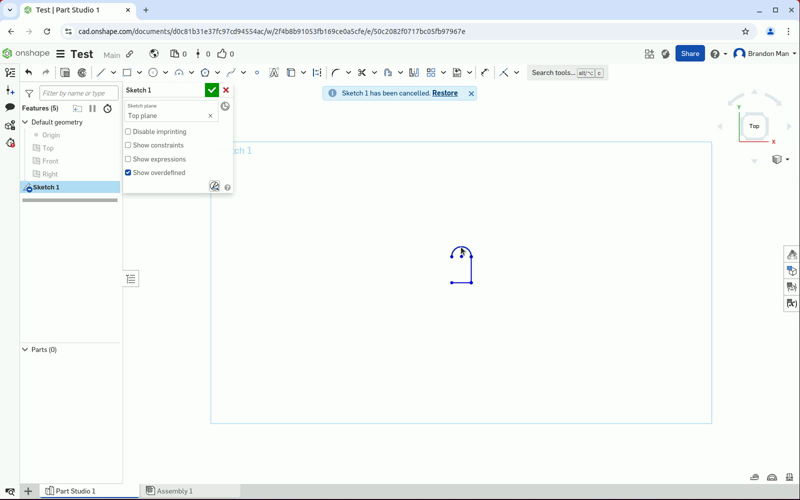
key(l)
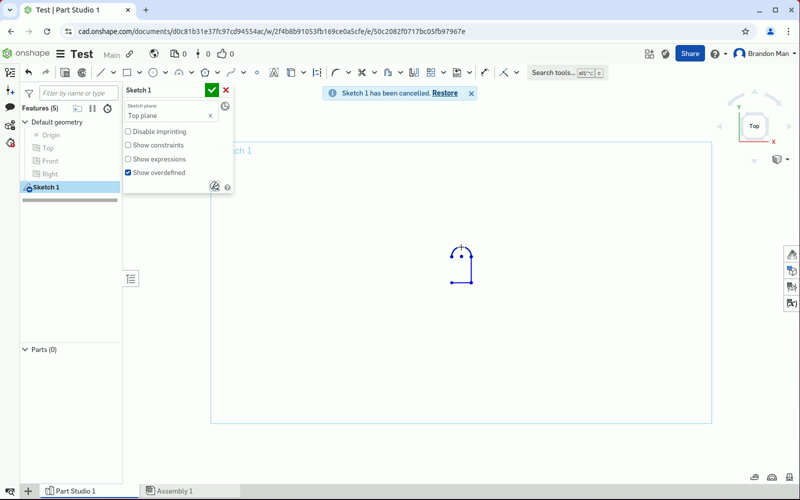
mouse_move(451, 256)
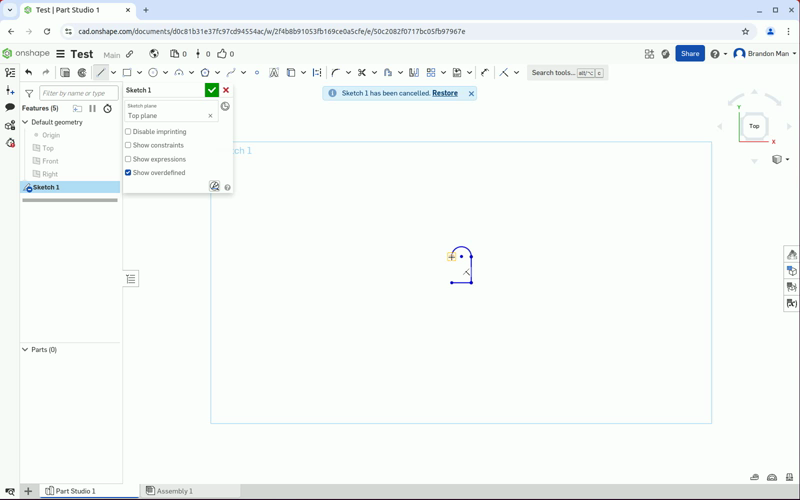
click(451, 256)
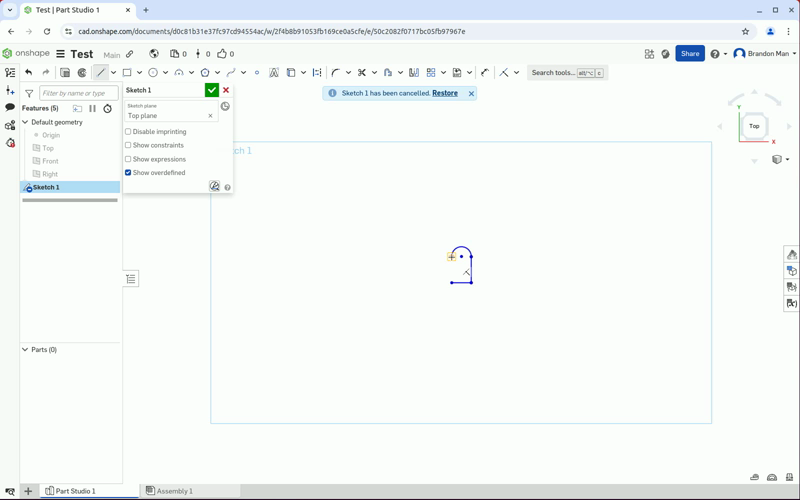
mouse_move(481, 256)
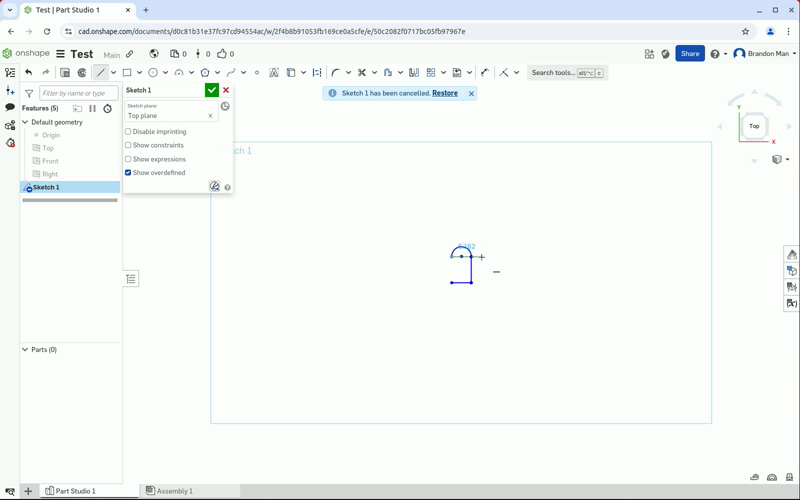
key_down(shift)
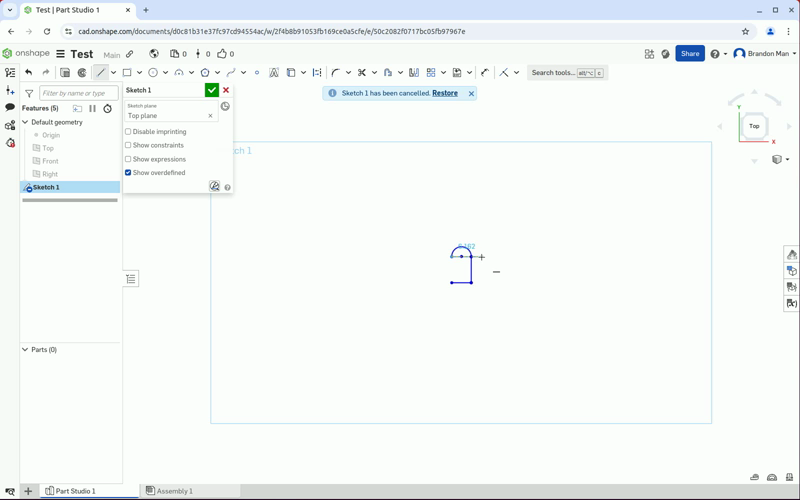
mouse_move(451, 282)
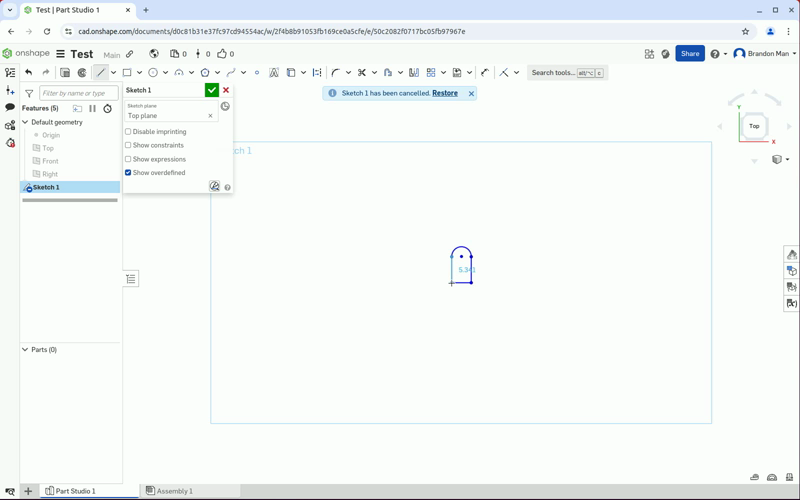
key_up(shift)
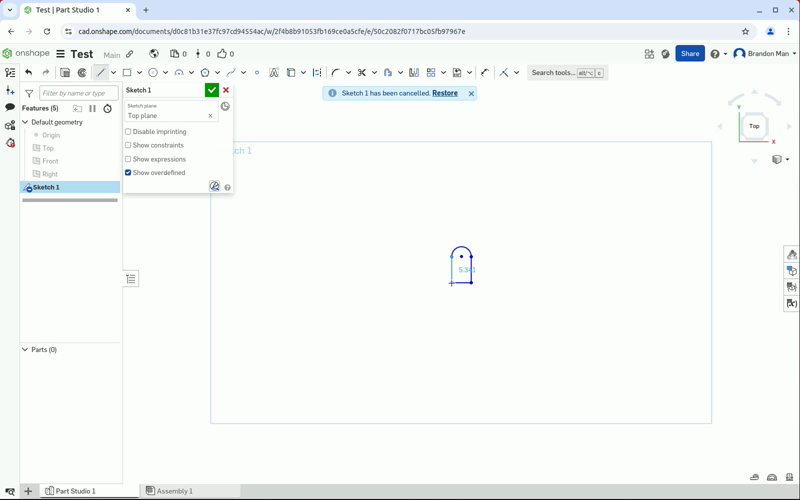
click(451, 282)
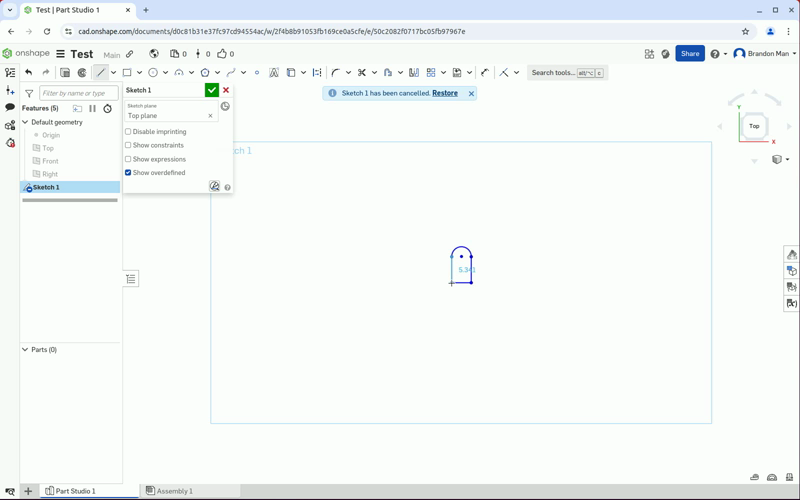
key(esc)
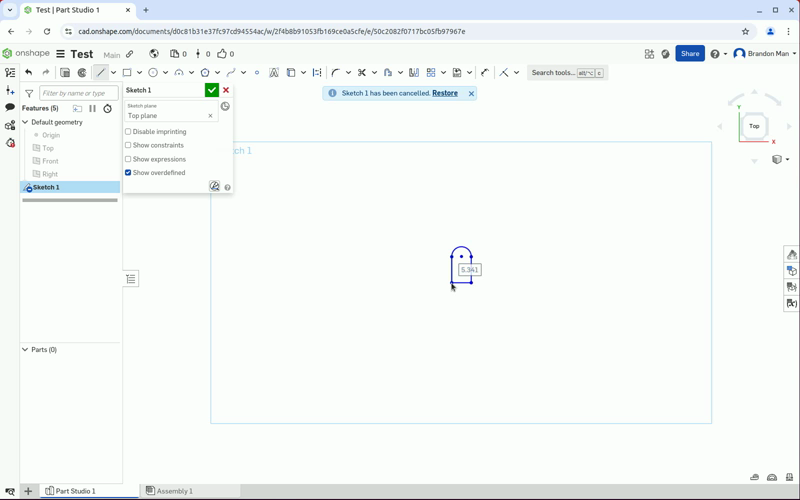
key(c)
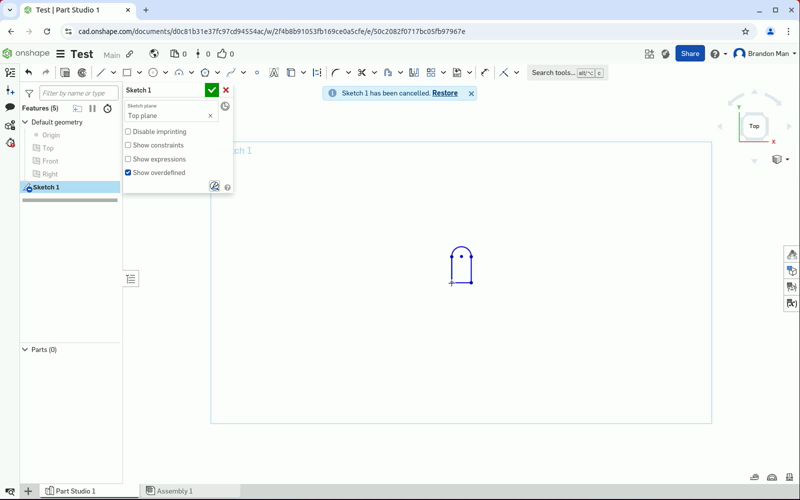
key_down(shift)
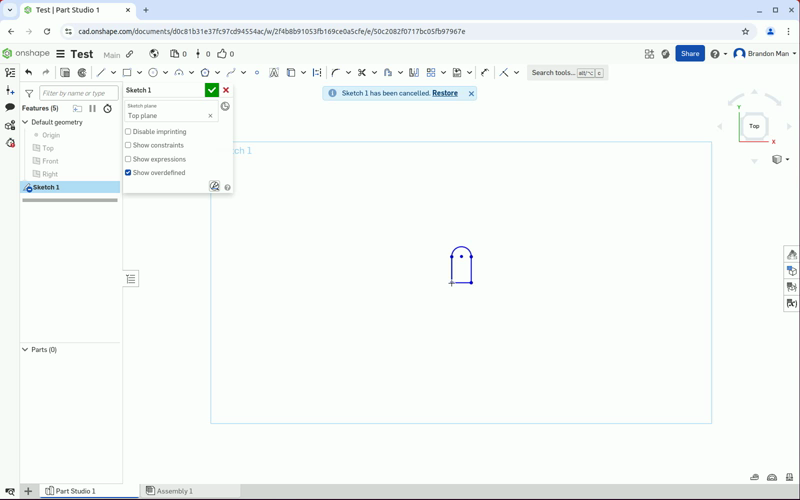
mouse_move(461, 256)
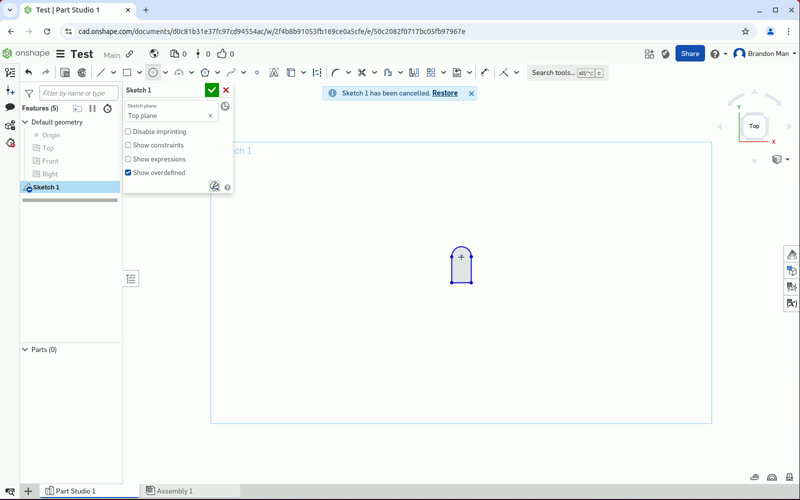
click(461, 256)
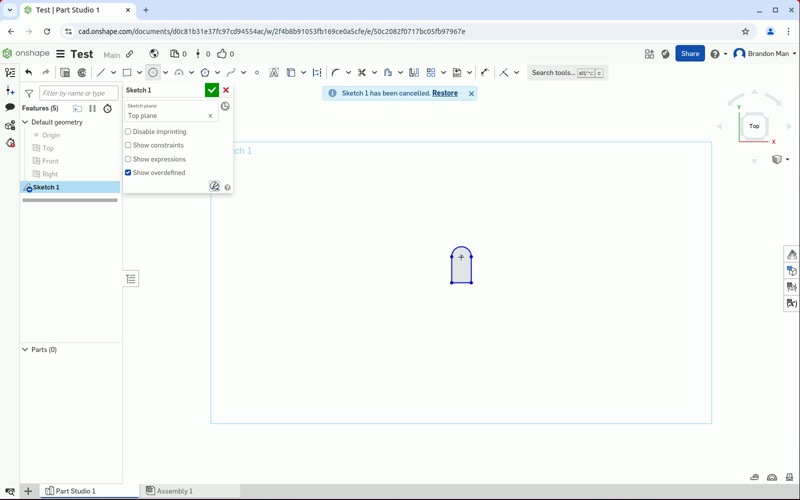
key_up(shift)
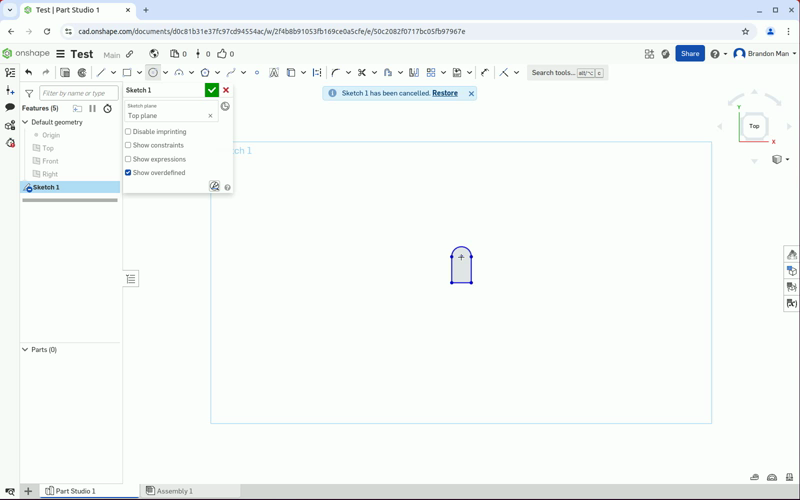
mouse_move(466, 256)
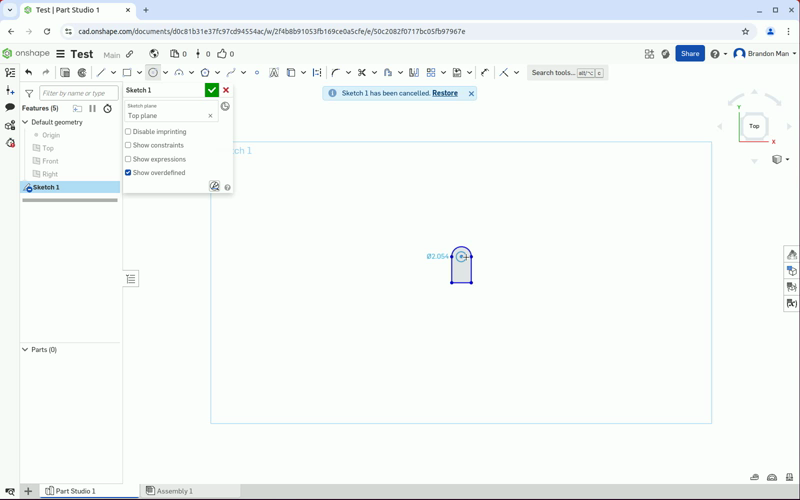
click(466, 256)
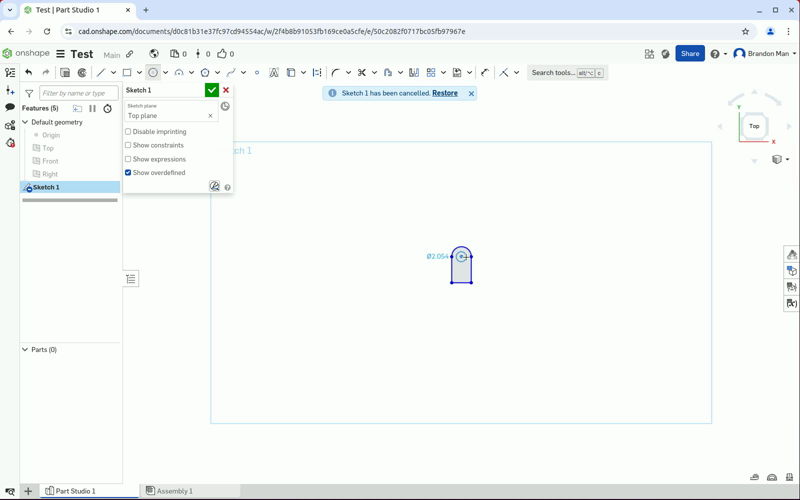
key(esc)
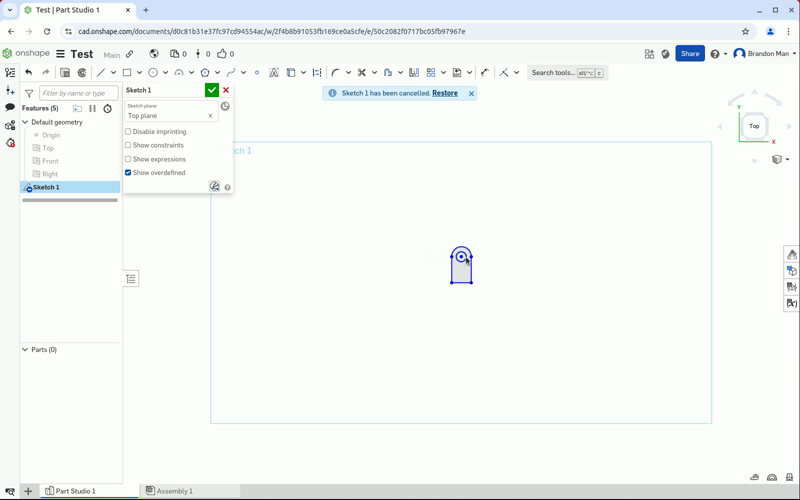
mouse_move(453, 269)
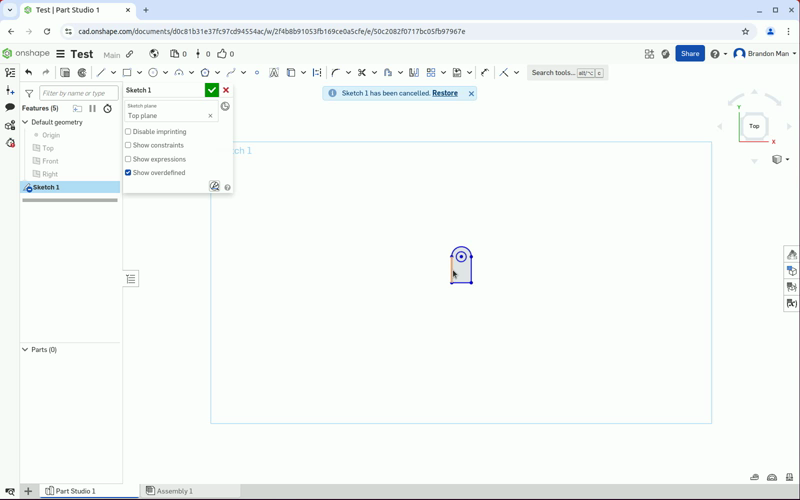
scroll(6)
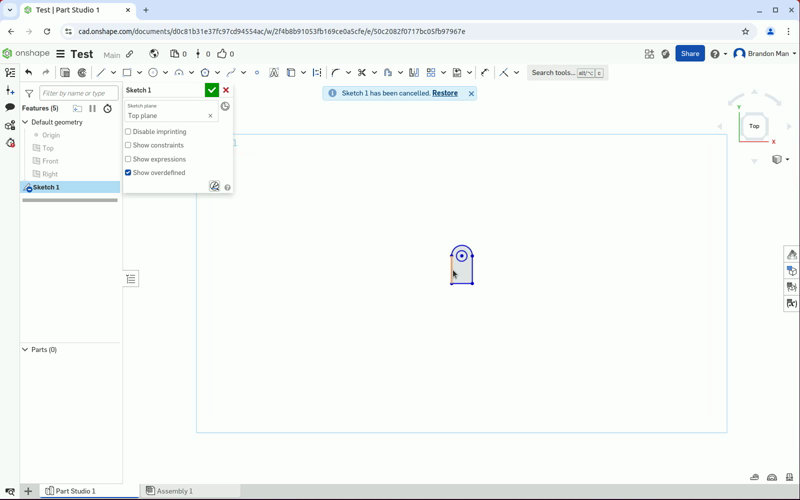
scroll(6)
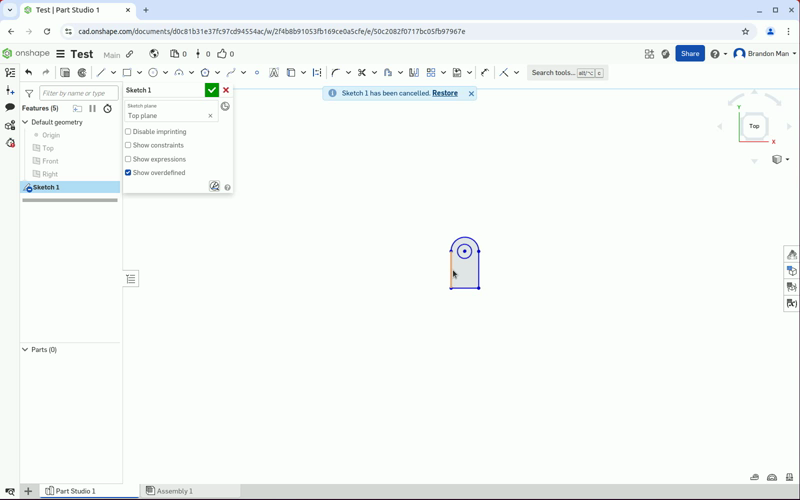
scroll(6)
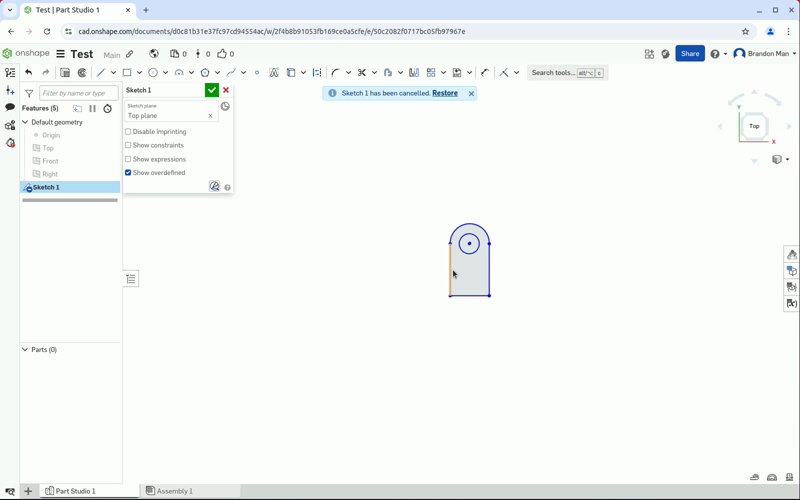
scroll(6)
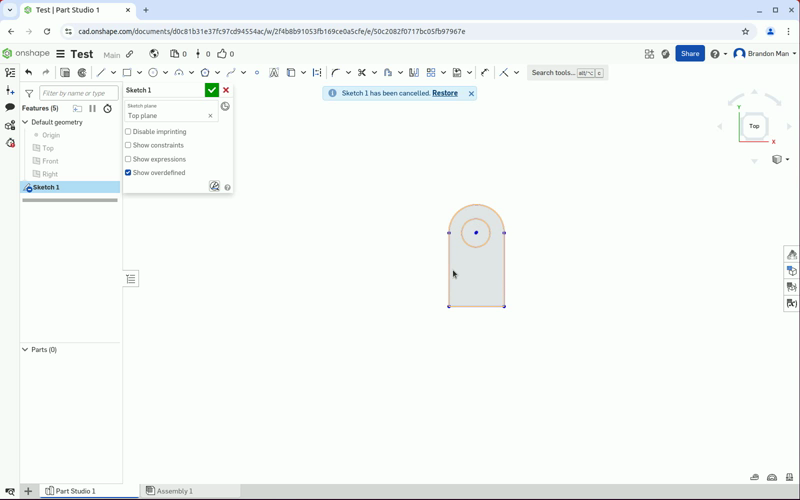
scroll(6)
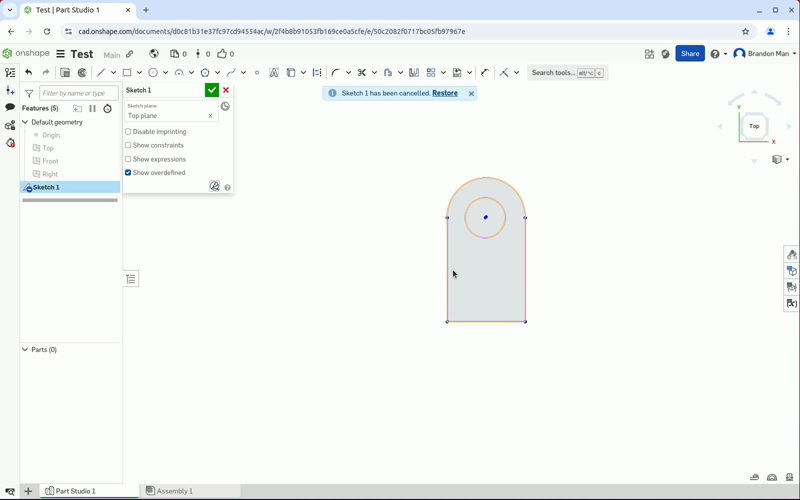
scroll(6)
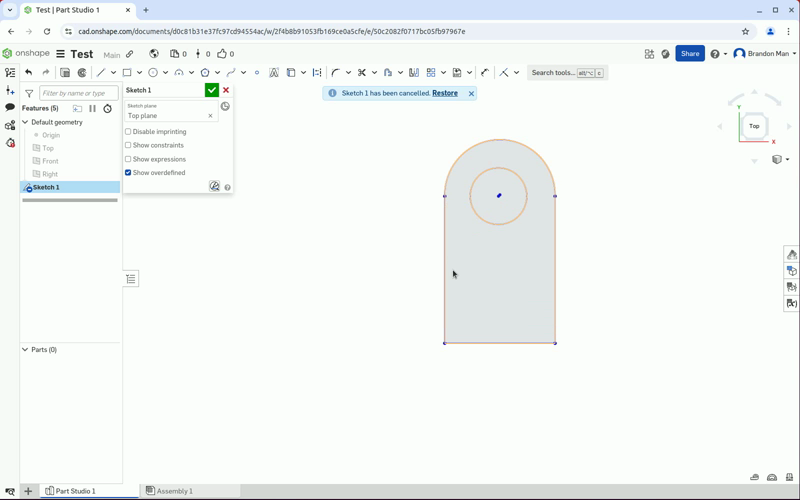
scroll(6)
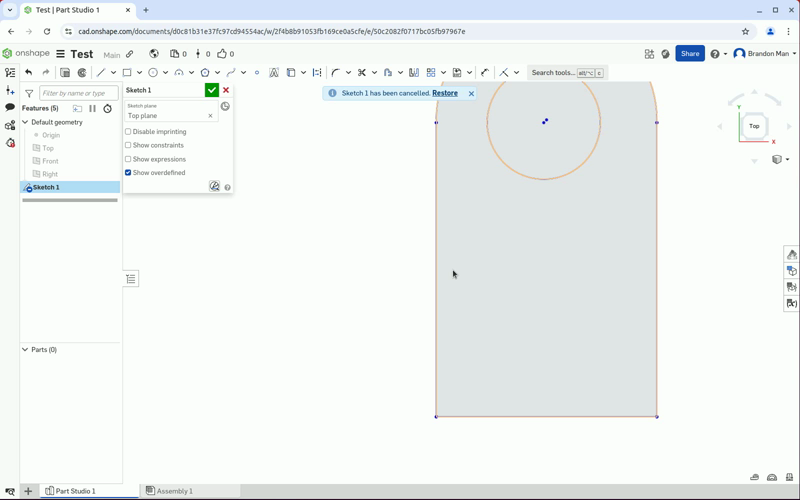
click(453, 269)
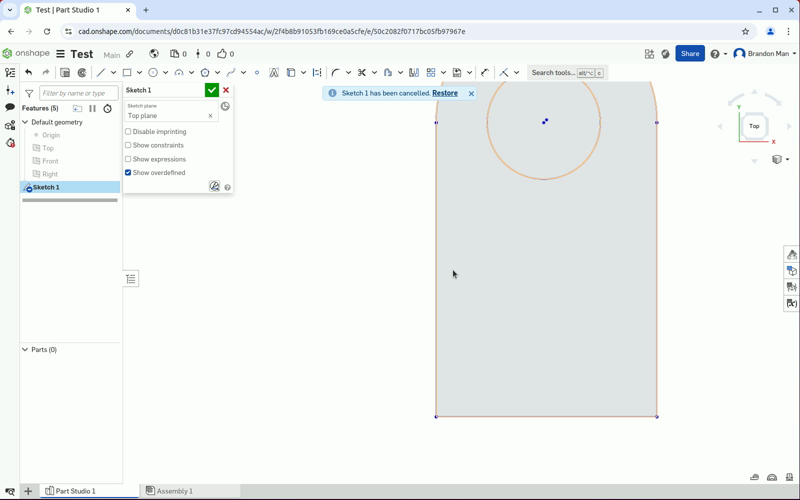
scroll(-6)
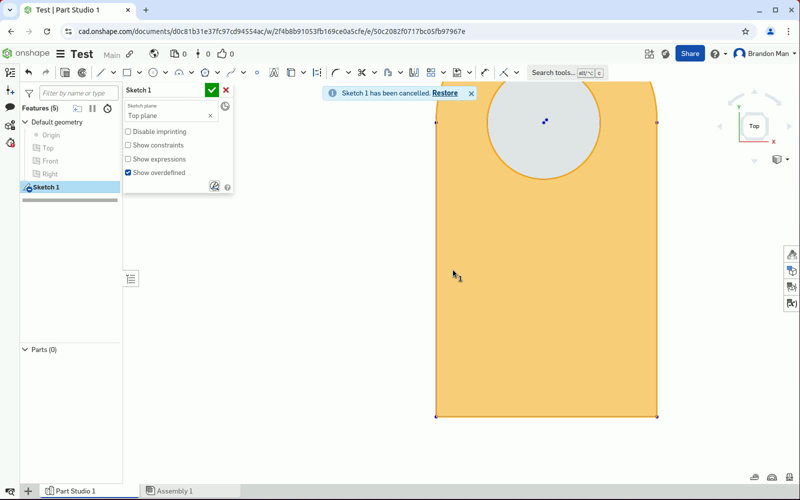
scroll(-6)
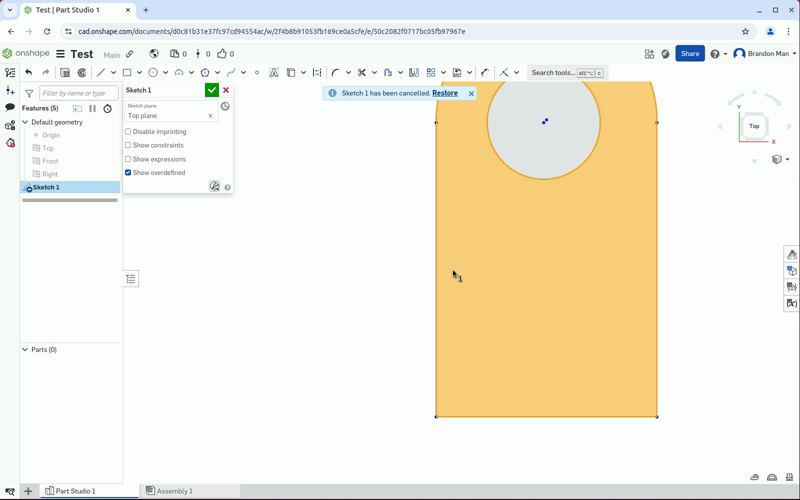
scroll(-6)
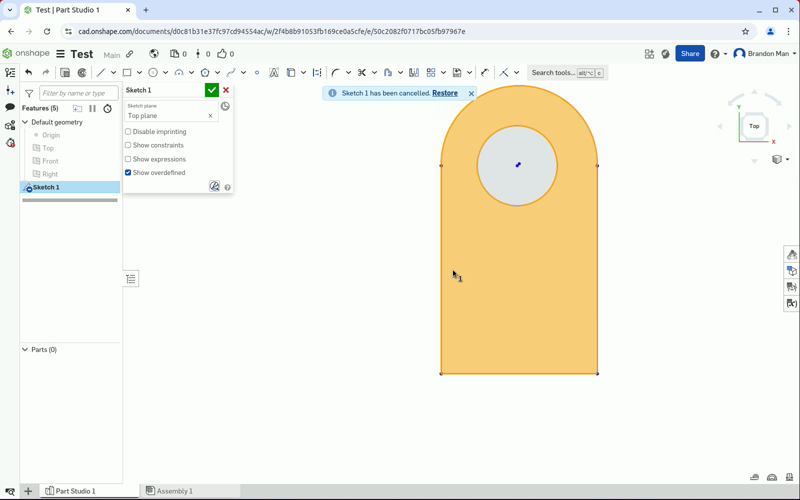
scroll(-6)
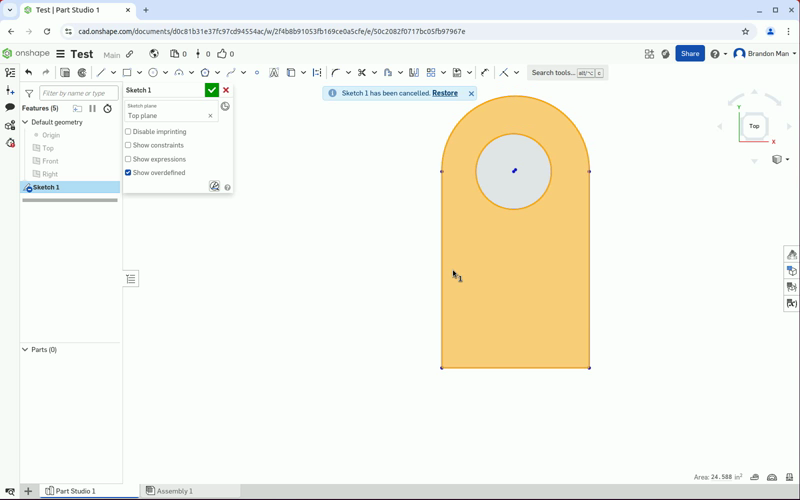
scroll(-6)
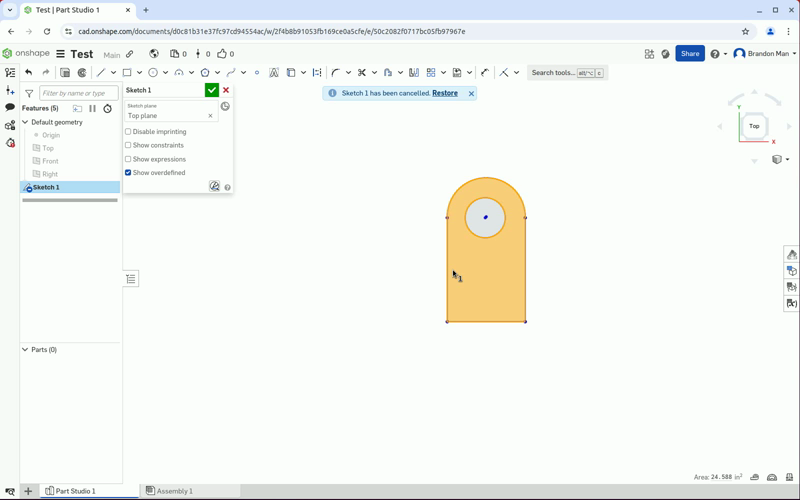
scroll(-6)
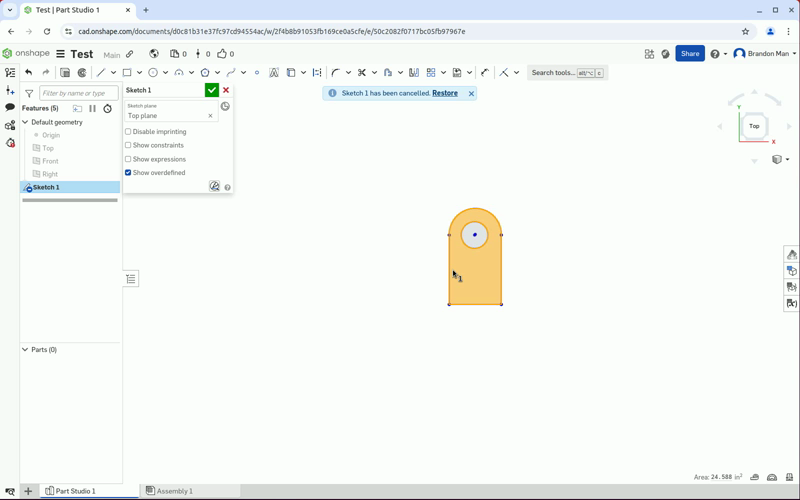
scroll(-6)
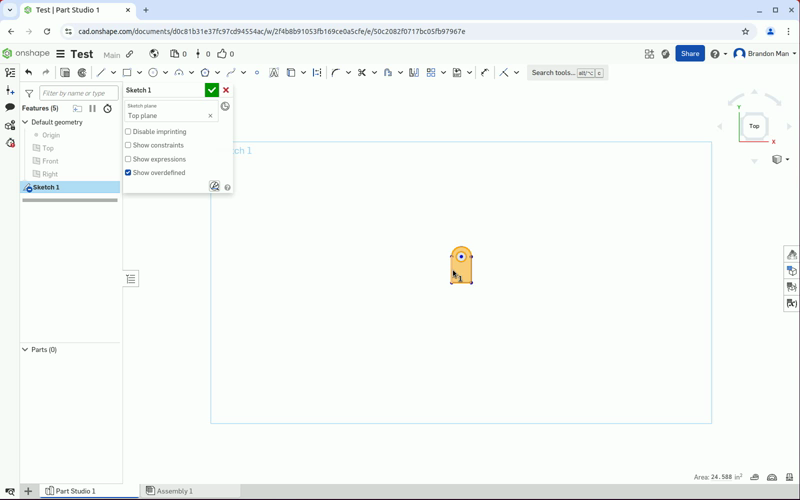
mouse_move(73, 352)
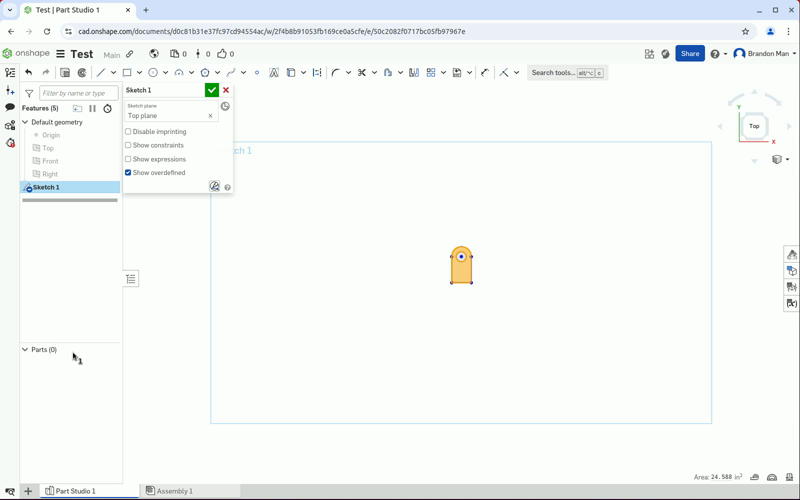
key(shift+y)
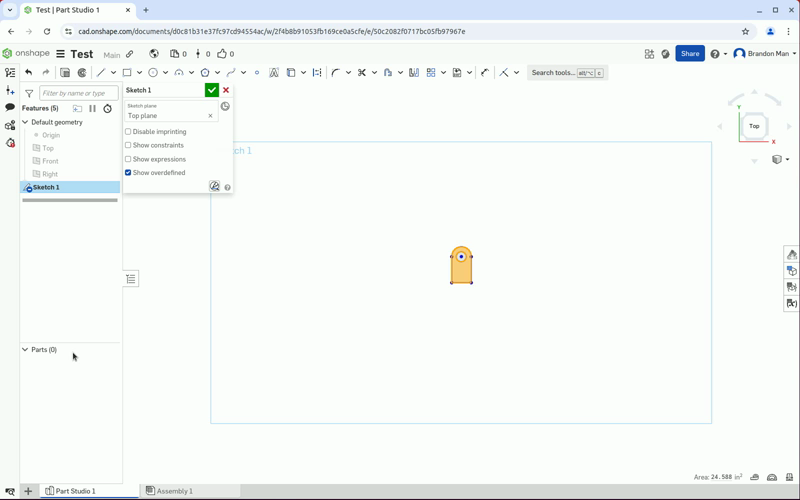
key(shift+e)
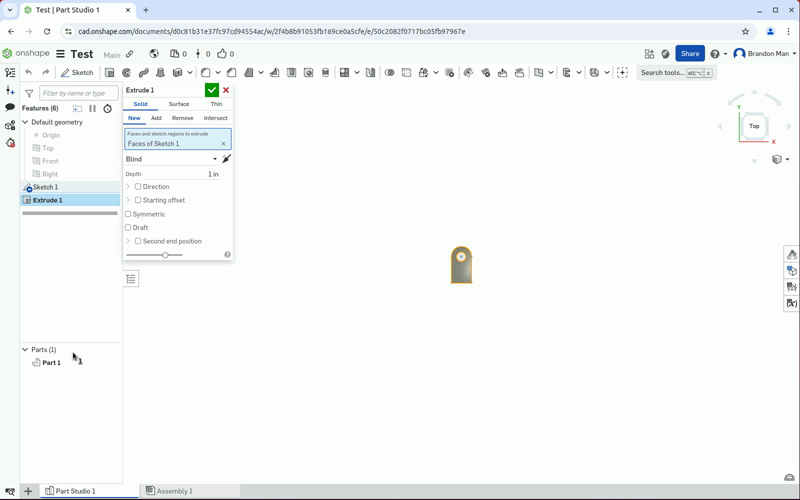
mouse_move(143, 106)
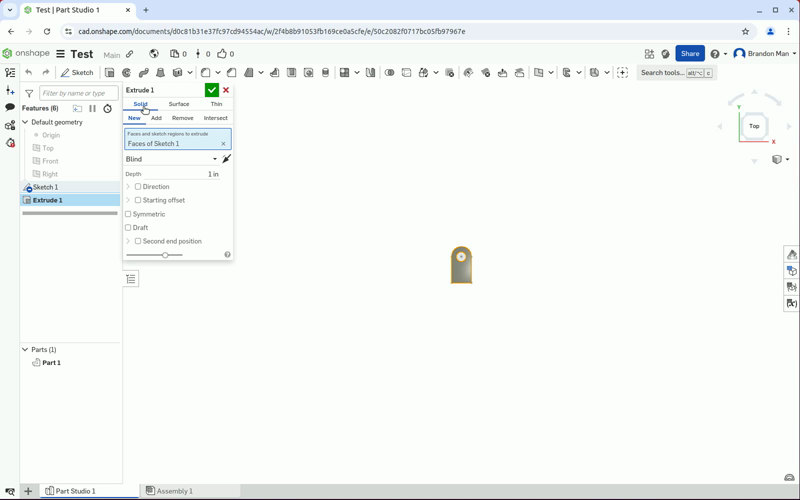
click(143, 106)
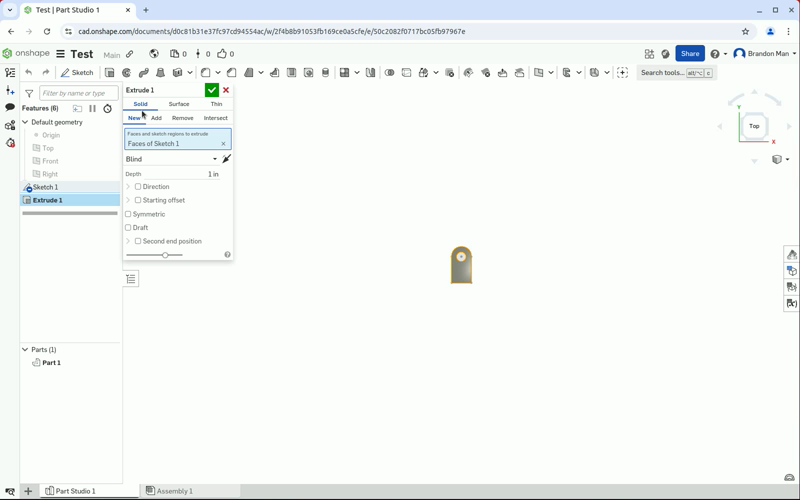
mouse_move(137, 120)
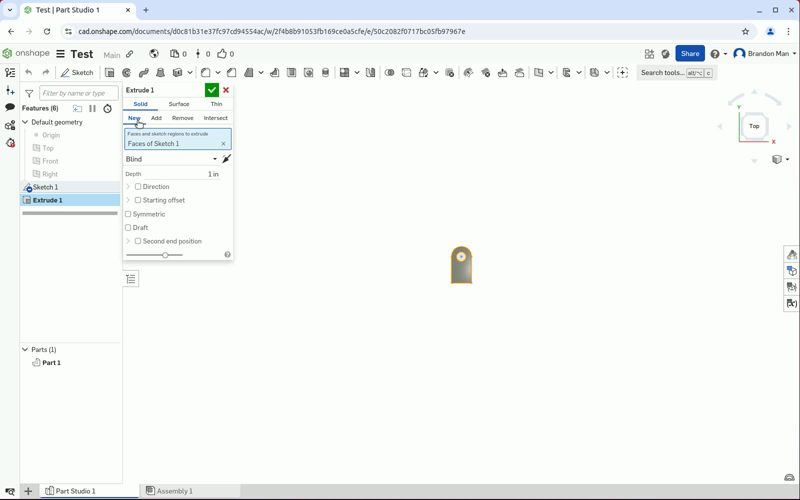
click(137, 120)
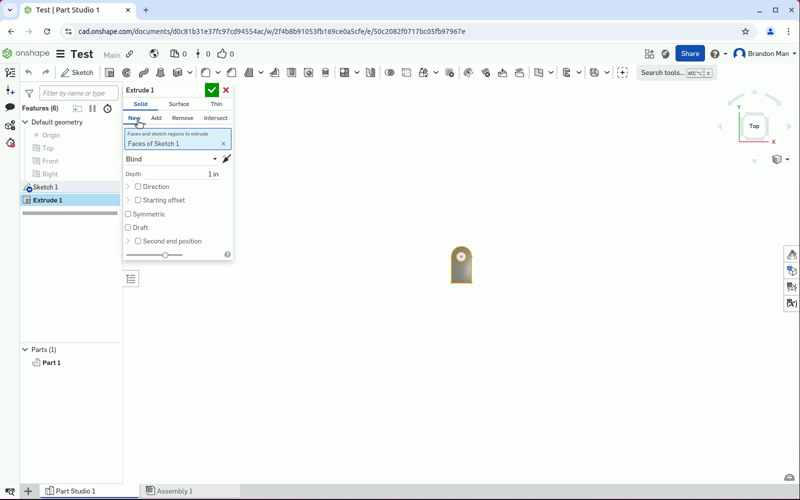
key(tab, 4)
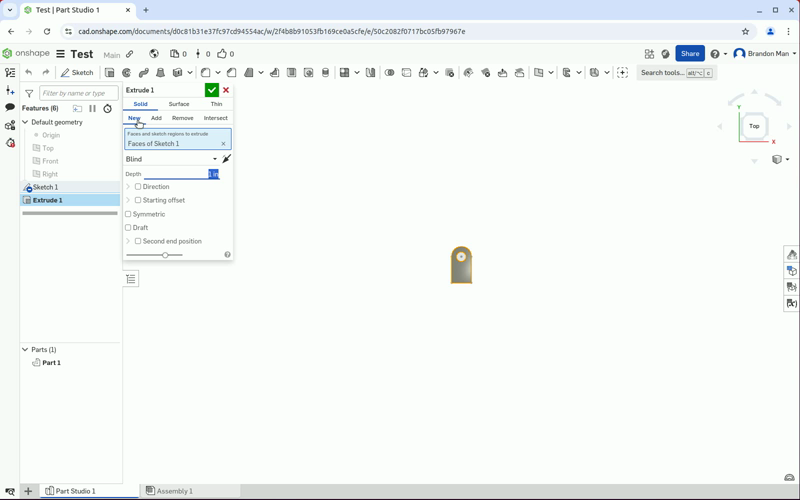
text(0.963)
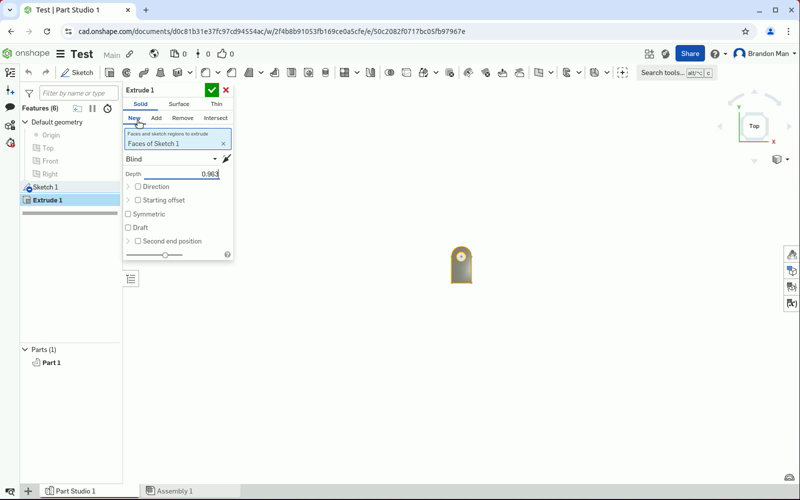
key(enter)
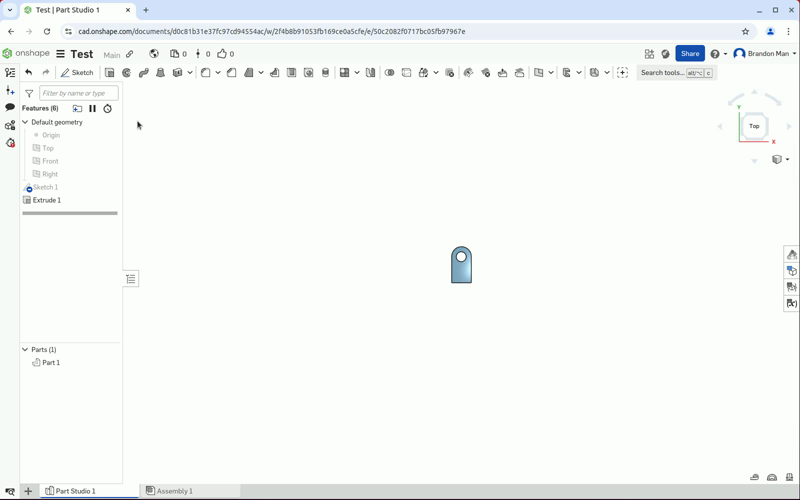
key(shift+h)
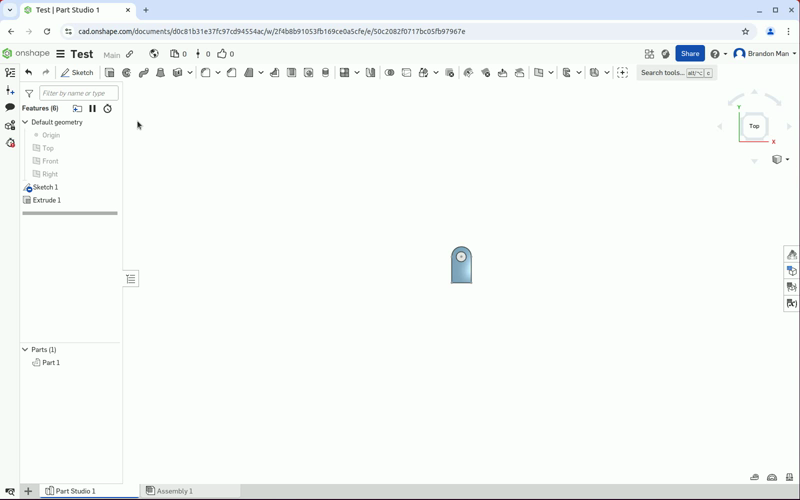
key(shift+h)
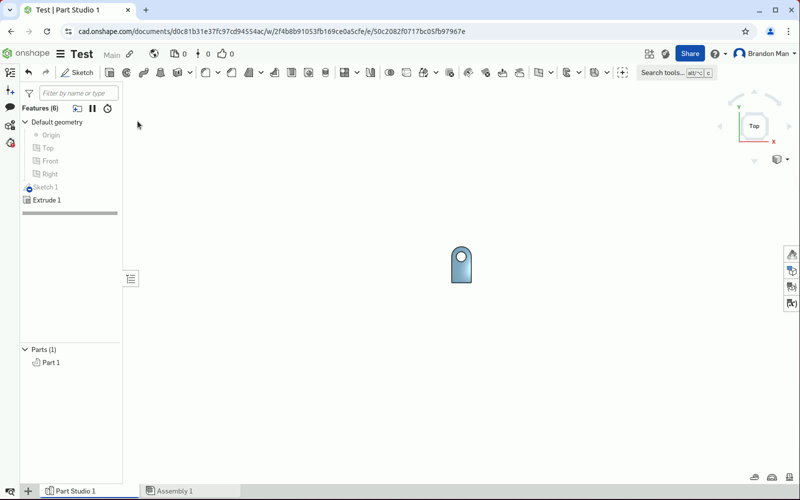
mouse_move(73, 189)
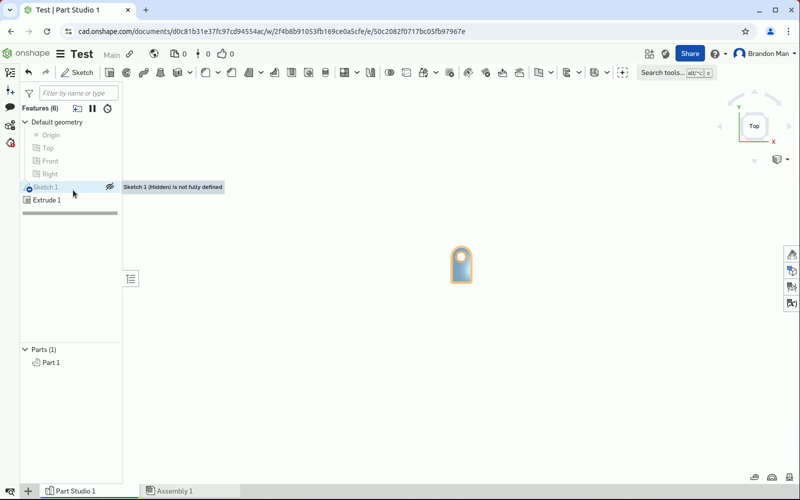
click(73, 189)
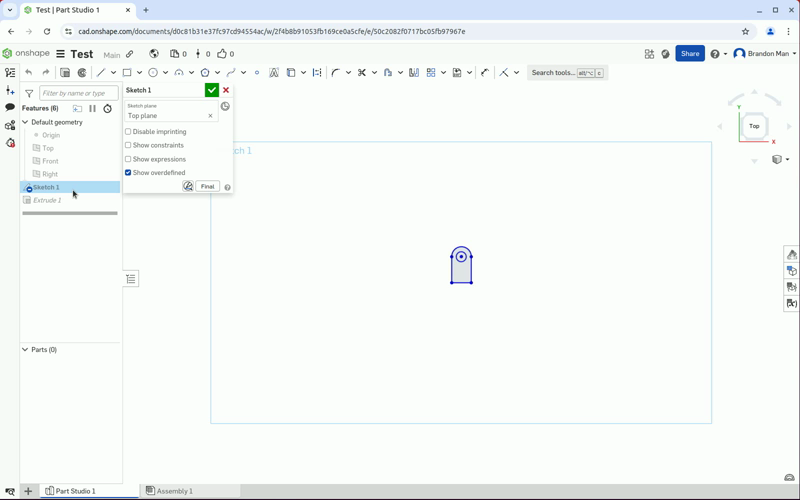
mouse_move(229, 92)
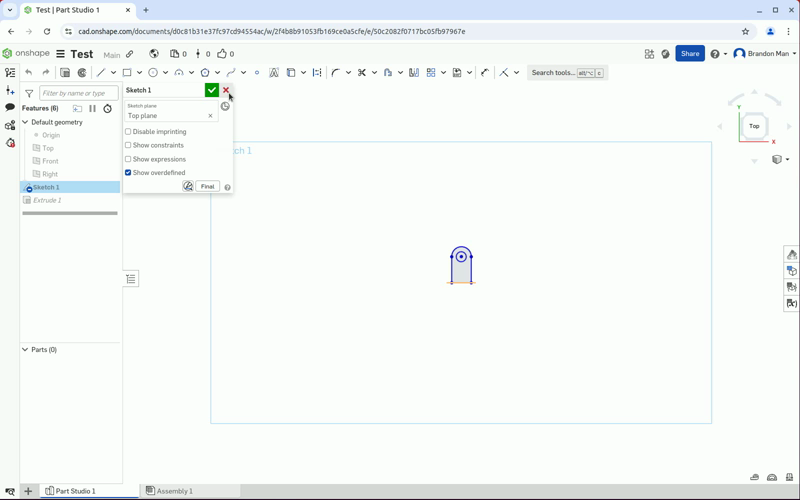
click(229, 92)
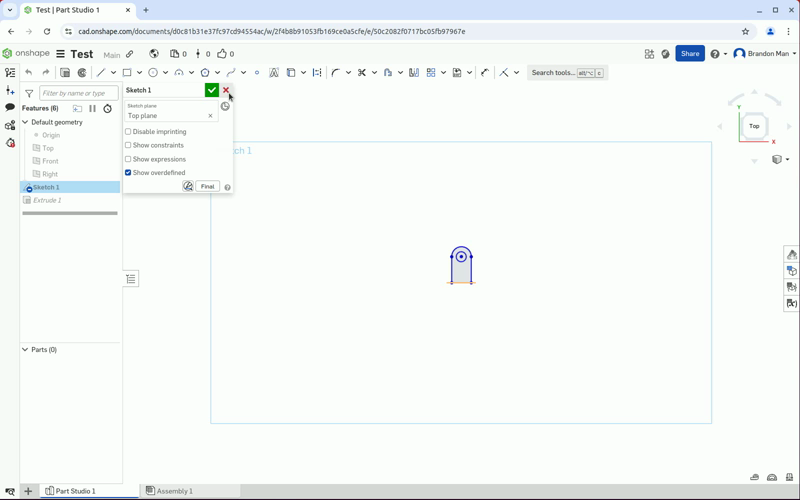
key(shift+s)
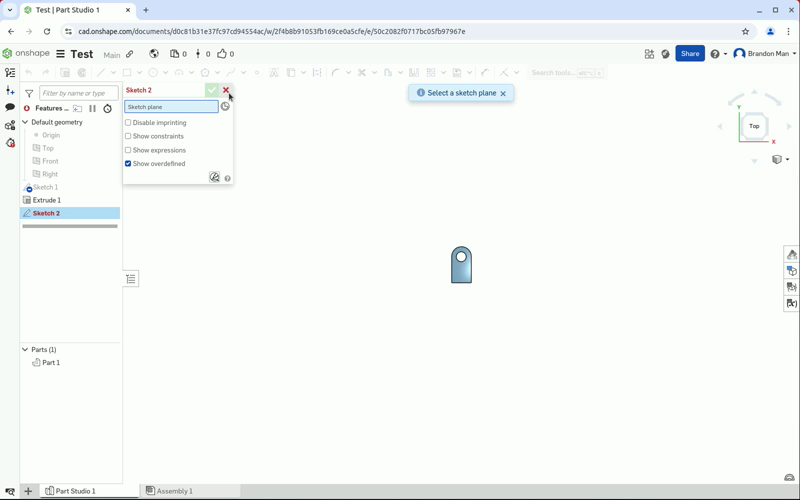
mouse_move(73, 150)
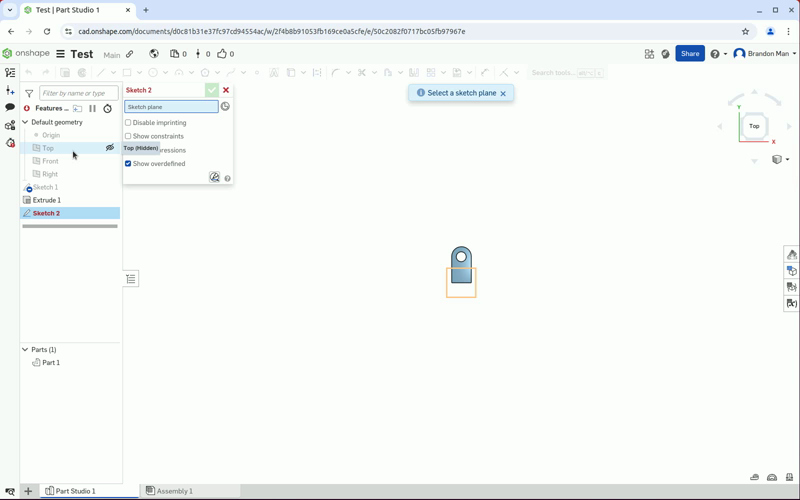
click(73, 150)
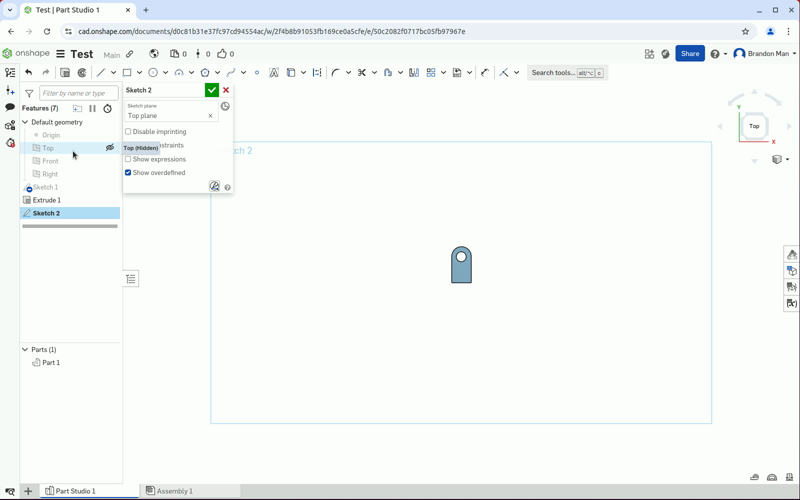
mouse_move(73, 352)
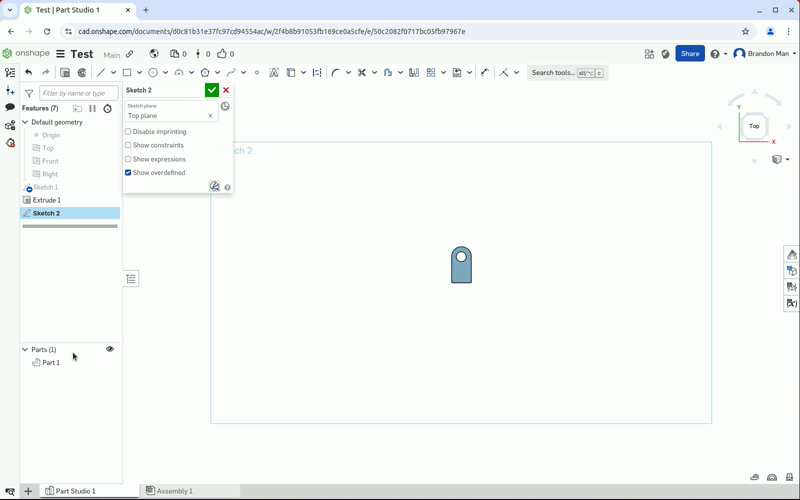
key(y)
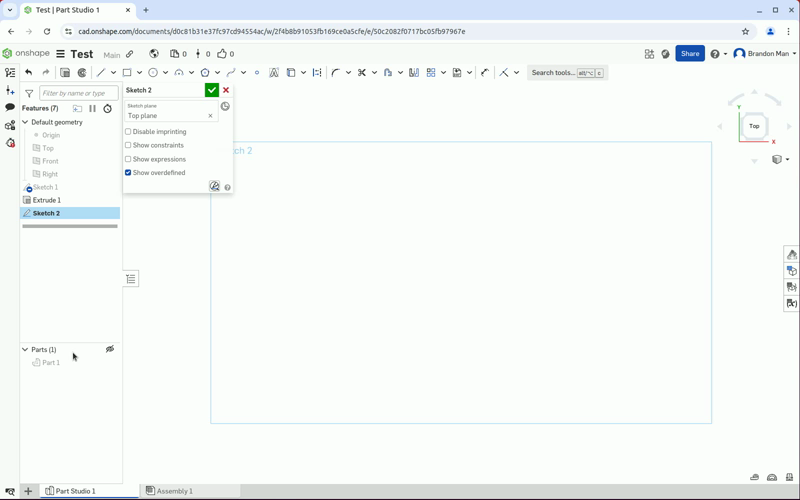
key(a)
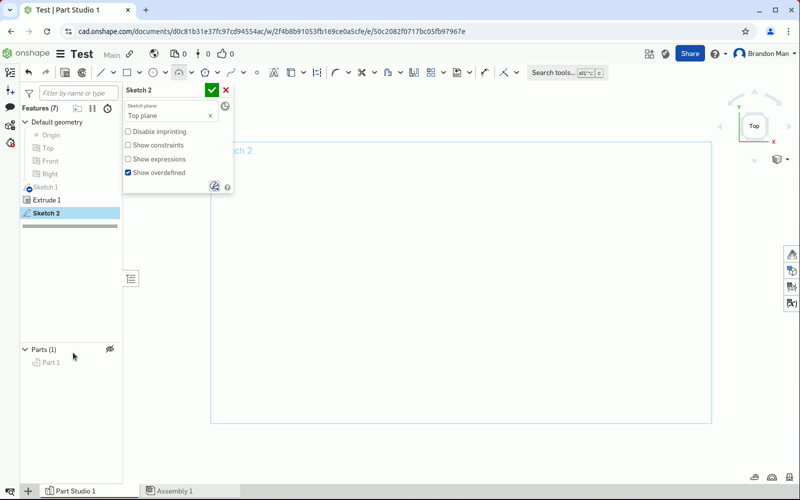
key_down(shift)
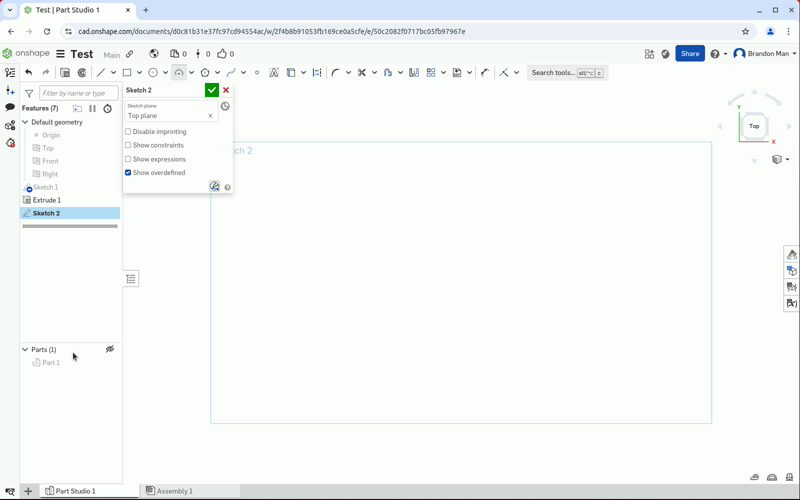
mouse_move(486, 259)
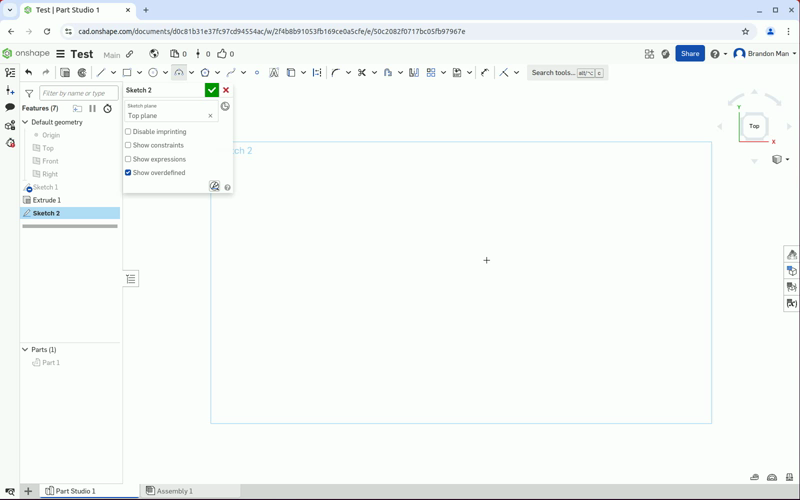
click(486, 259)
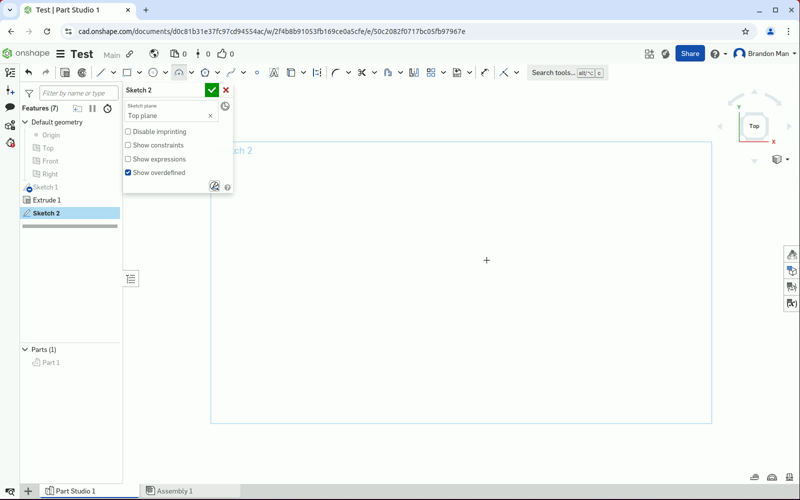
key_up(shift)
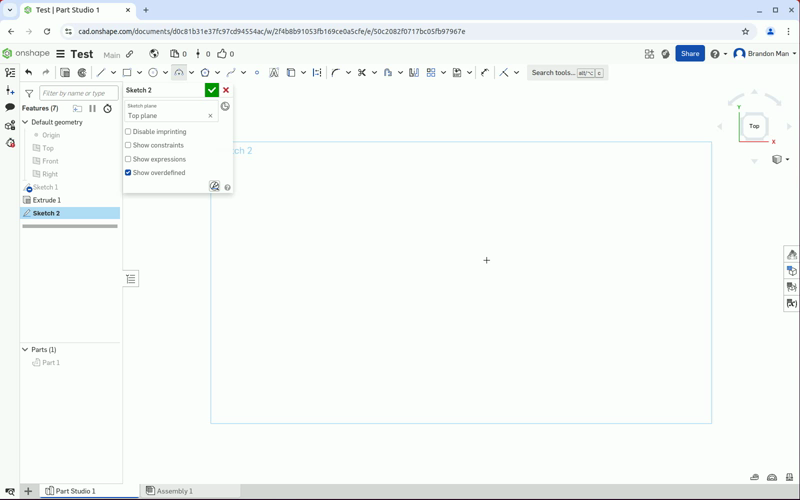
key_down(shift)
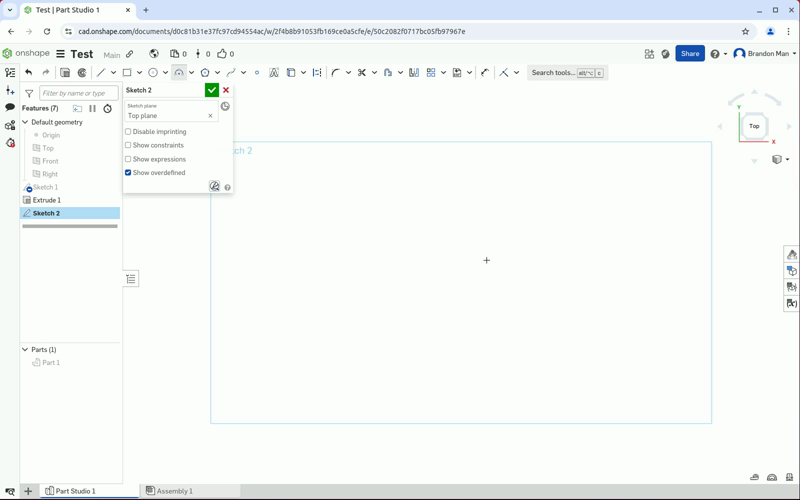
mouse_move(506, 259)
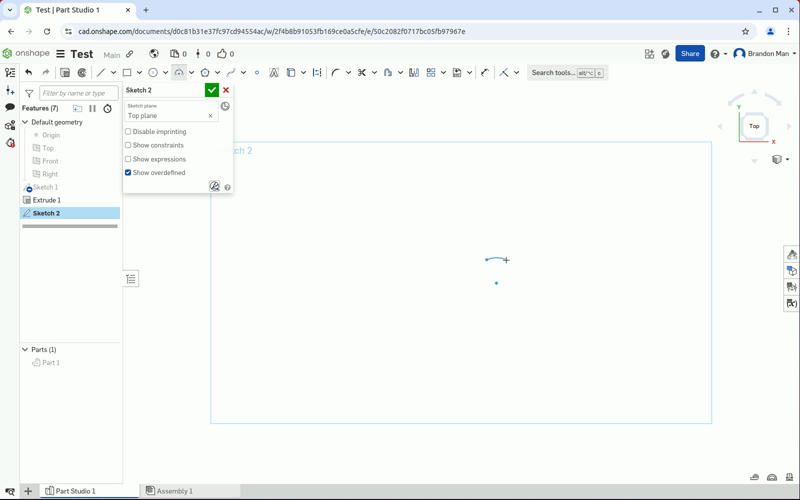
click(506, 259)
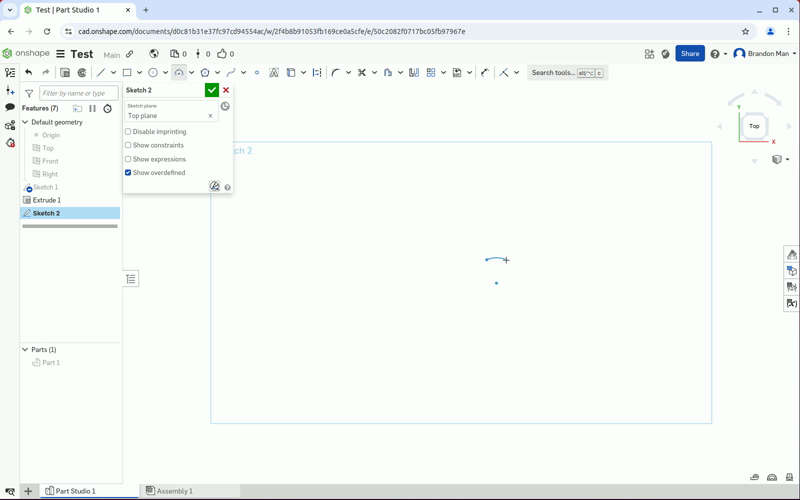
mouse_move(496, 269)
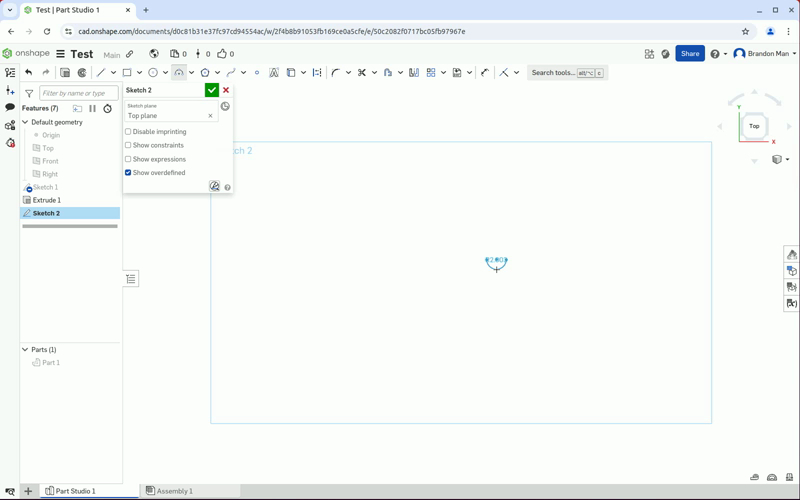
click(496, 269)
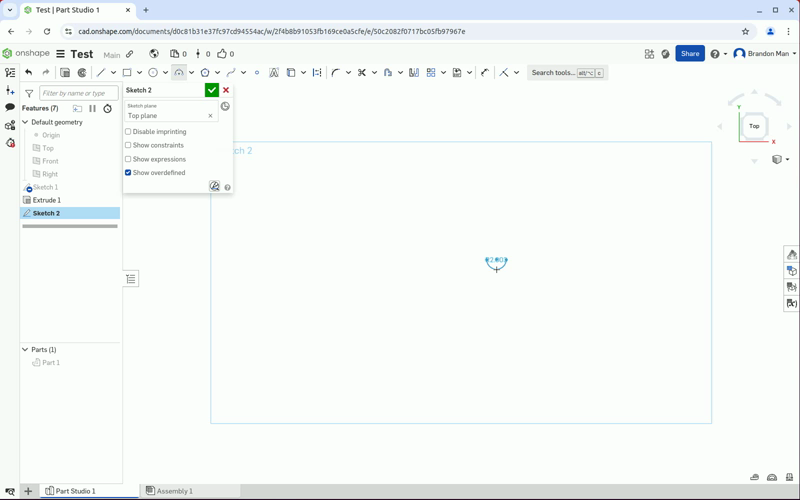
key_up(shift)
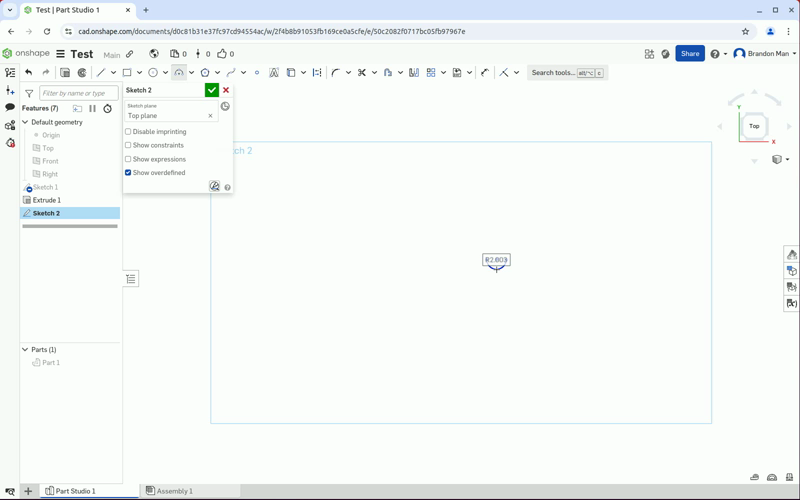
key(esc)
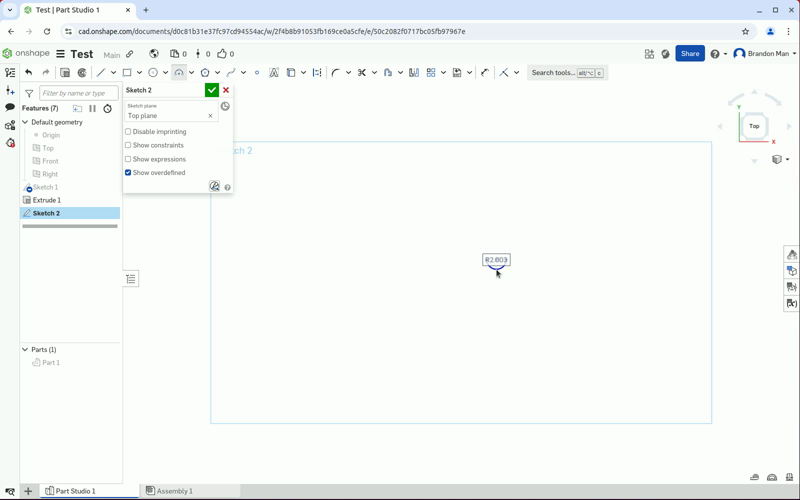
key(l)
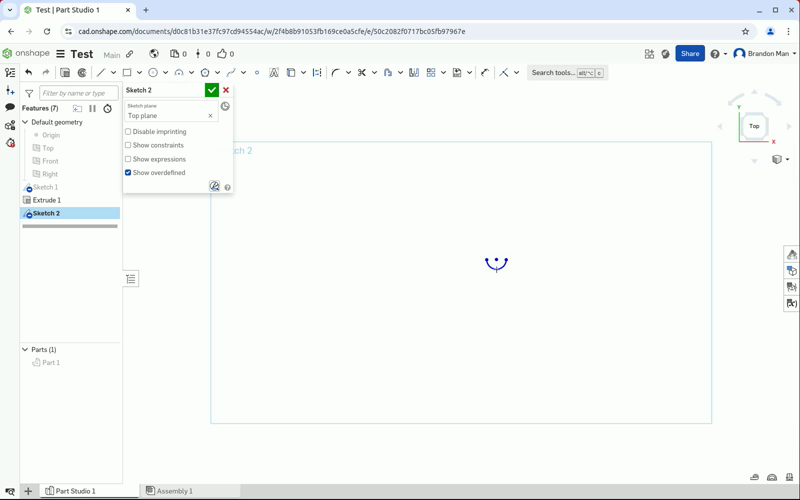
mouse_move(506, 259)
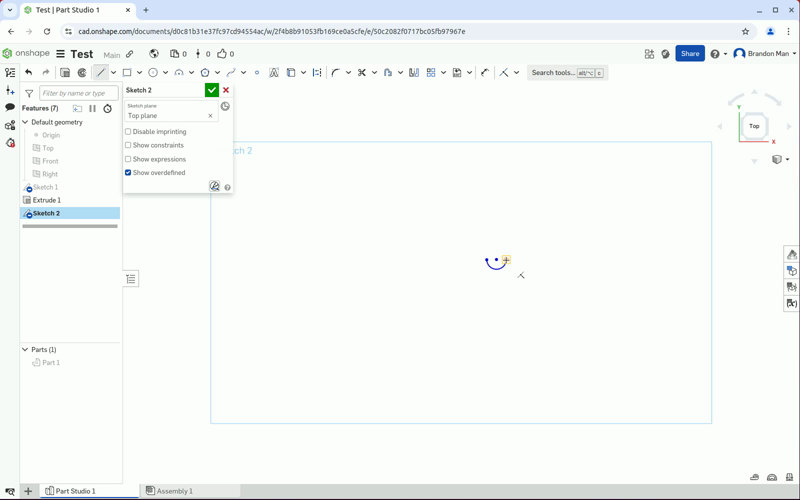
click(506, 259)
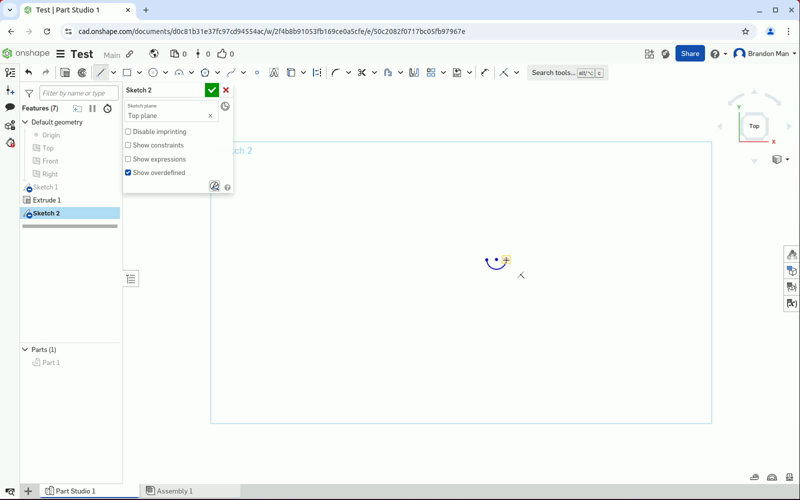
key_down(shift)
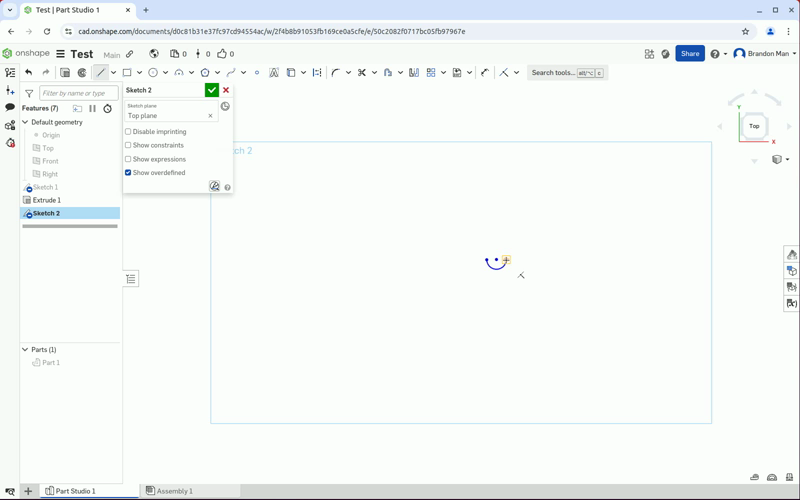
mouse_move(536, 259)
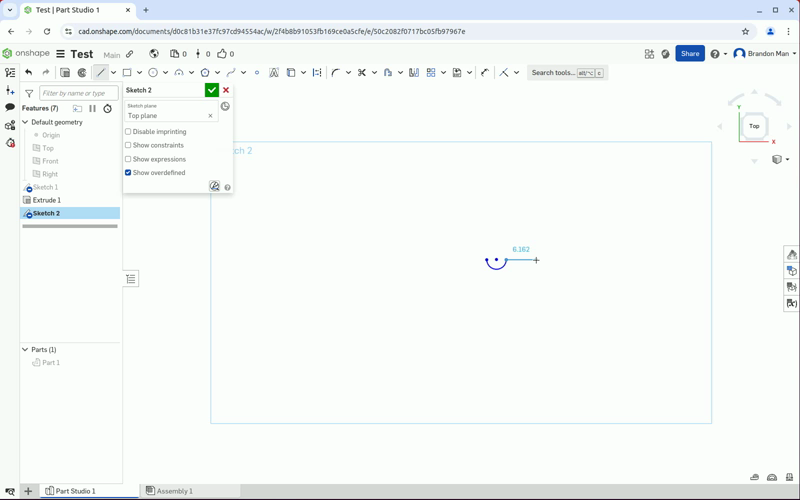
mouse_move(506, 227)
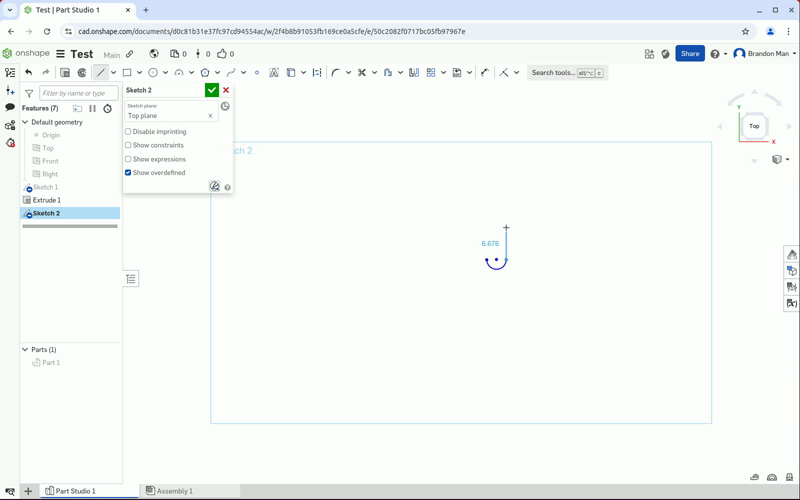
click(506, 227)
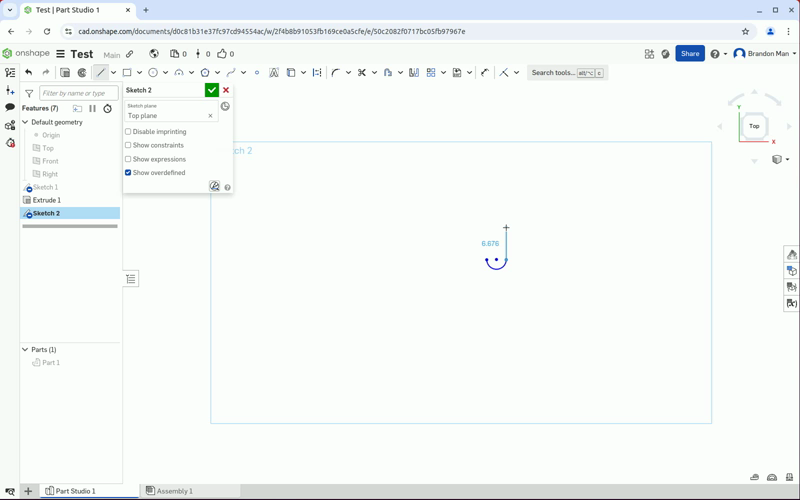
key_up(shift)
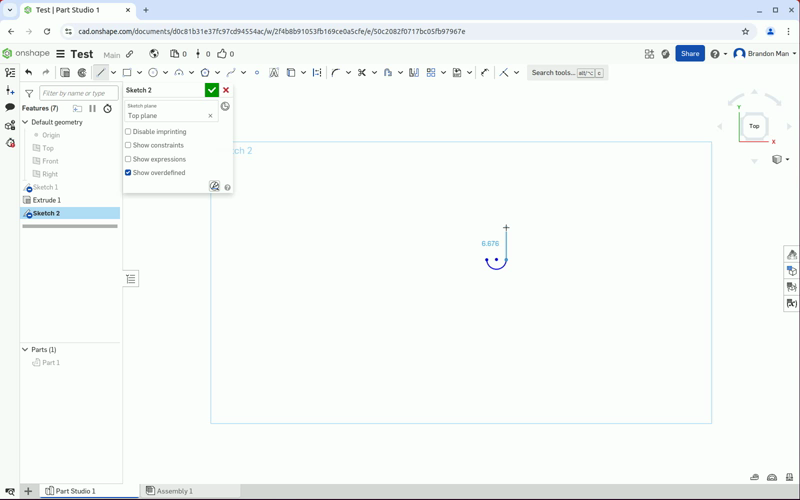
key(esc)
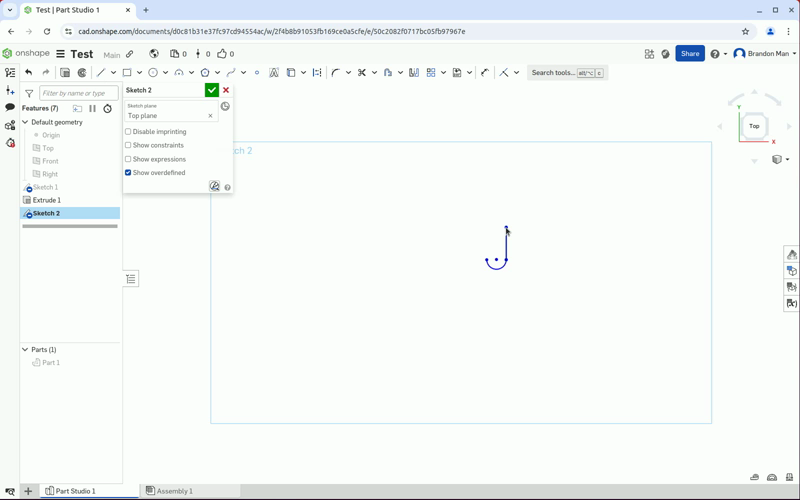
key(a)
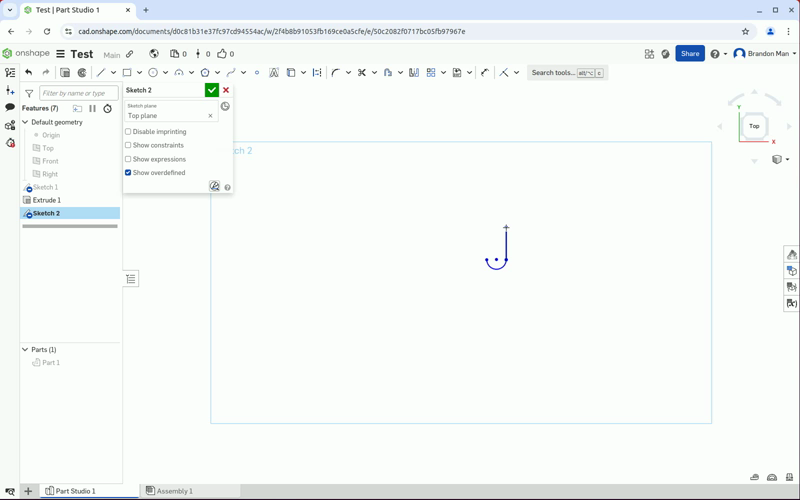
mouse_move(506, 227)
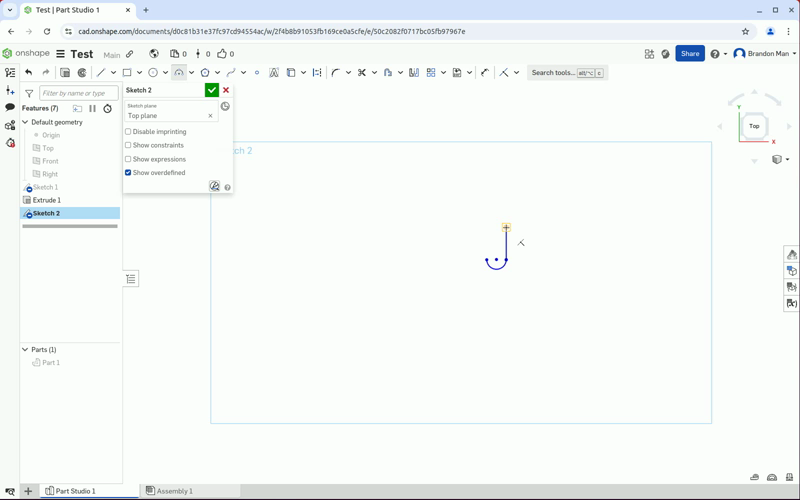
click(506, 227)
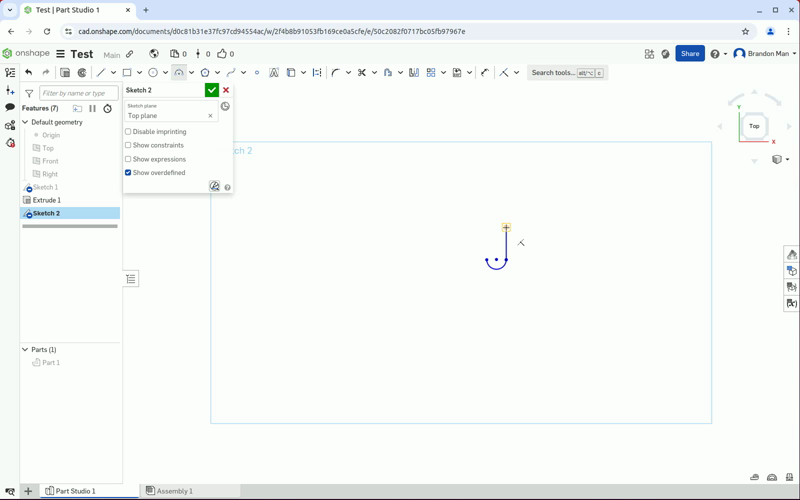
key_down(shift)
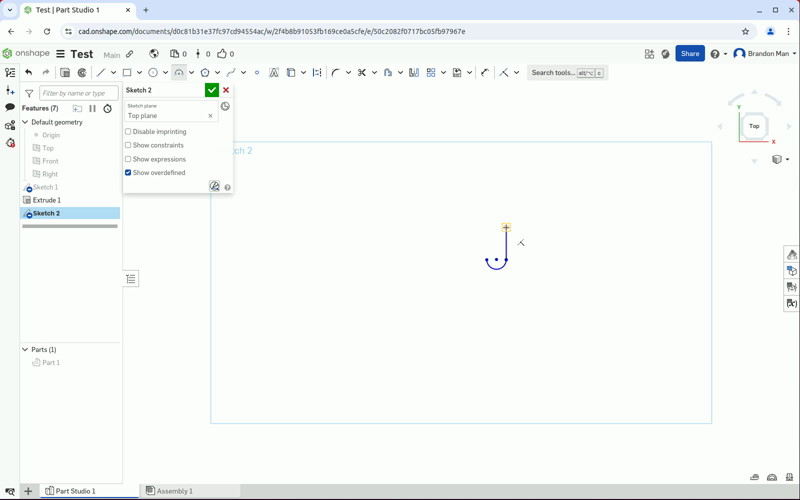
mouse_move(486, 227)
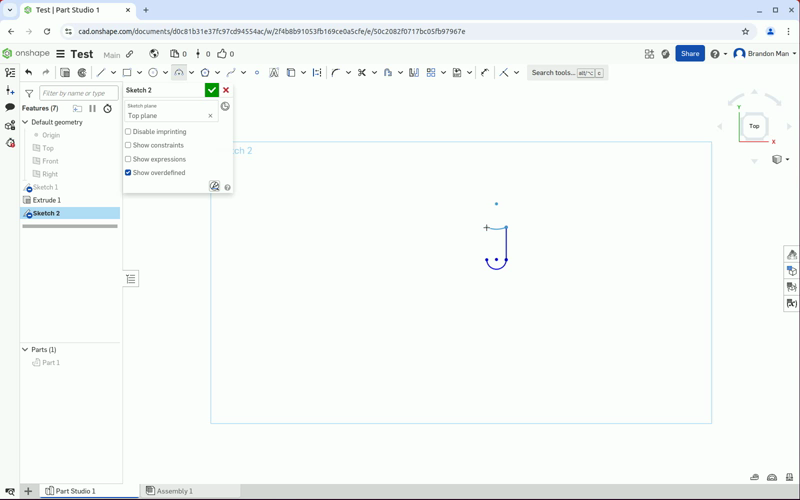
click(486, 227)
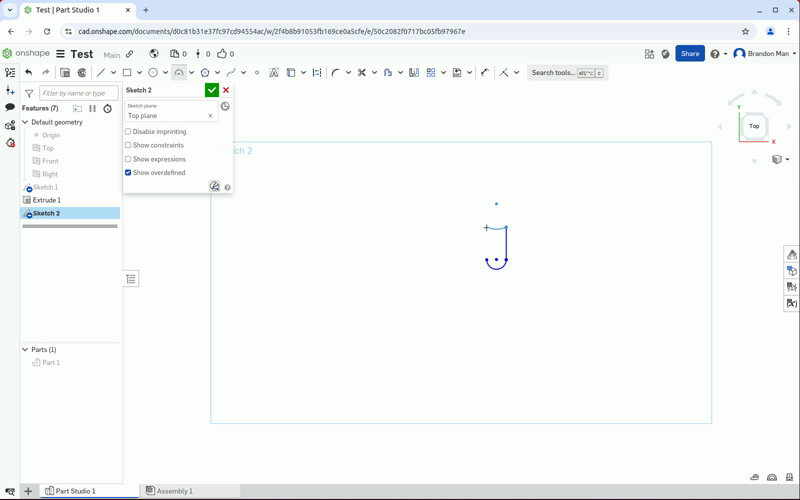
mouse_move(496, 236)
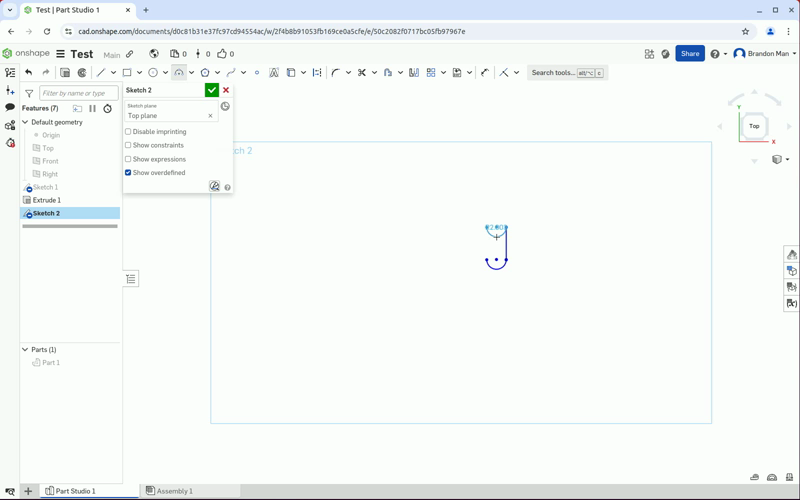
click(496, 236)
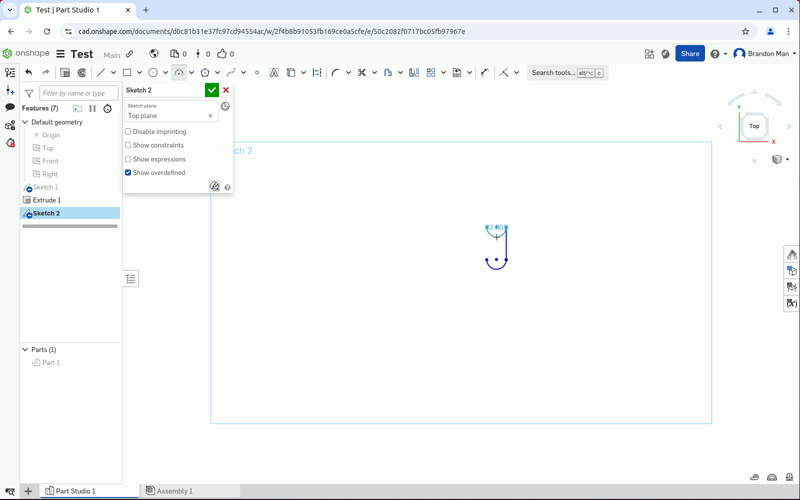
key_up(shift)
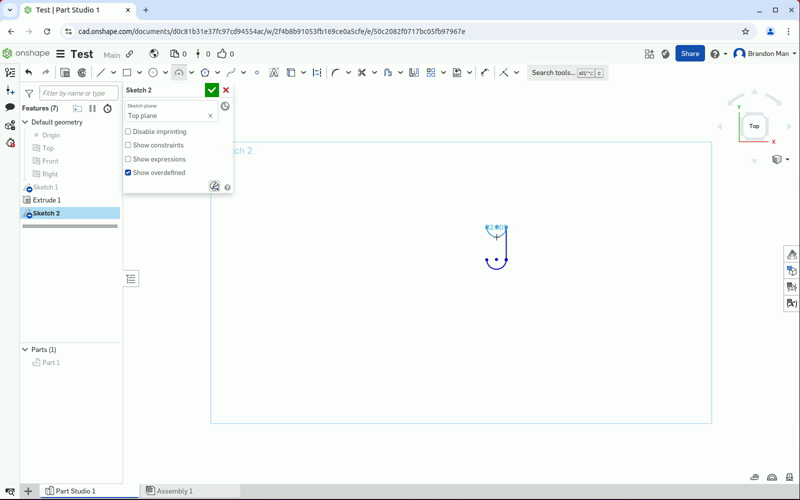
key(esc)
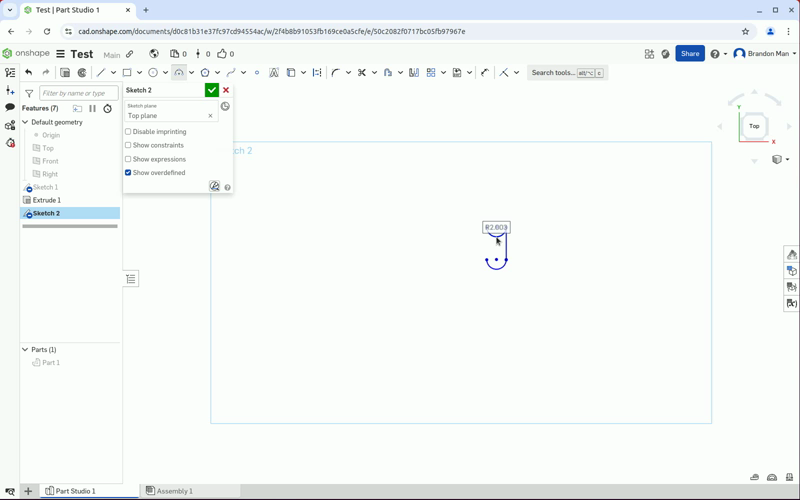
key(l)
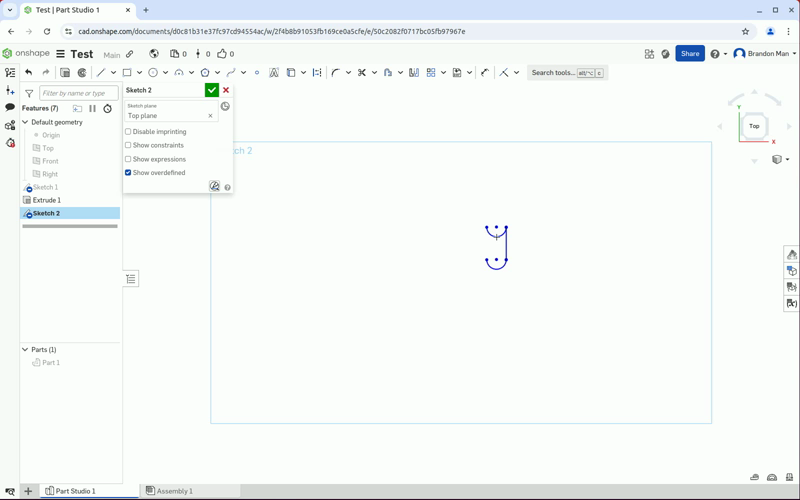
mouse_move(486, 227)
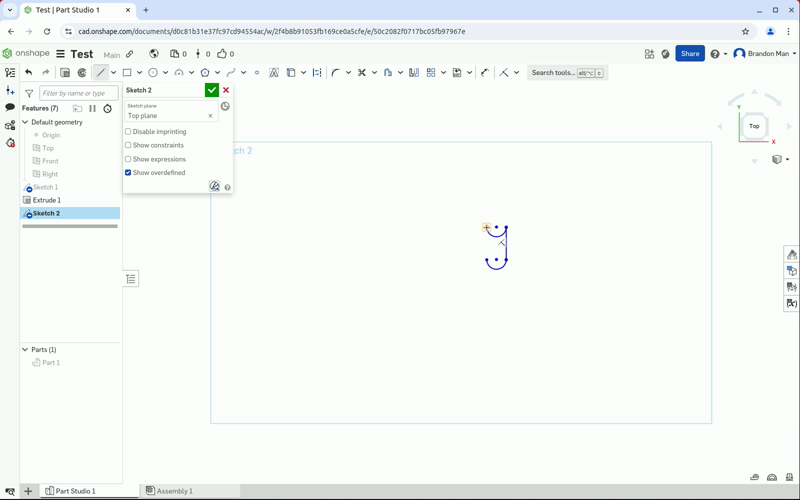
click(486, 227)
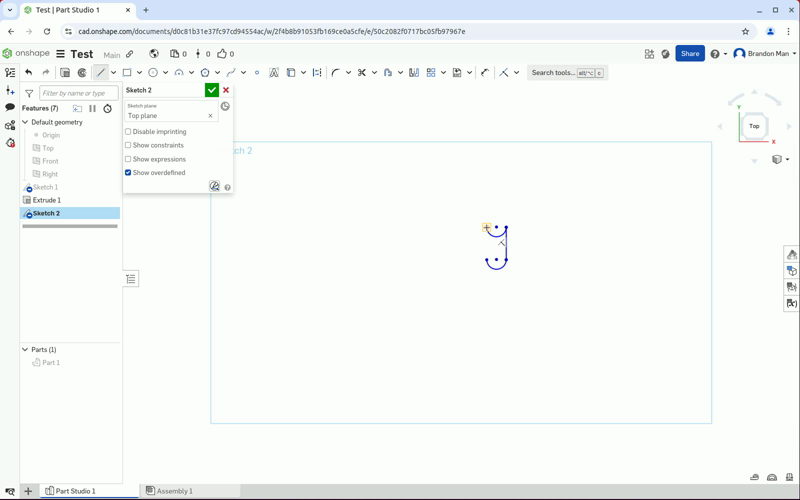
mouse_move(516, 227)
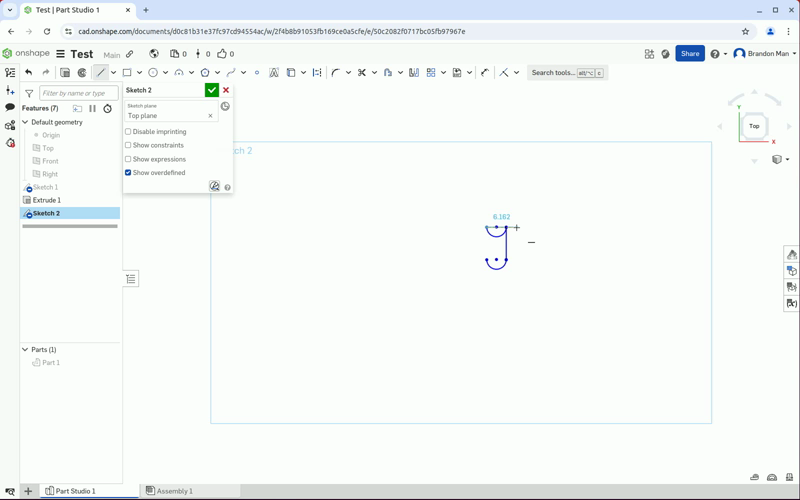
key_down(shift)
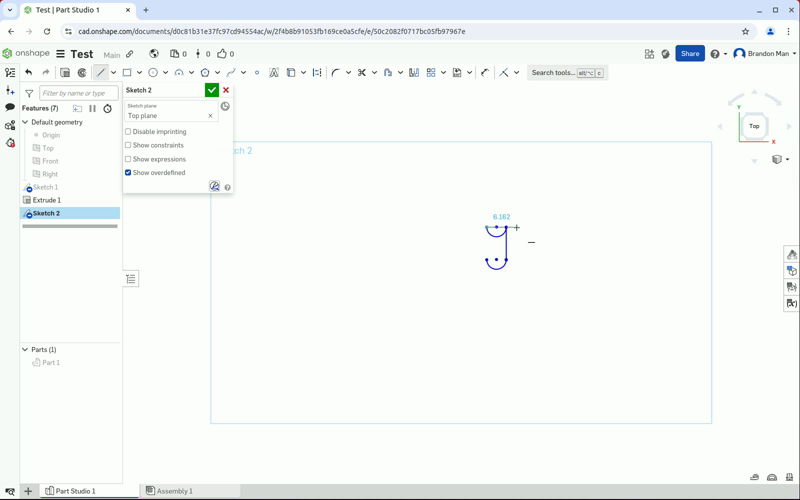
mouse_move(486, 259)
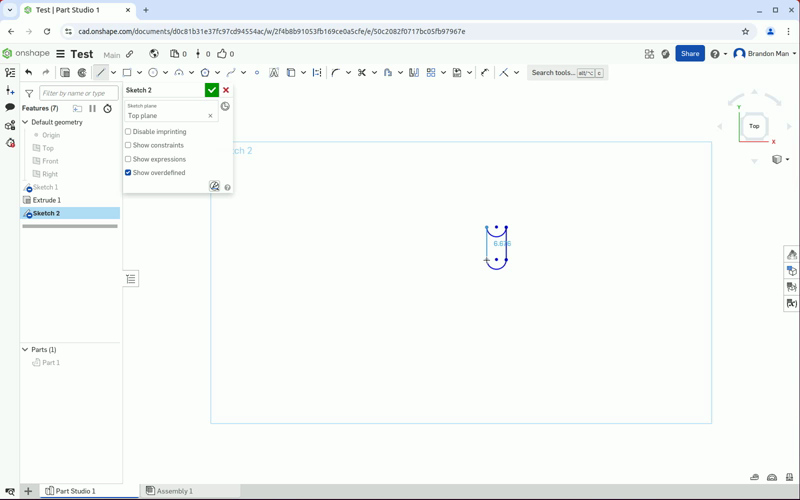
key_up(shift)
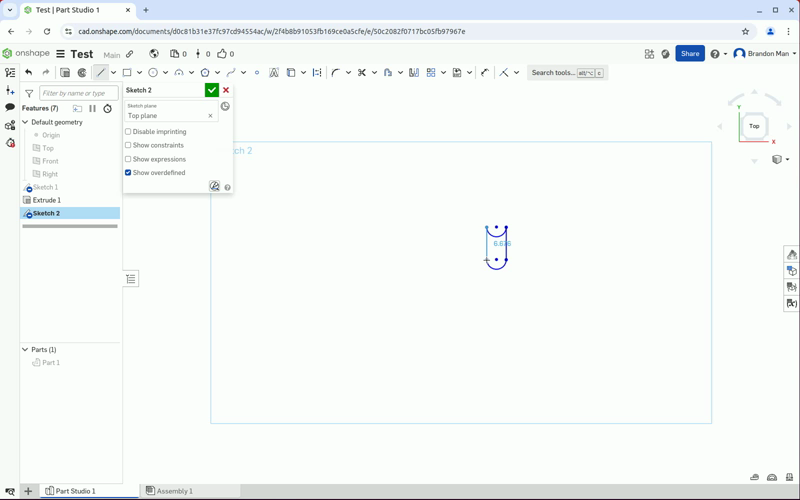
click(486, 259)
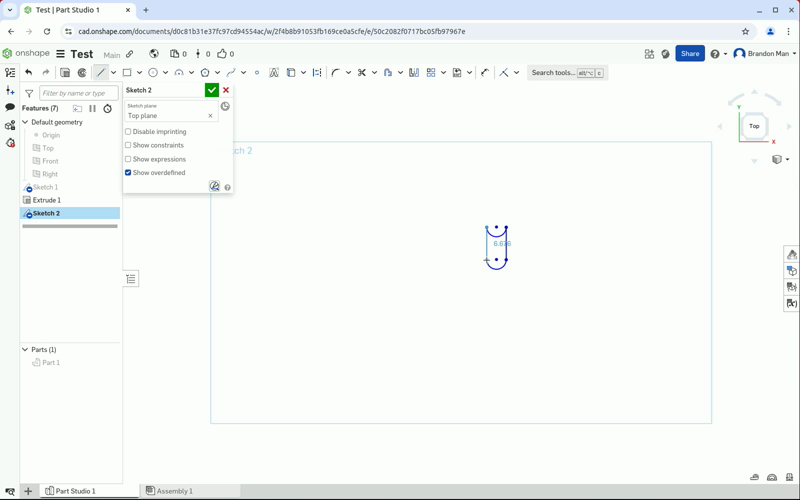
key(esc)
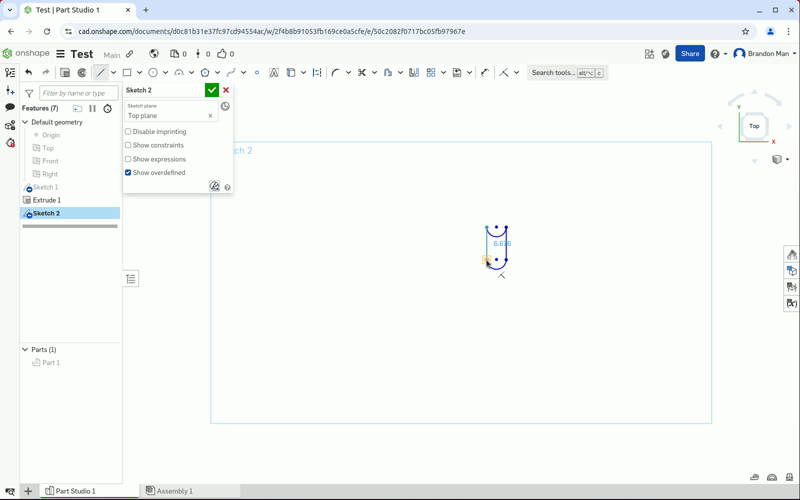
key(c)
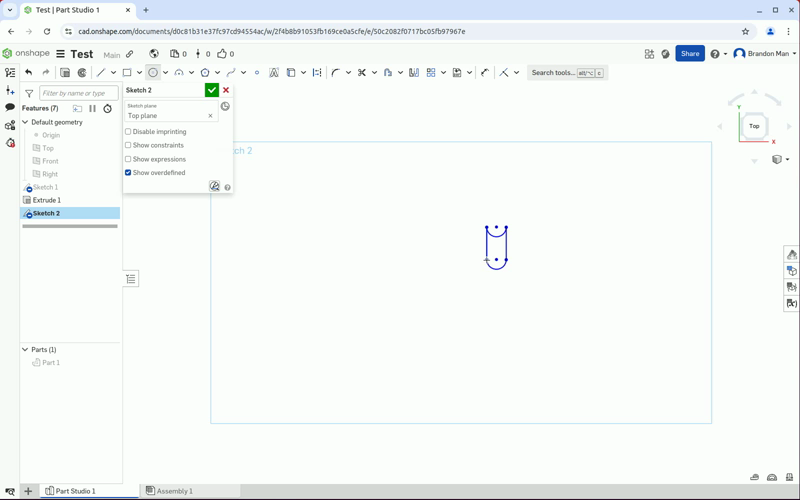
key_down(shift)
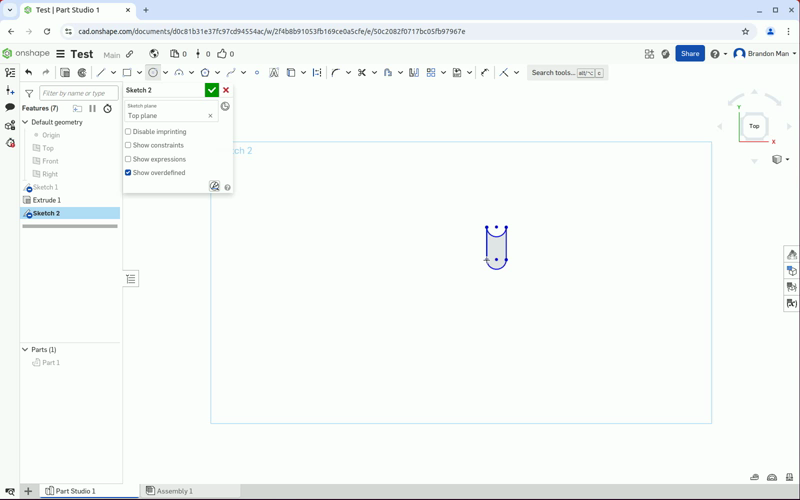
mouse_move(496, 259)
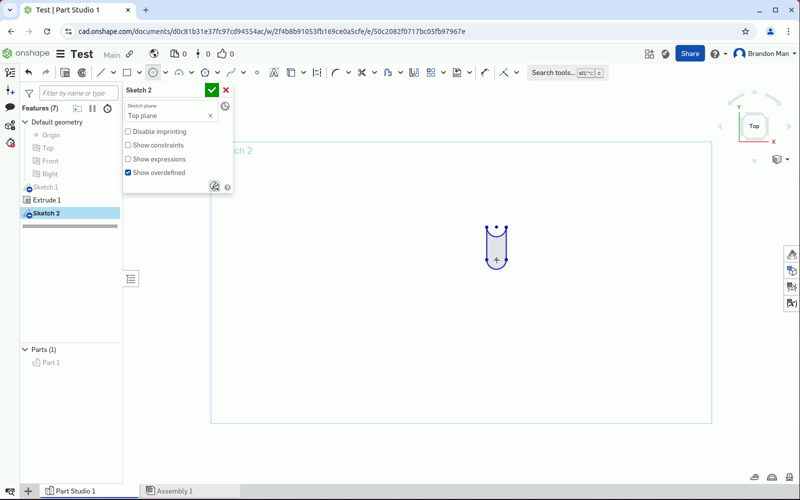
click(496, 259)
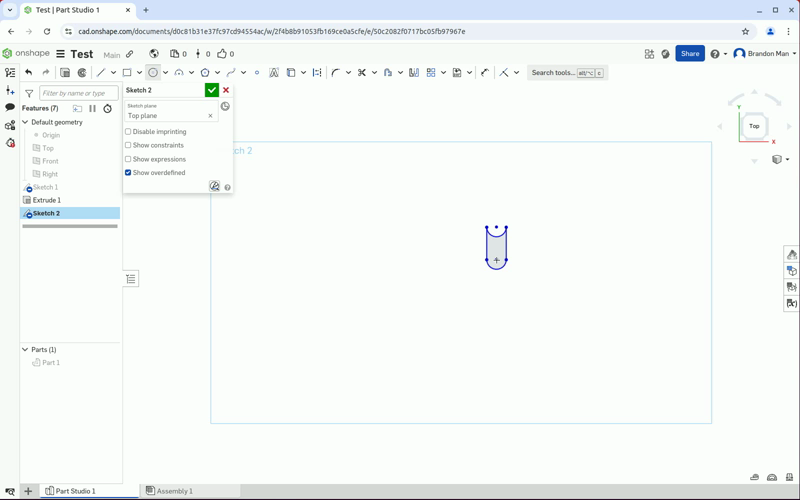
key_up(shift)
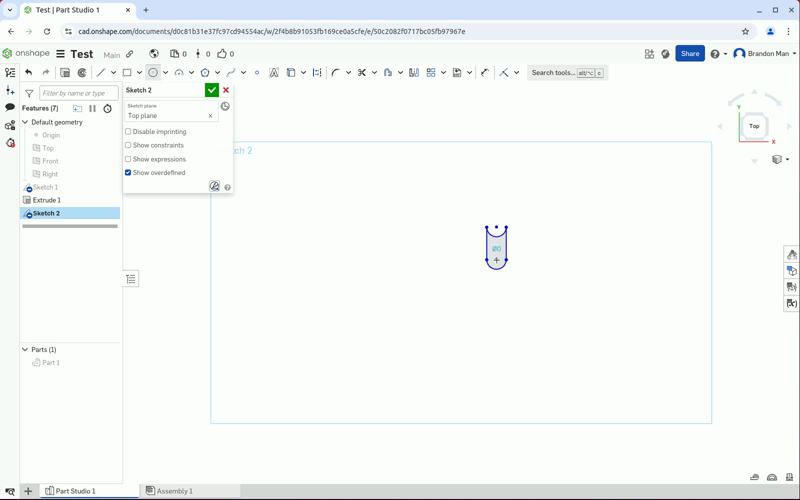
mouse_move(501, 259)
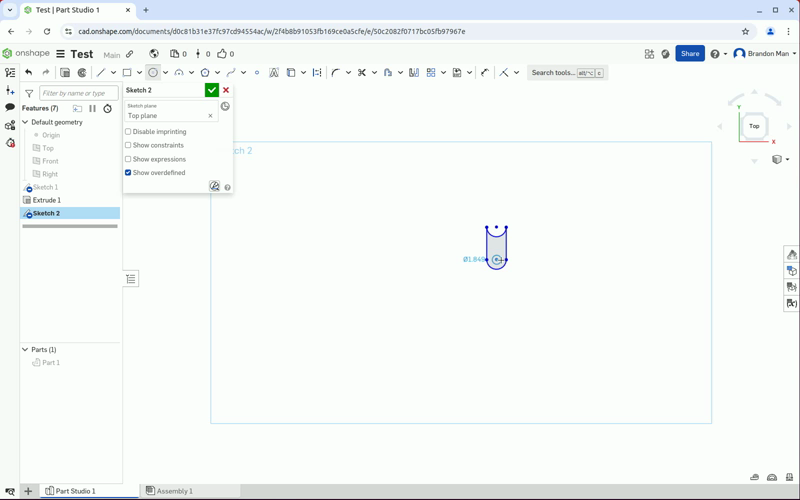
click(501, 259)
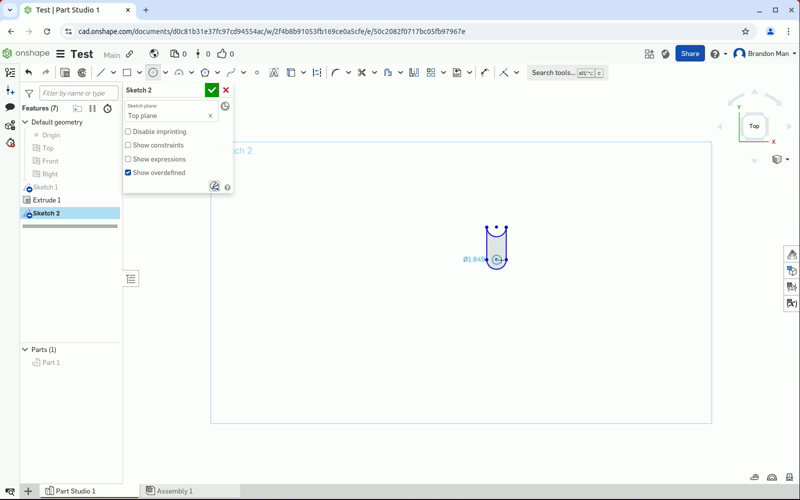
key(esc)
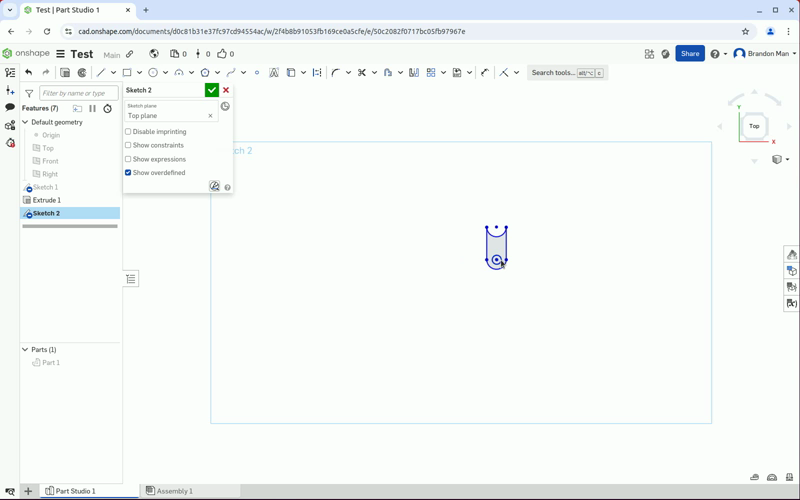
key(c)
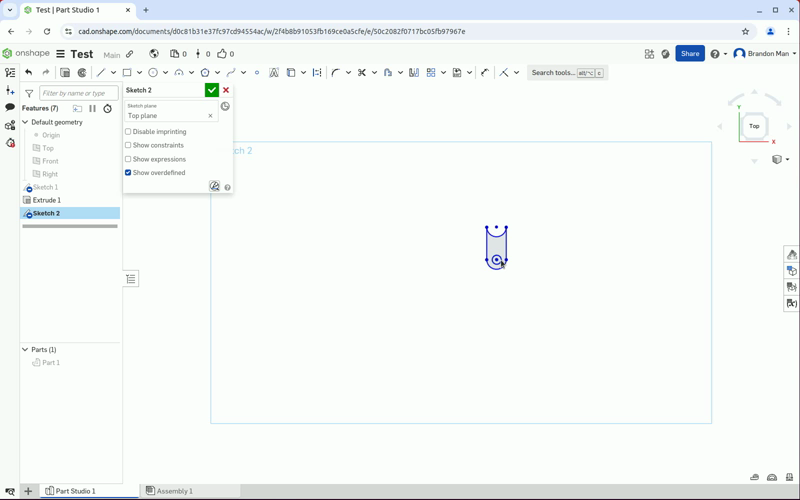
key_down(shift)
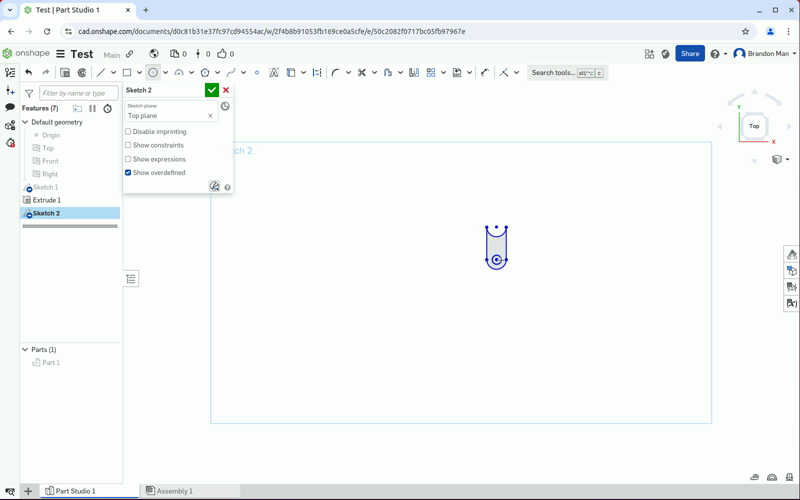
mouse_move(496, 227)
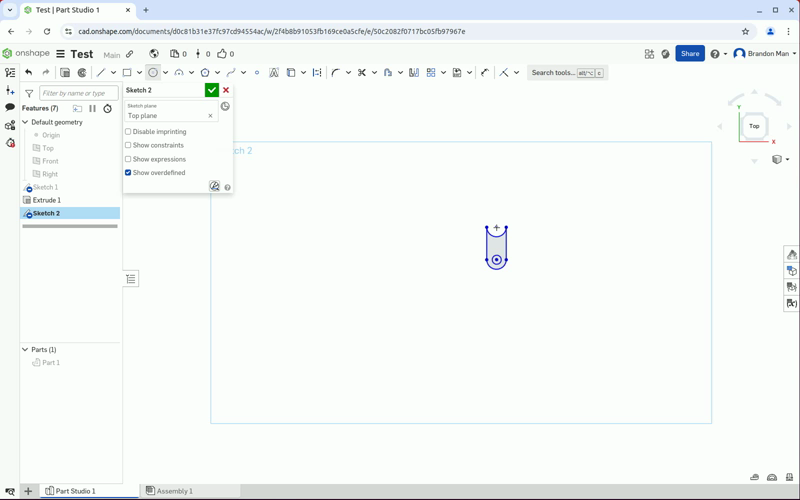
click(496, 227)
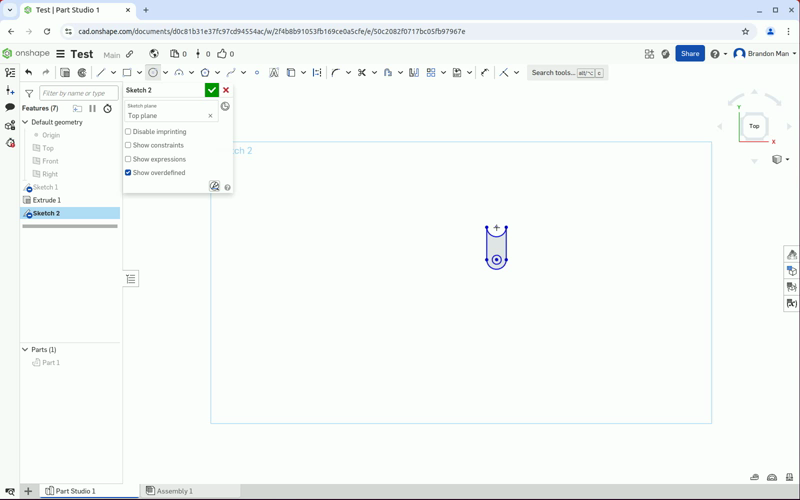
key_up(shift)
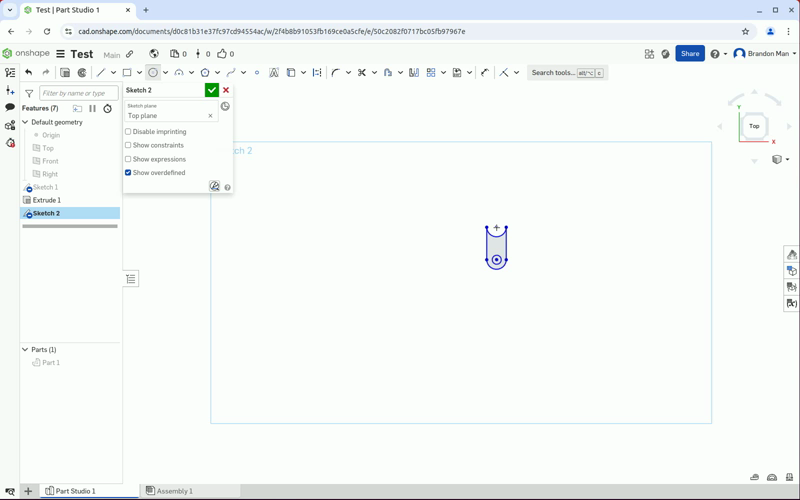
mouse_move(501, 227)
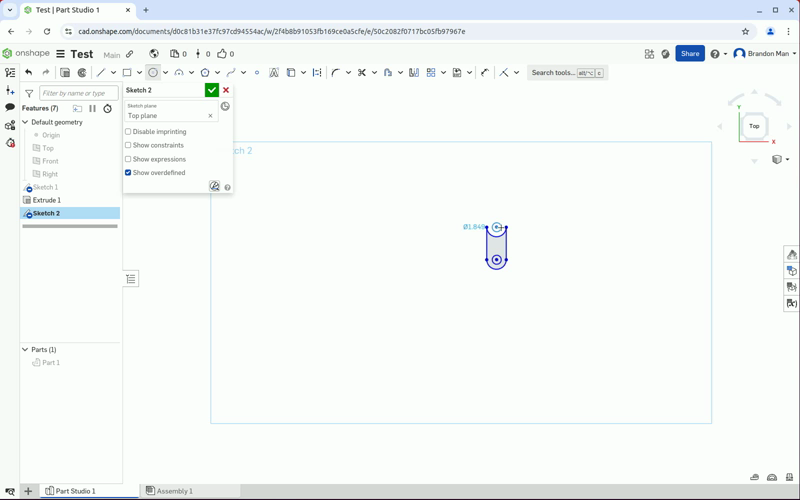
click(501, 227)
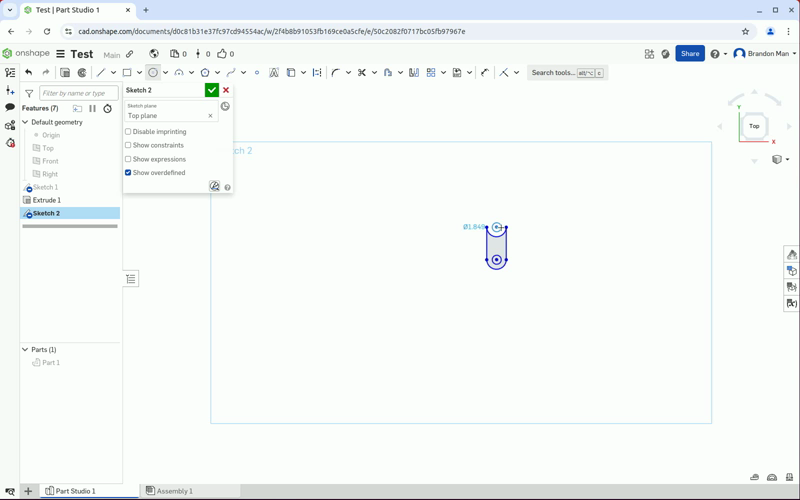
key(esc)
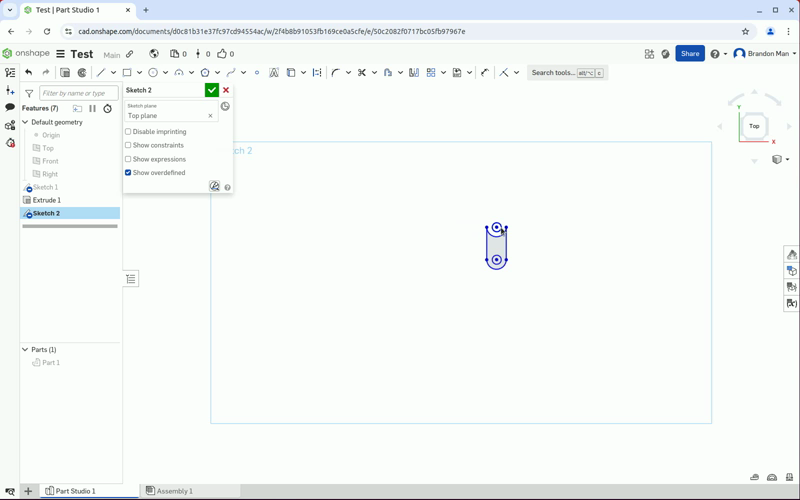
mouse_move(491, 254)
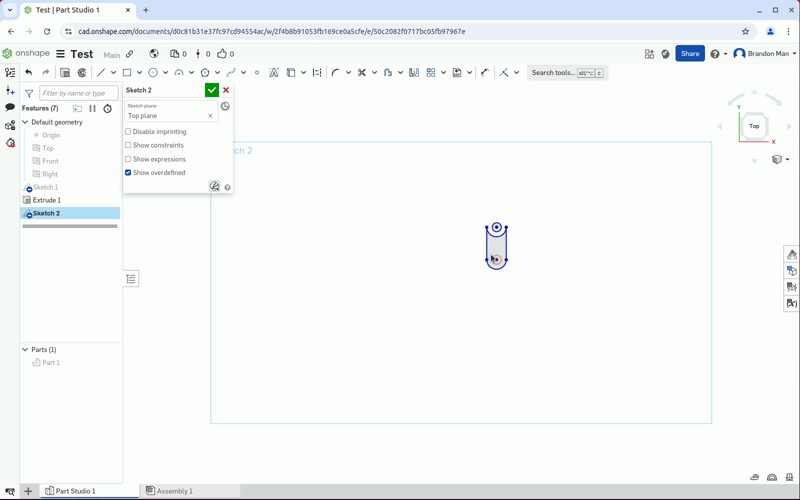
scroll(6)
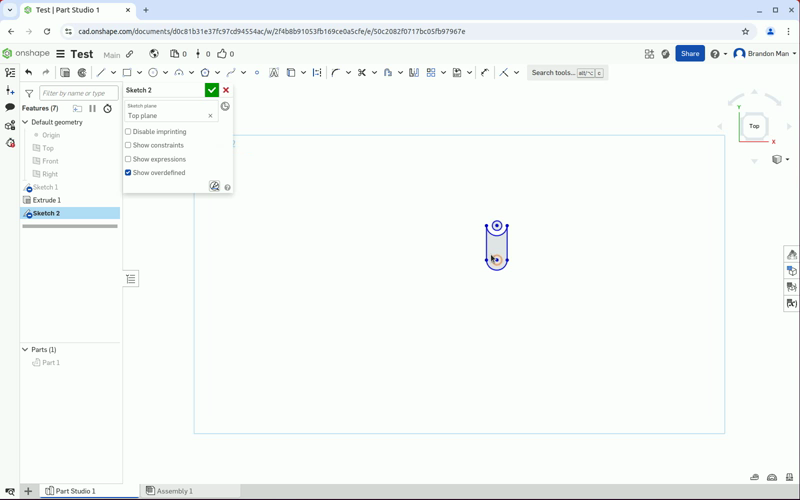
scroll(6)
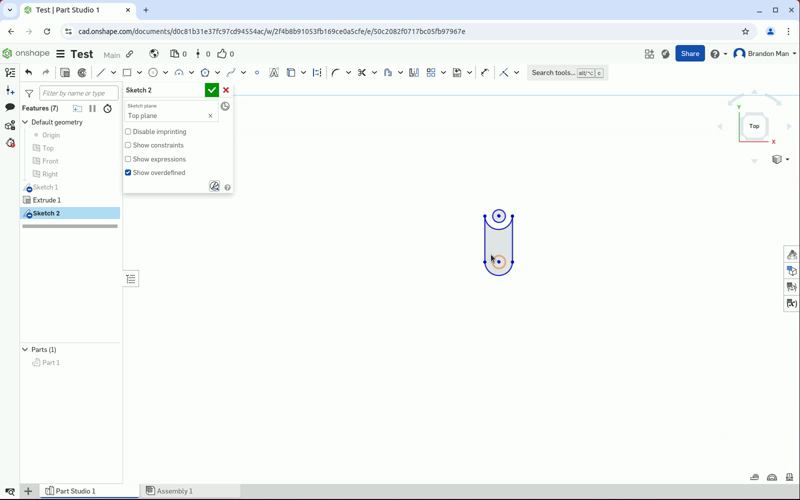
scroll(6)
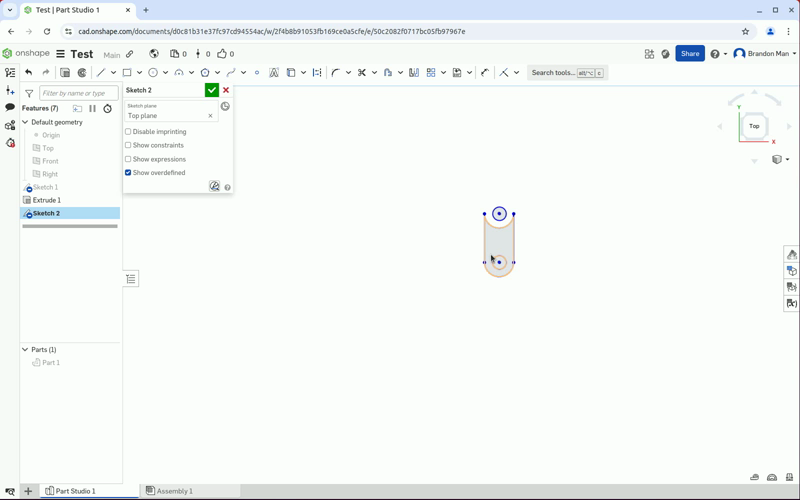
scroll(6)
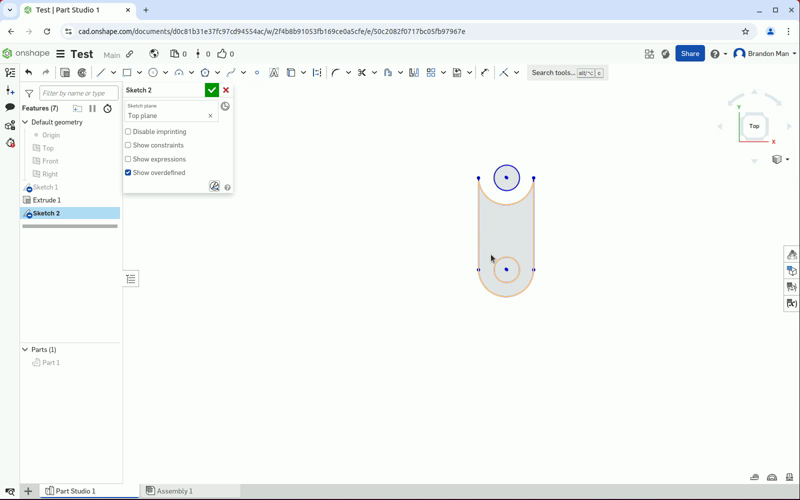
scroll(6)
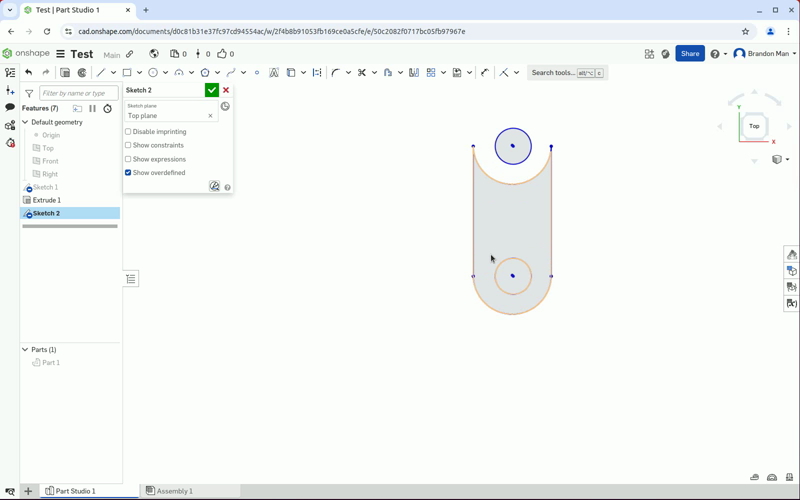
scroll(6)
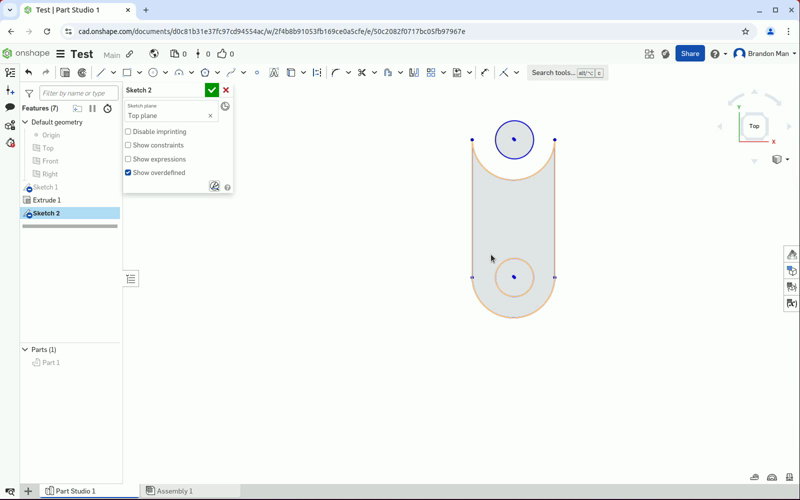
scroll(6)
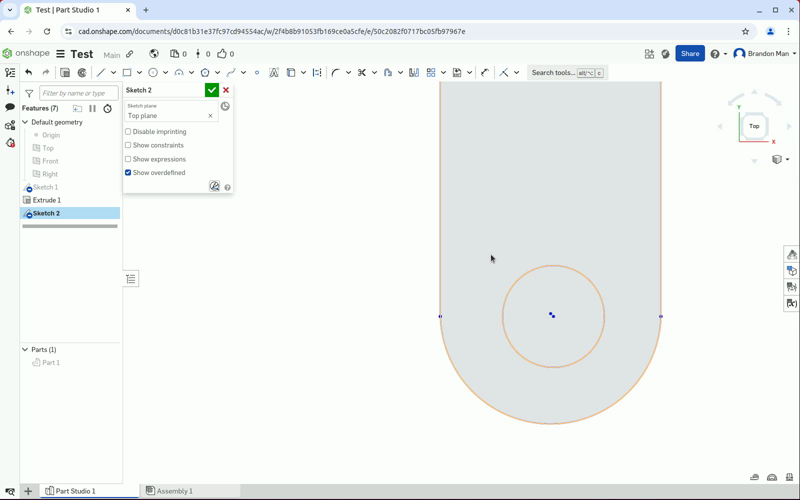
click(491, 254)
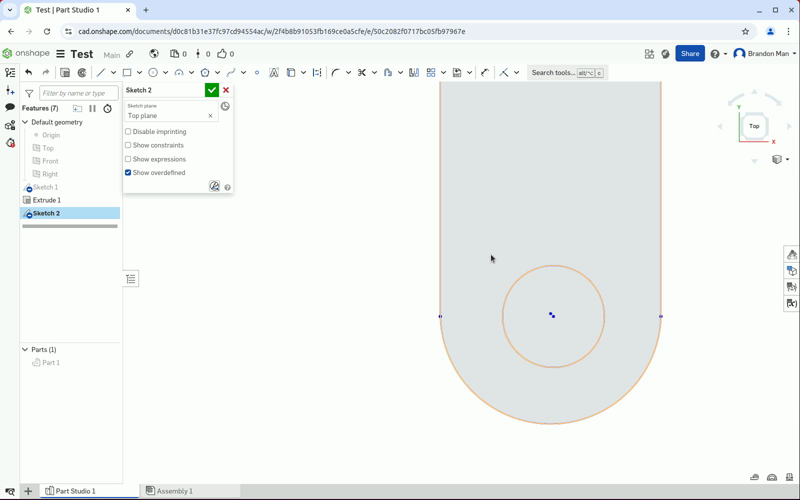
scroll(-6)
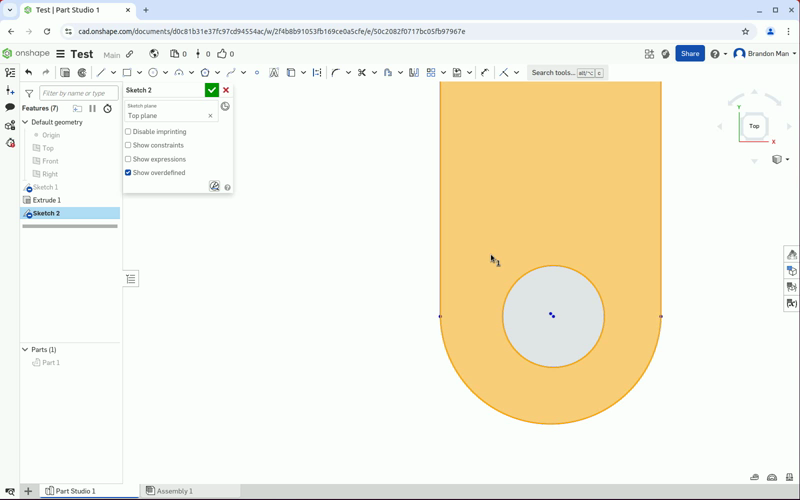
scroll(-6)
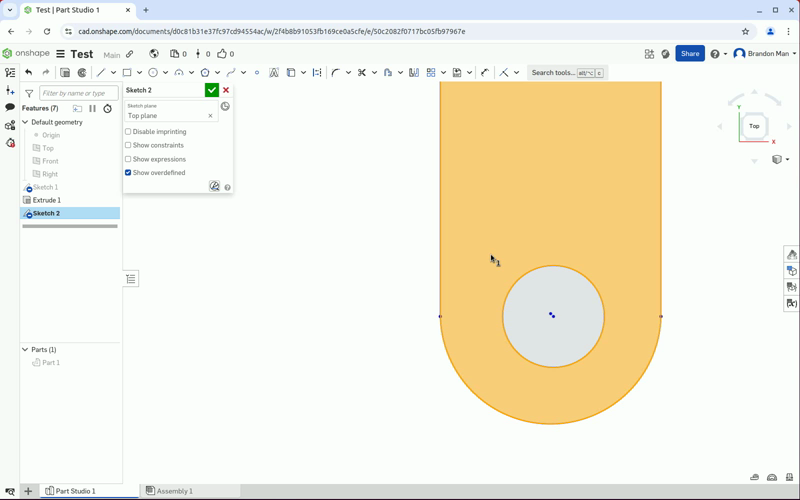
scroll(-6)
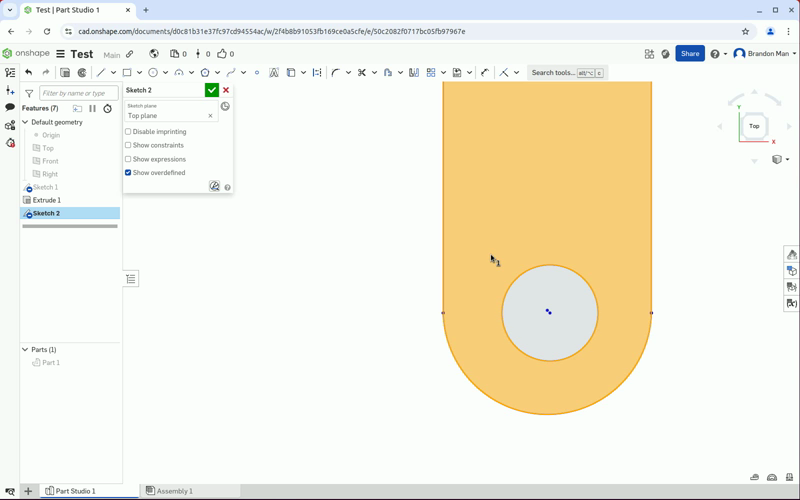
scroll(-6)
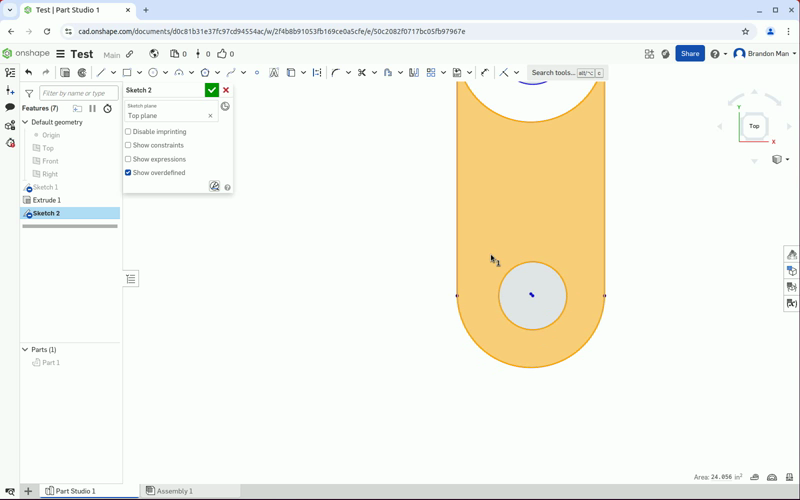
scroll(-6)
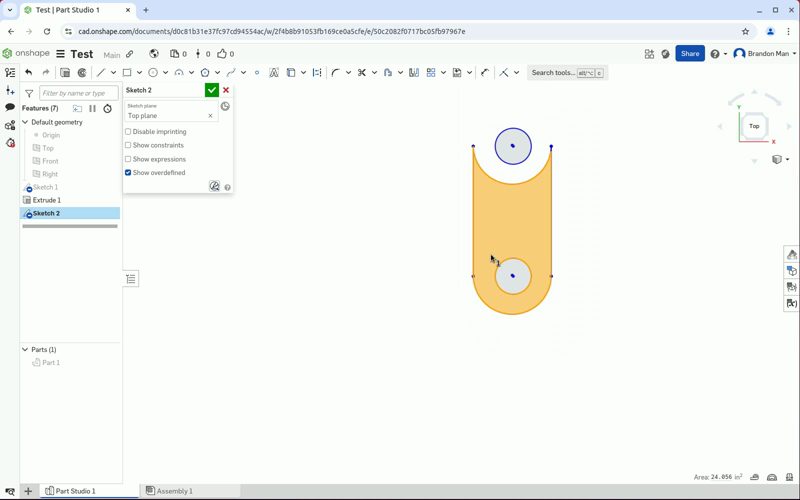
scroll(-6)
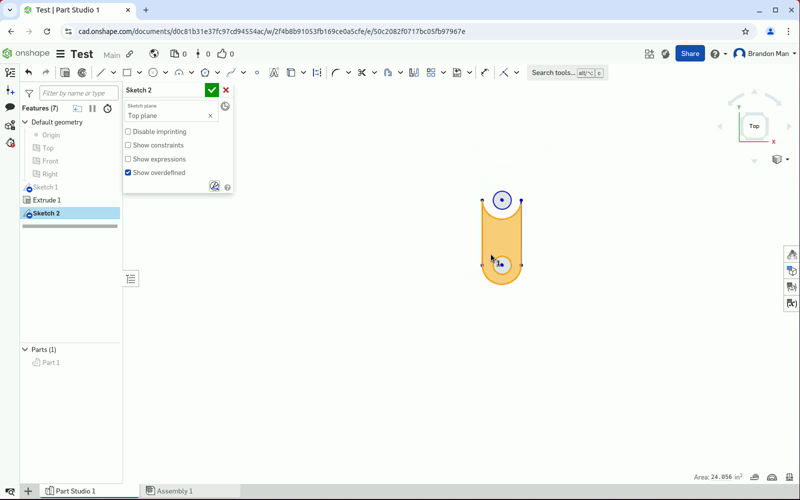
scroll(-6)
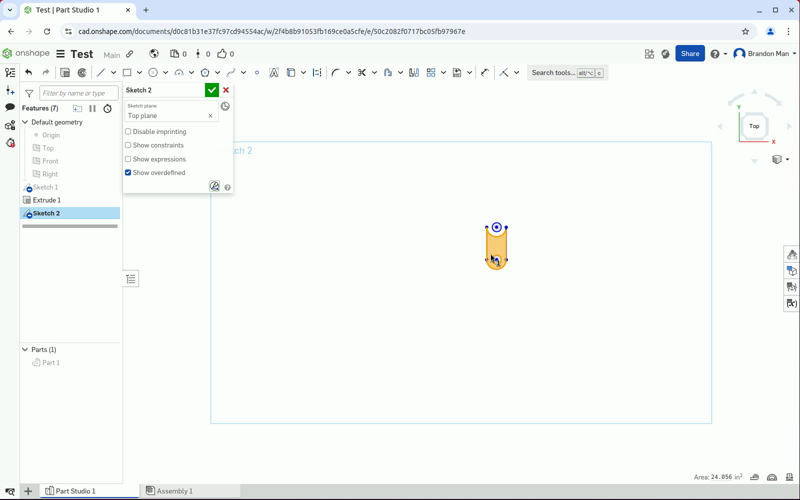
mouse_move(73, 352)
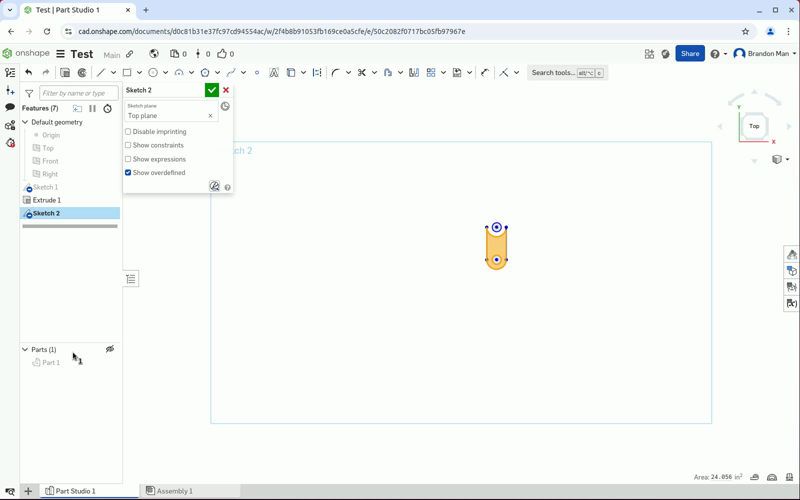
key(shift+y)
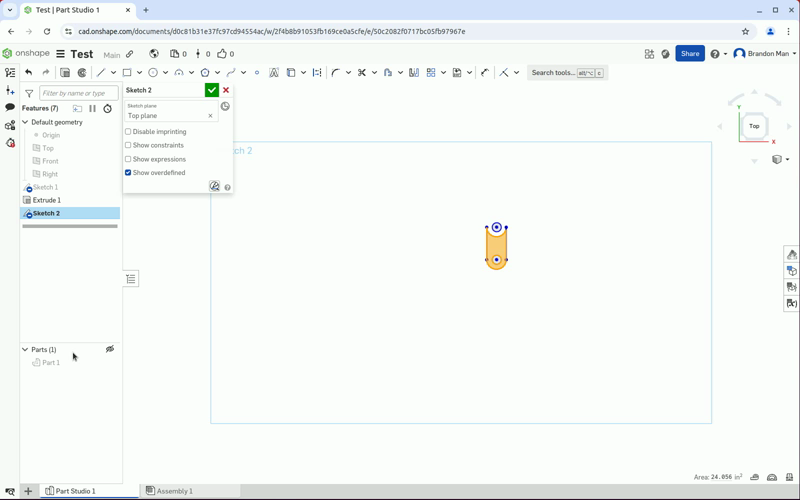
key(shift+e)
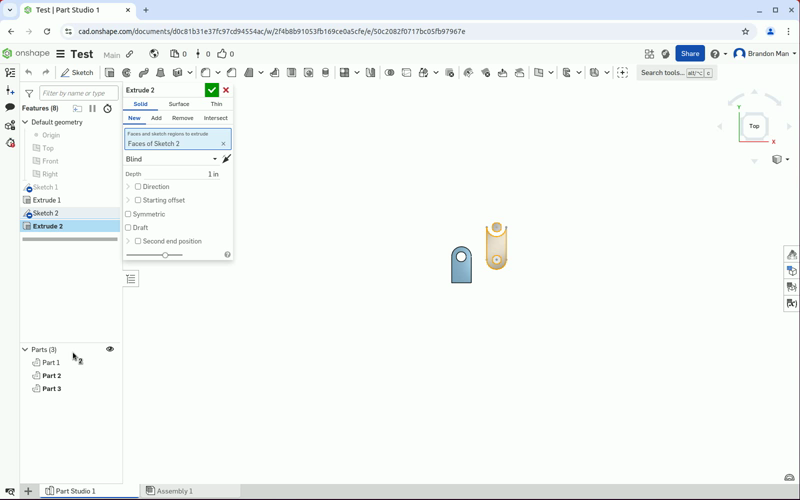
mouse_move(143, 106)
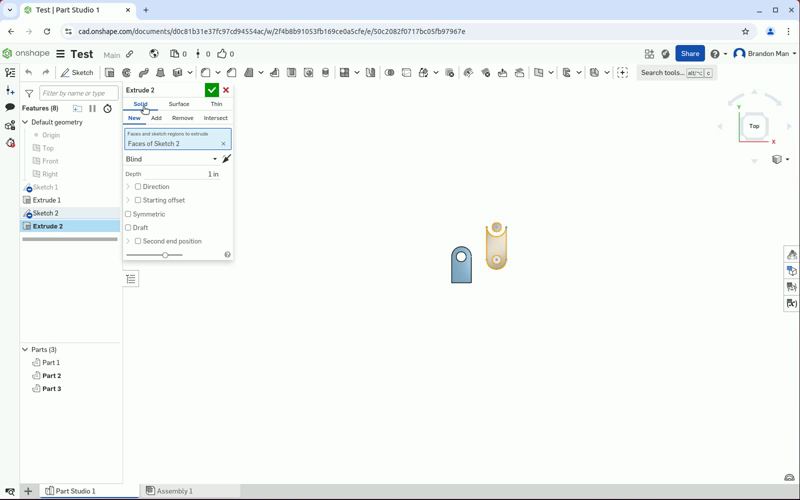
click(143, 106)
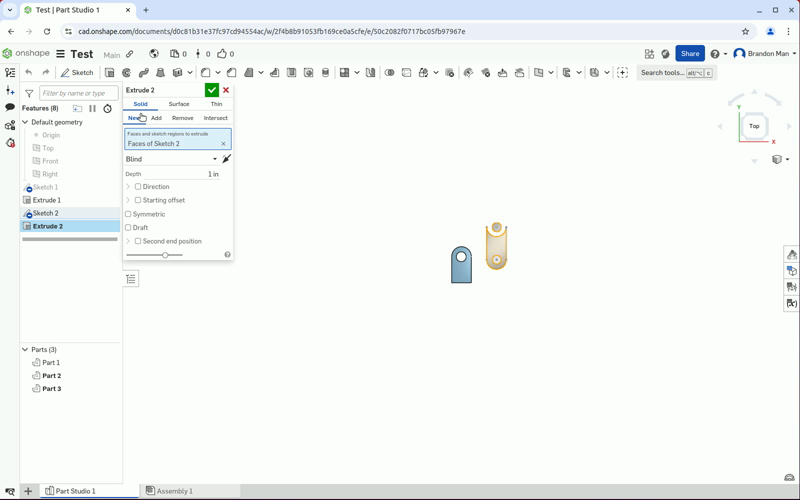
mouse_move(137, 120)
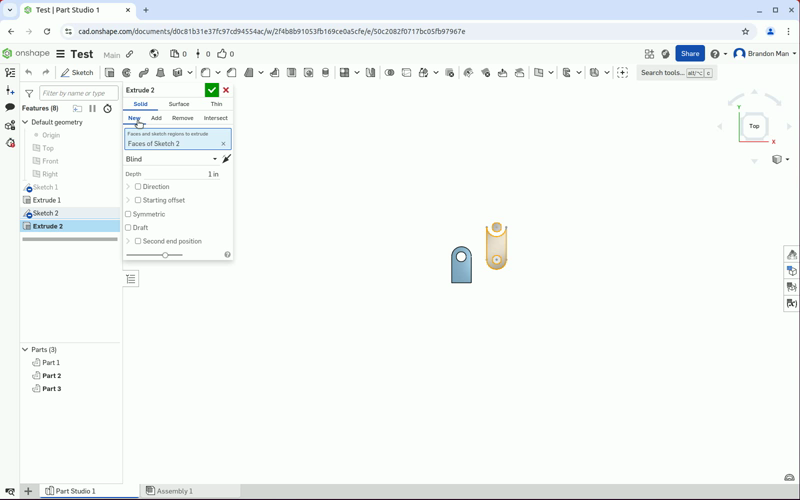
click(137, 120)
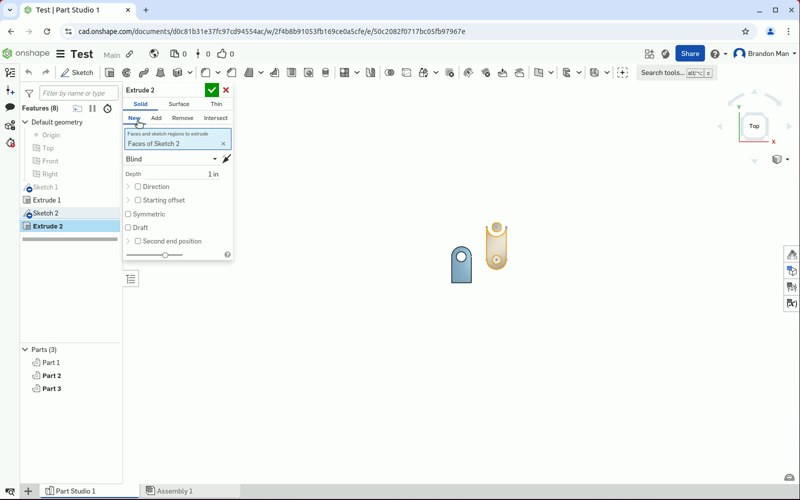
key(tab, 4)
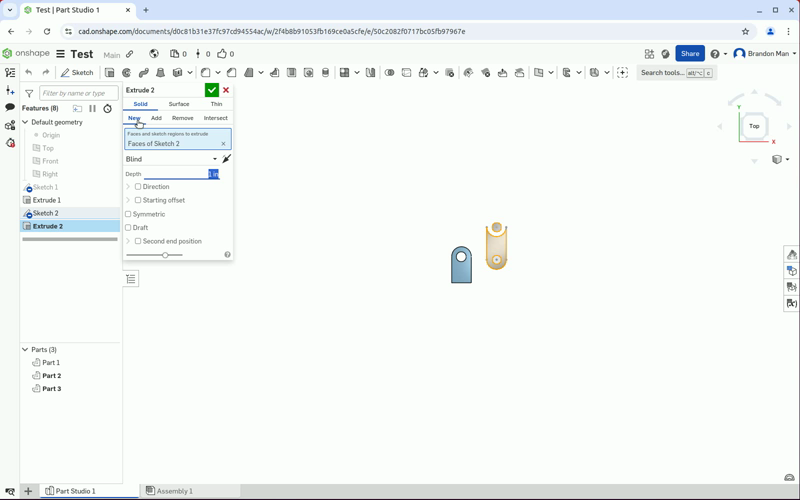
text(0.963)
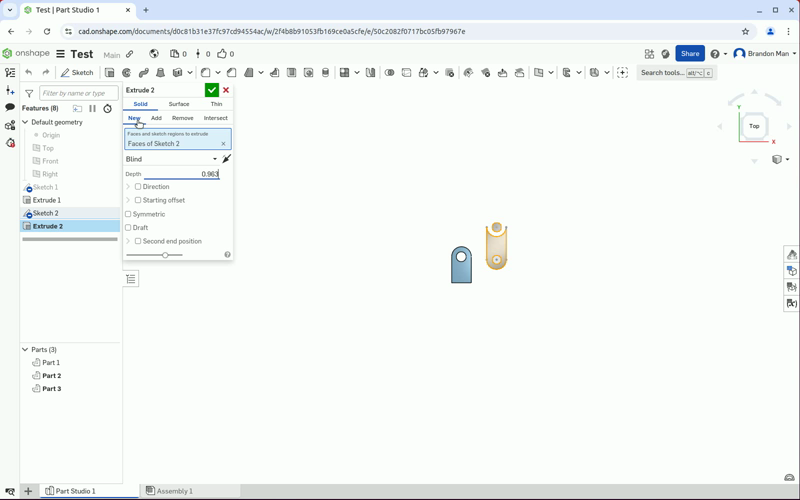
key(enter)
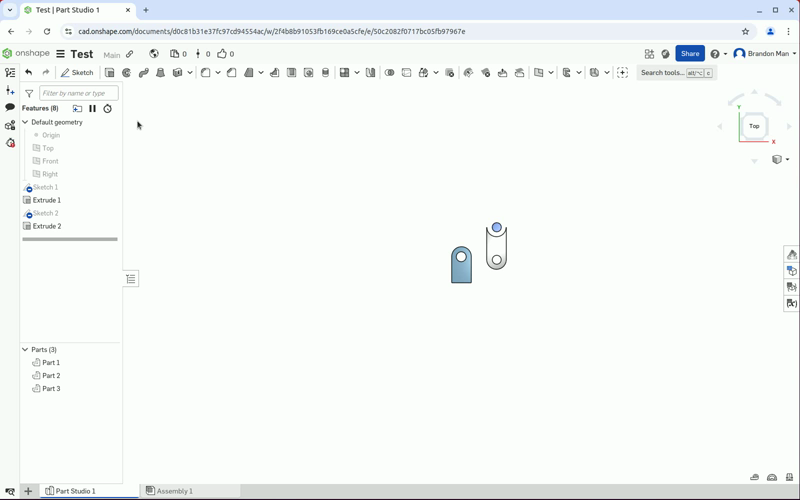
key(shift+h)
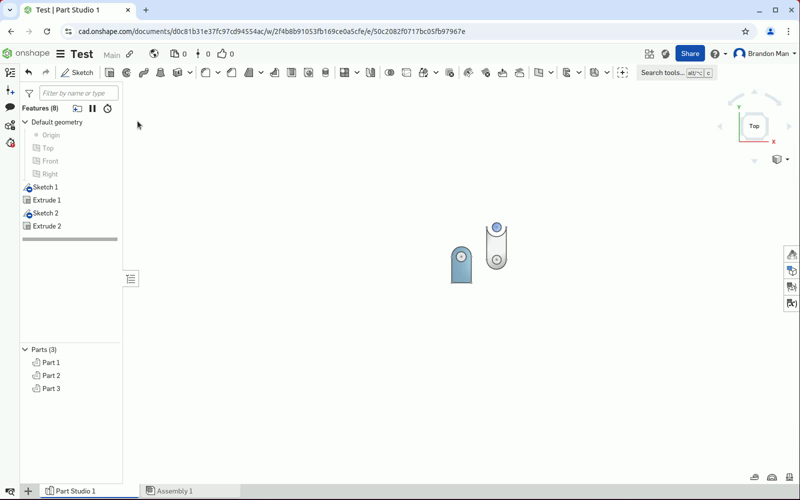
key(shift+h)
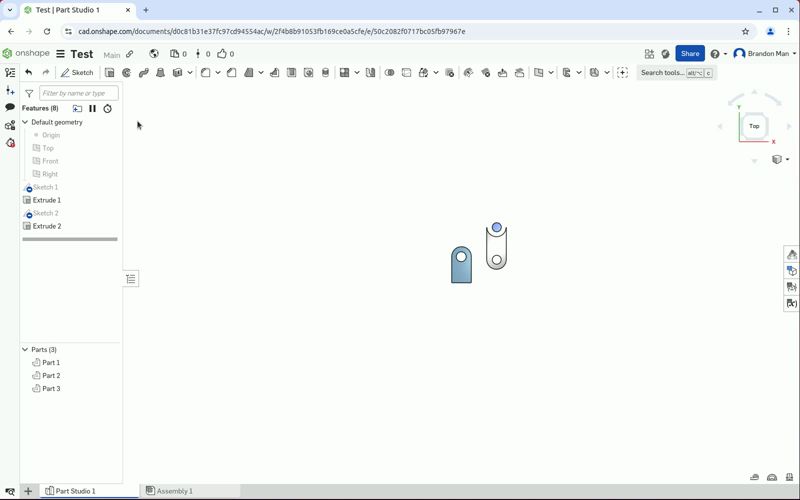
mouse_move(73, 189)
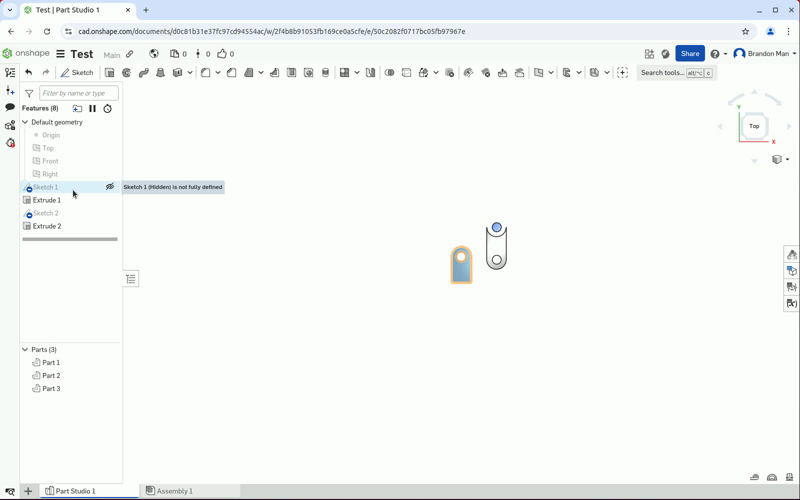
click(73, 189)
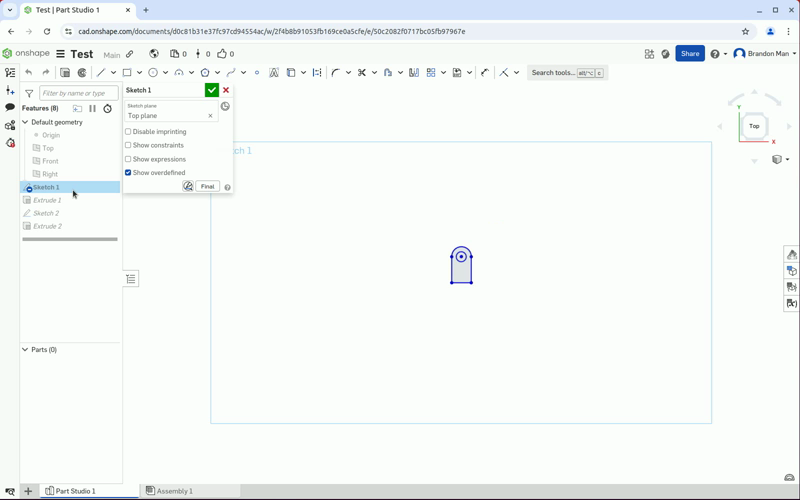
mouse_move(229, 92)
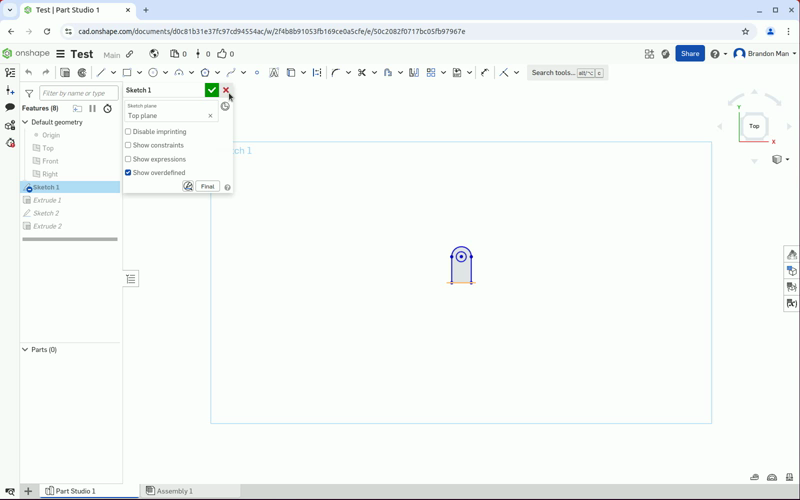
click(229, 92)
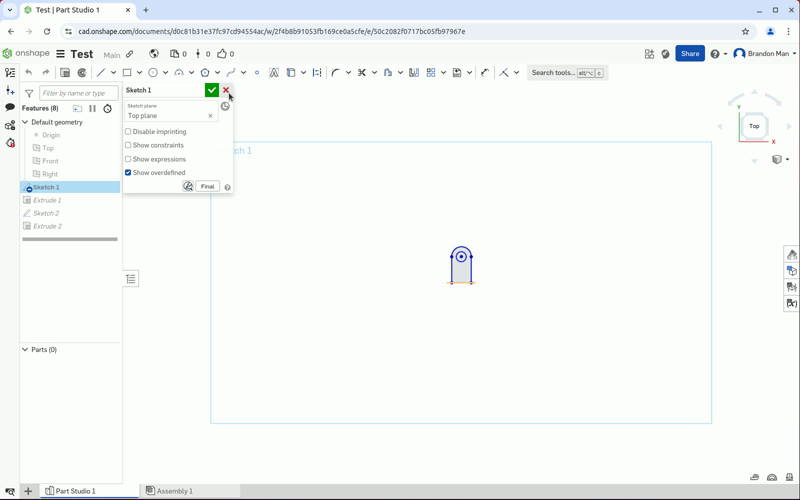
key(shift+s)
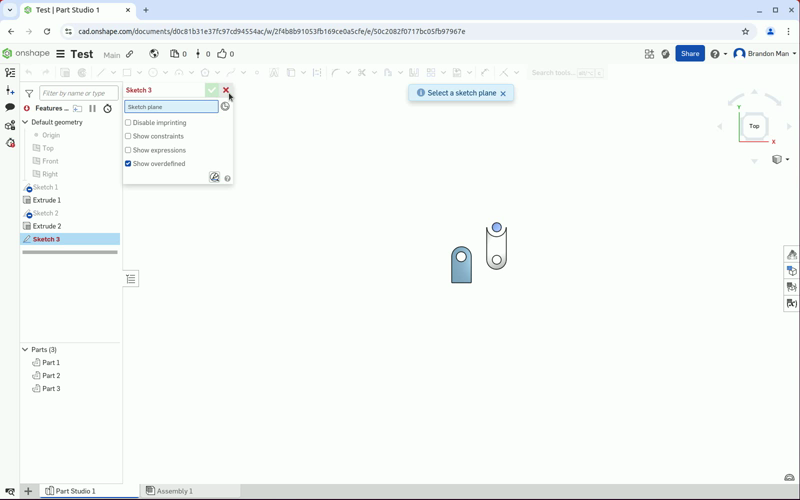
mouse_move(73, 150)
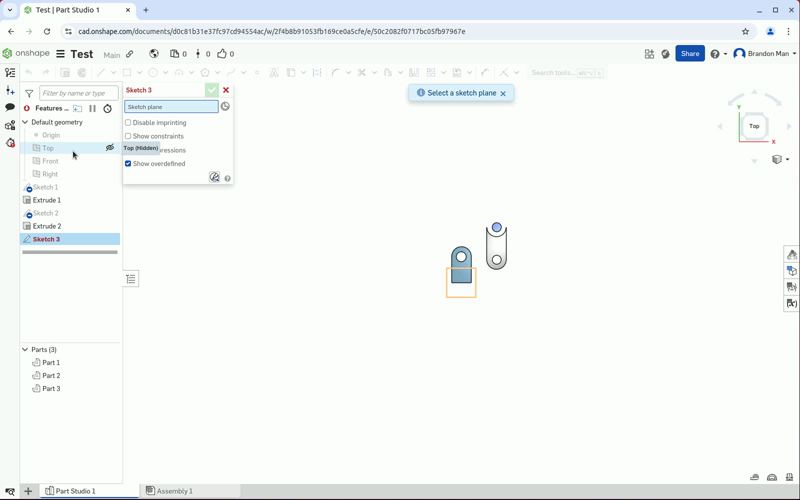
click(73, 150)
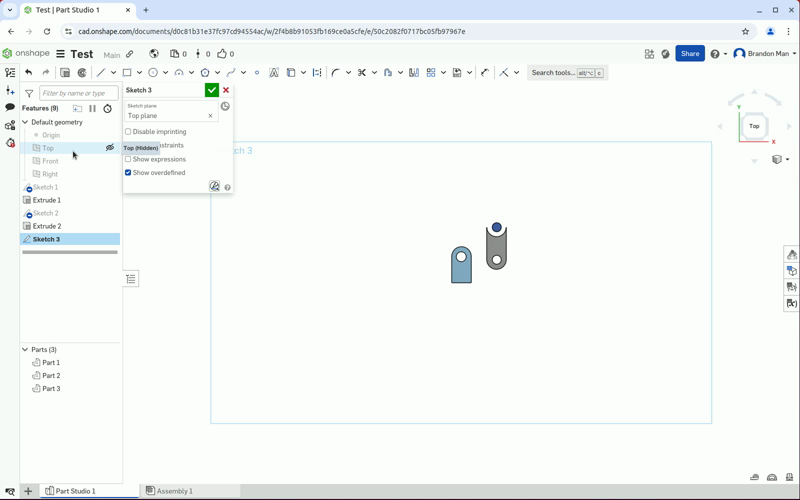
mouse_move(73, 352)
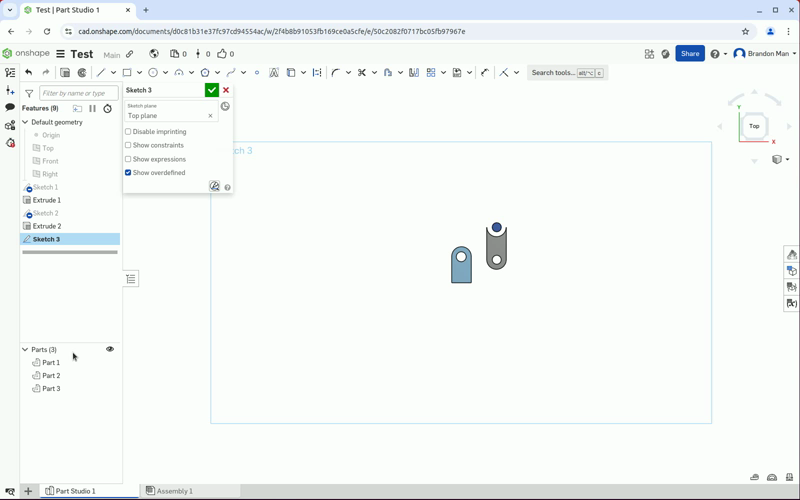
key(y)
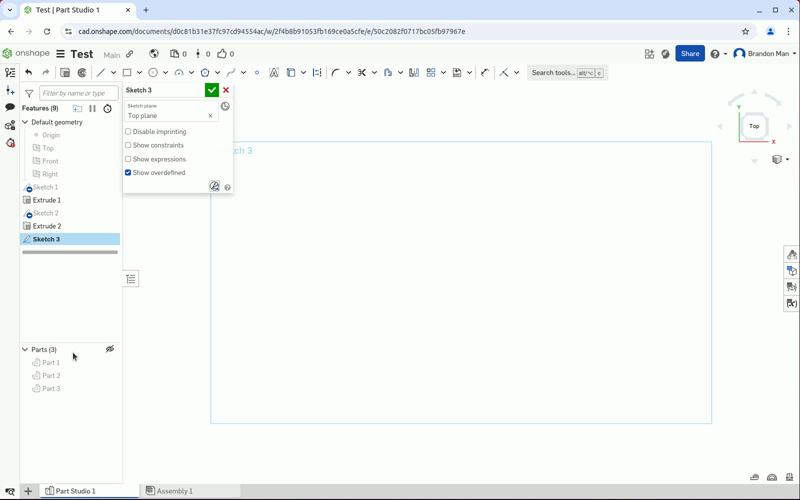
key(a)
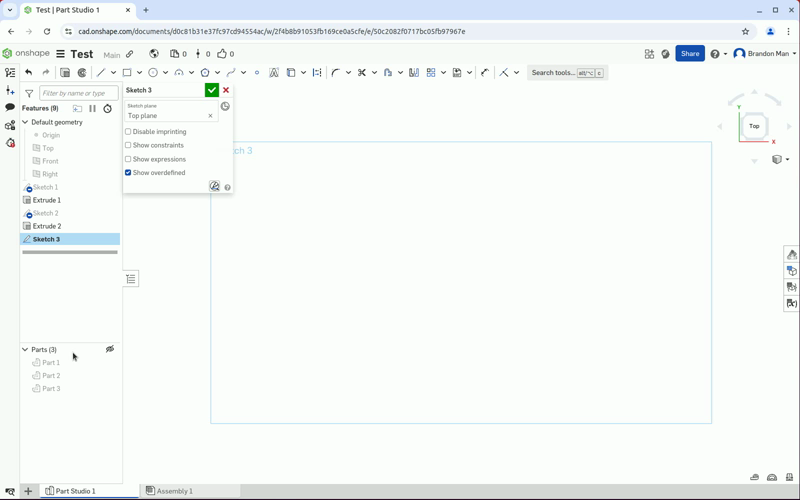
key_down(shift)
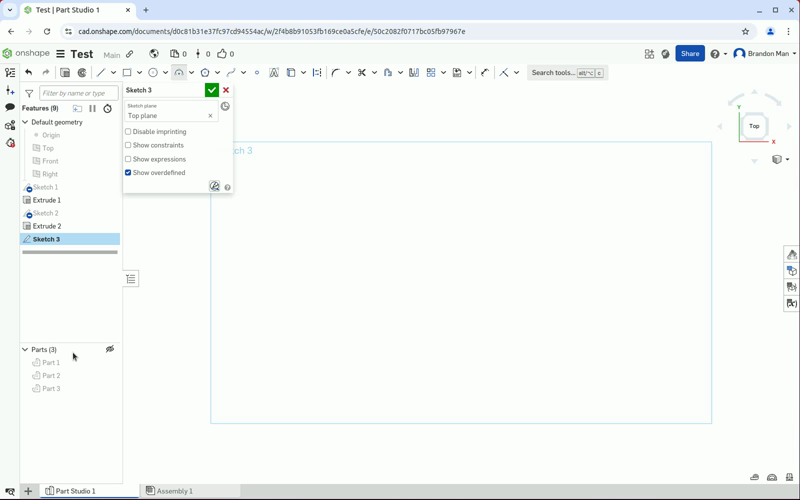
mouse_move(515, 265)
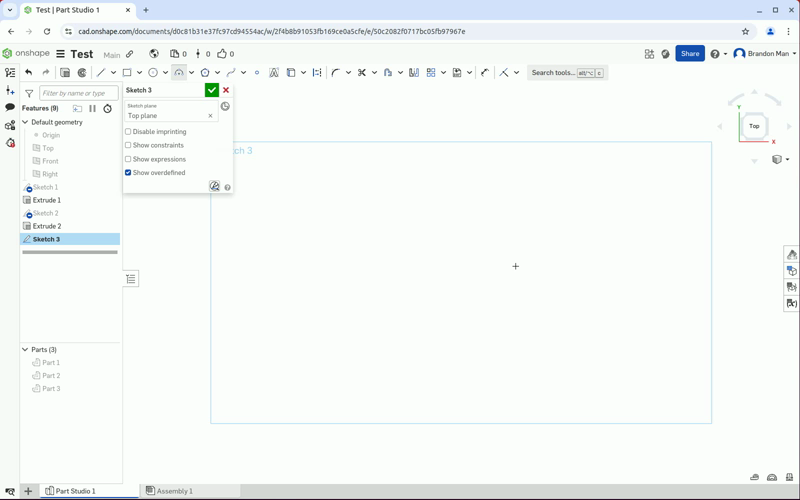
click(515, 265)
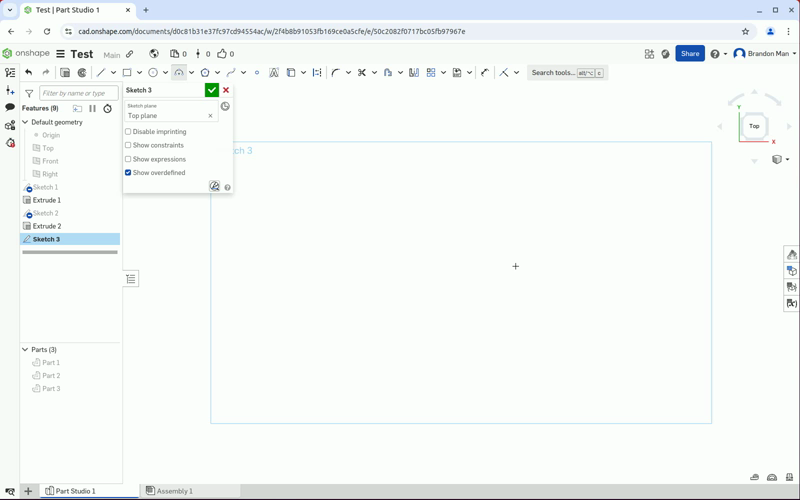
key_up(shift)
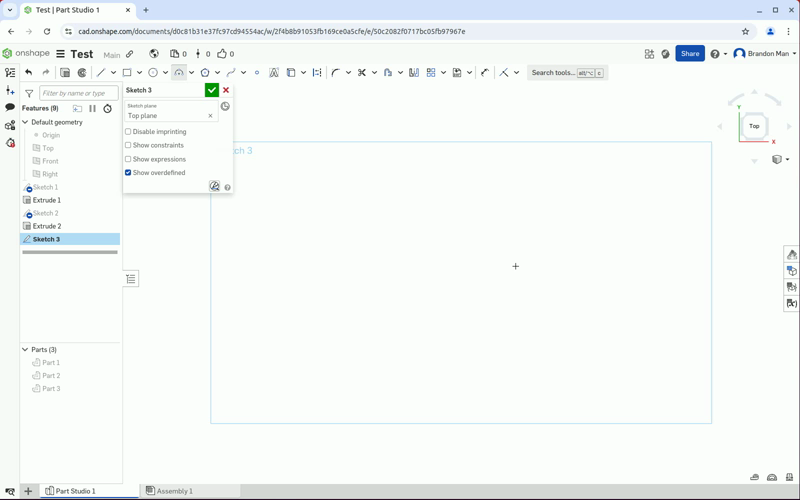
key_down(shift)
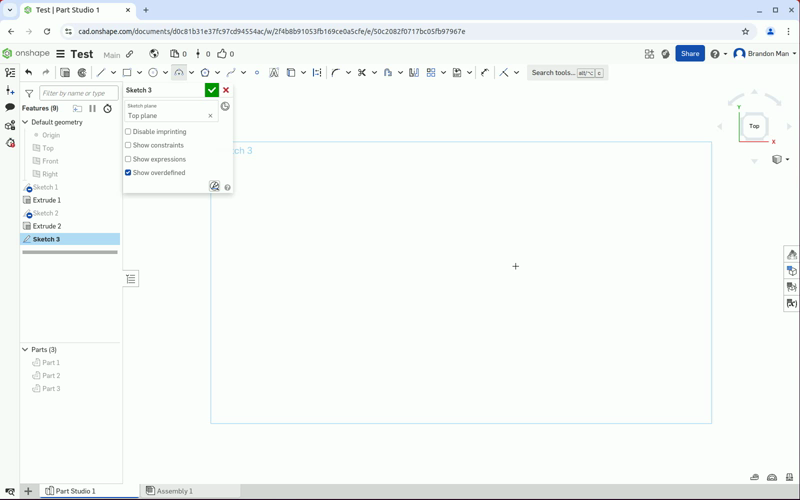
mouse_move(535, 265)
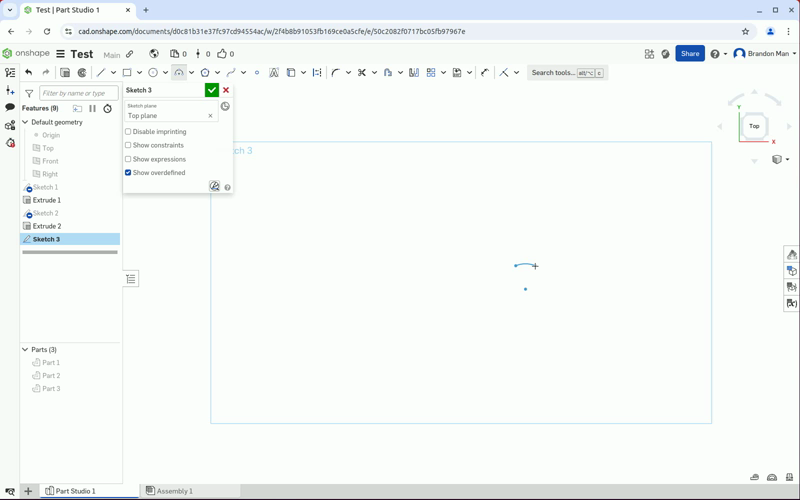
click(535, 265)
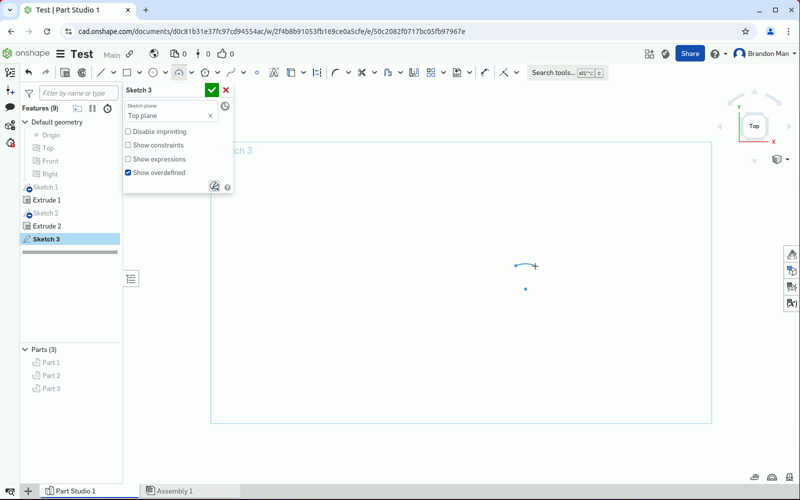
mouse_move(525, 275)
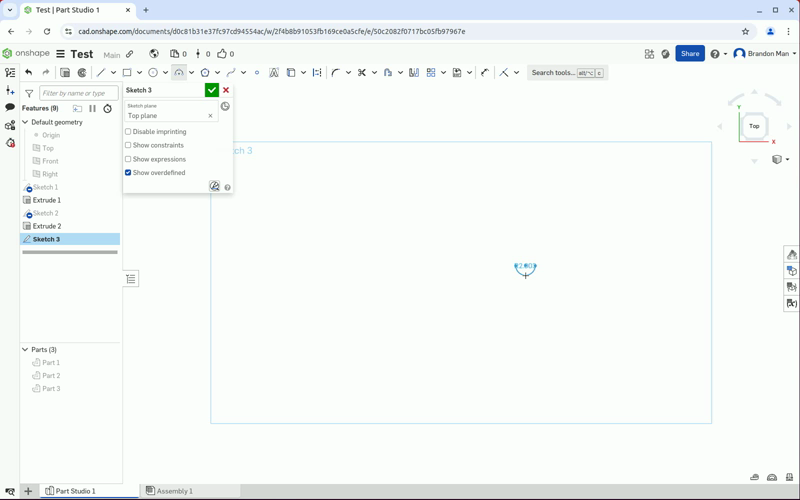
click(525, 275)
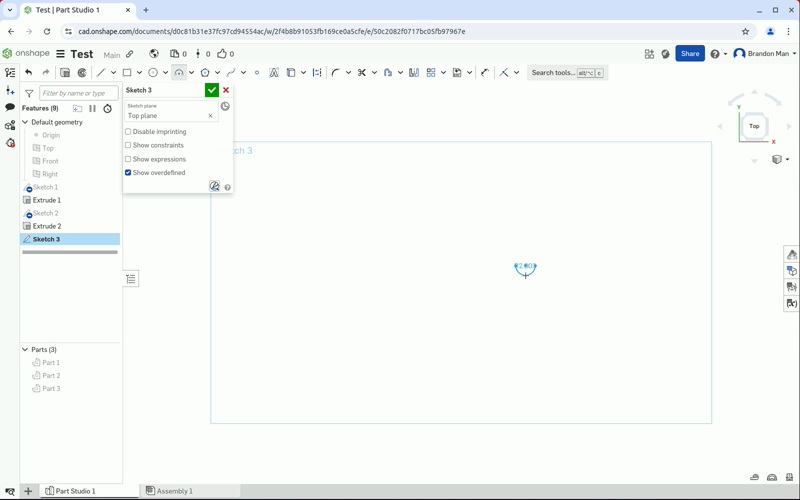
key_up(shift)
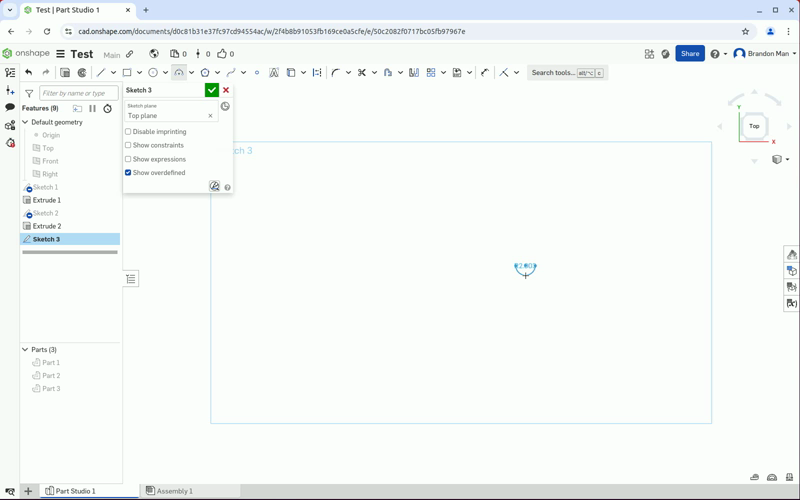
key(esc)
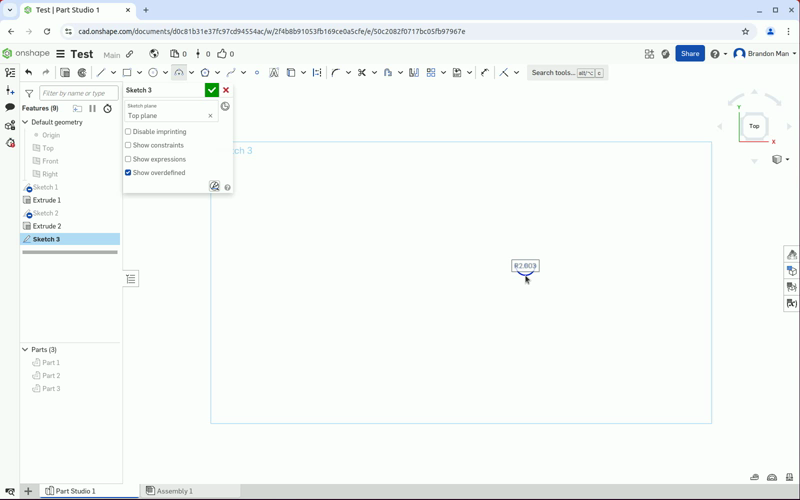
key(l)
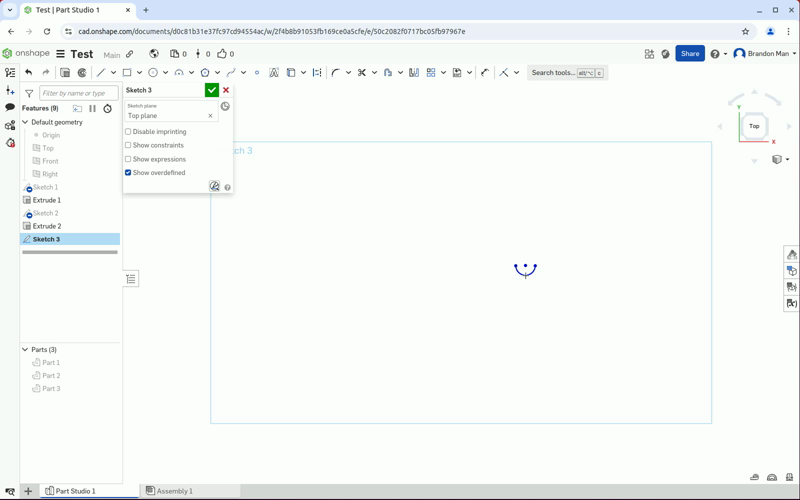
mouse_move(535, 265)
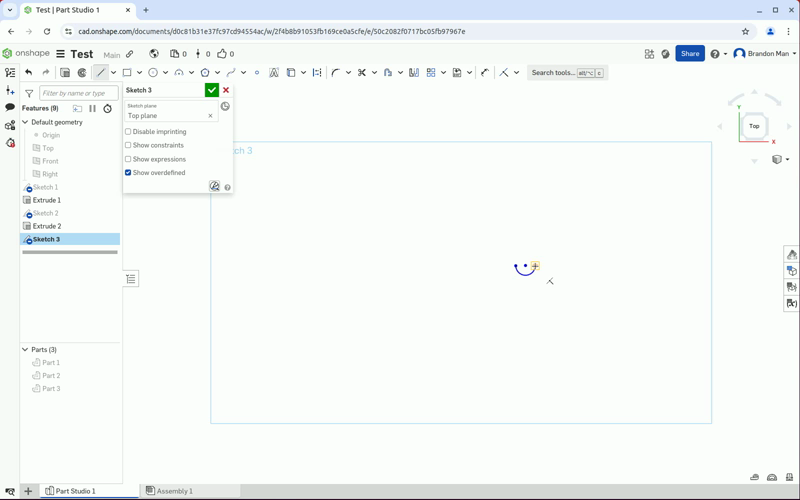
click(535, 265)
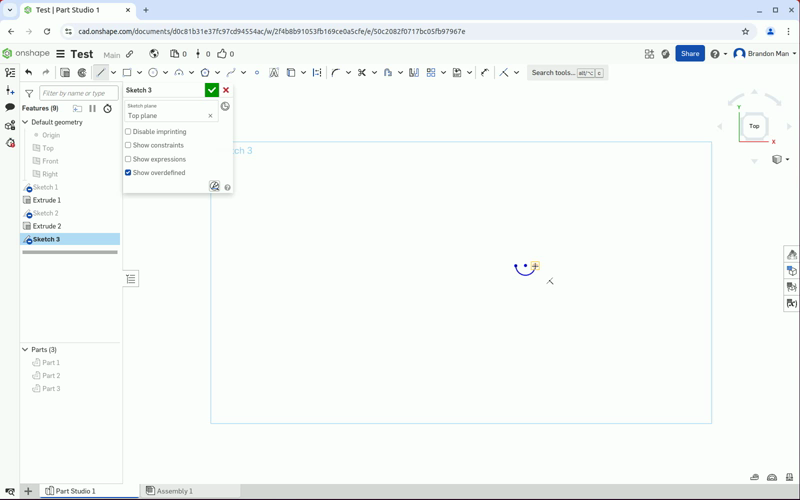
key_down(shift)
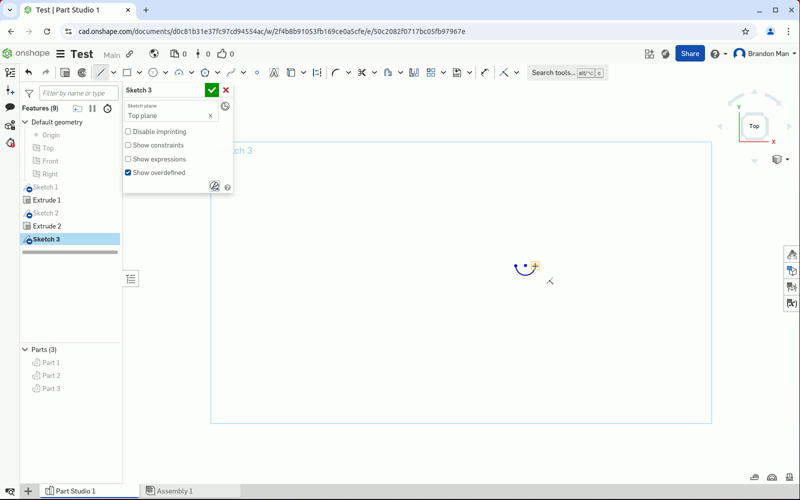
mouse_move(565, 265)
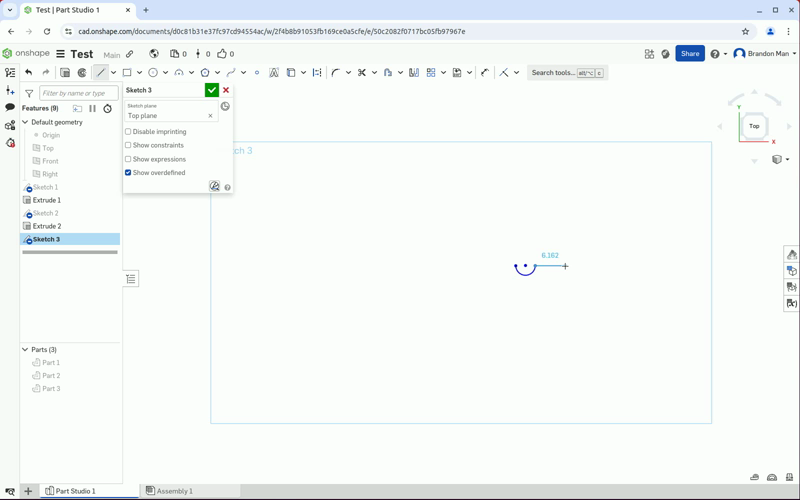
mouse_move(535, 220)
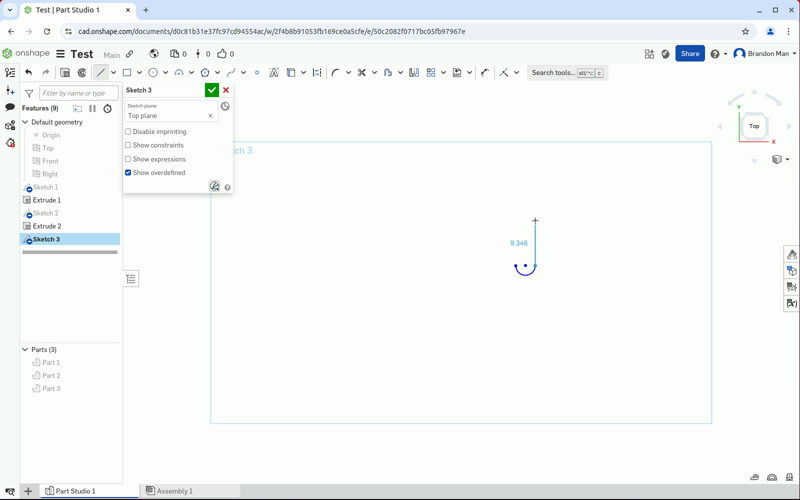
click(535, 220)
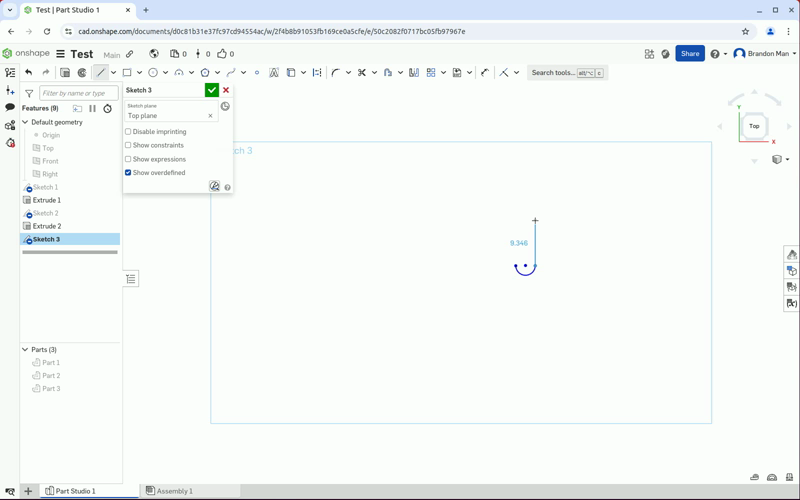
key_up(shift)
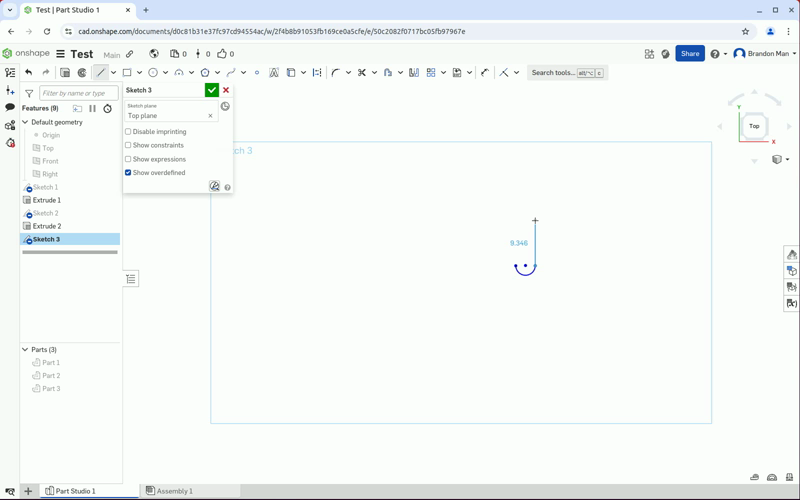
key(esc)
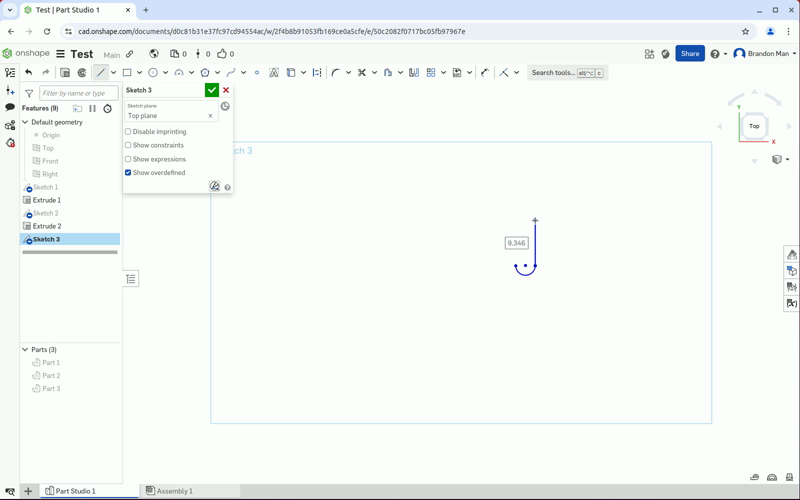
key(a)
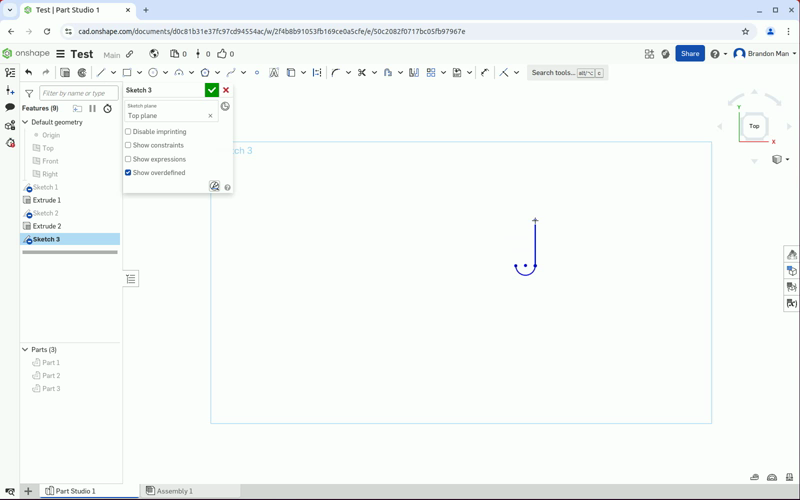
mouse_move(535, 220)
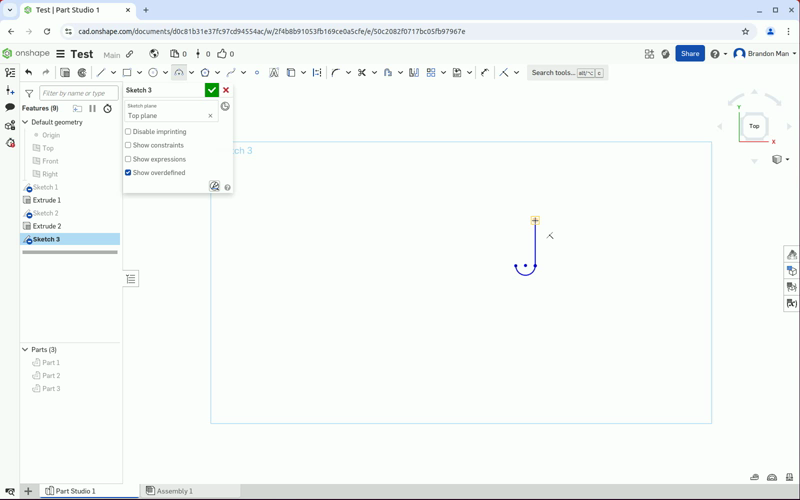
click(535, 220)
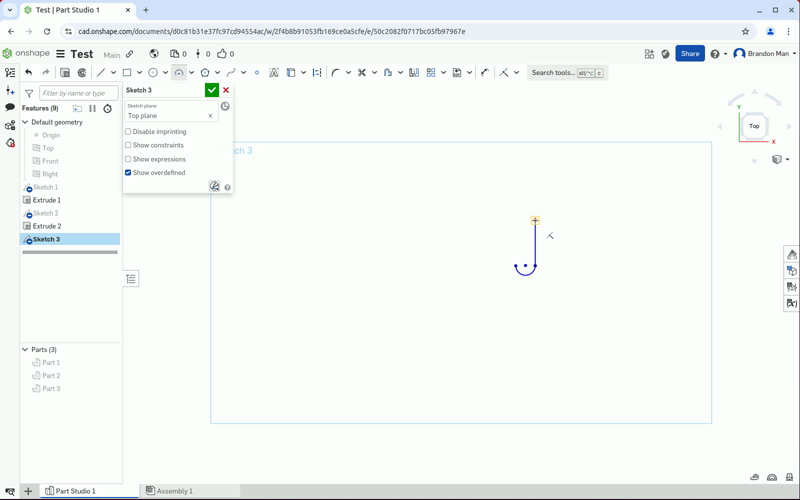
key_down(shift)
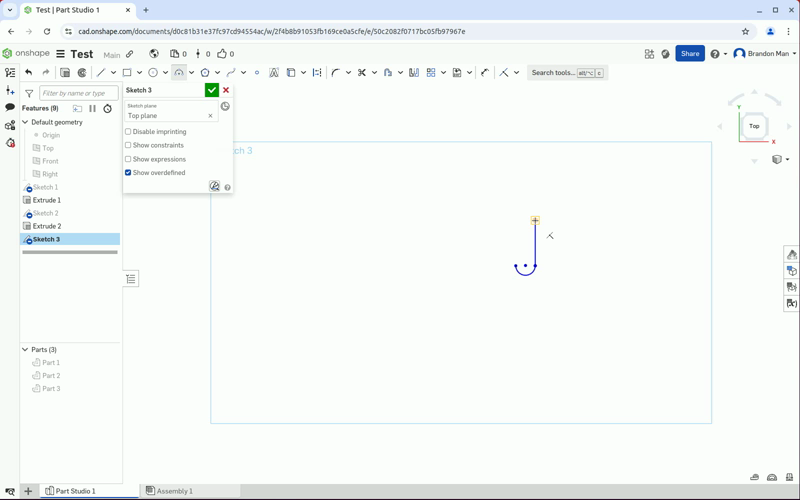
mouse_move(515, 220)
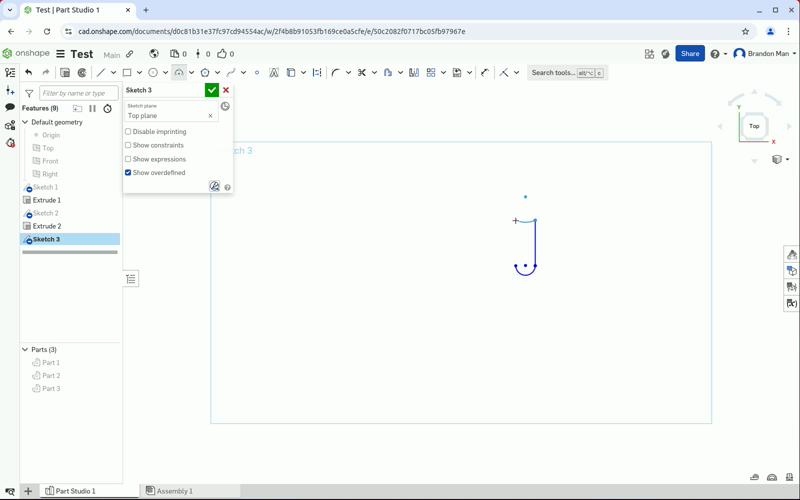
click(515, 220)
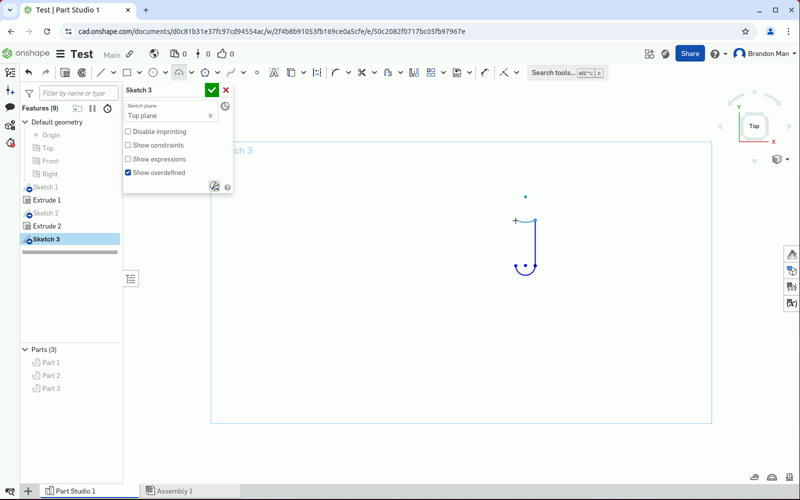
mouse_move(525, 229)
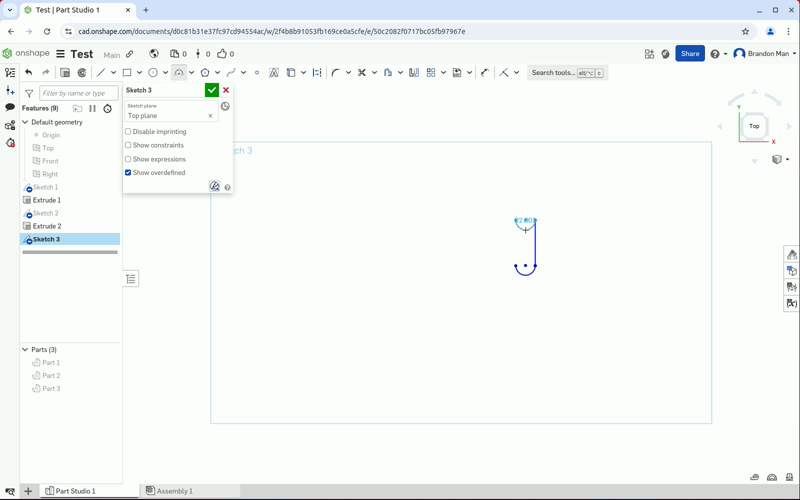
click(525, 229)
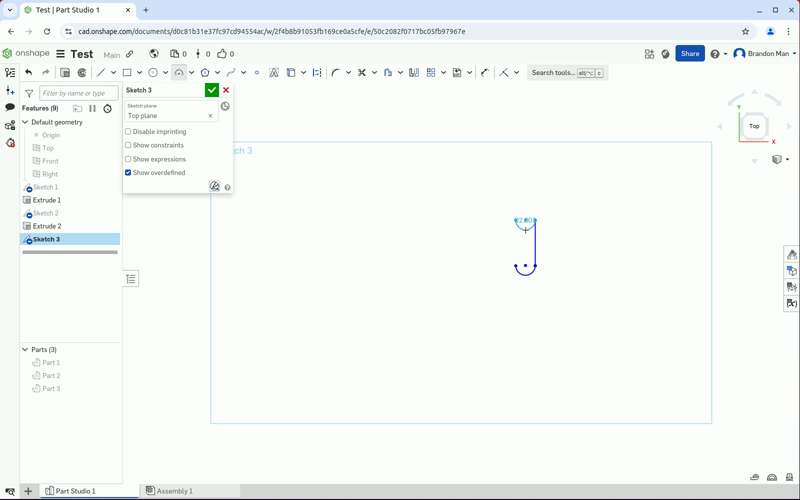
key_up(shift)
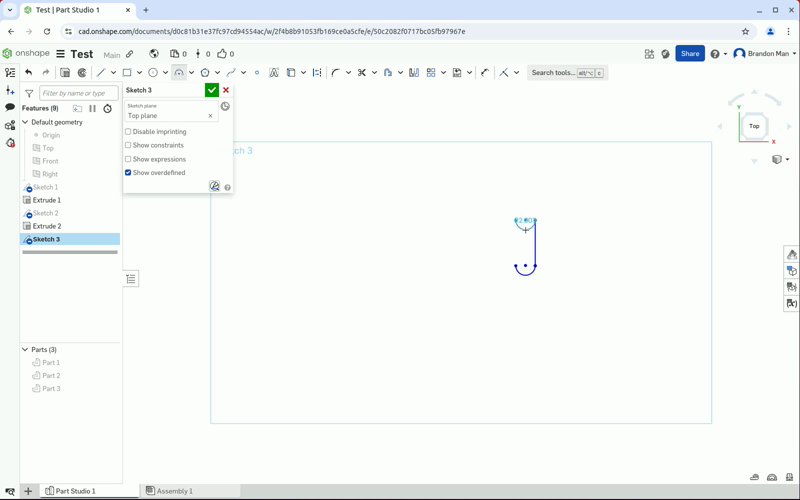
key(esc)
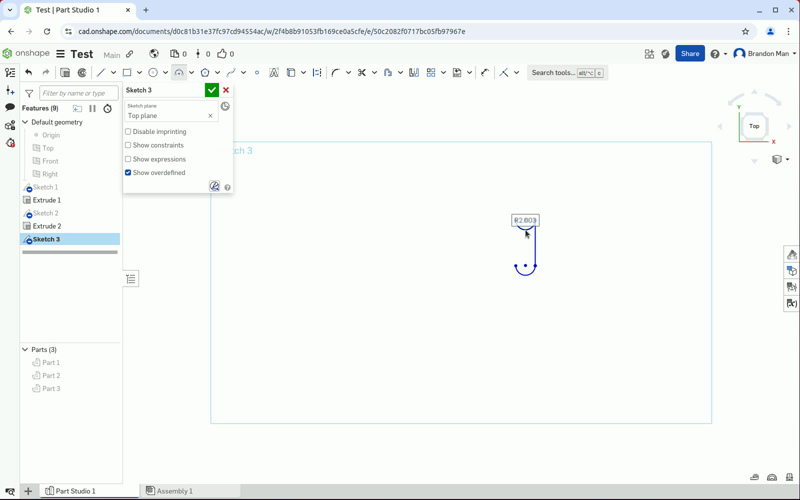
key(l)
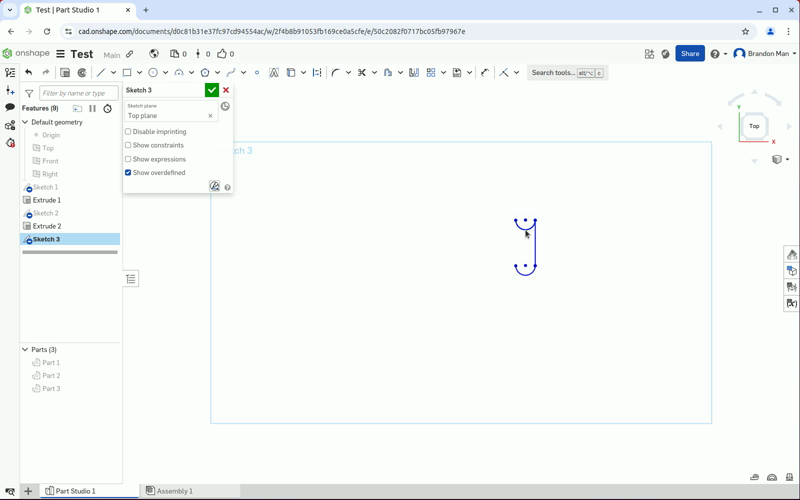
mouse_move(515, 220)
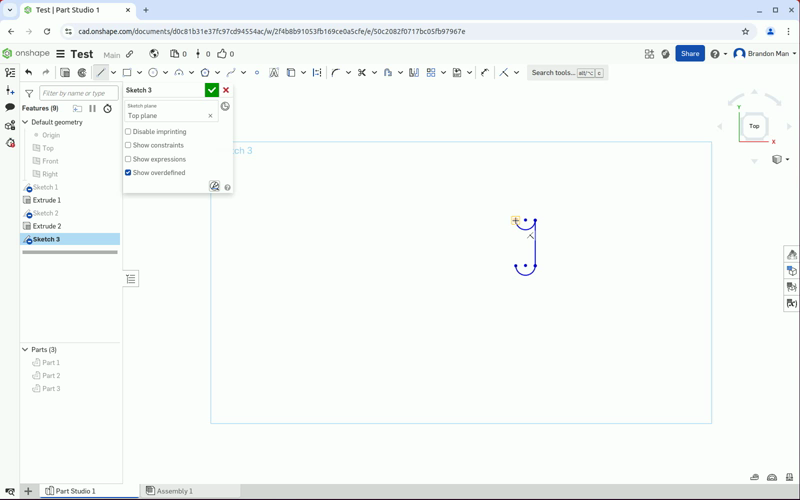
click(515, 220)
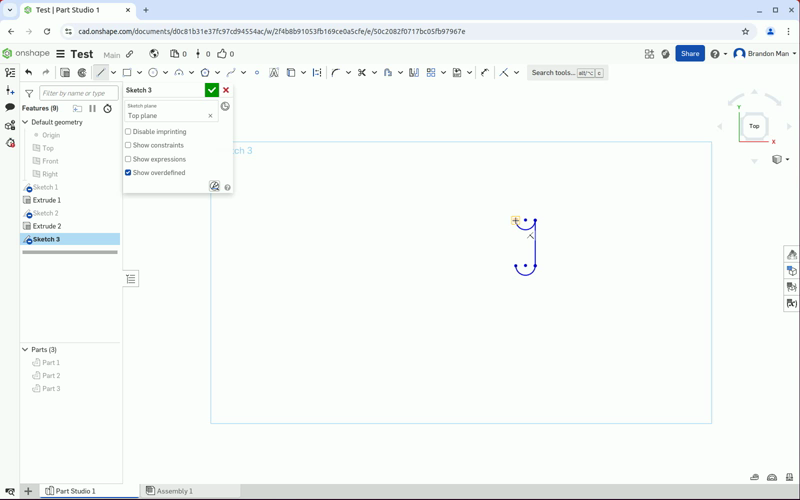
mouse_move(545, 220)
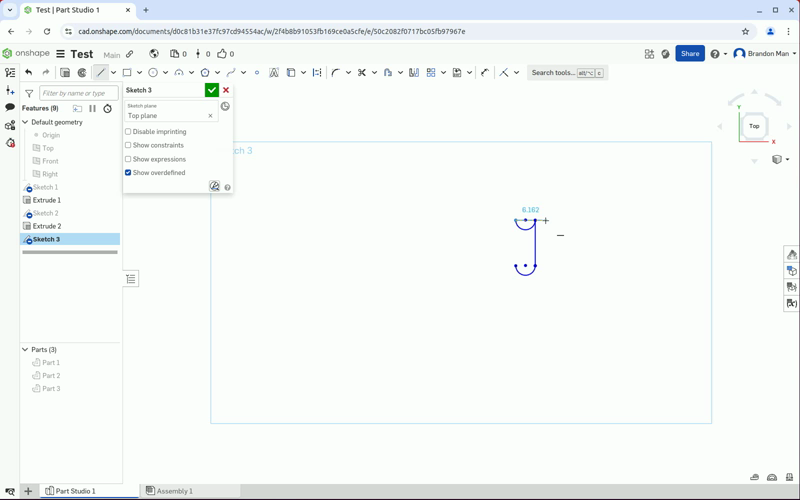
key_down(shift)
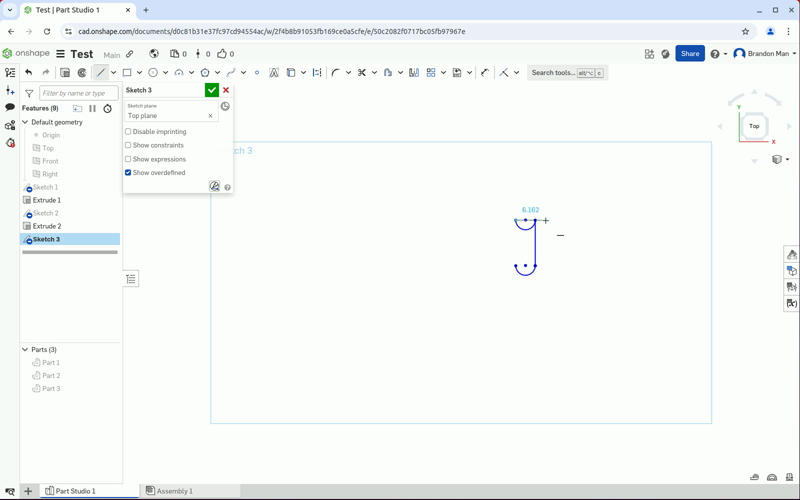
mouse_move(515, 265)
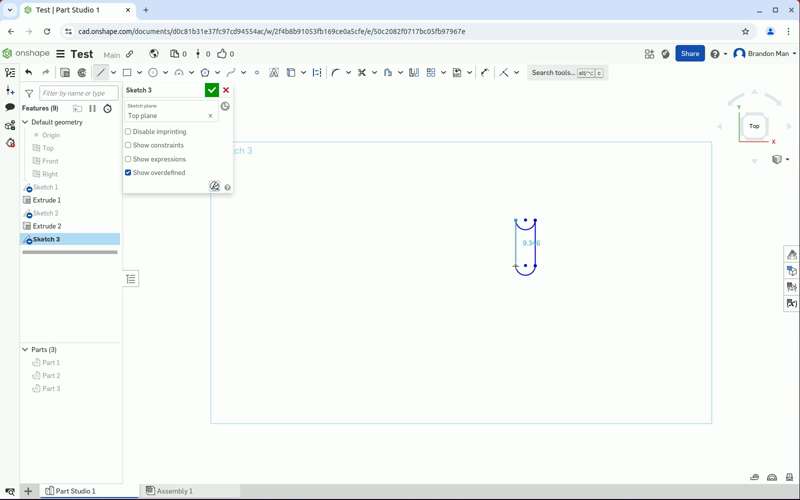
key_up(shift)
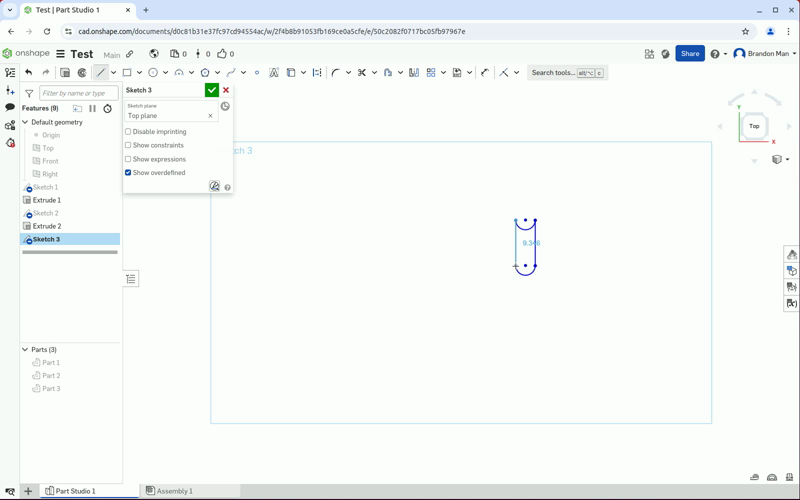
click(515, 265)
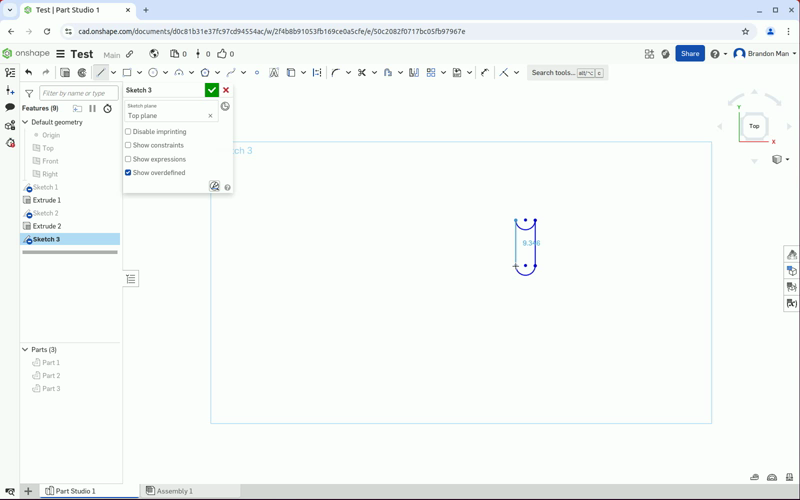
key(esc)
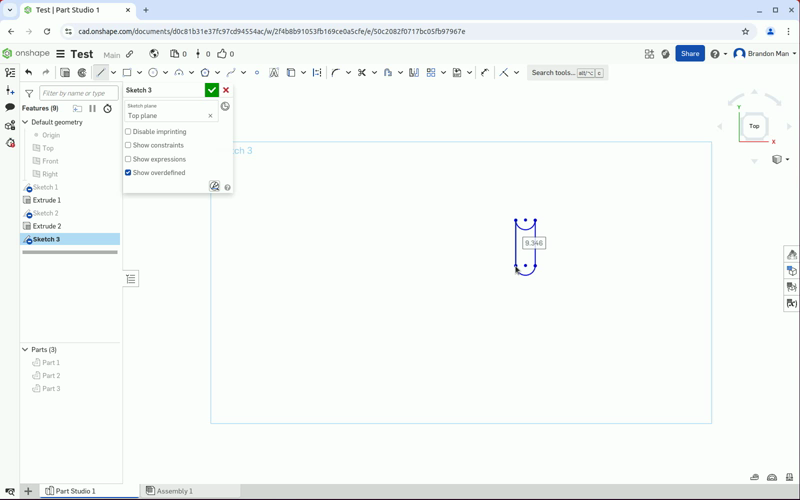
key(c)
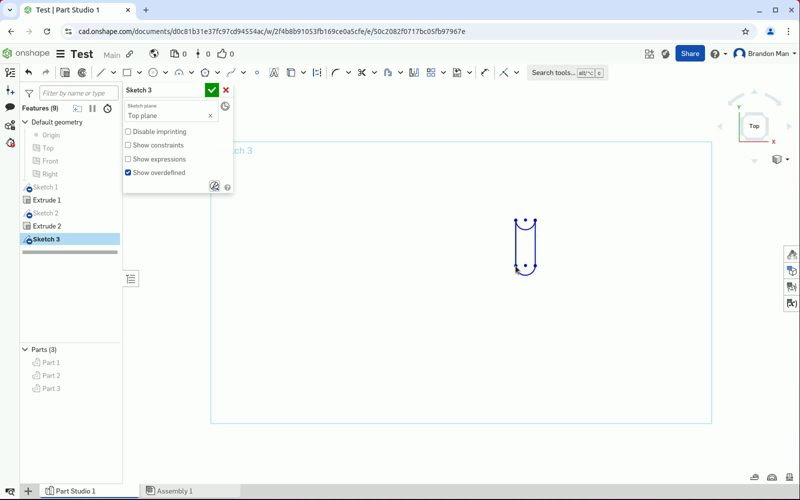
key_down(shift)
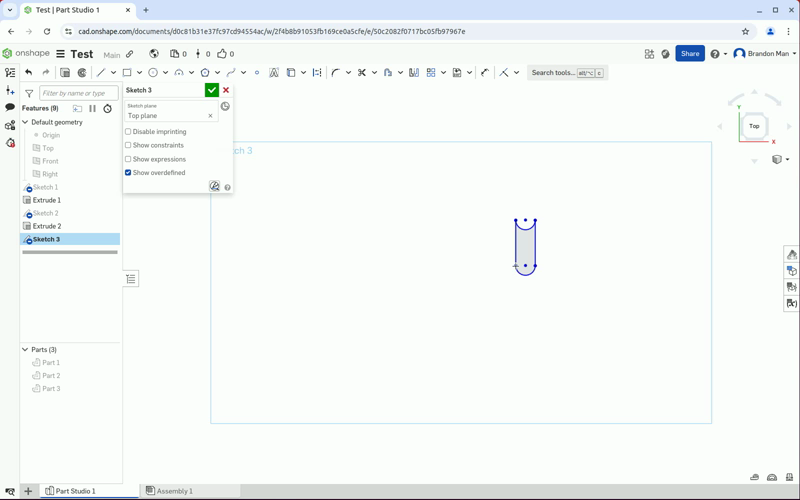
mouse_move(525, 265)
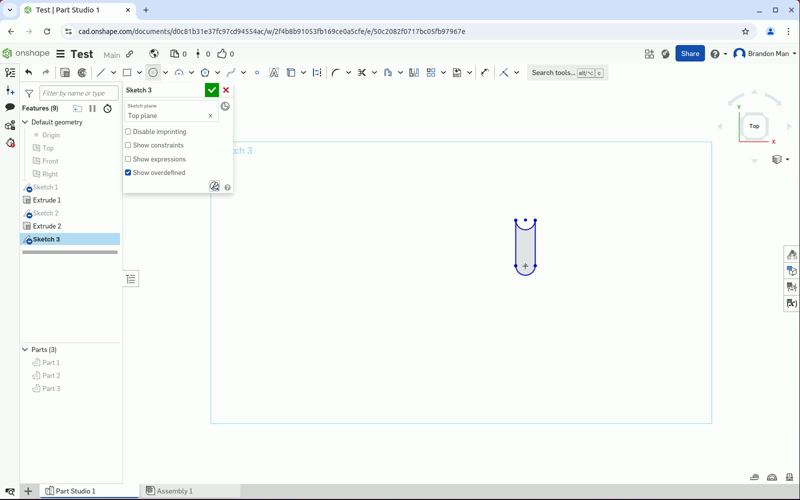
click(525, 265)
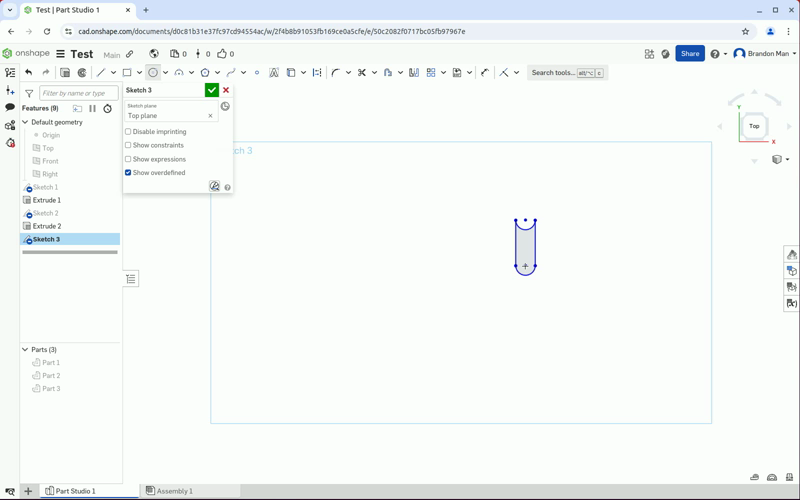
key_up(shift)
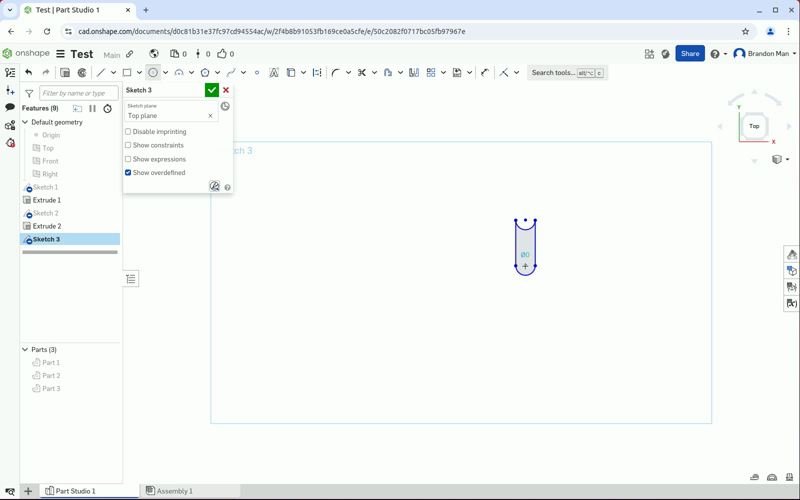
mouse_move(530, 265)
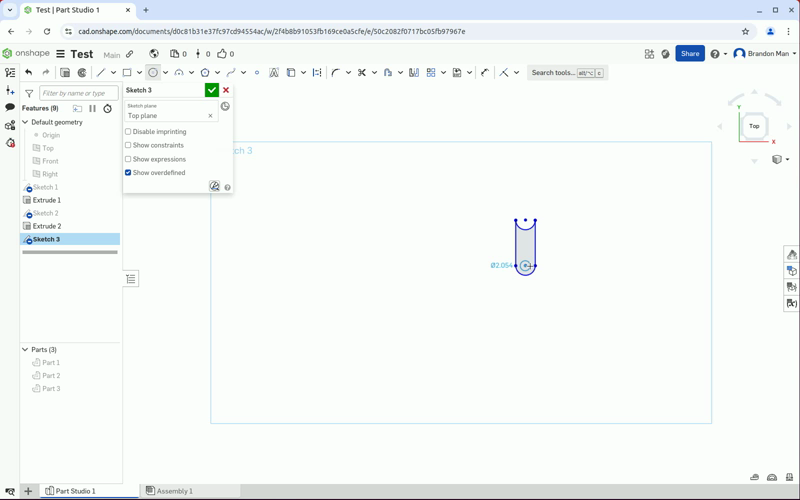
click(530, 265)
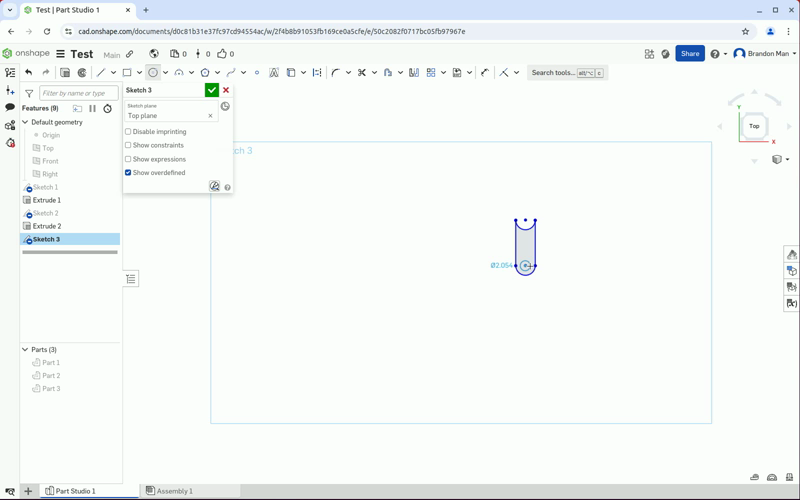
key(esc)
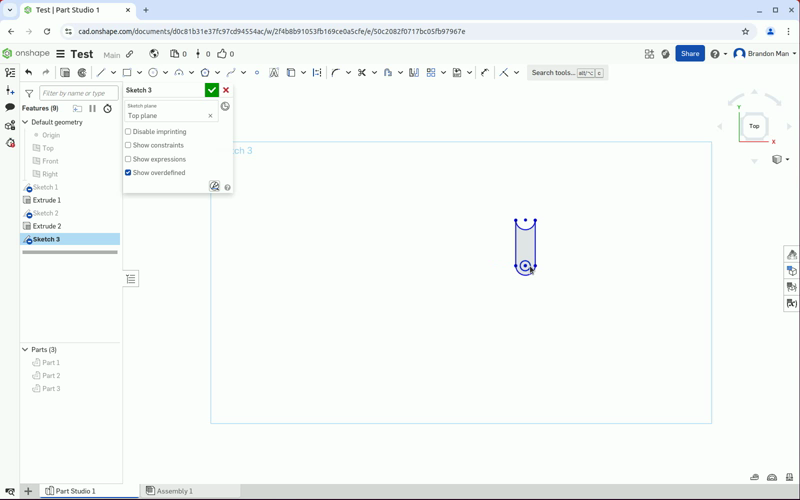
key(c)
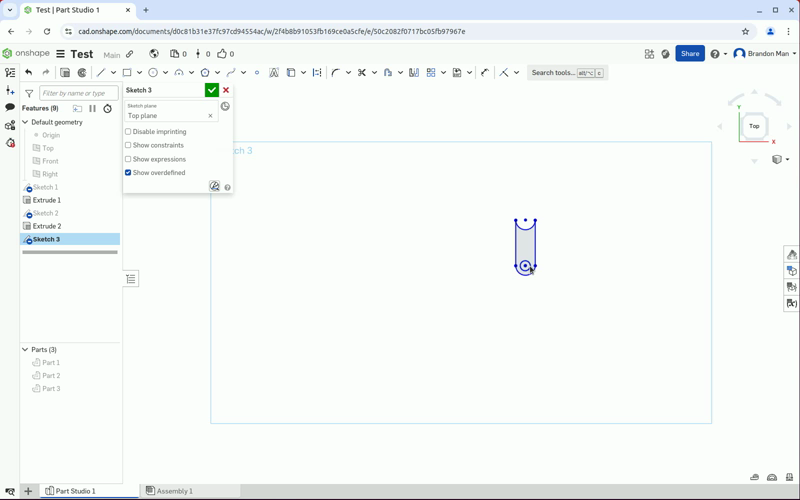
key_down(shift)
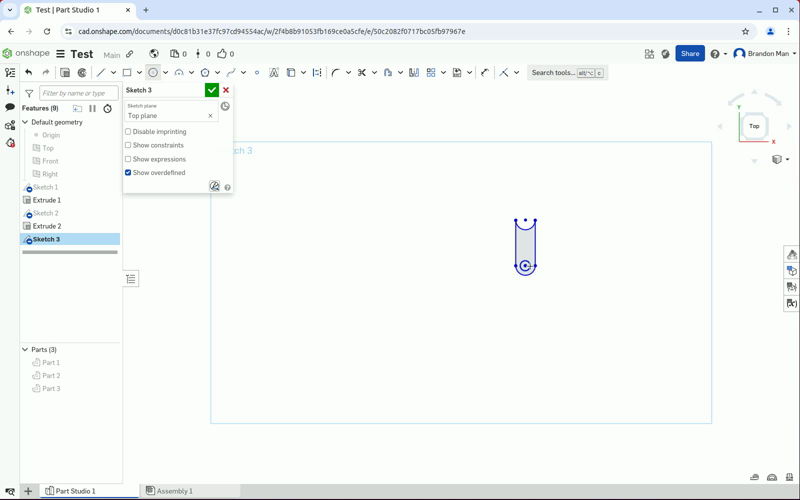
mouse_move(525, 220)
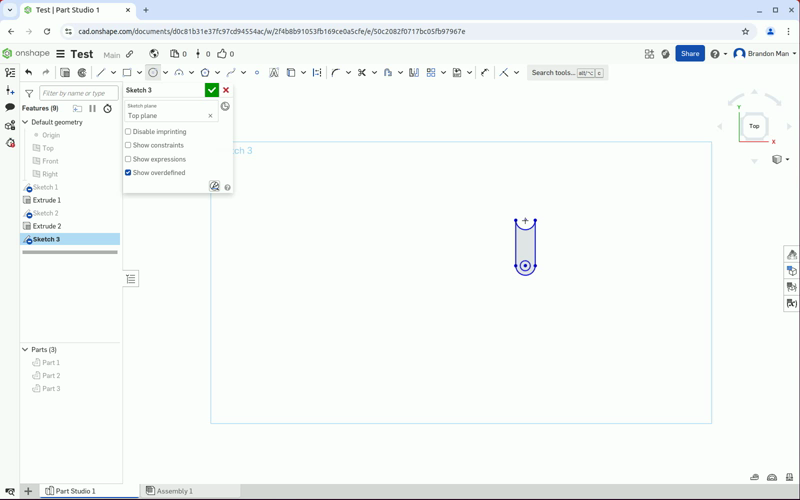
click(525, 220)
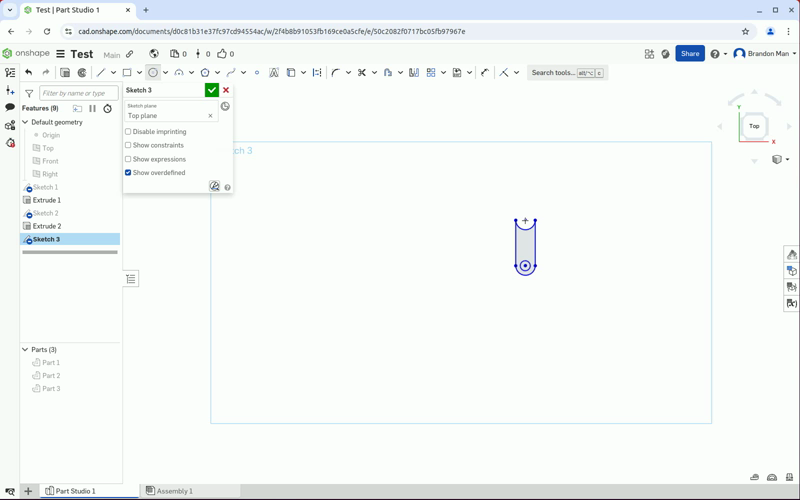
key_up(shift)
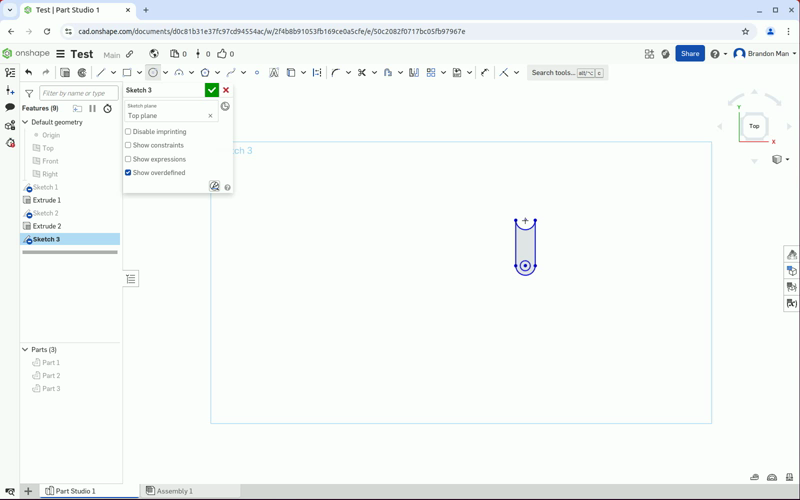
mouse_move(530, 220)
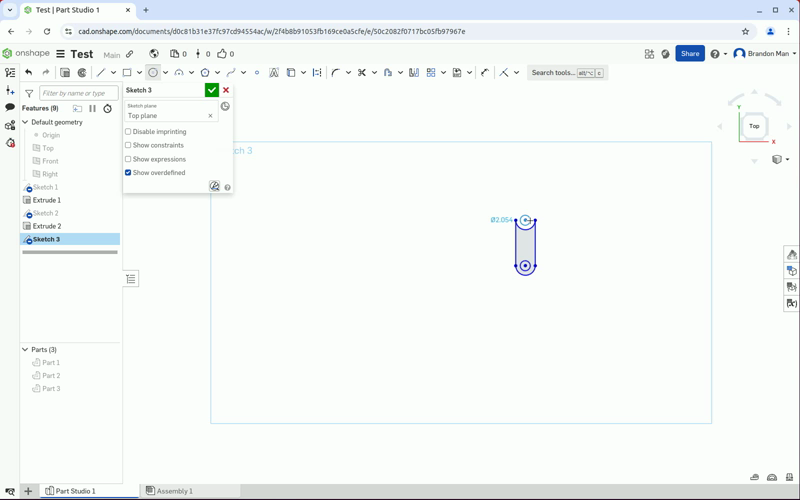
click(530, 220)
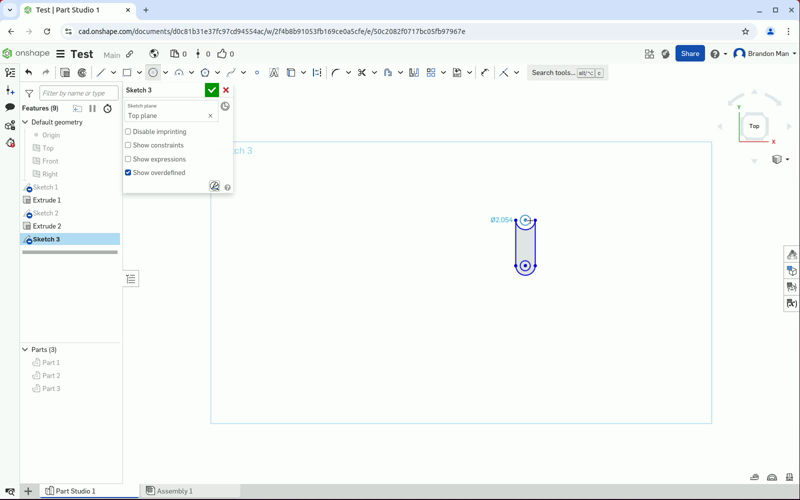
key(esc)
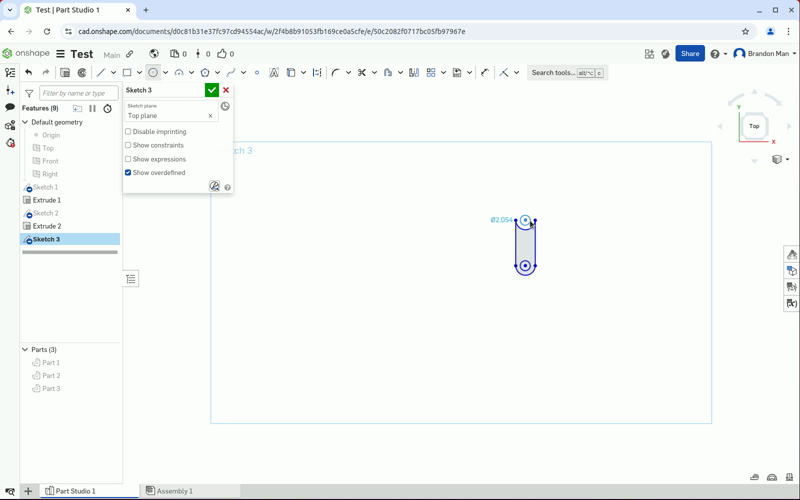
mouse_move(518, 224)
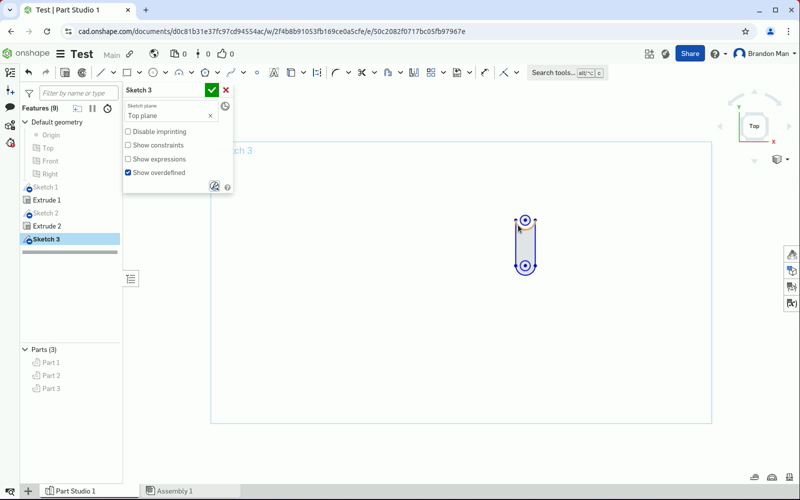
scroll(6)
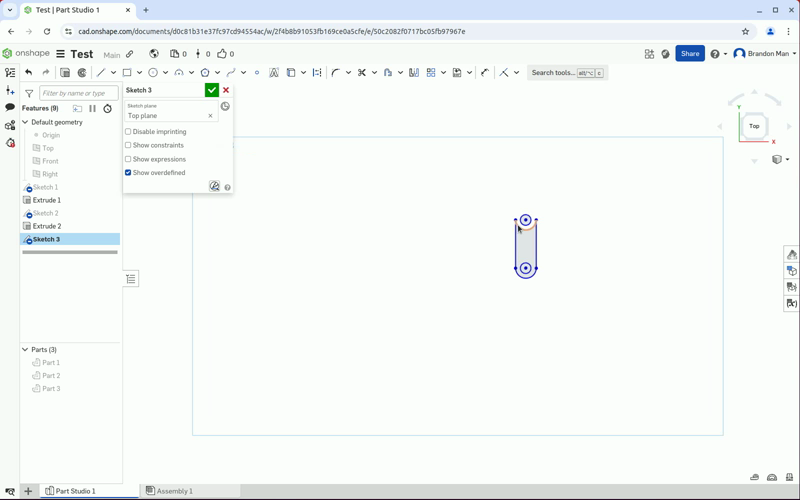
scroll(6)
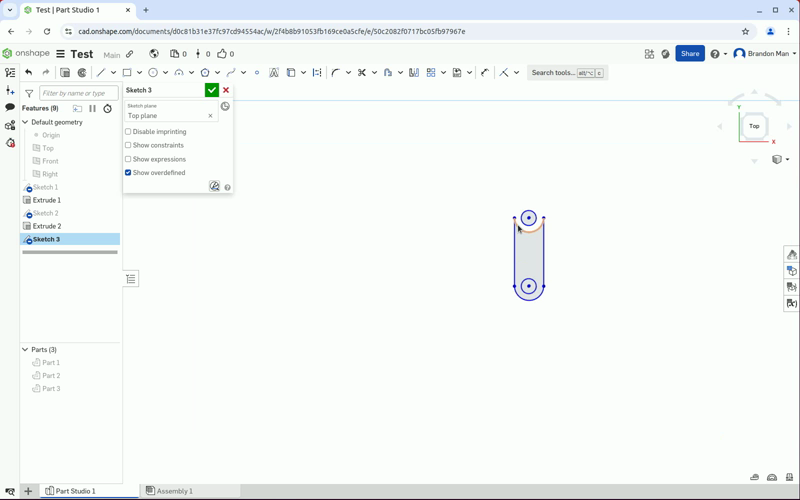
scroll(6)
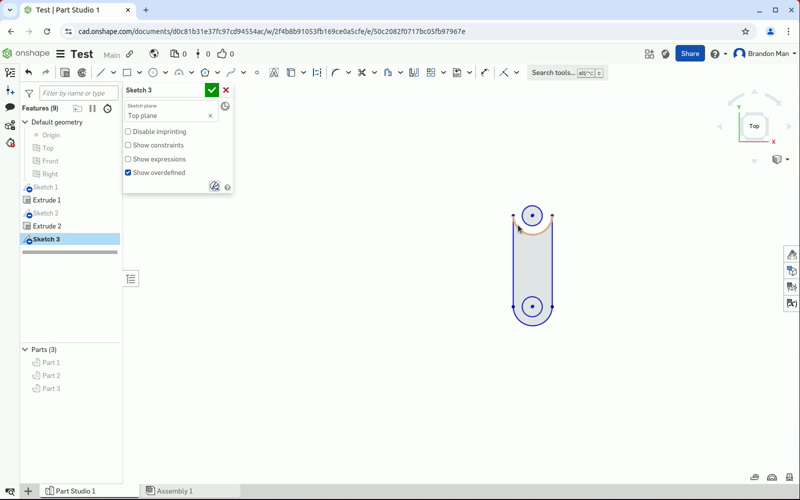
scroll(6)
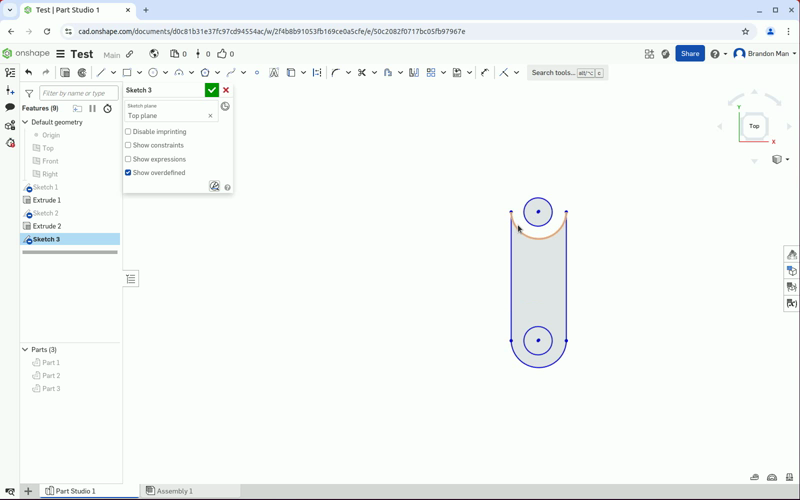
scroll(6)
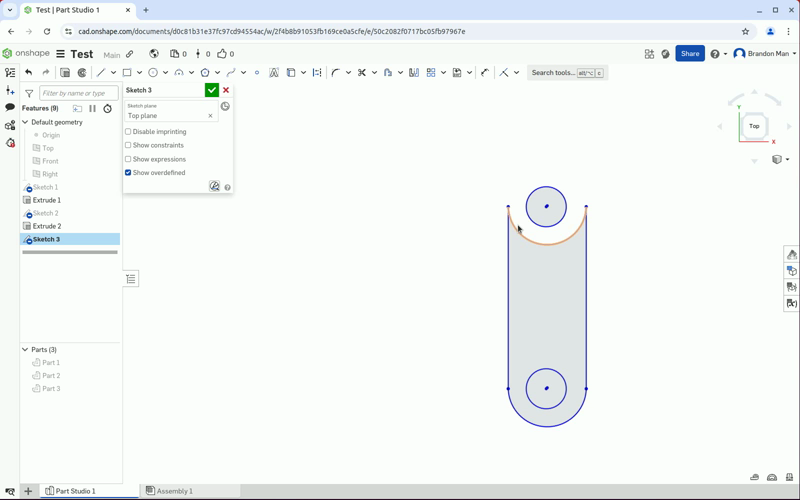
scroll(6)
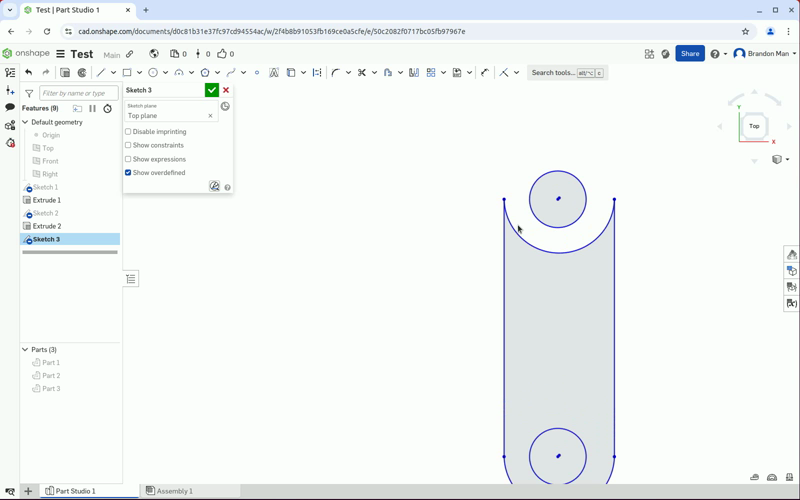
scroll(6)
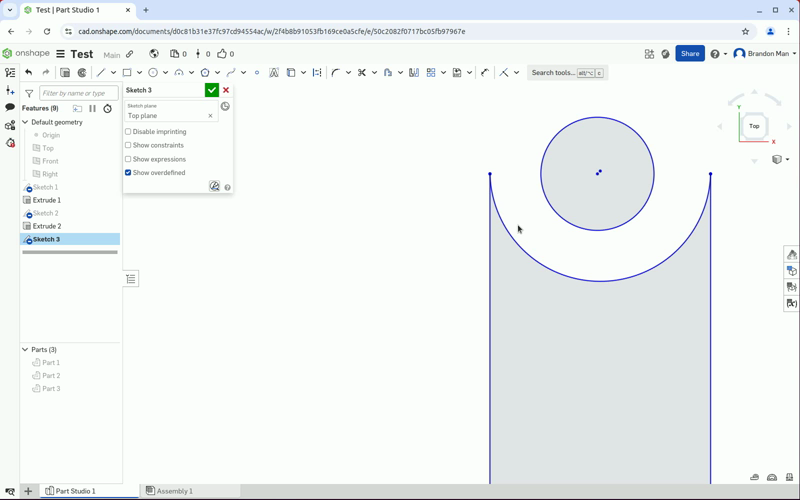
click(518, 224)
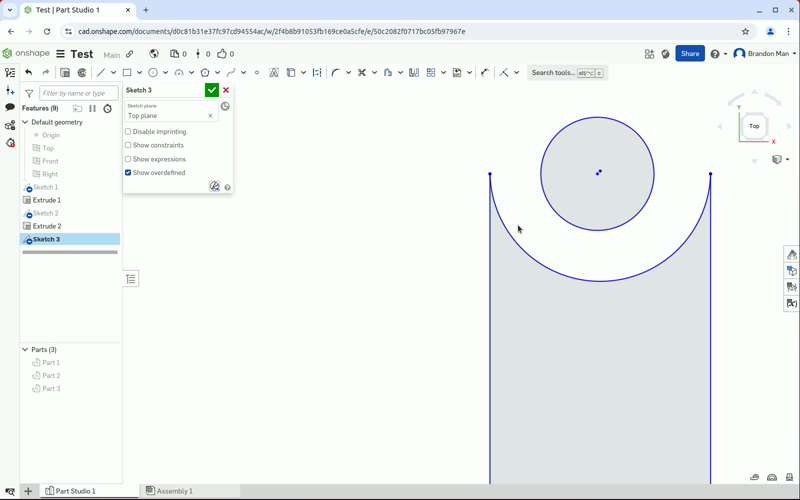
scroll(-6)
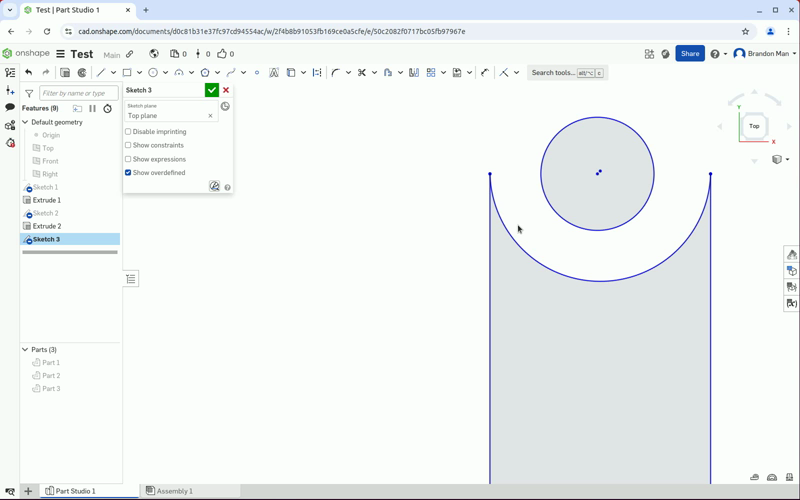
scroll(-6)
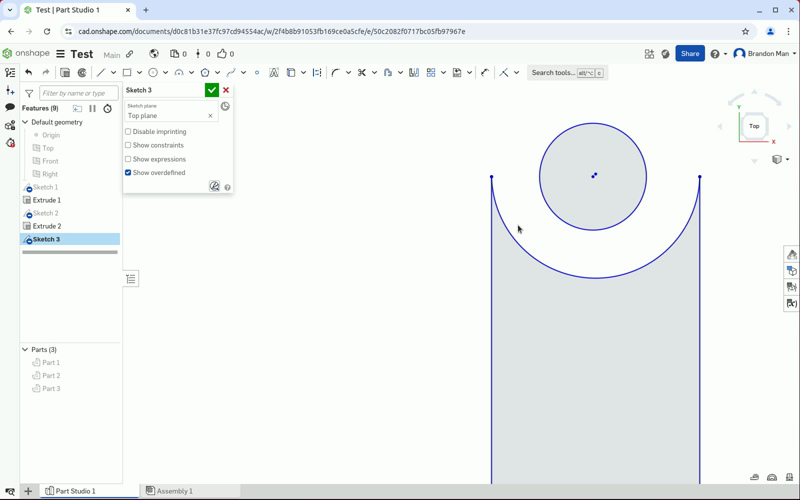
scroll(-6)
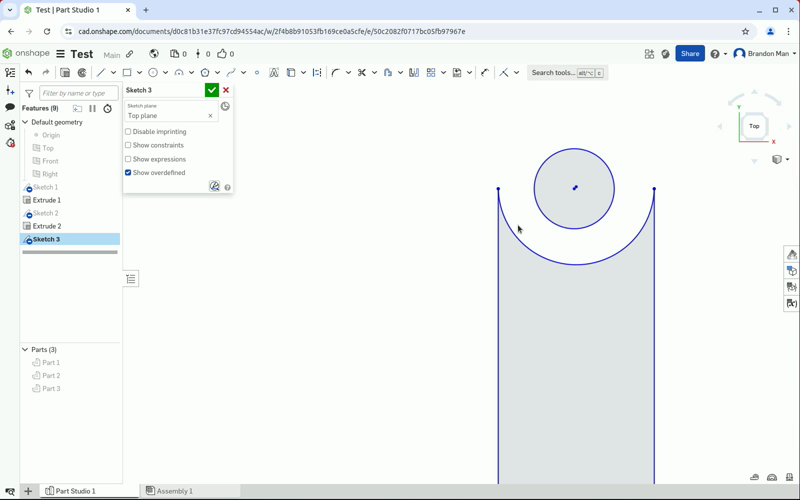
scroll(-6)
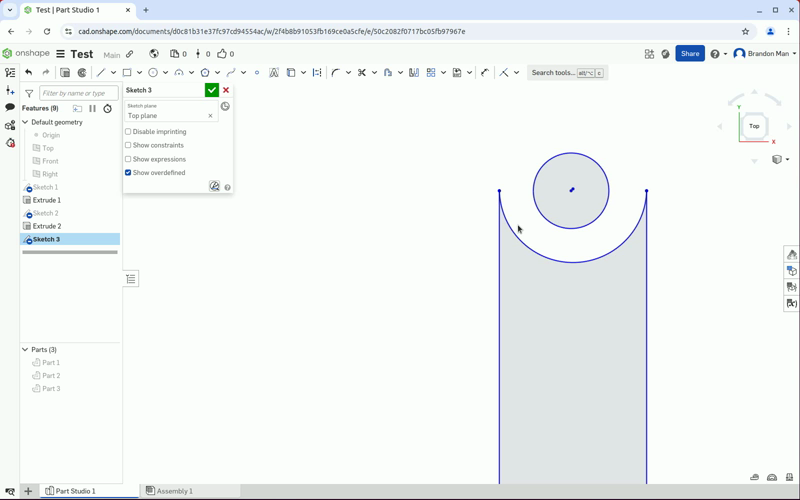
scroll(-6)
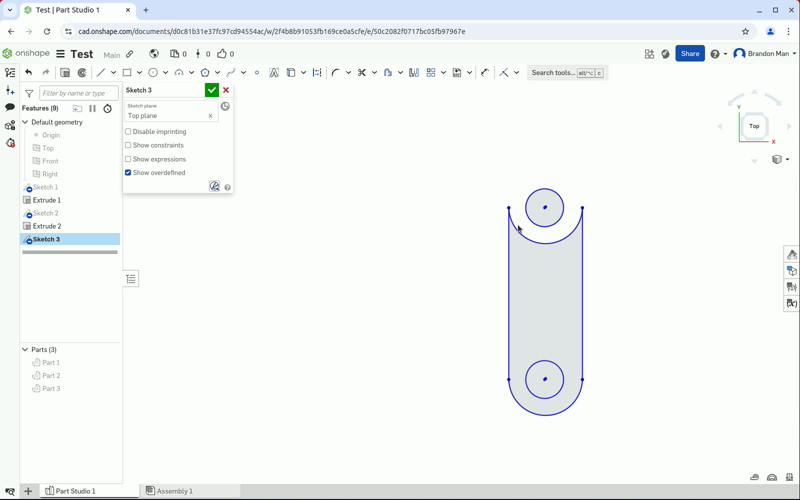
scroll(-6)
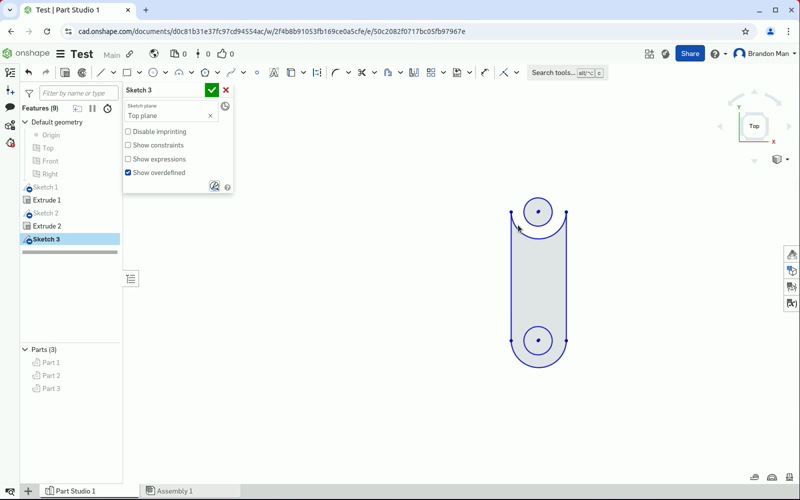
scroll(-6)
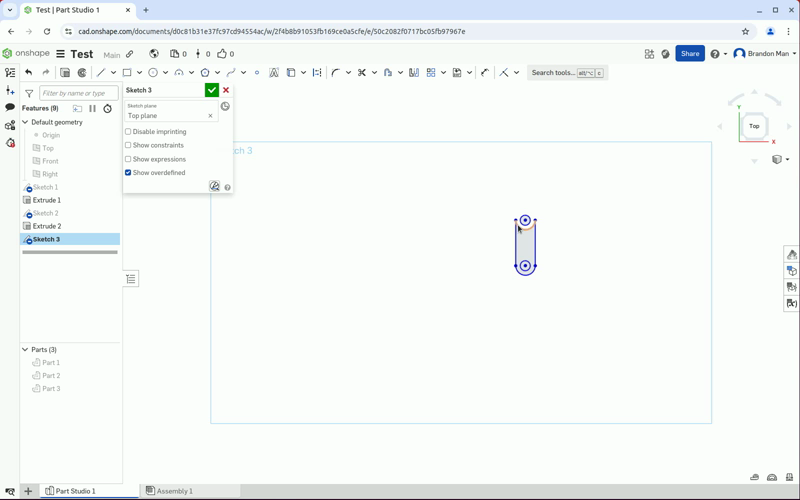
mouse_move(73, 352)
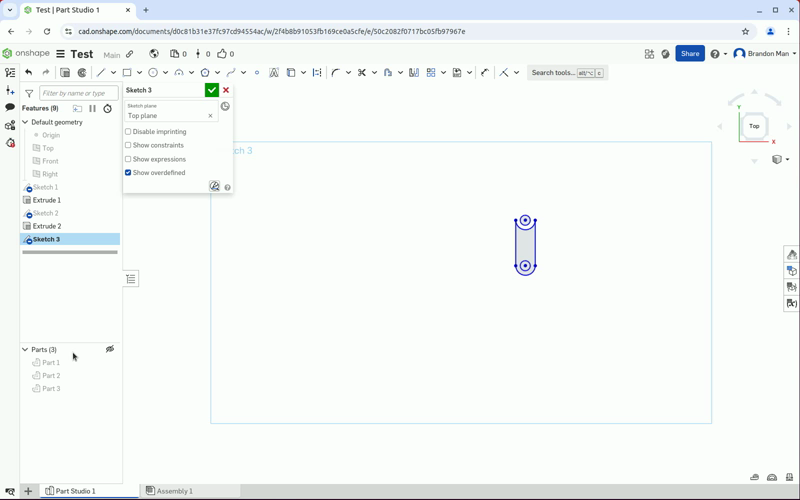
key(shift+y)
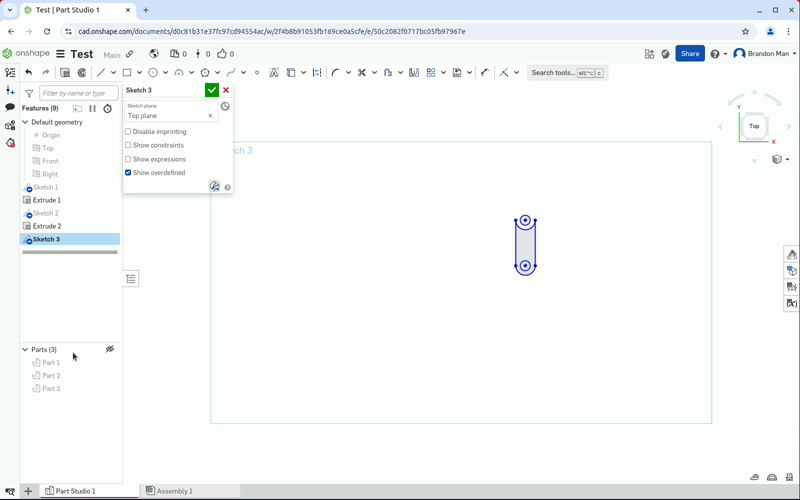
key(shift+e)
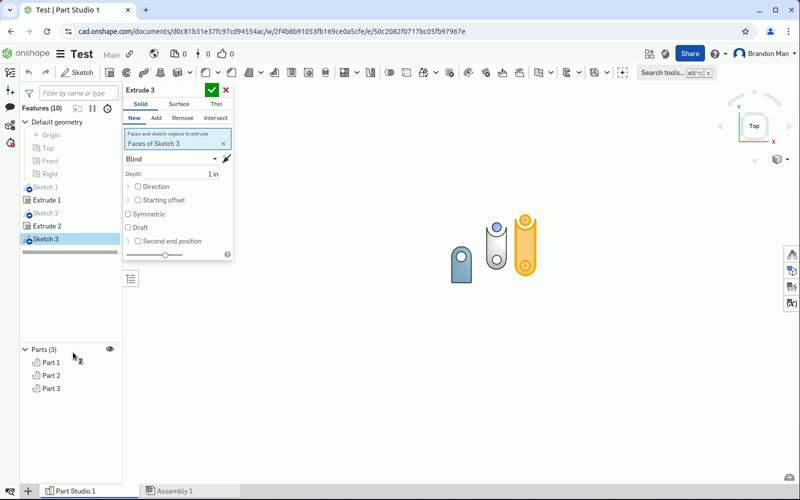
mouse_move(143, 106)
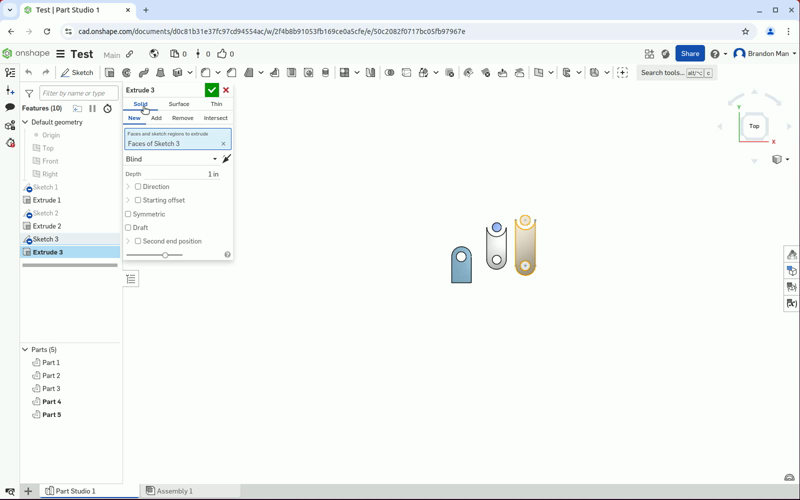
click(143, 106)
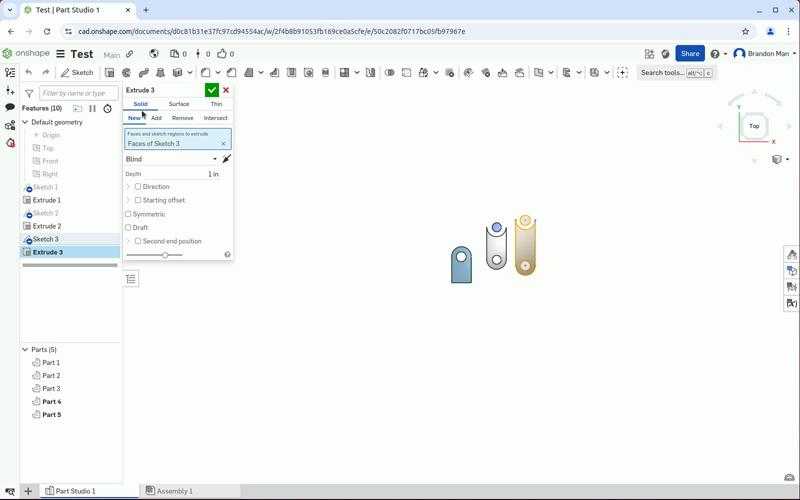
mouse_move(137, 120)
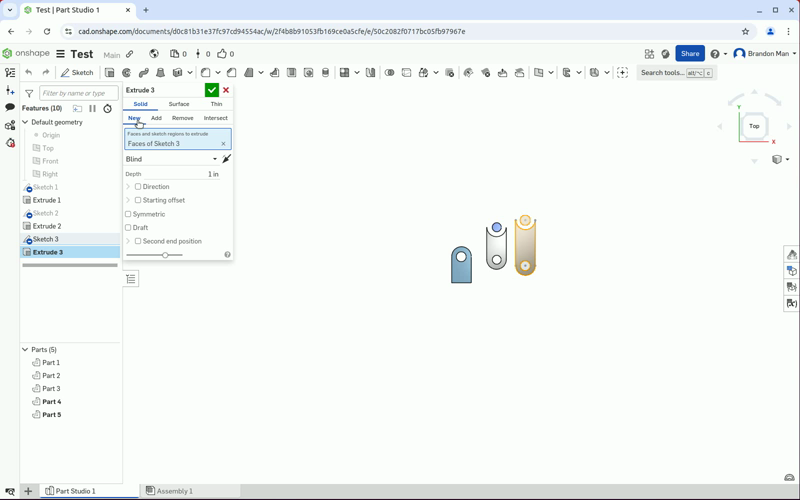
click(137, 120)
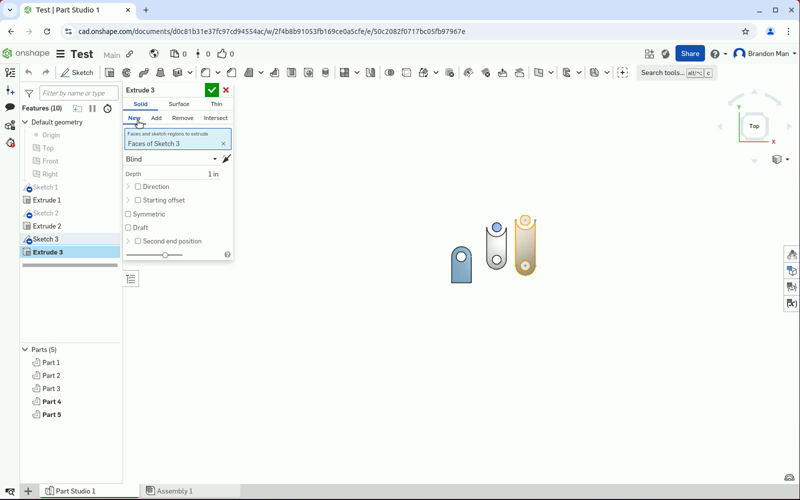
key(tab, 4)
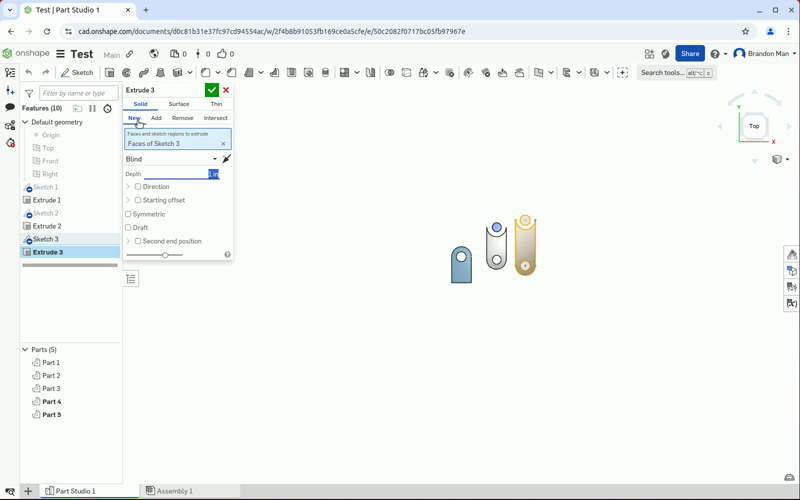
text(0.963)
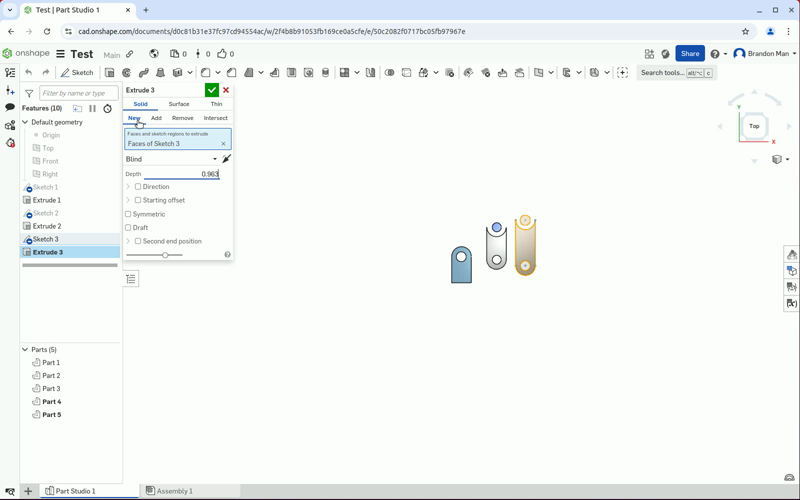
key(enter)
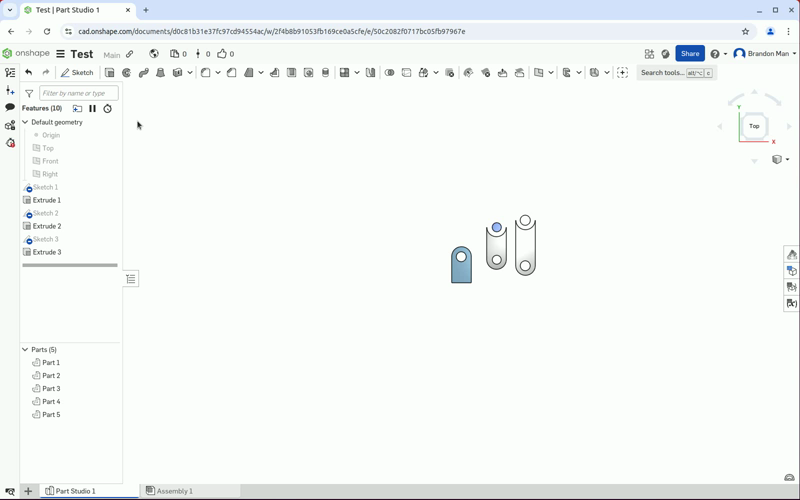
key(shift+h)
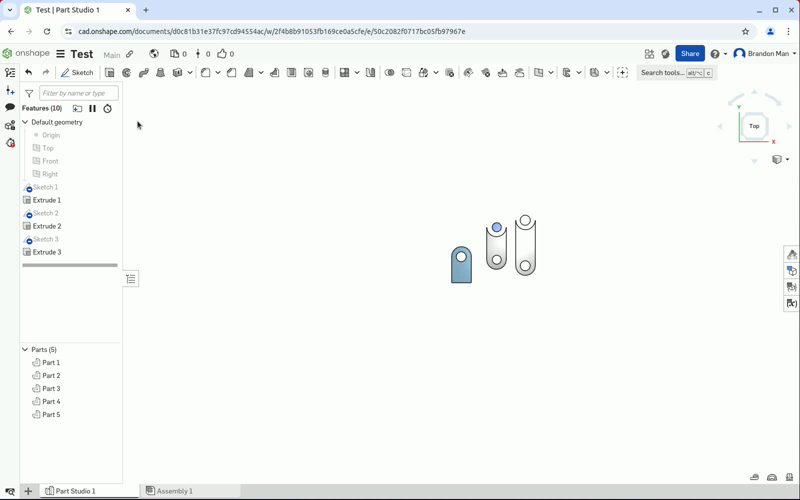
key(shift+h)
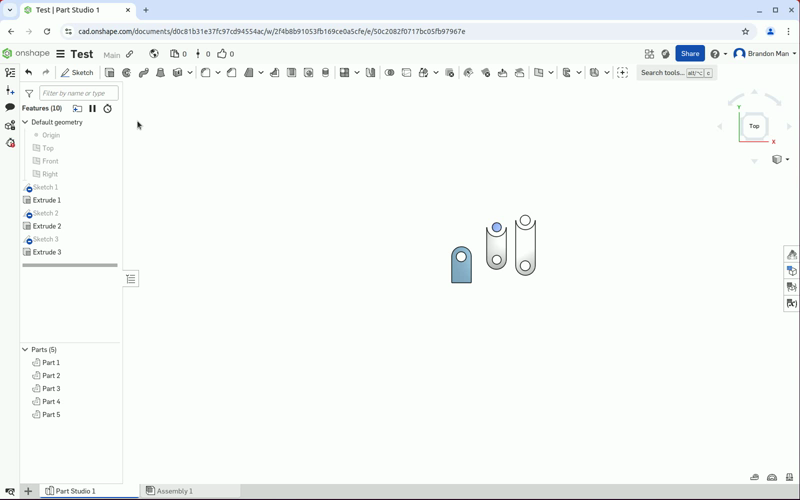
mouse_move(73, 189)
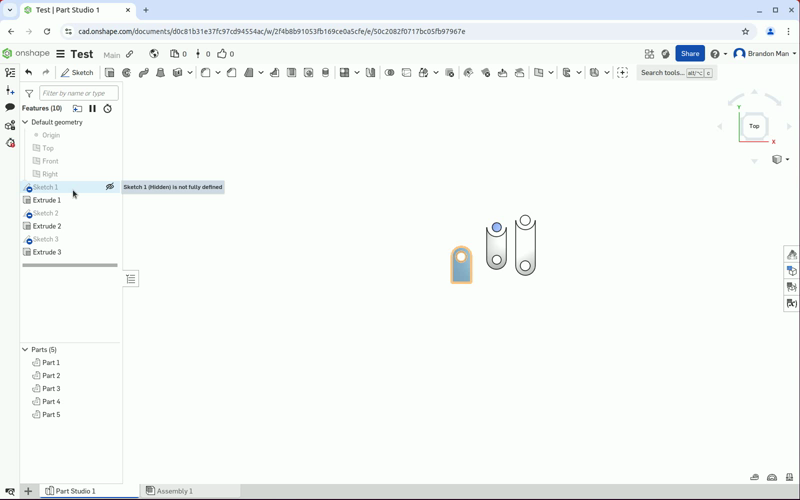
click(73, 189)
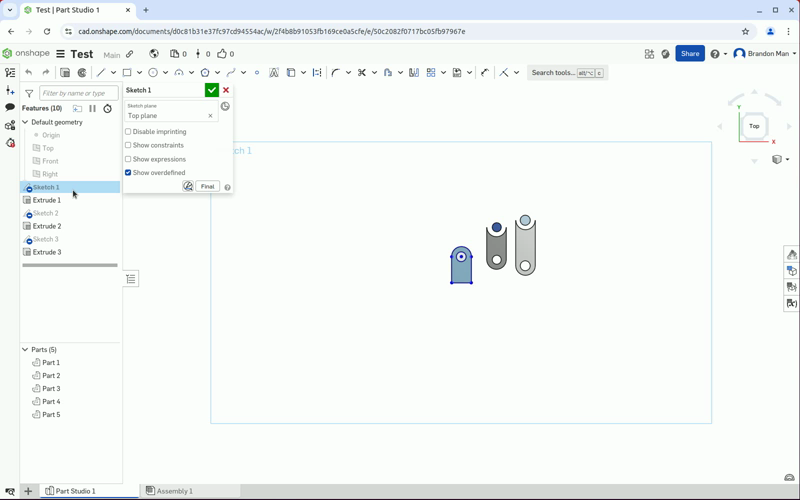
mouse_move(229, 92)
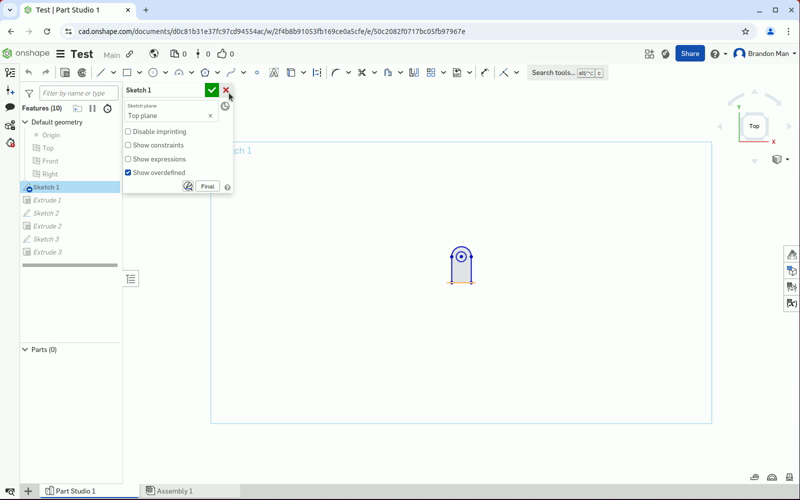
click(229, 92)
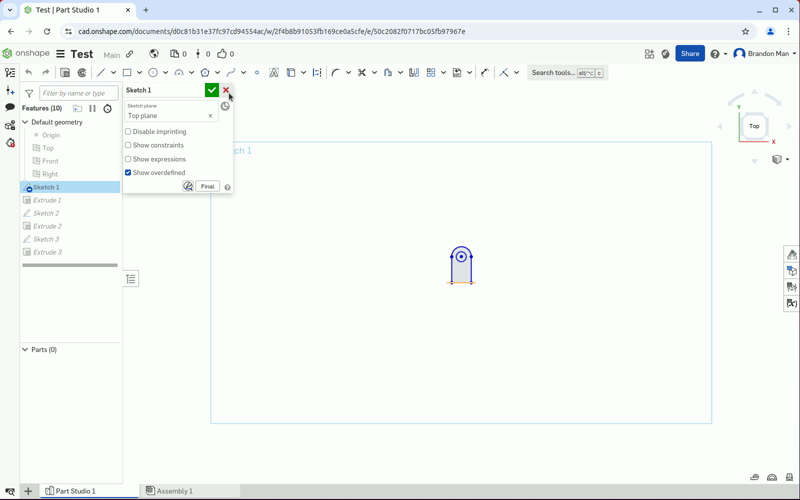
key(shift+s)
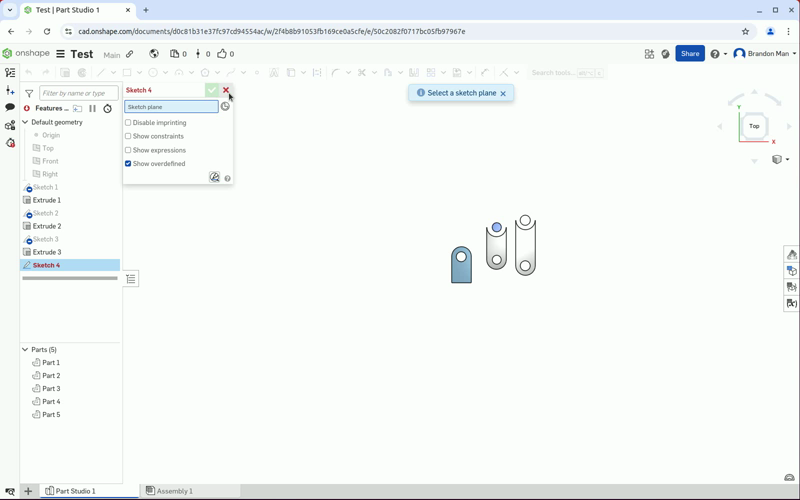
mouse_move(73, 150)
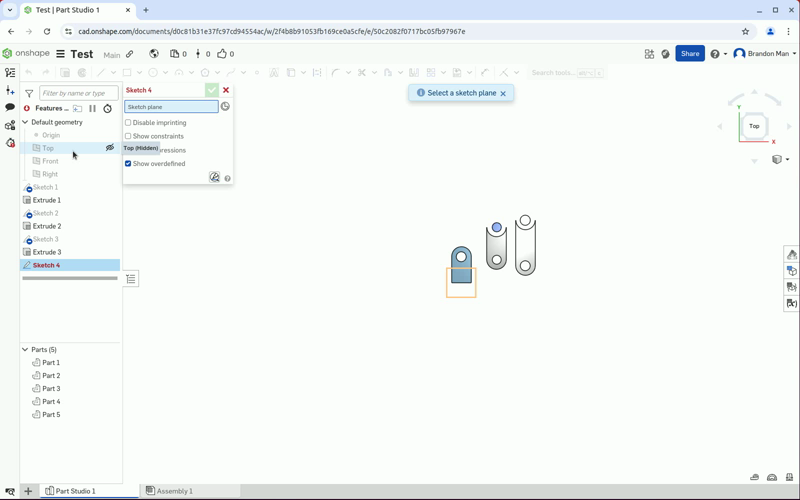
click(73, 150)
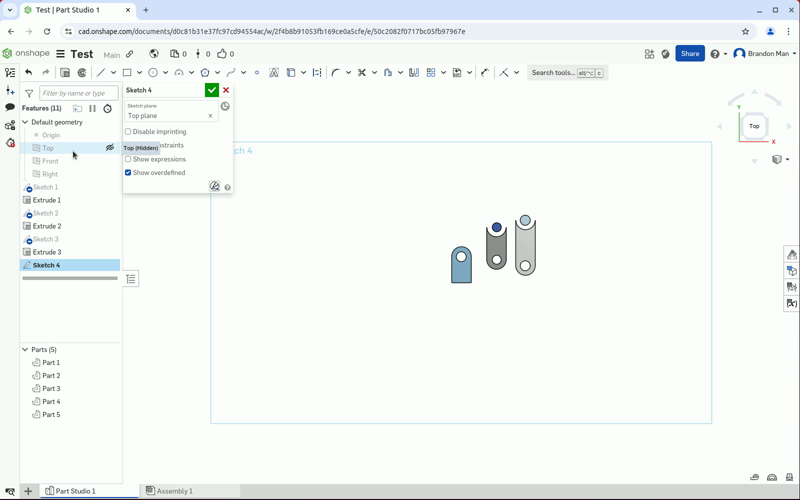
mouse_move(73, 352)
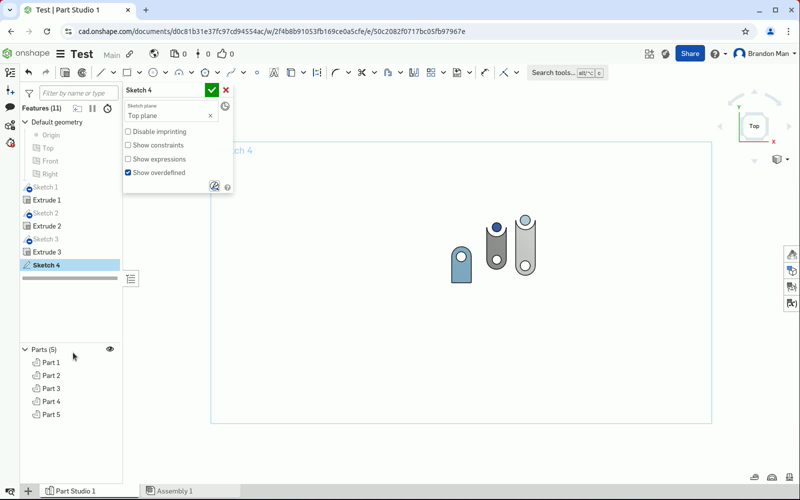
key(y)
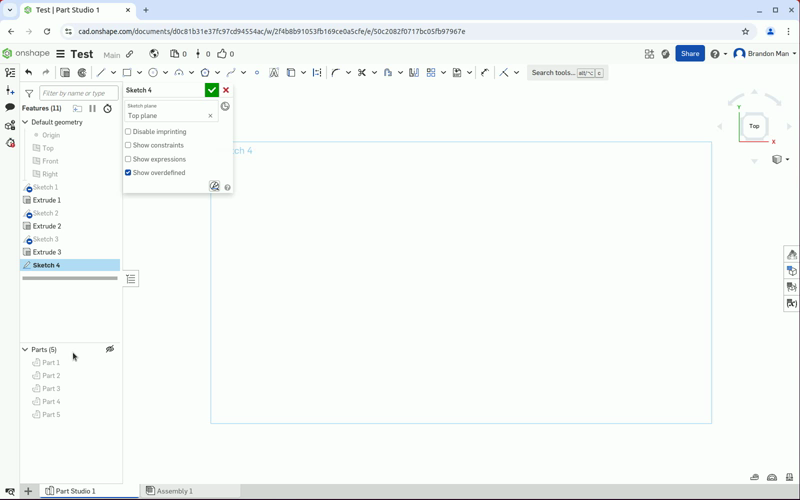
key(a)
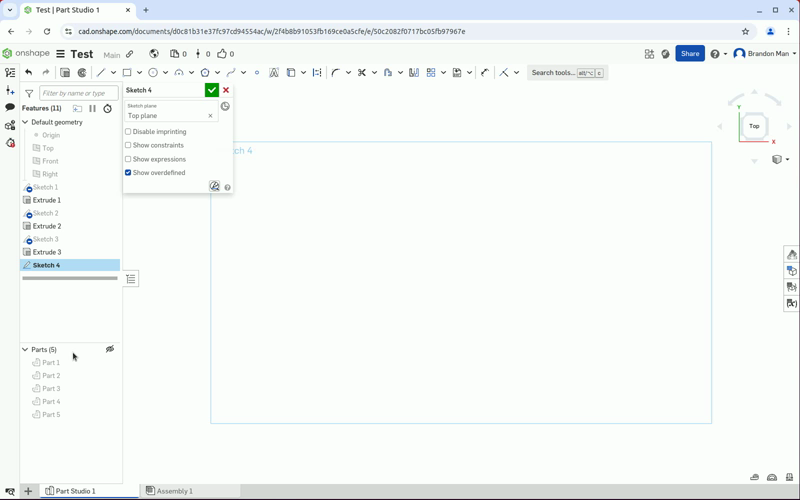
key_down(shift)
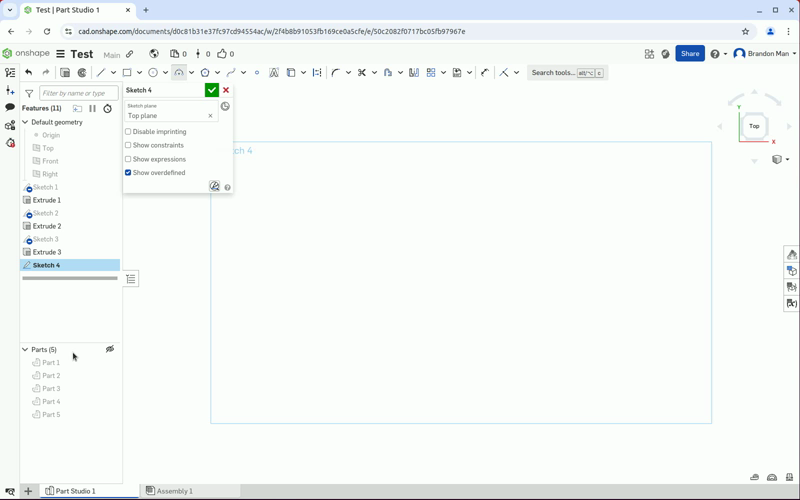
mouse_move(554, 276)
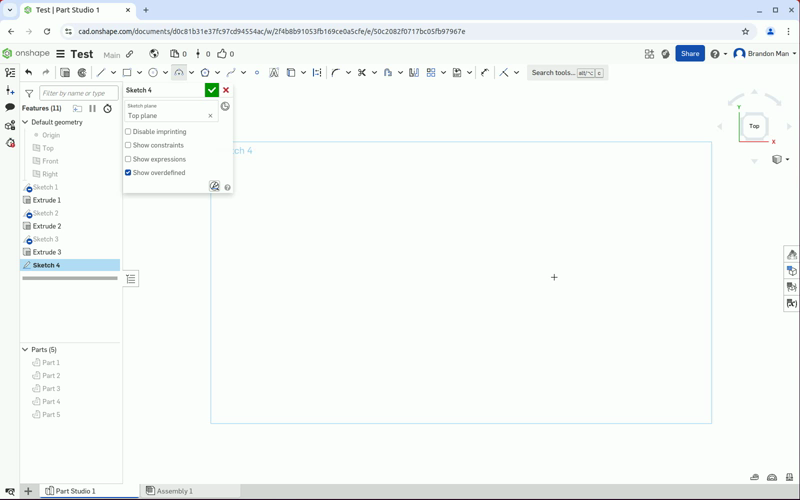
click(554, 276)
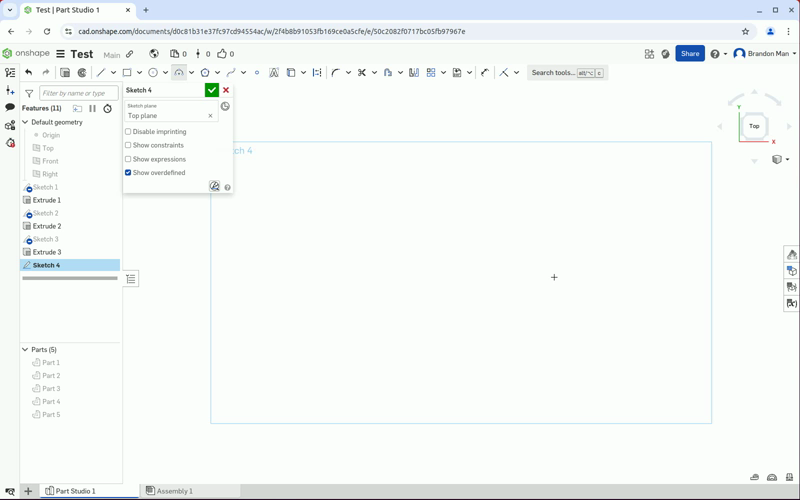
key_up(shift)
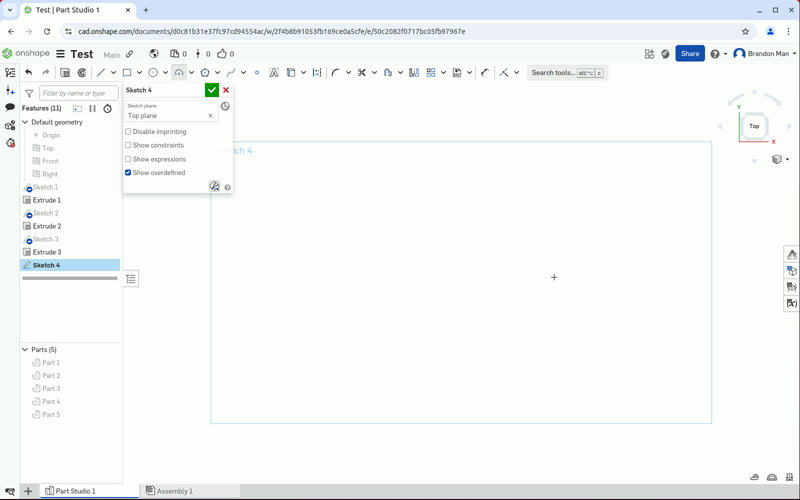
key_down(shift)
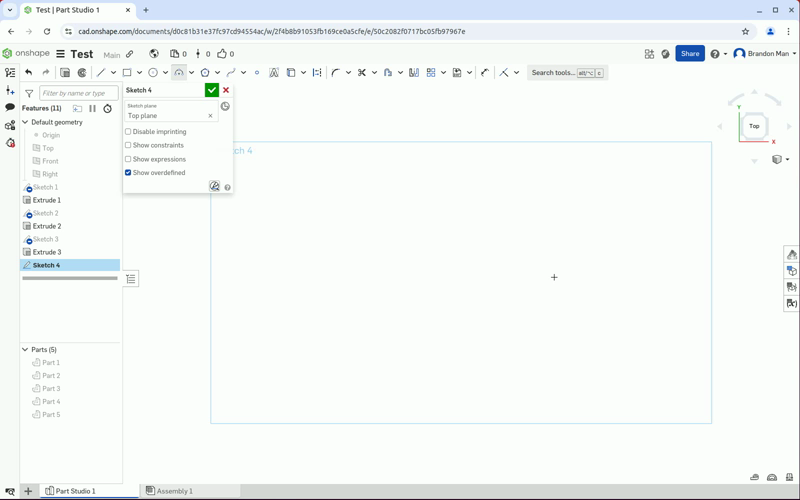
mouse_move(573, 276)
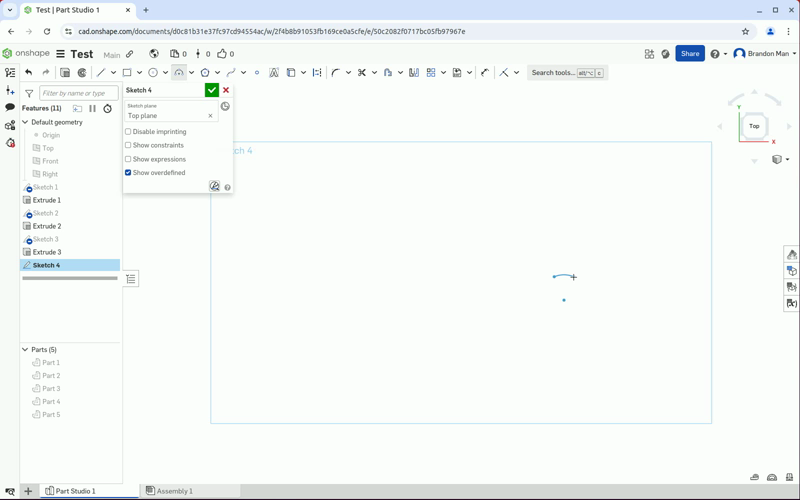
click(573, 276)
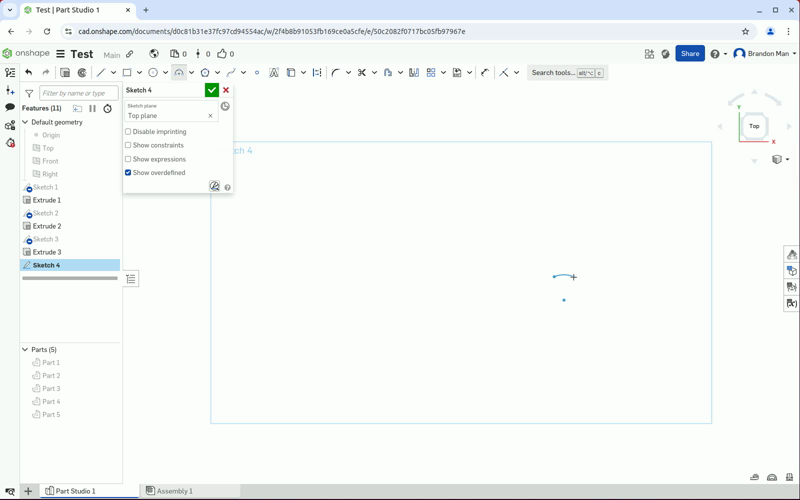
mouse_move(564, 286)
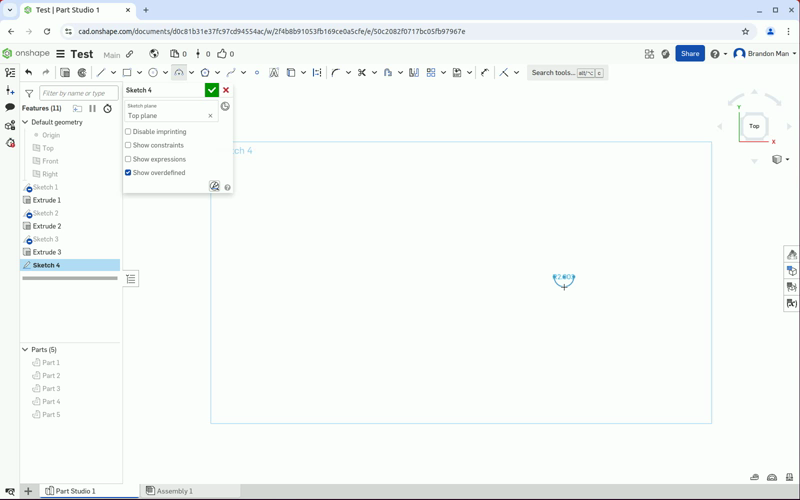
click(564, 286)
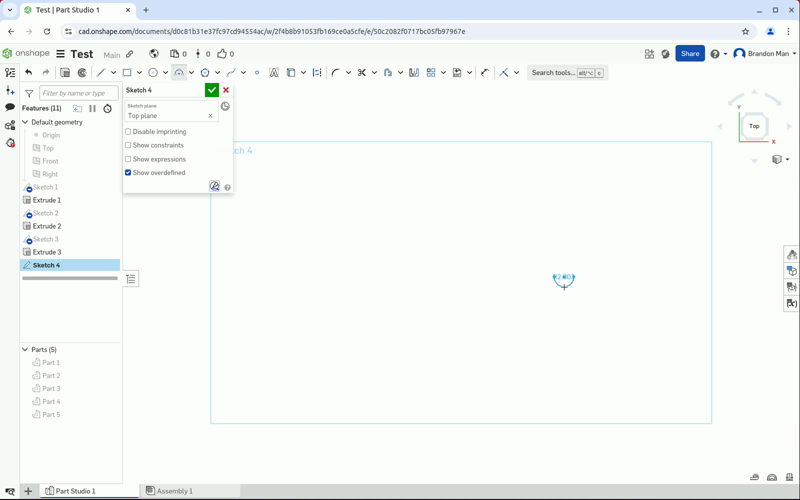
key_up(shift)
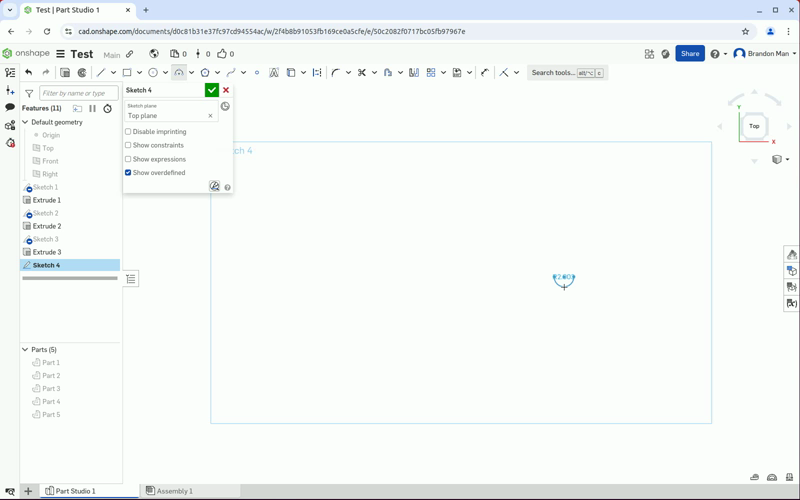
key(esc)
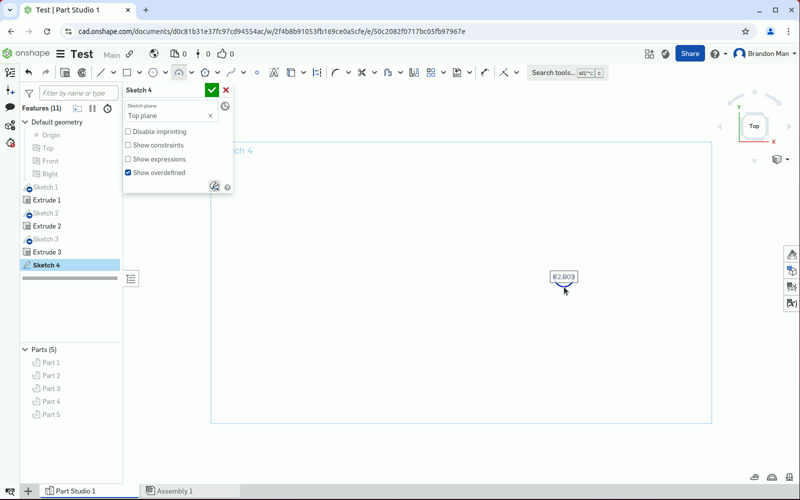
key(l)
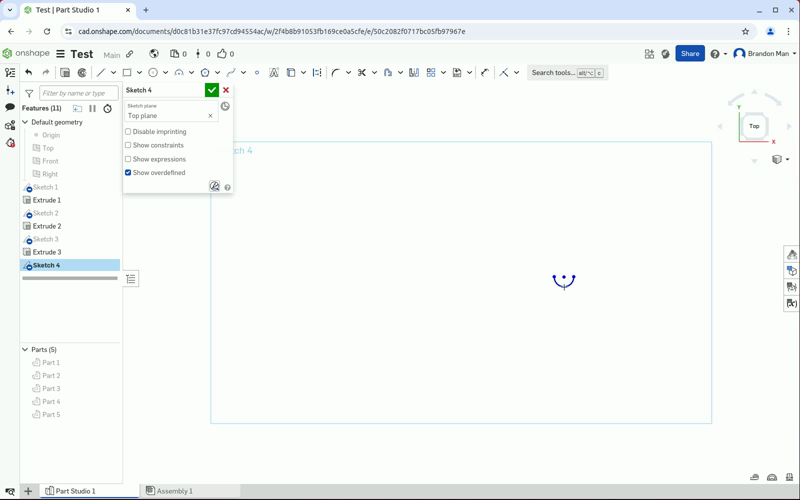
mouse_move(573, 276)
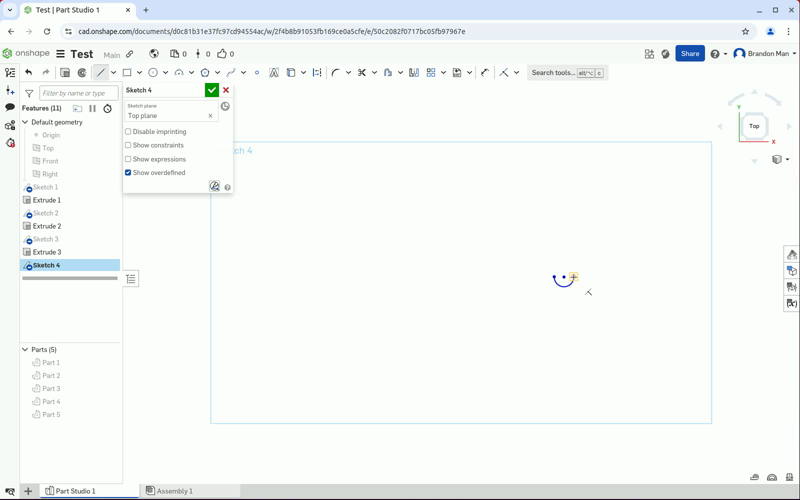
click(573, 276)
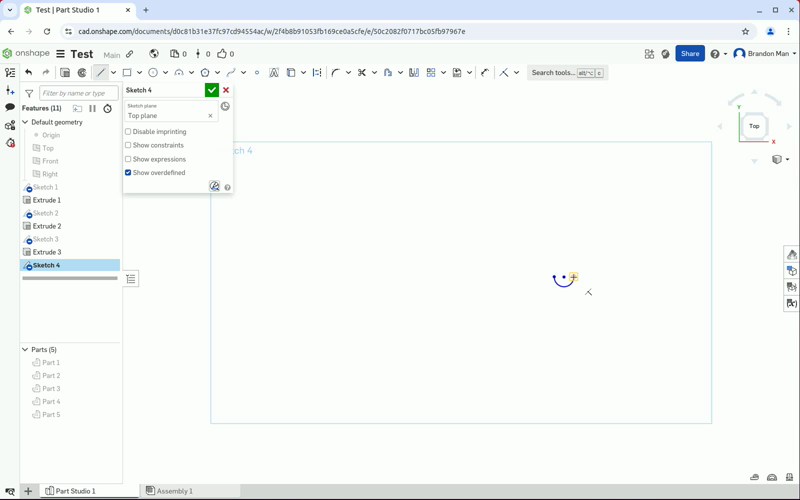
key_down(shift)
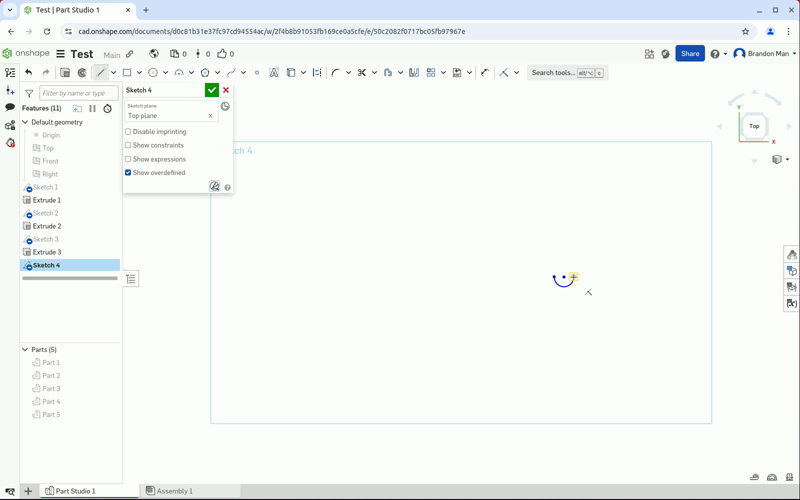
mouse_move(573, 213)
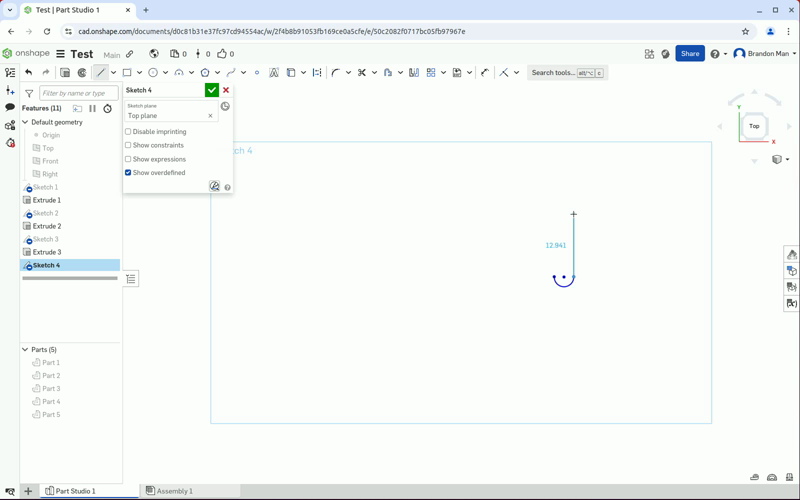
click(573, 213)
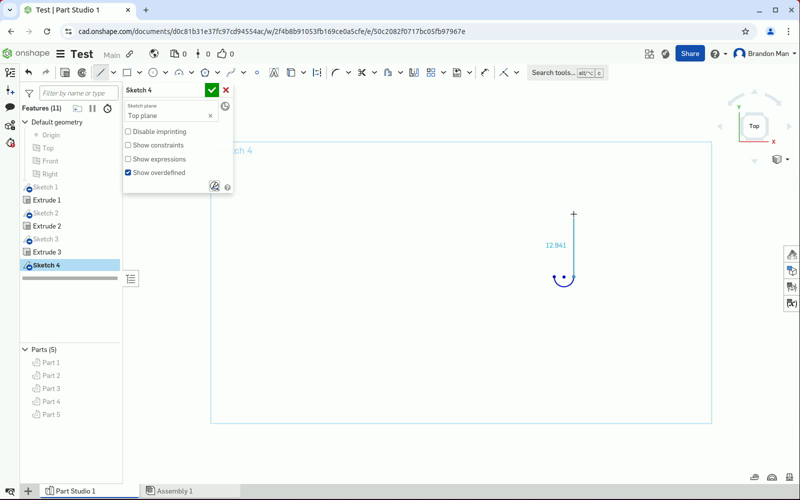
key_up(shift)
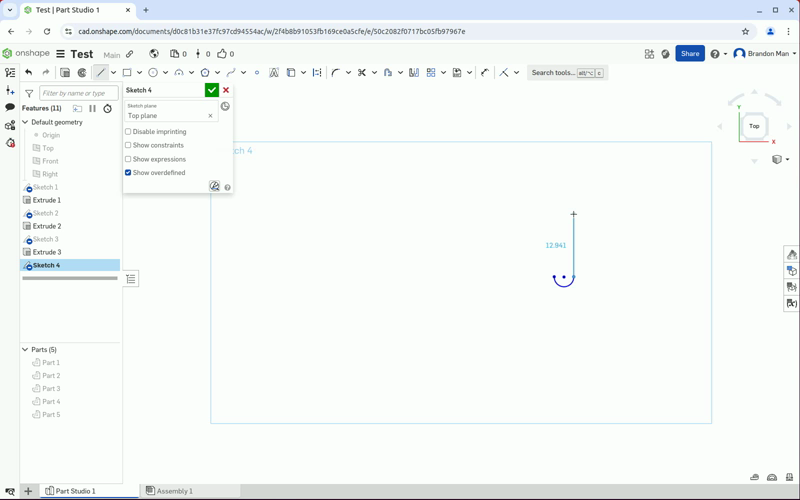
key(esc)
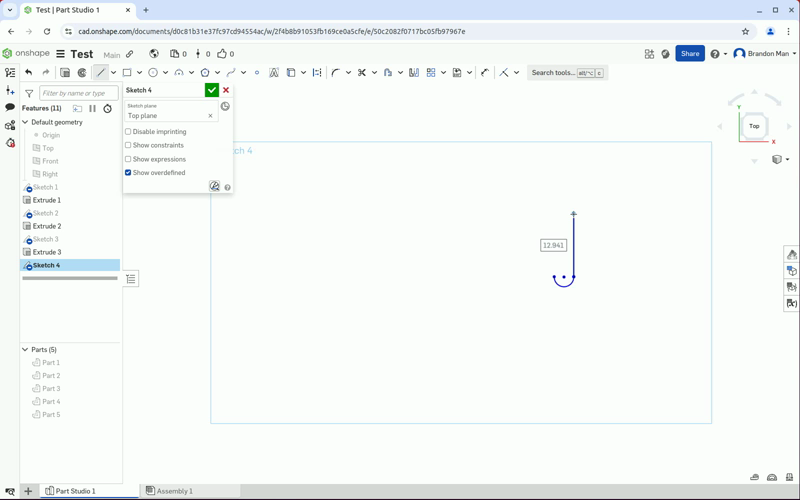
key(a)
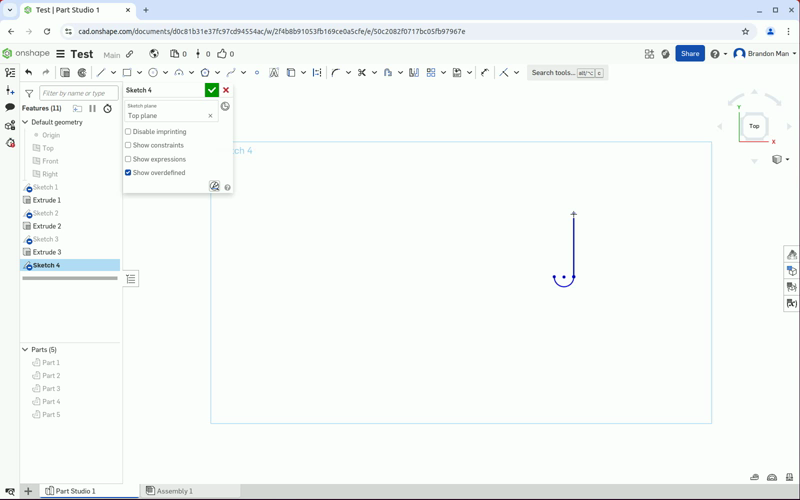
mouse_move(573, 213)
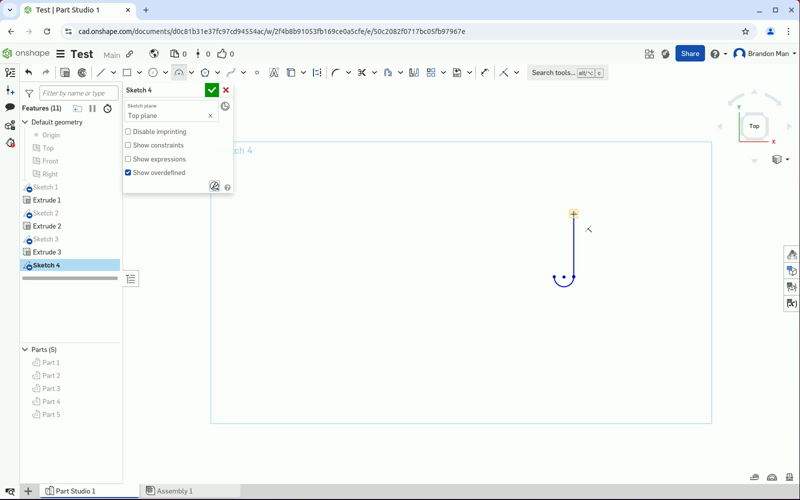
click(573, 213)
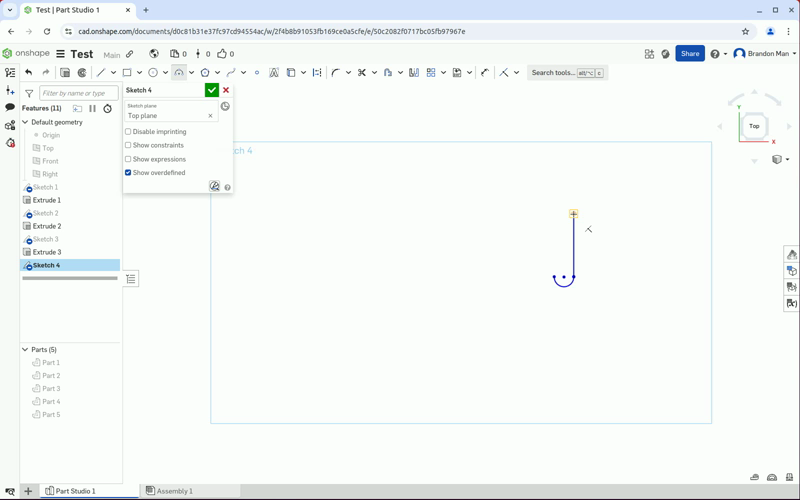
key_down(shift)
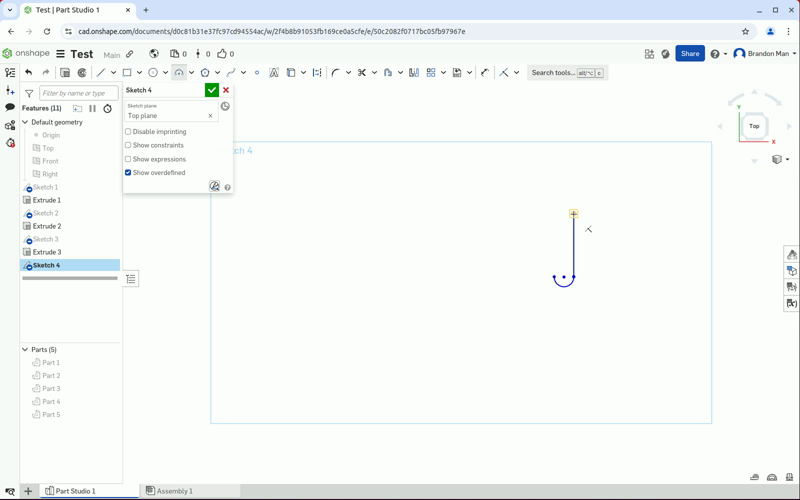
mouse_move(554, 213)
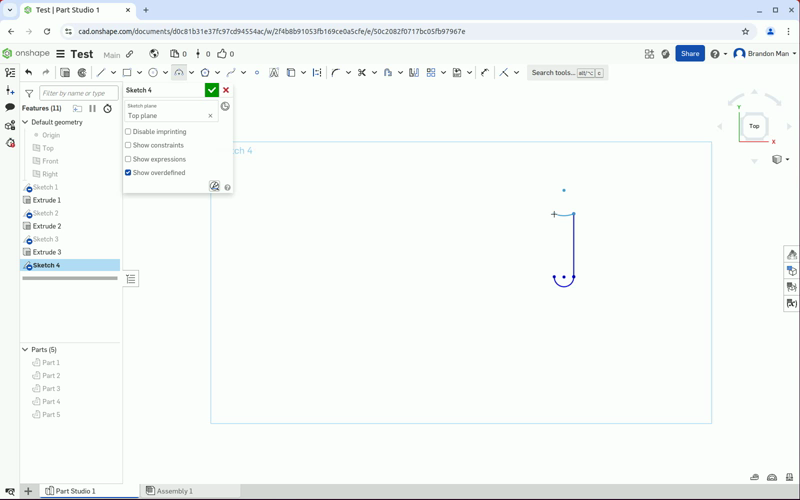
click(554, 213)
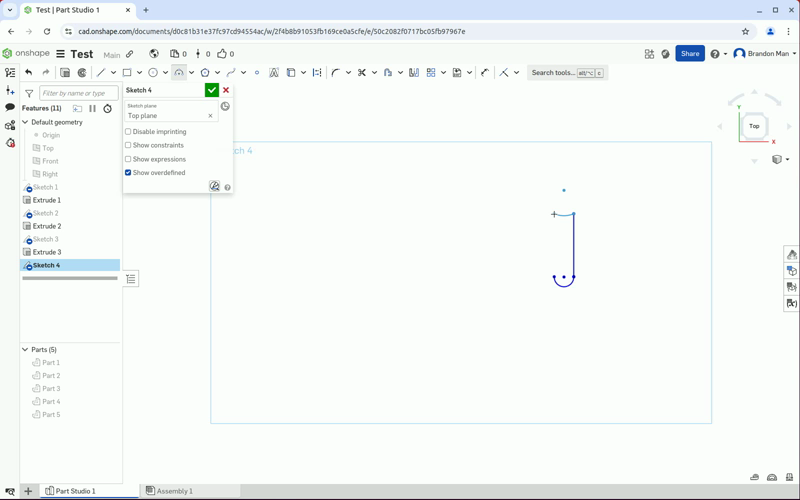
mouse_move(564, 223)
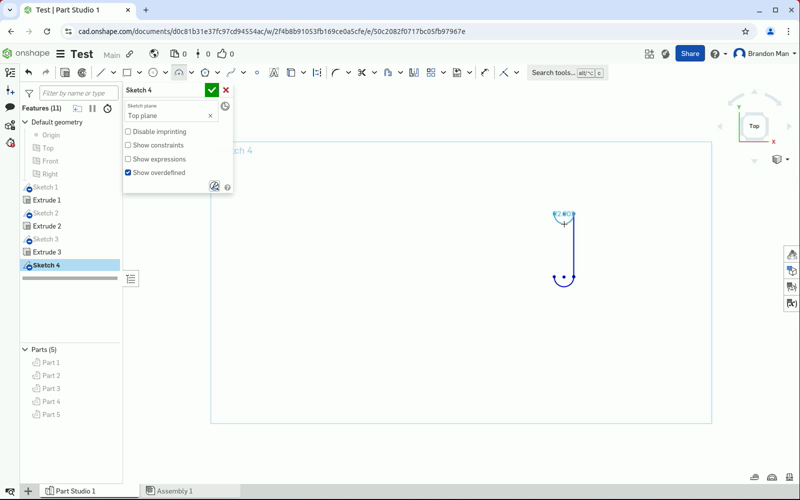
click(564, 223)
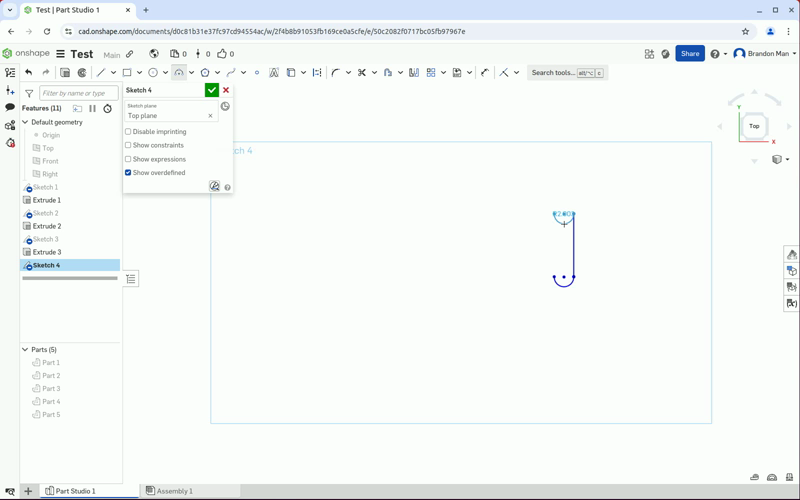
key_up(shift)
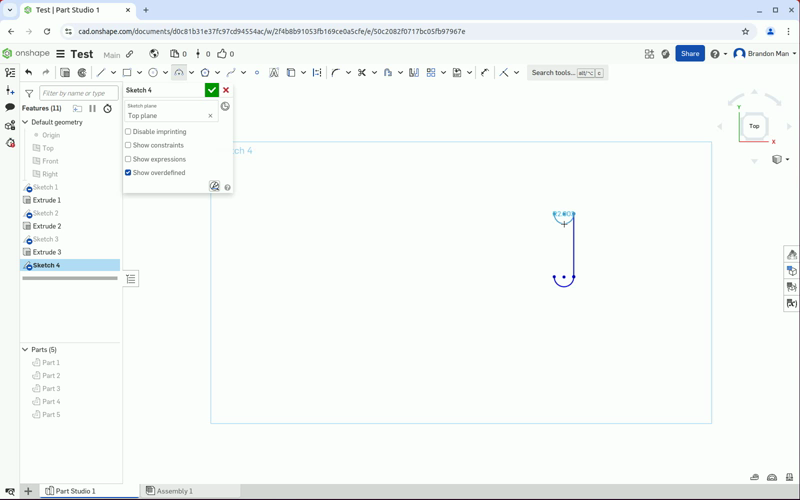
key(esc)
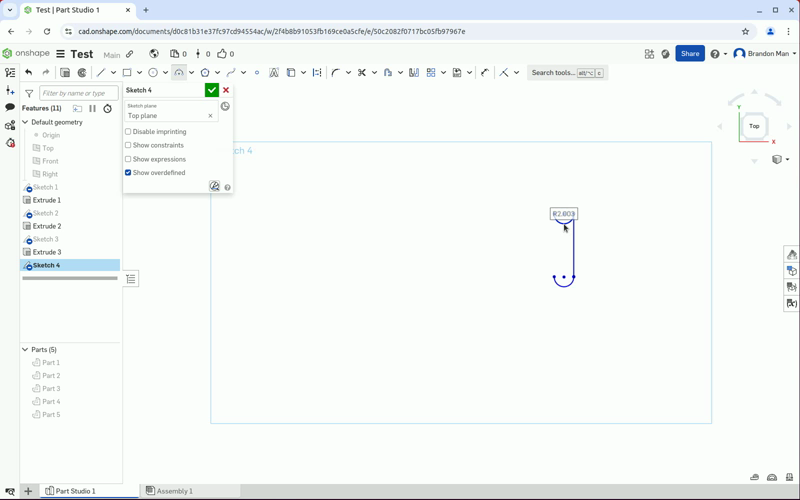
key(l)
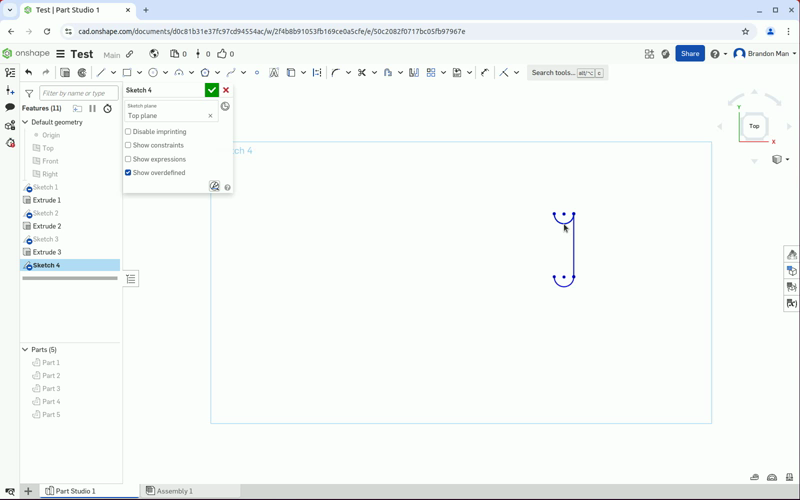
mouse_move(554, 213)
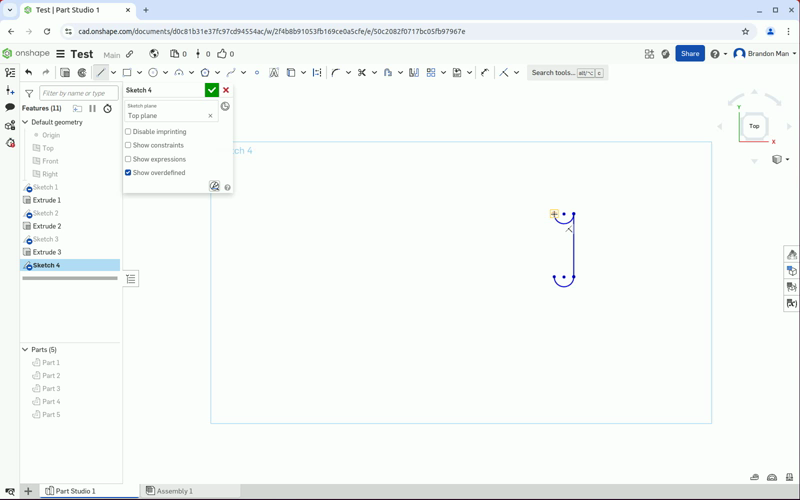
click(554, 213)
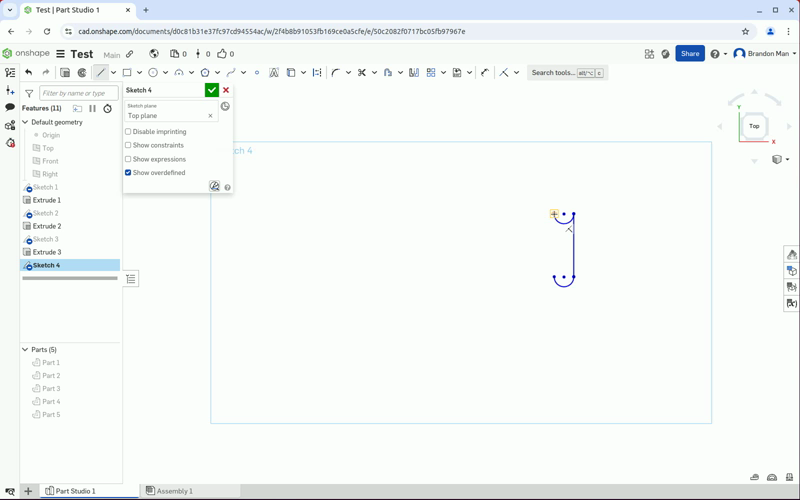
key_down(shift)
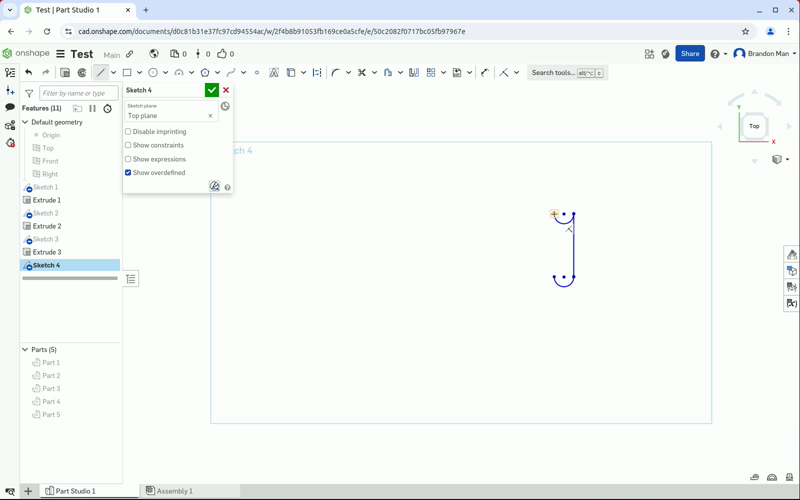
mouse_move(554, 276)
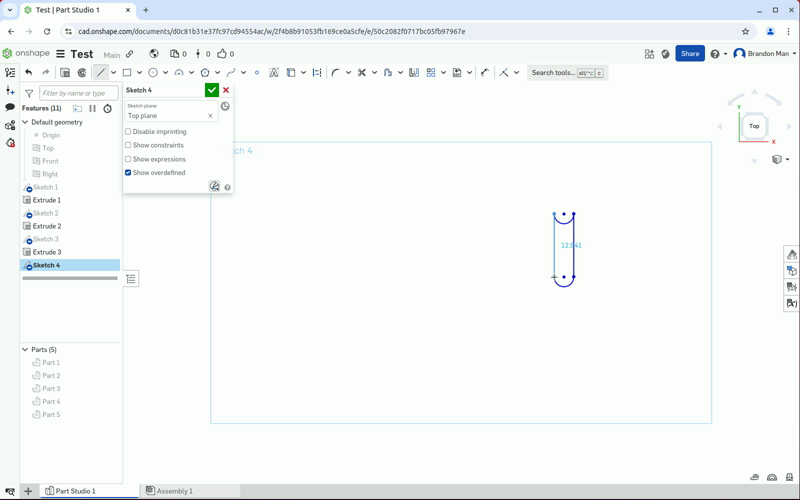
key_up(shift)
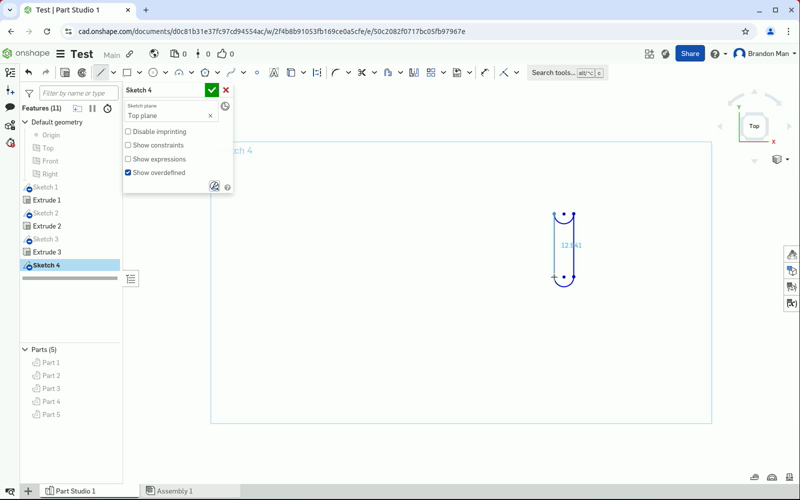
click(554, 276)
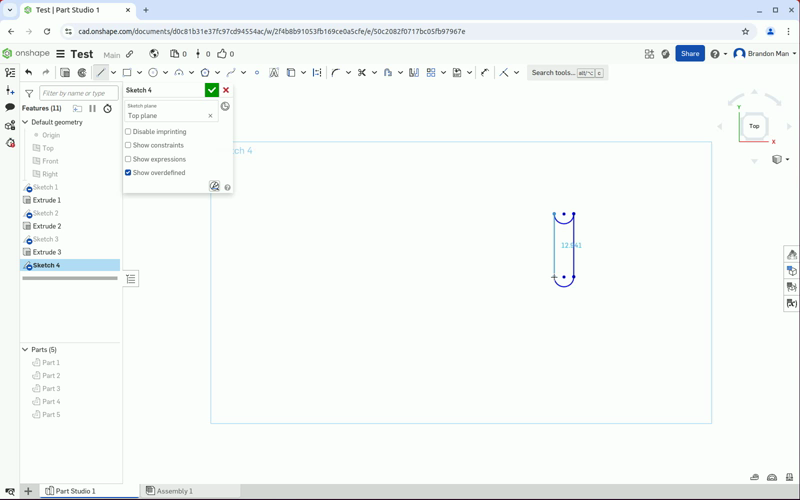
key(esc)
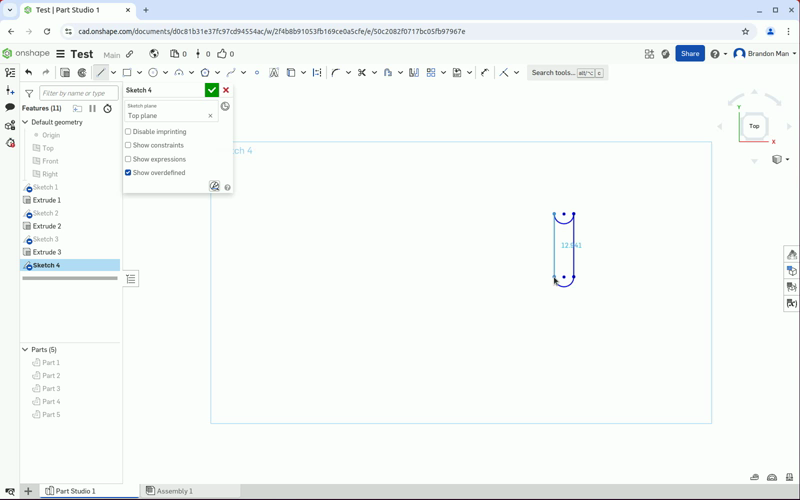
key(c)
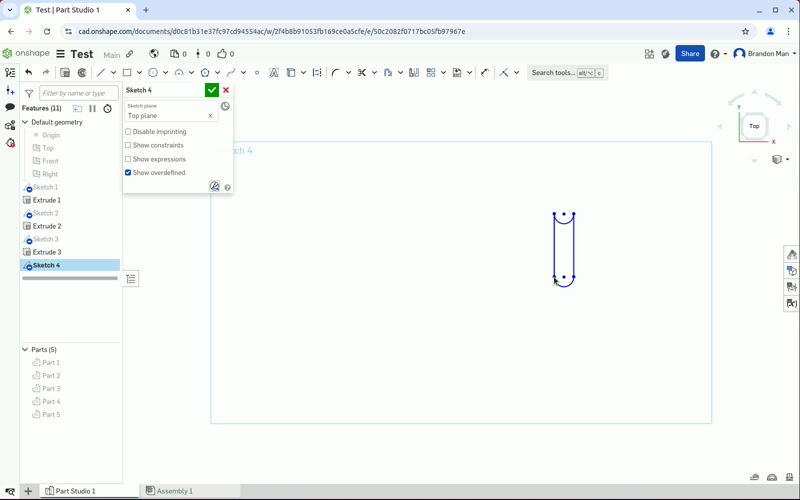
key_down(shift)
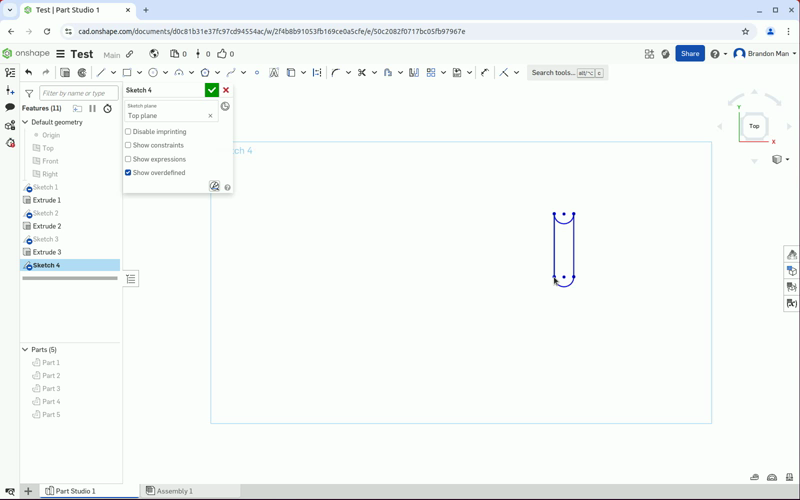
mouse_move(564, 276)
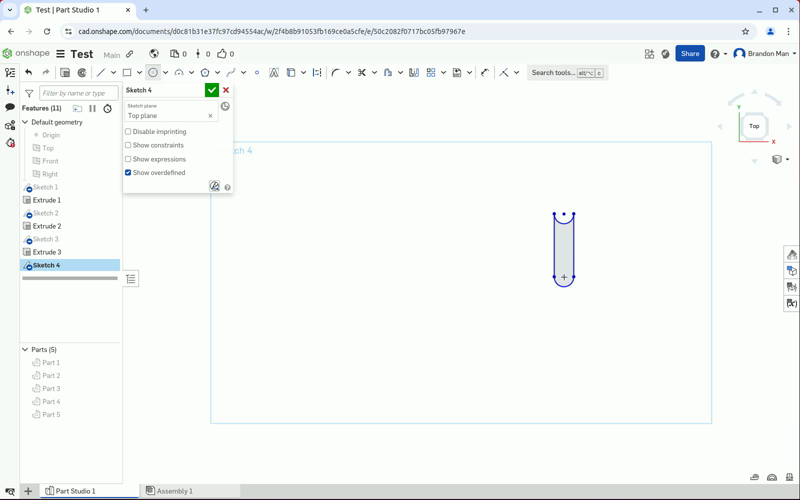
click(564, 276)
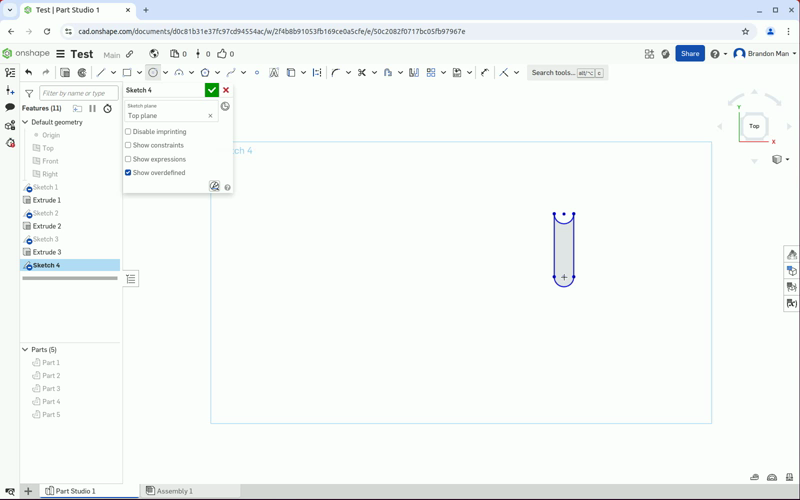
key_up(shift)
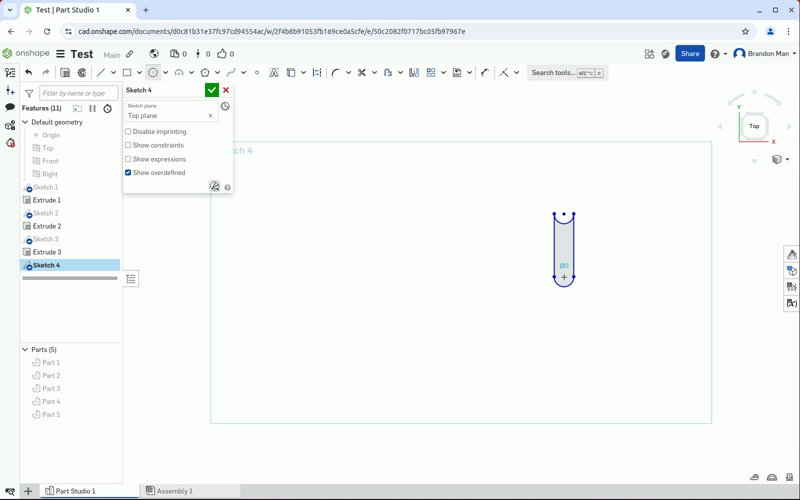
mouse_move(569, 276)
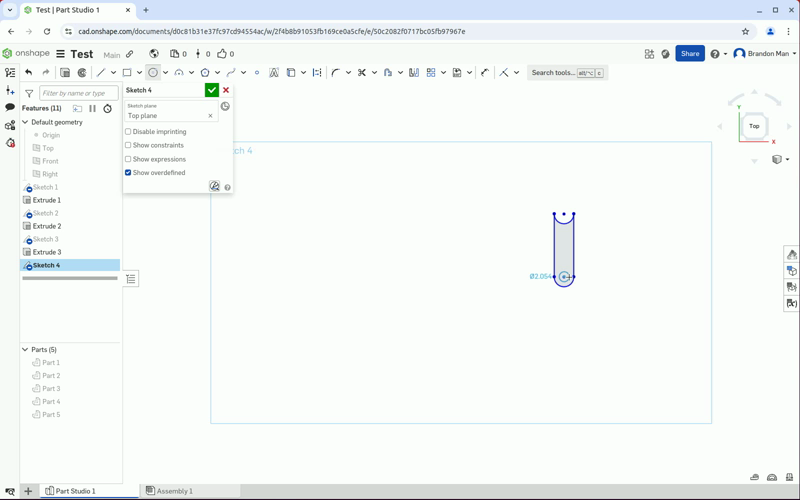
click(569, 276)
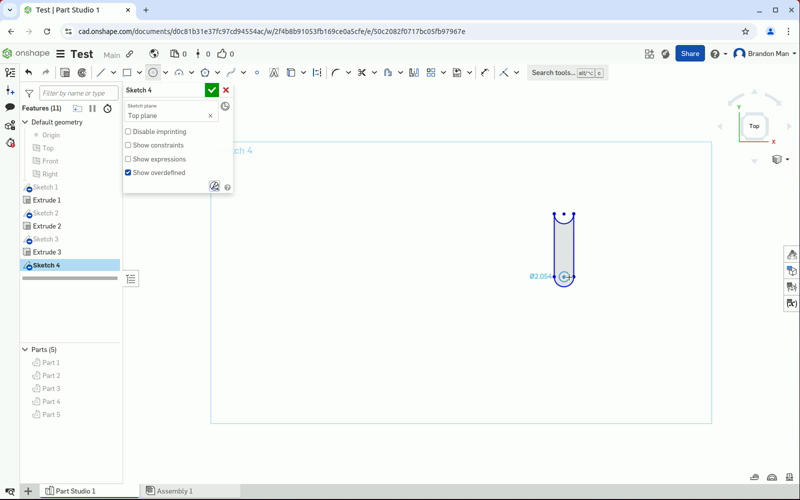
key(esc)
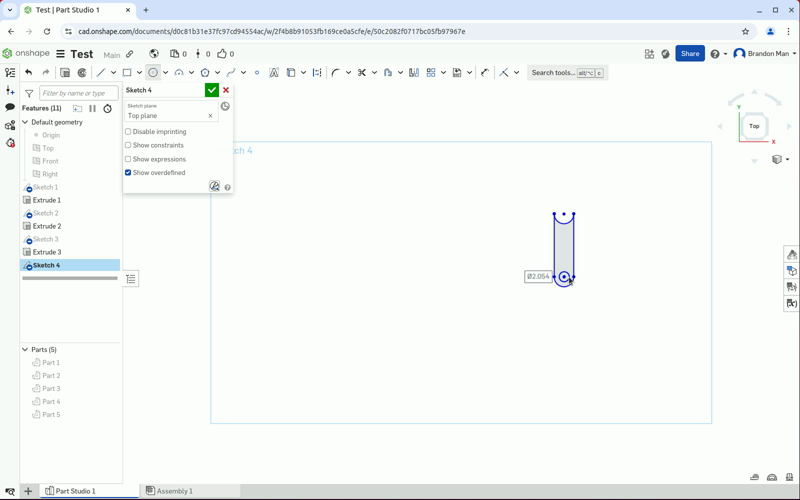
key(c)
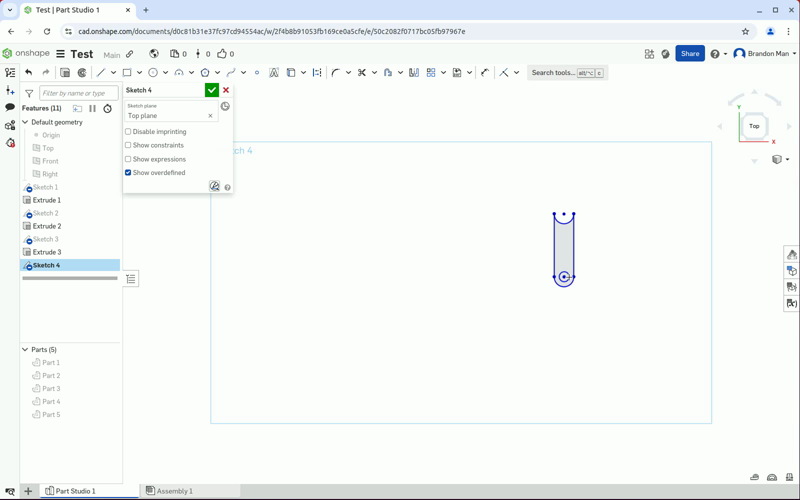
key_down(shift)
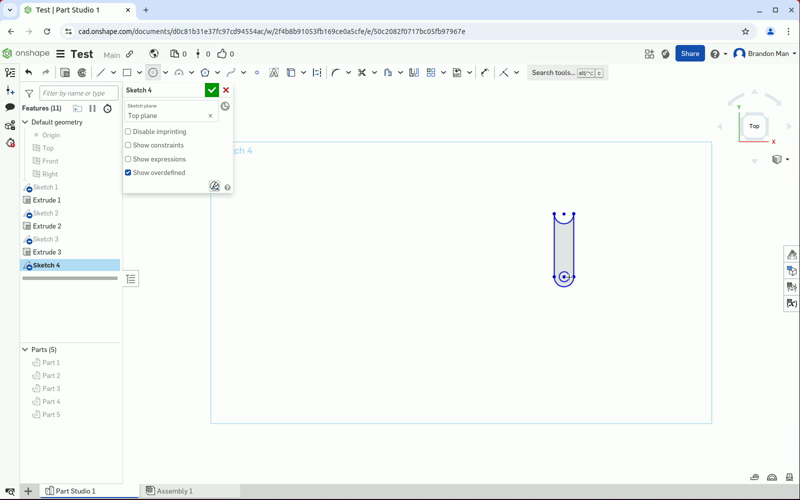
mouse_move(564, 213)
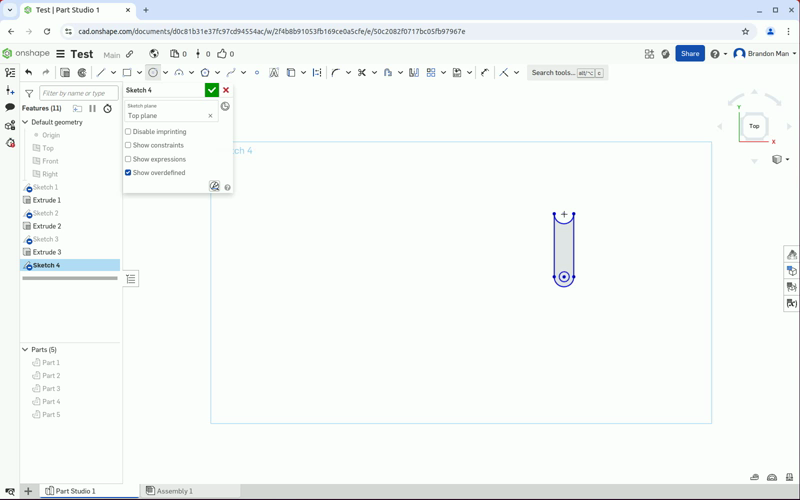
click(564, 213)
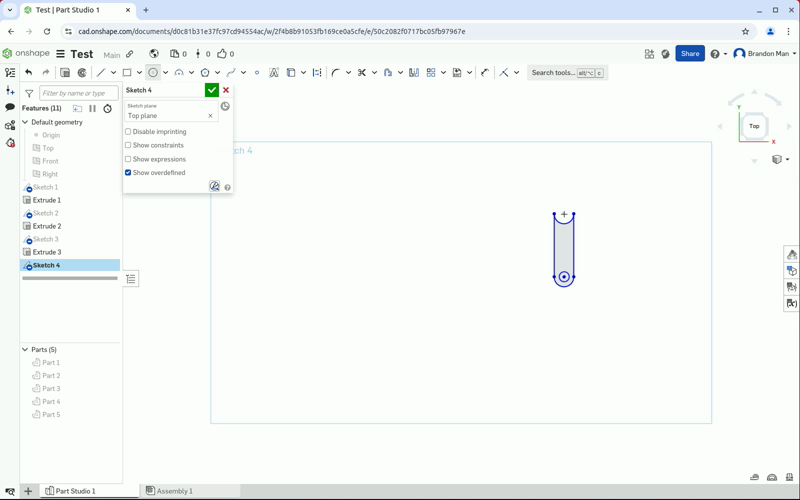
key_up(shift)
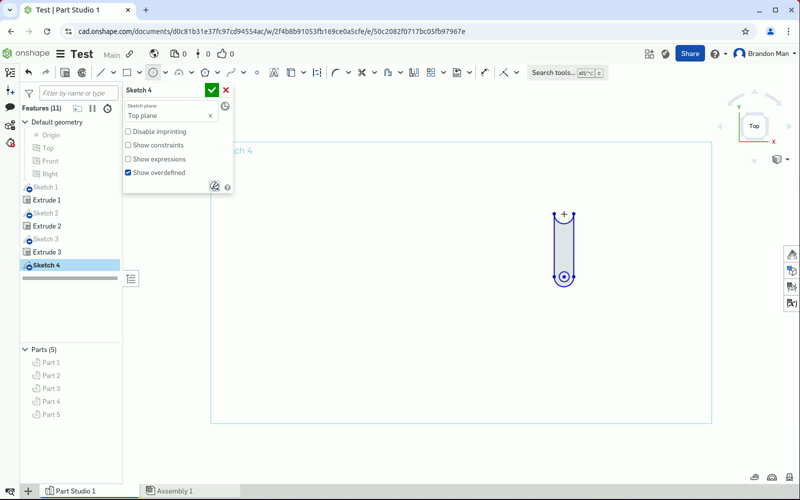
mouse_move(569, 213)
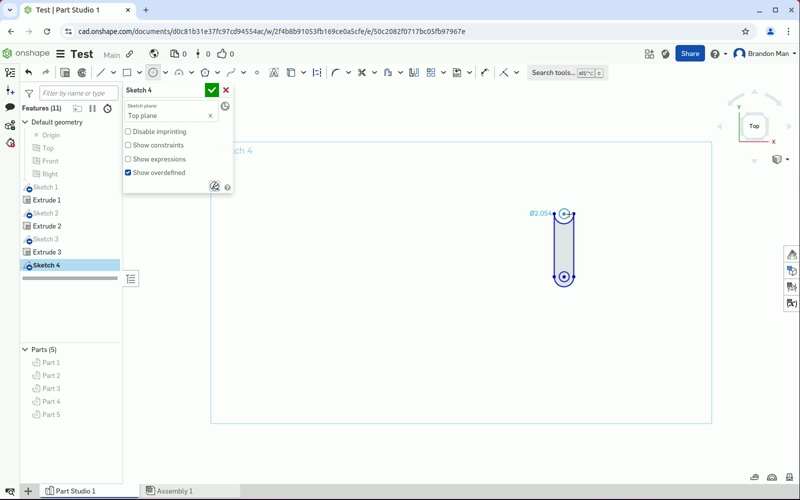
click(569, 213)
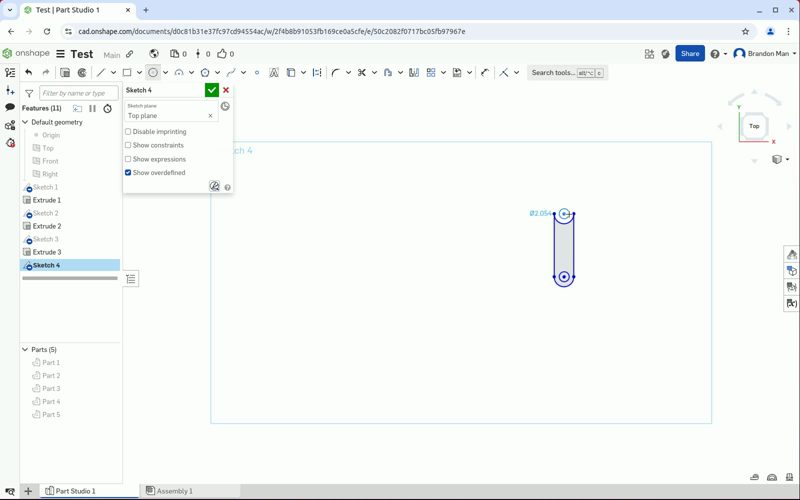
key(esc)
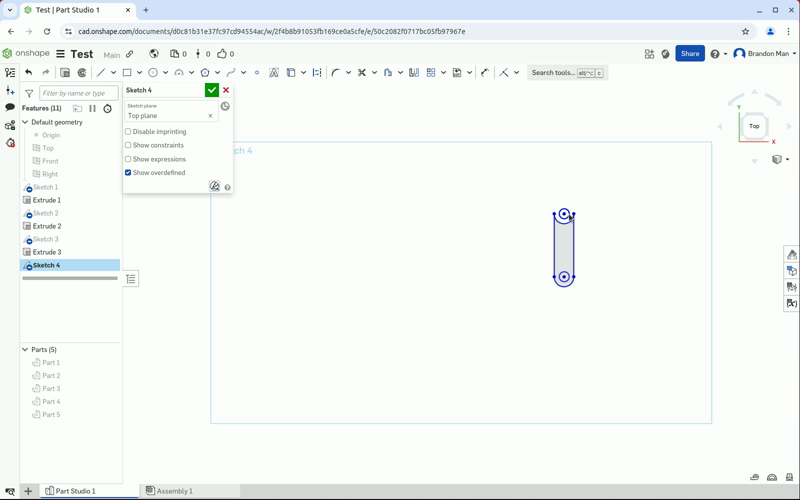
mouse_move(558, 268)
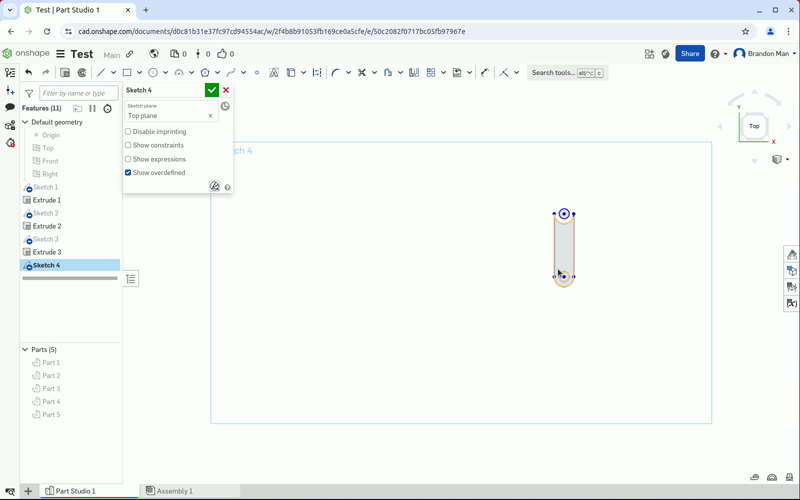
scroll(6)
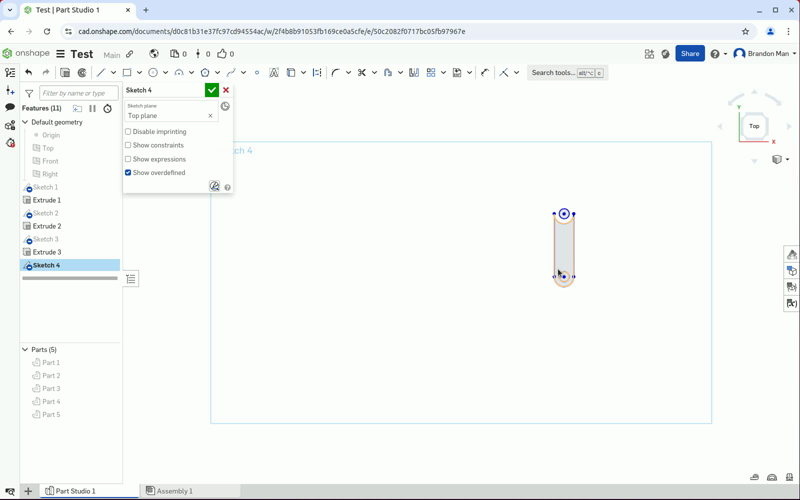
scroll(6)
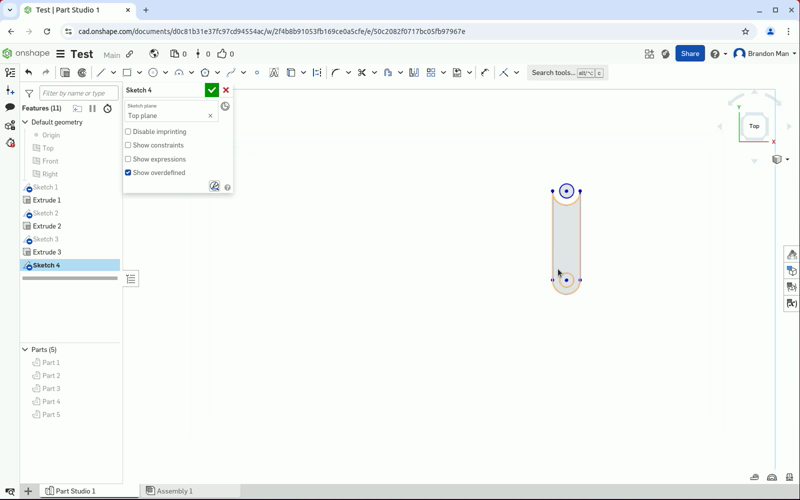
scroll(6)
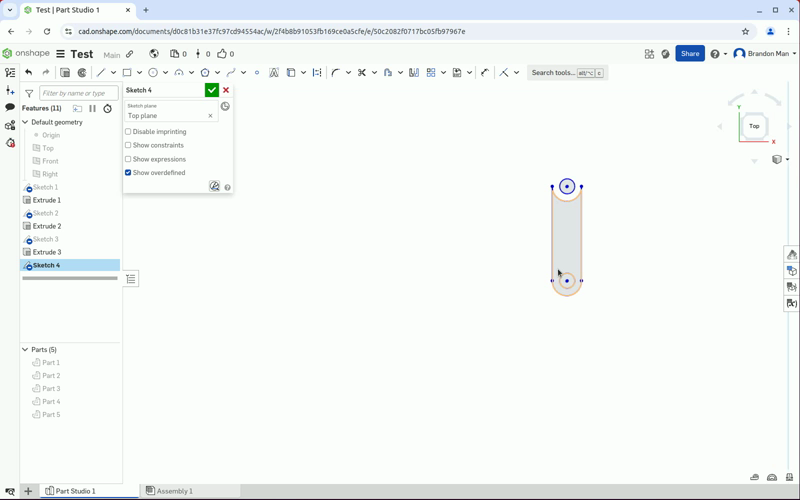
scroll(6)
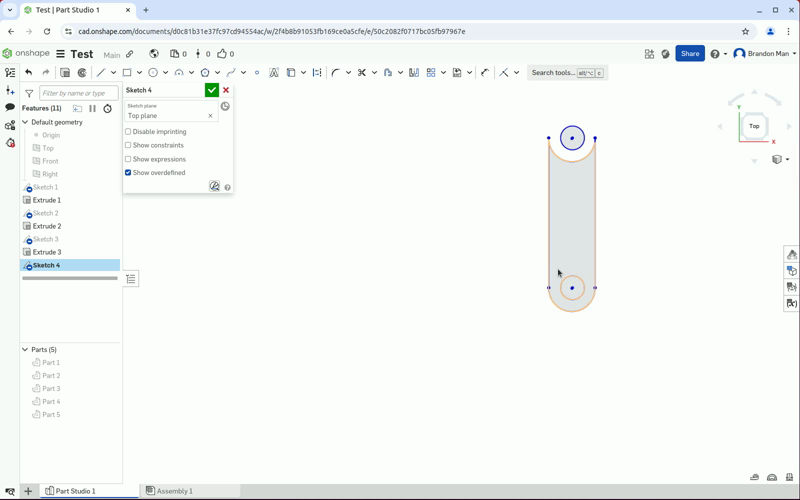
scroll(6)
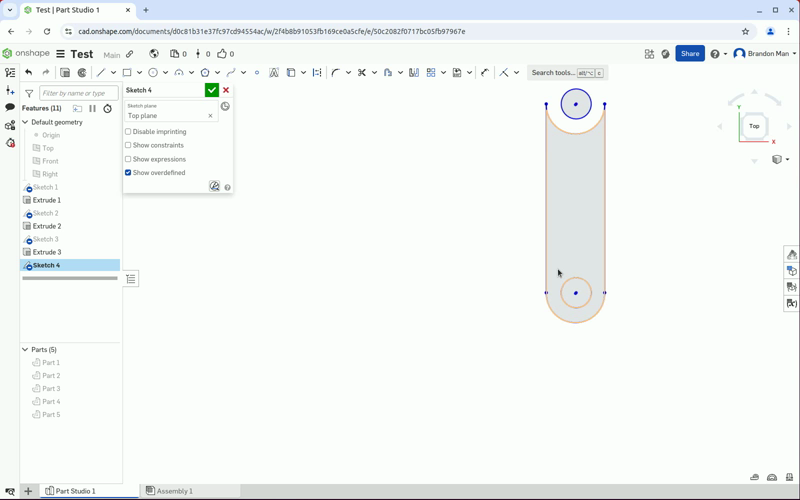
scroll(6)
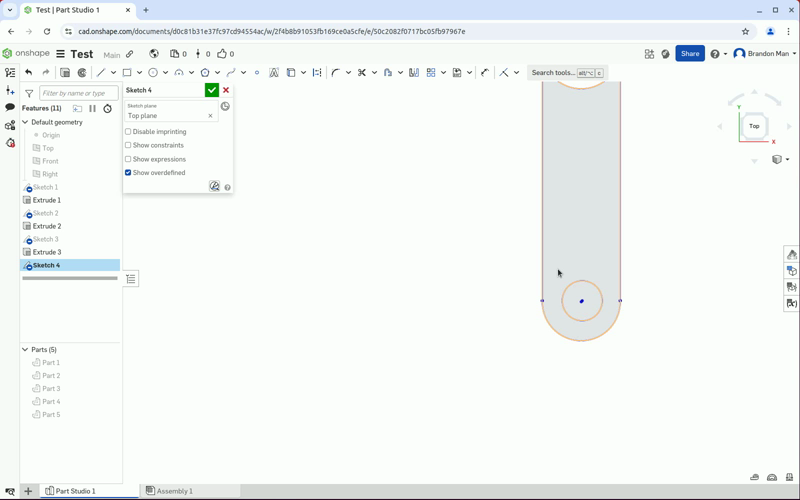
scroll(6)
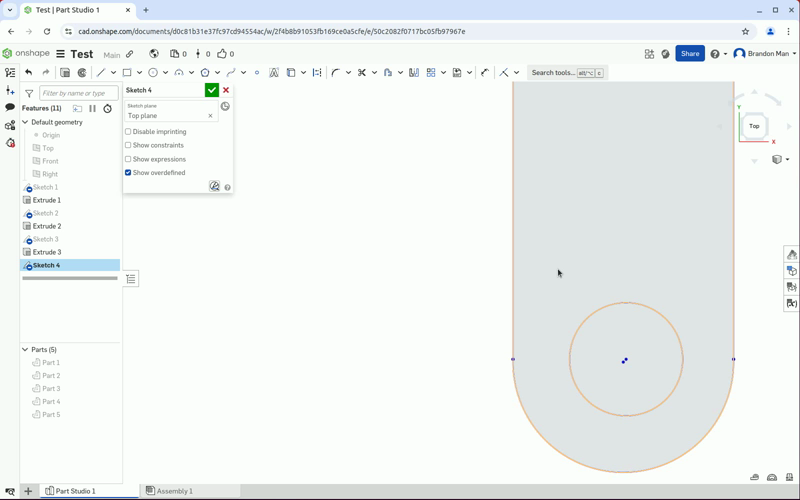
click(558, 268)
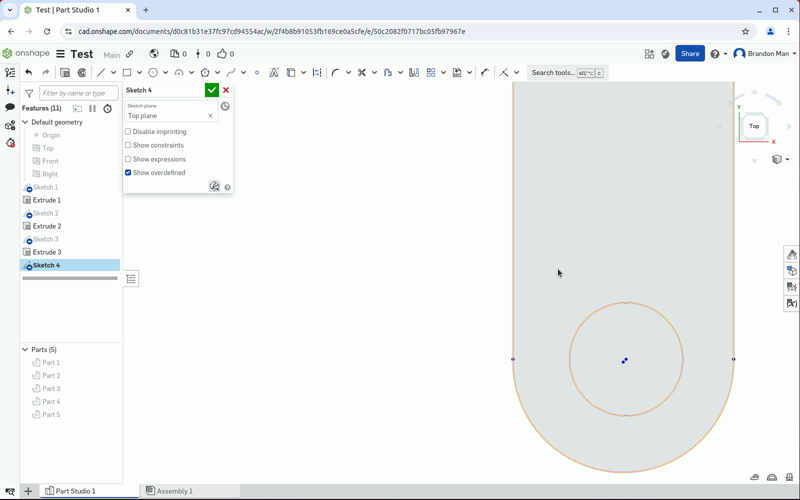
scroll(-6)
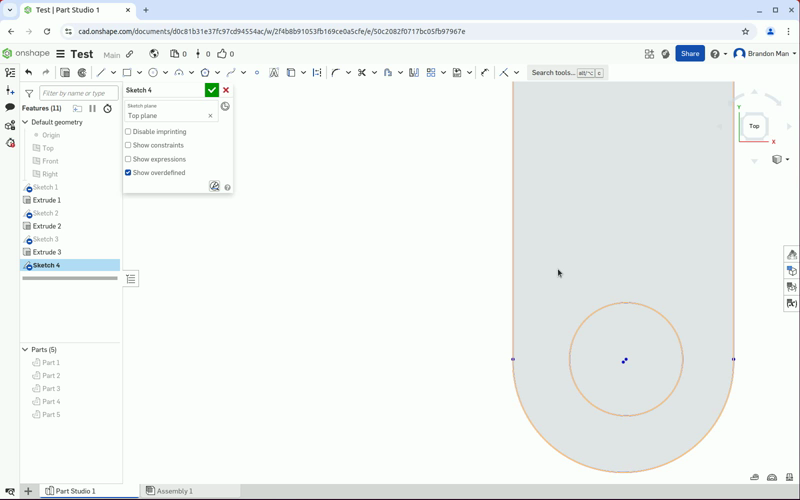
scroll(-6)
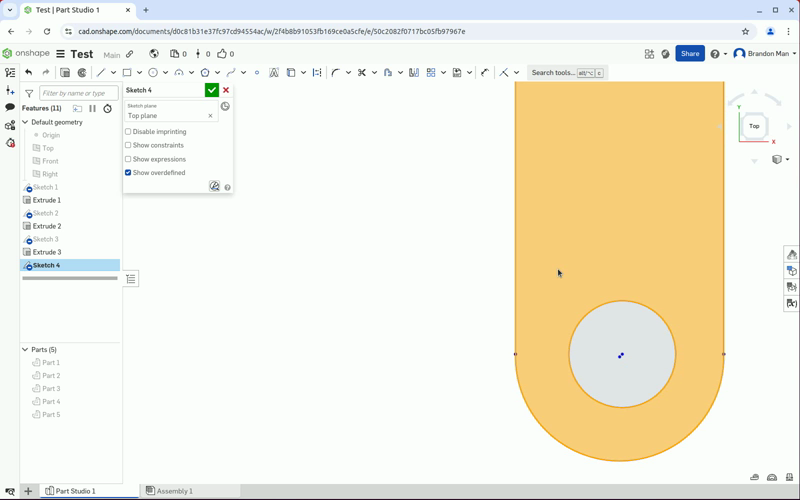
scroll(-6)
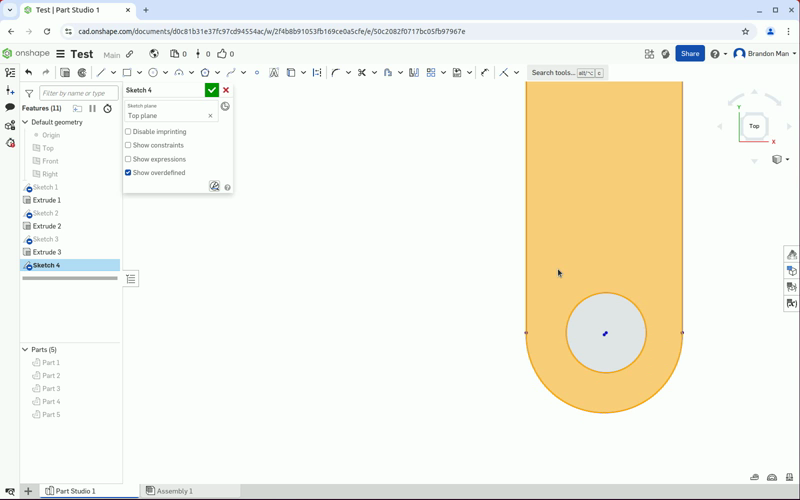
scroll(-6)
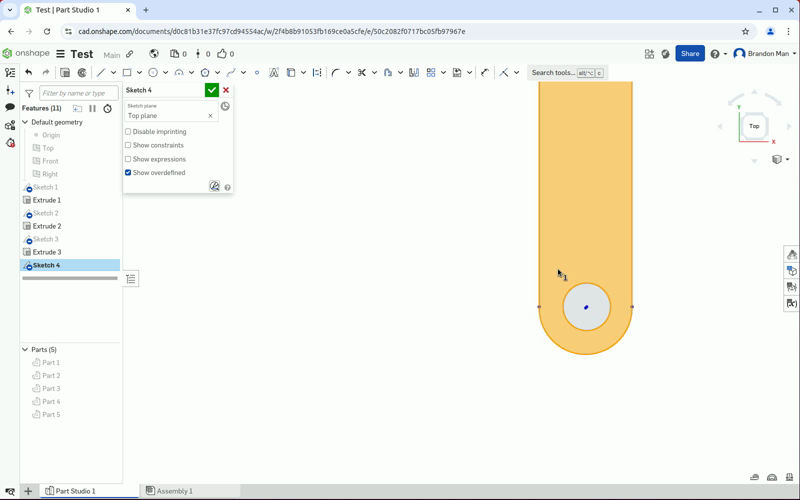
scroll(-6)
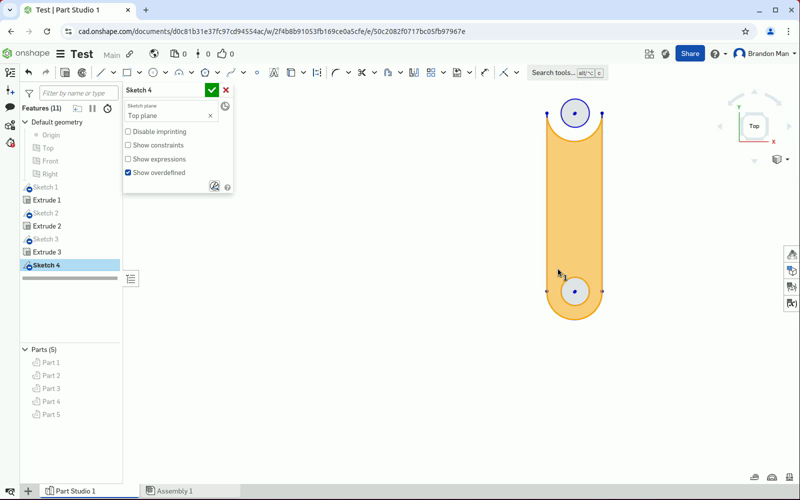
scroll(-6)
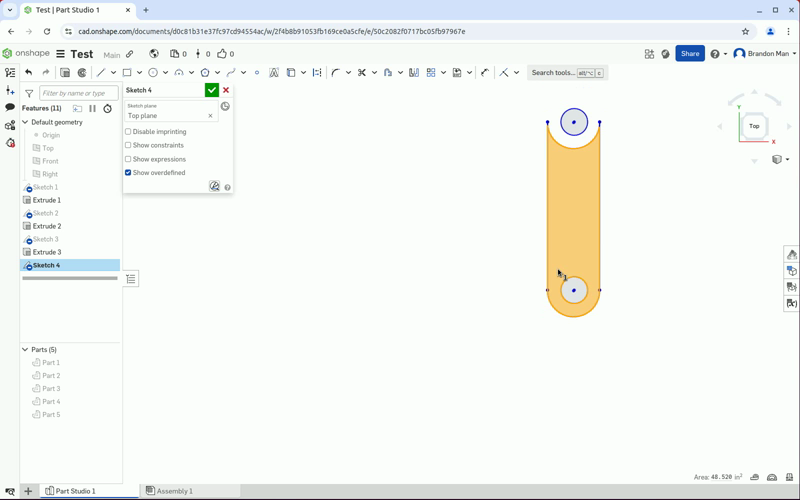
scroll(-6)
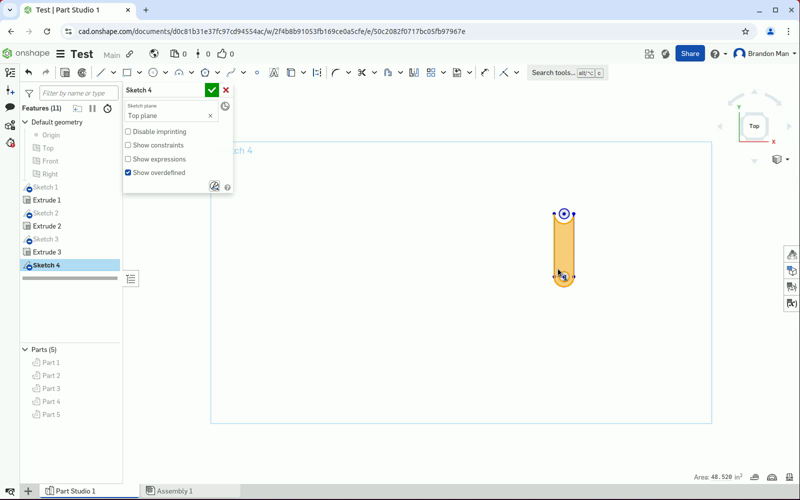
mouse_move(73, 352)
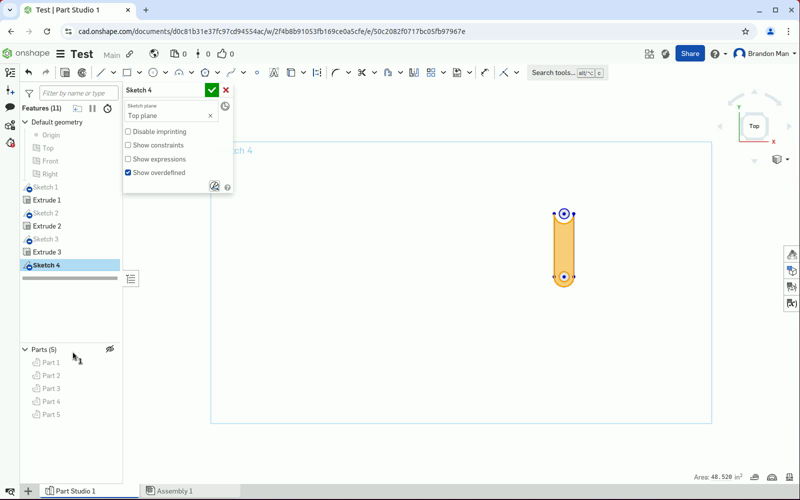
key(shift+y)
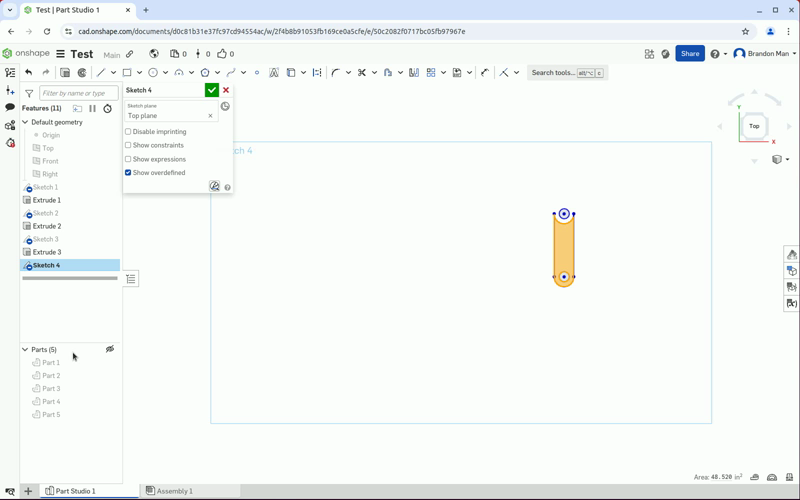
key(shift+e)
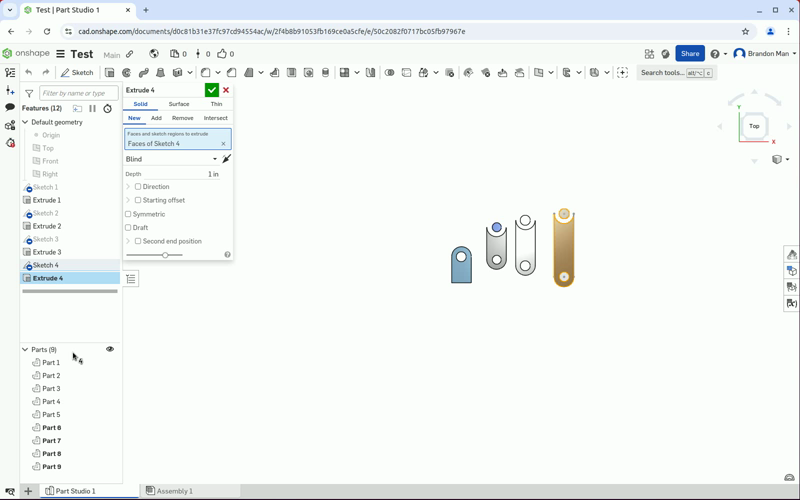
mouse_move(143, 106)
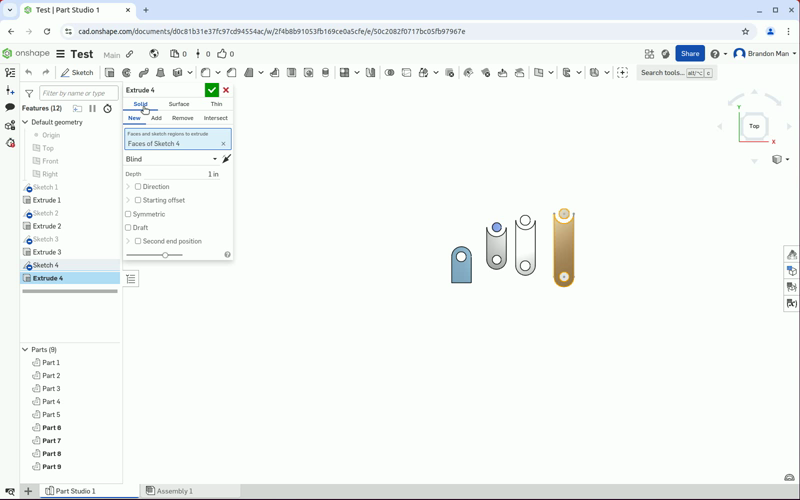
click(143, 106)
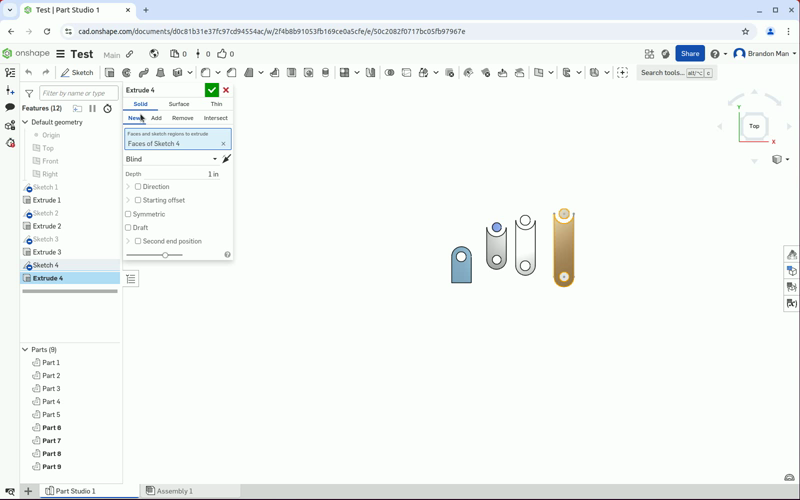
mouse_move(137, 120)
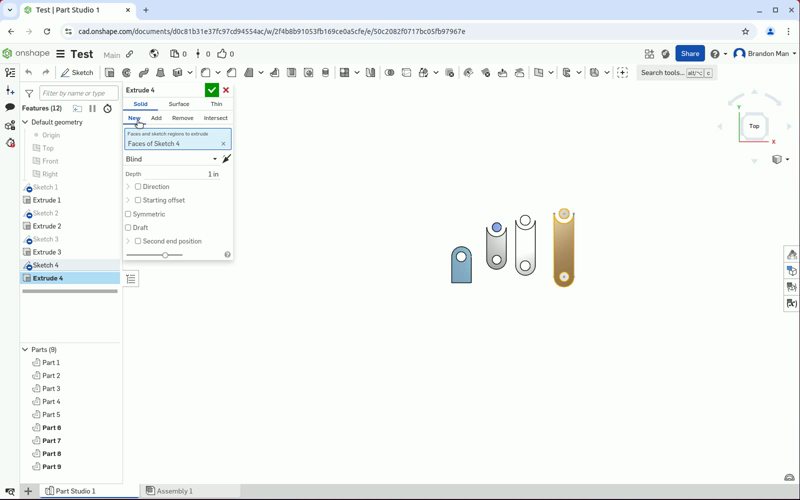
click(137, 120)
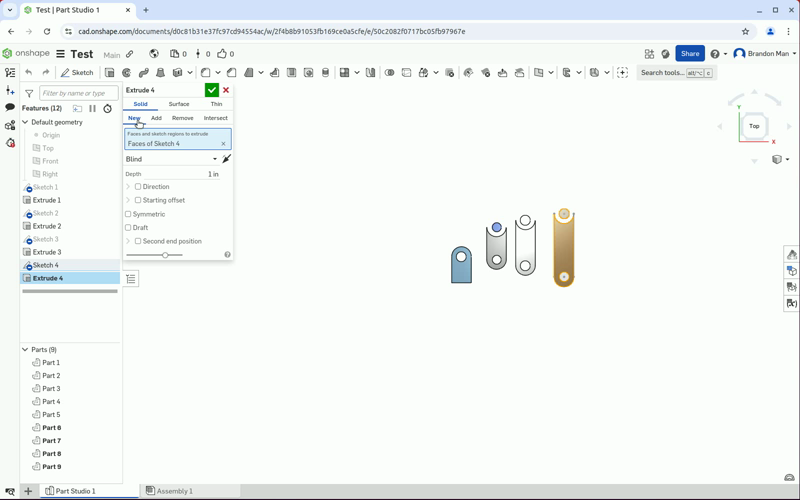
key(tab, 4)
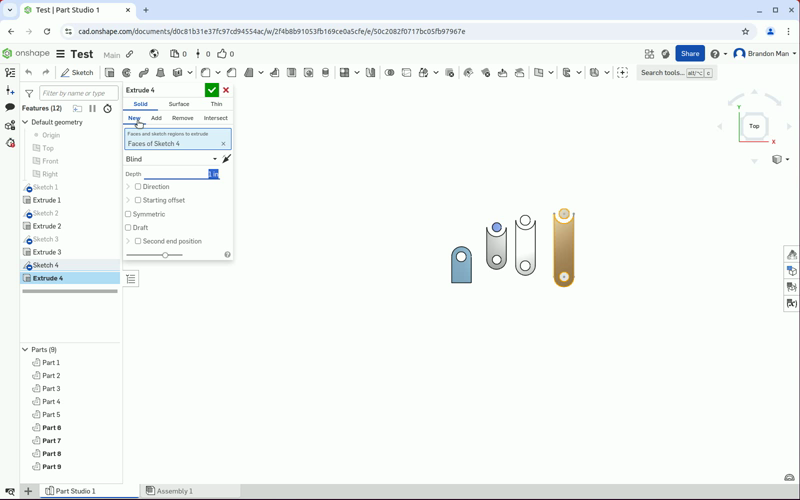
text(0.963)
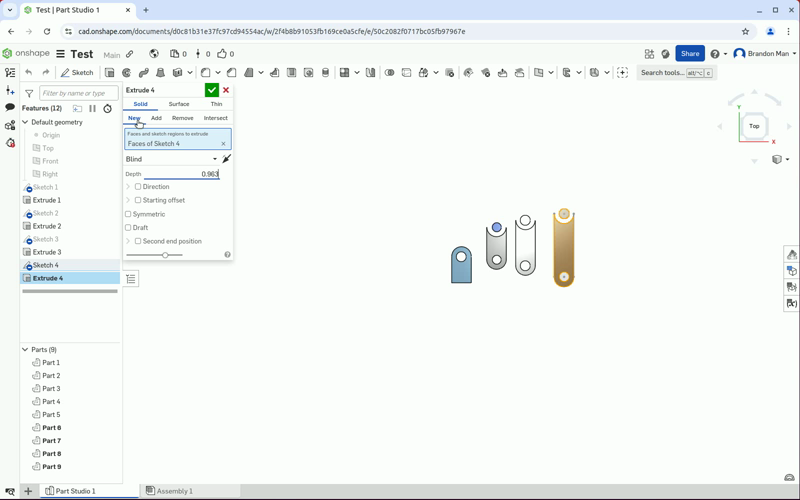
key(enter)
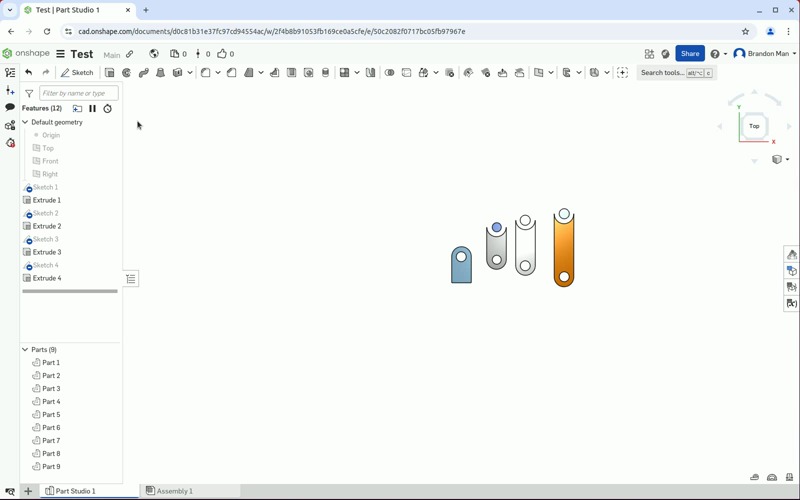
key(shift+h)
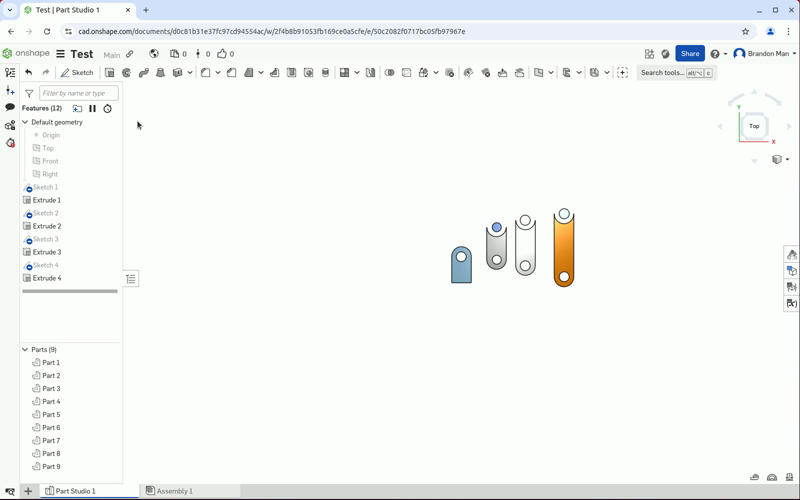
key(shift+h)
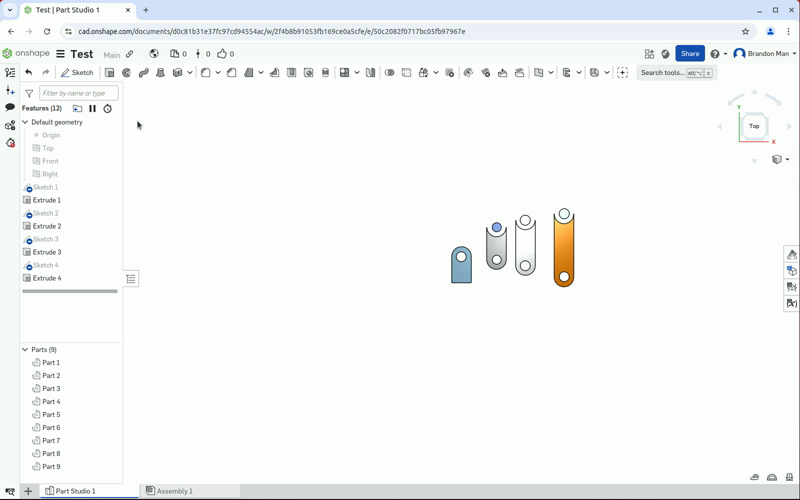
mouse_move(73, 189)
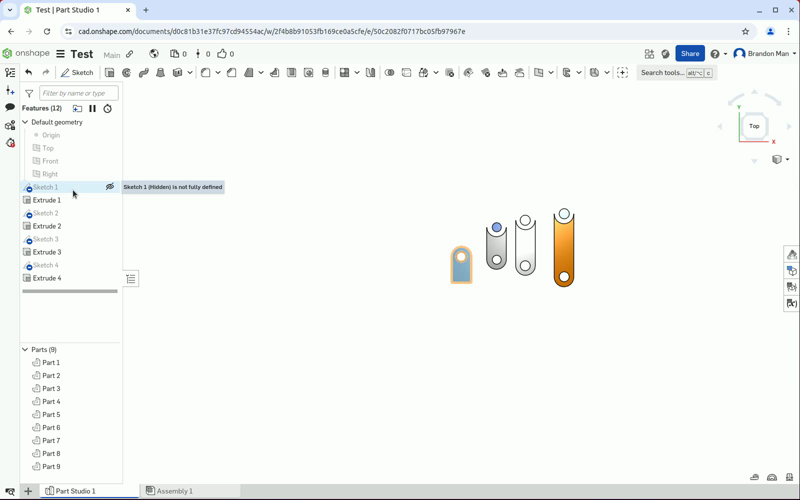
click(73, 189)
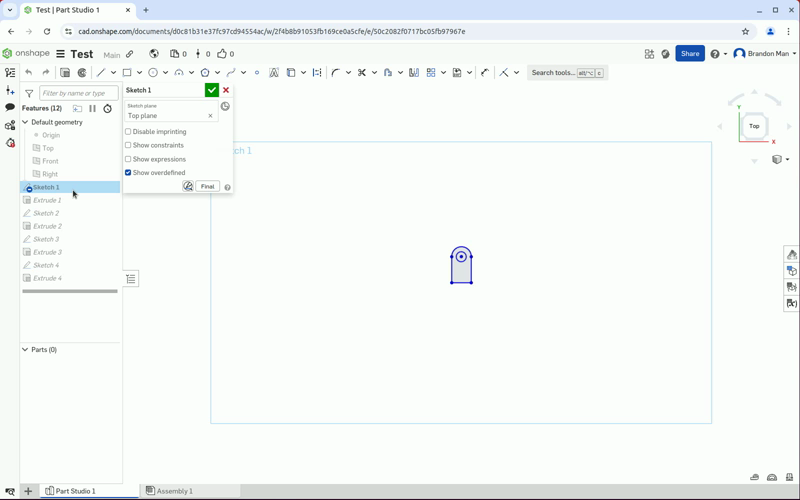
mouse_move(229, 92)
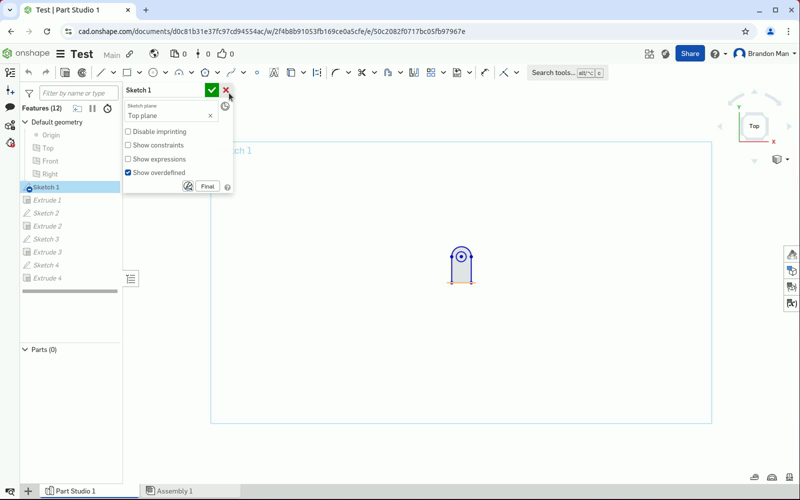
click(229, 92)
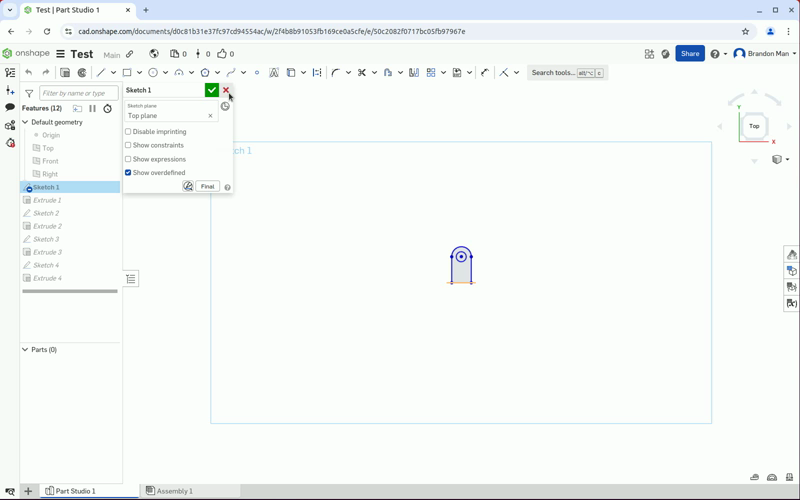
key(shift+s)
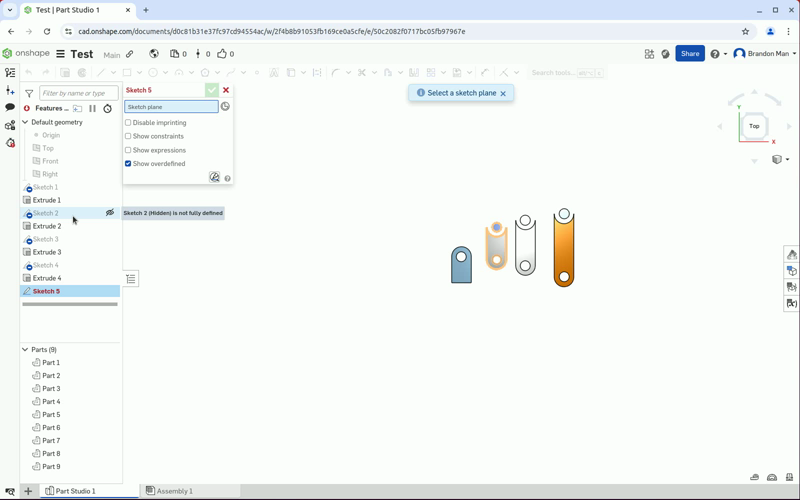
scroll(3)
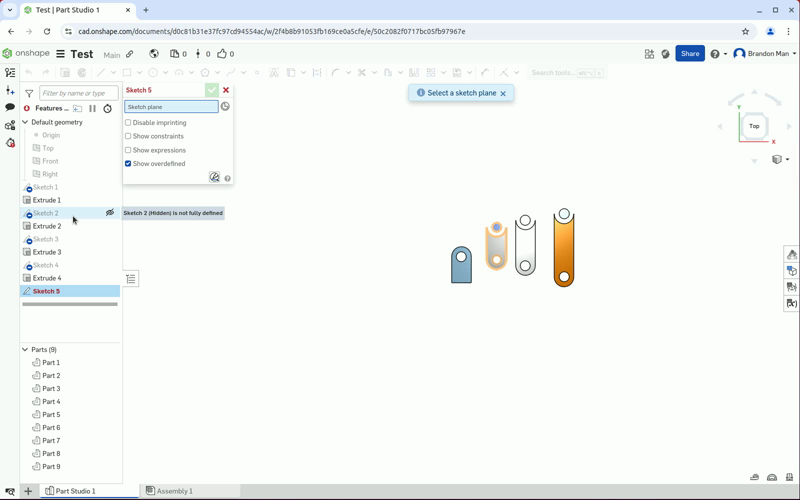
mouse_move(73, 150)
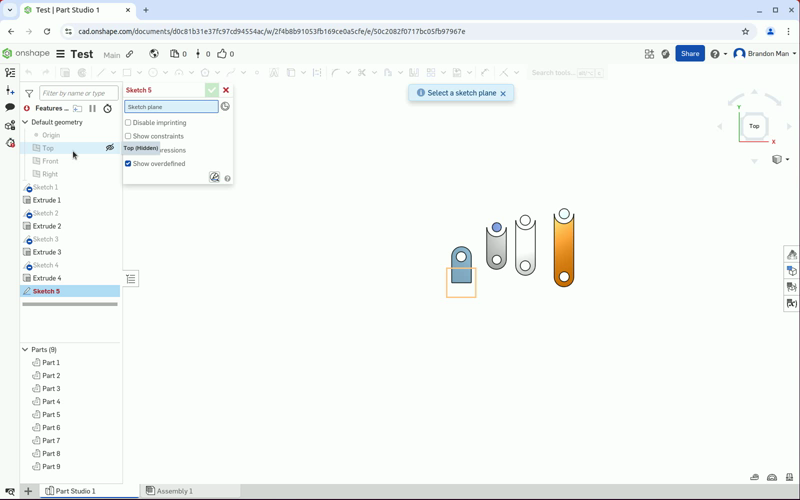
click(73, 150)
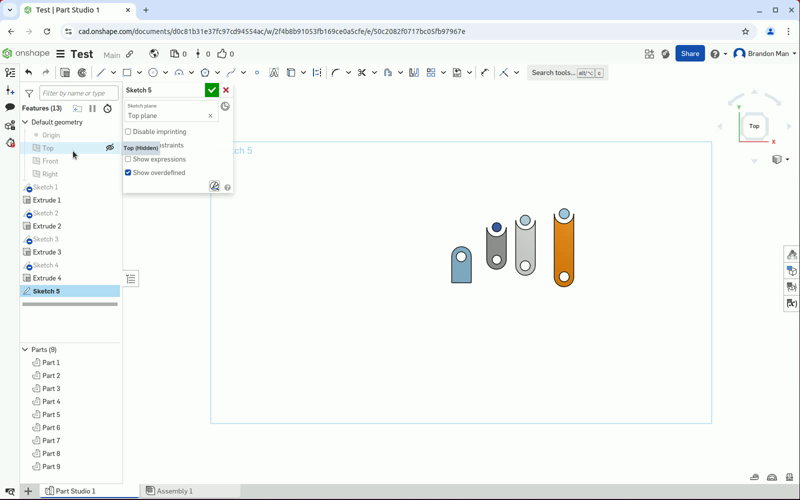
mouse_move(73, 352)
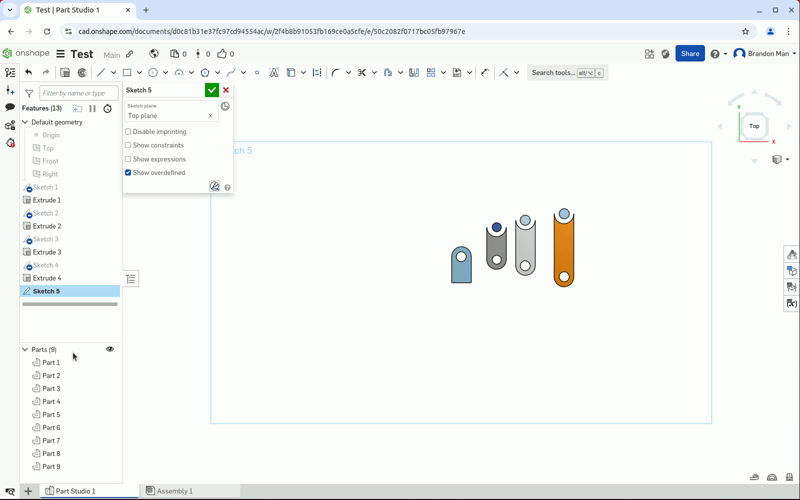
key(y)
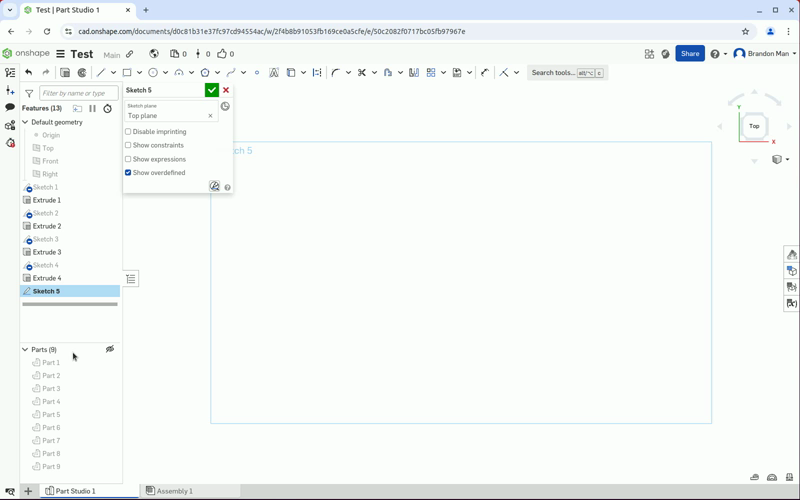
key(c)
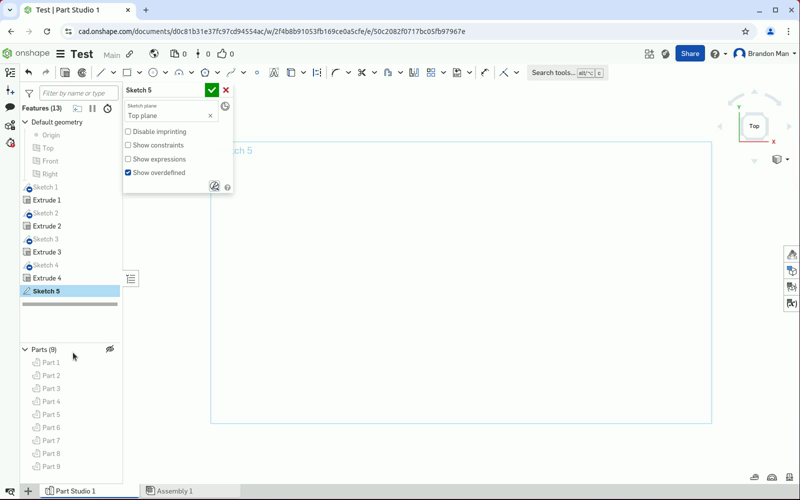
key_down(shift)
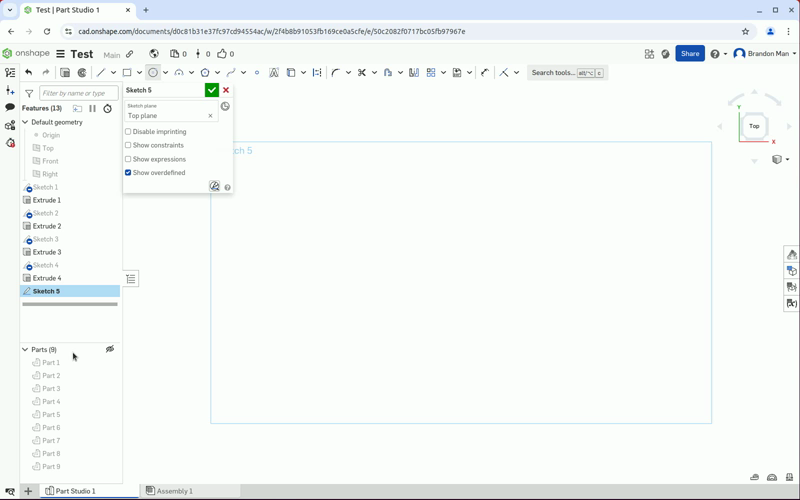
mouse_move(431, 268)
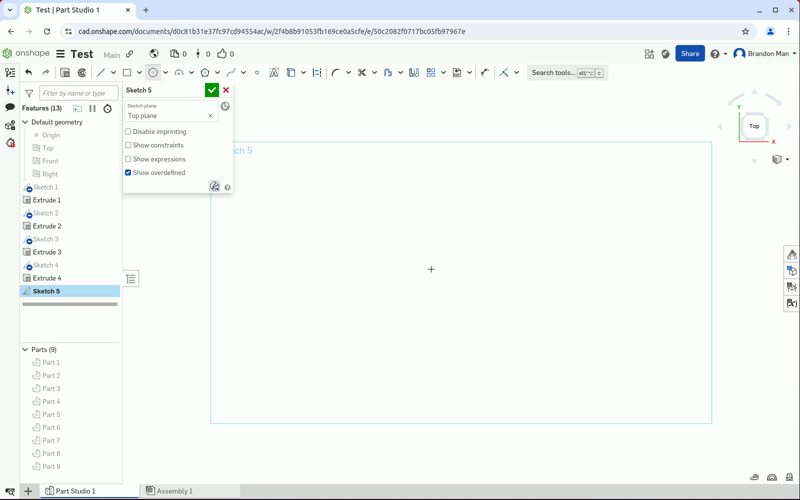
click(431, 268)
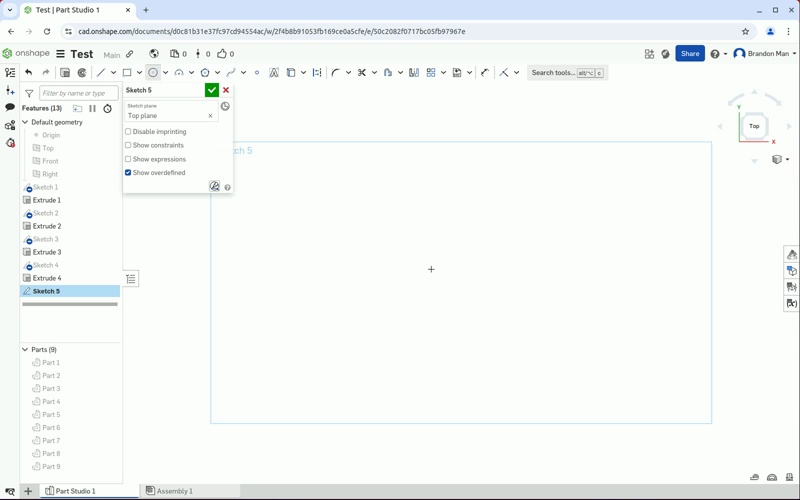
key_up(shift)
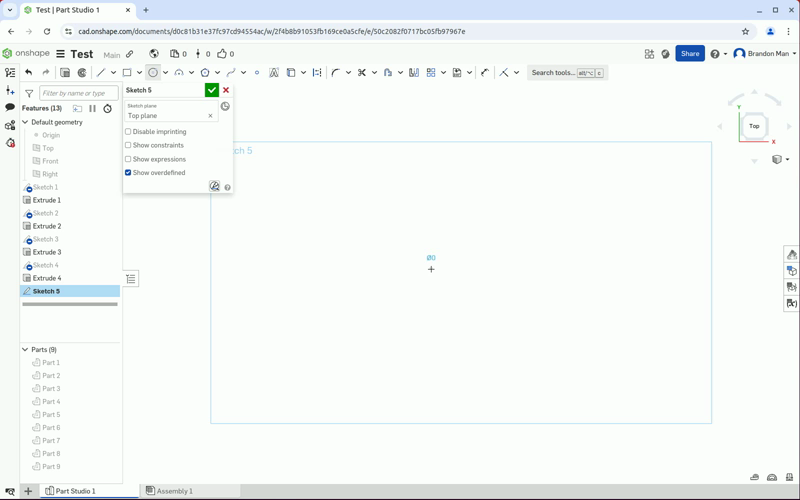
mouse_move(434, 268)
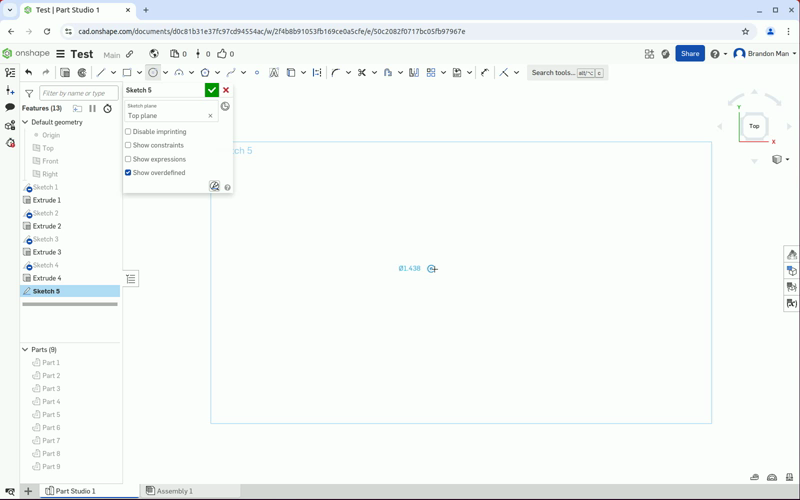
click(434, 268)
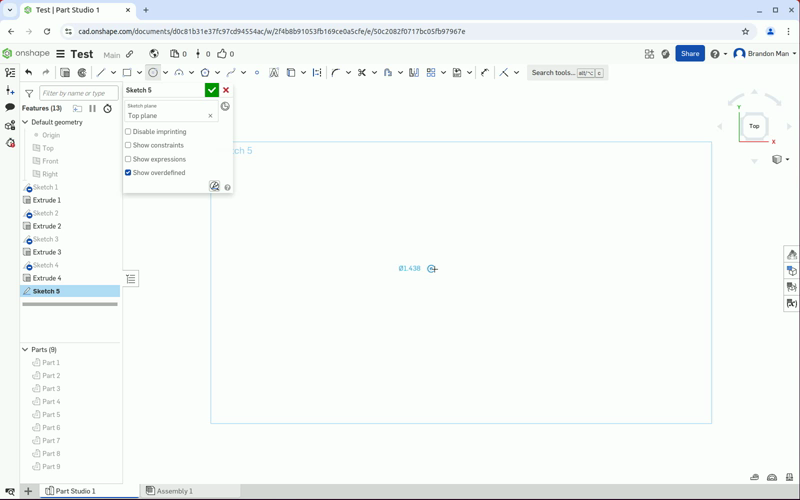
key(esc)
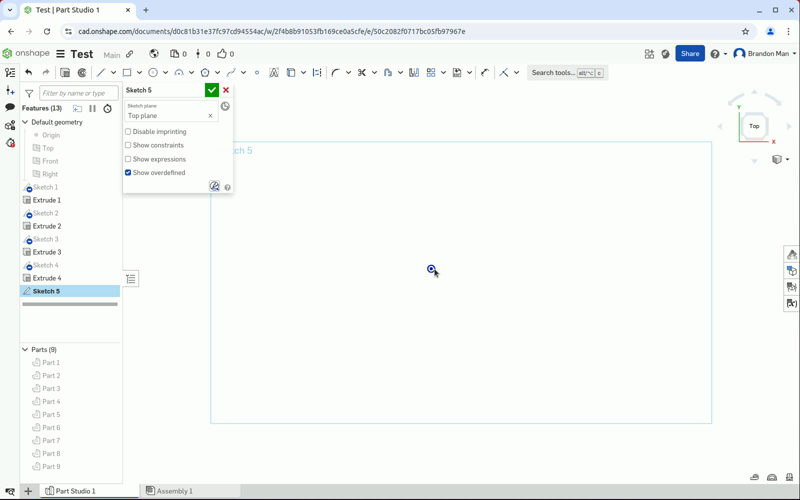
mouse_move(429, 267)
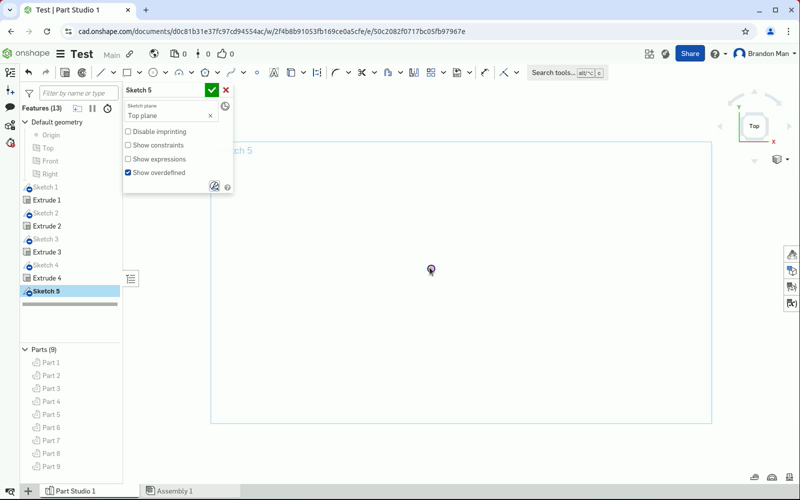
scroll(6)
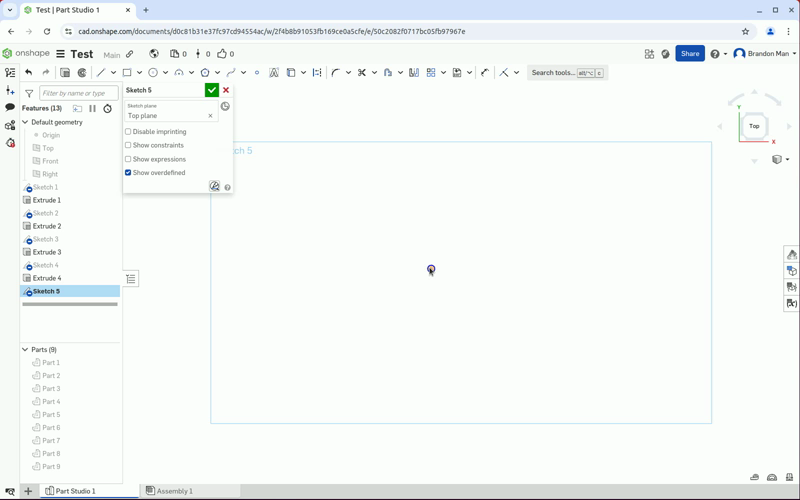
scroll(6)
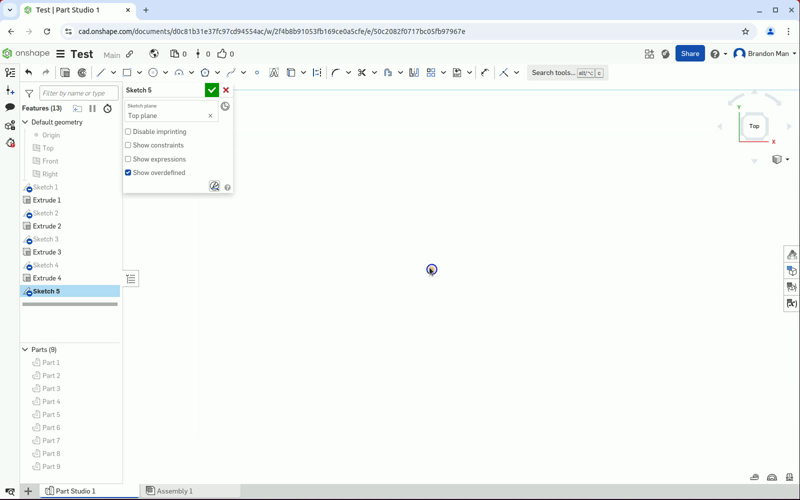
scroll(6)
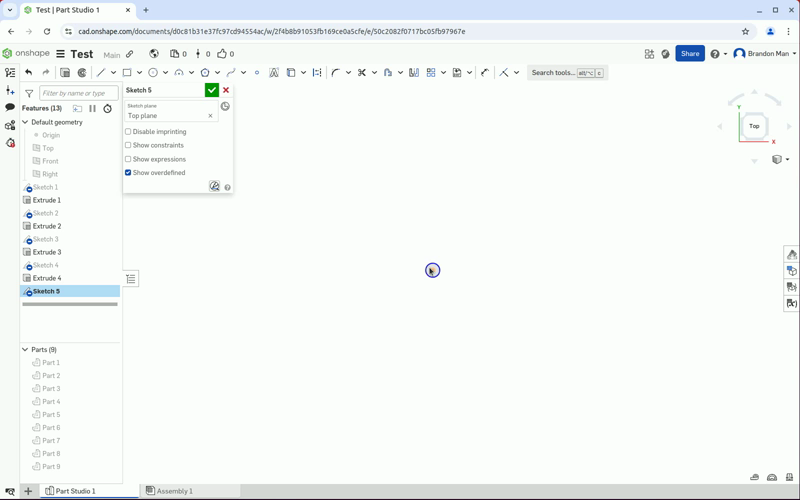
scroll(6)
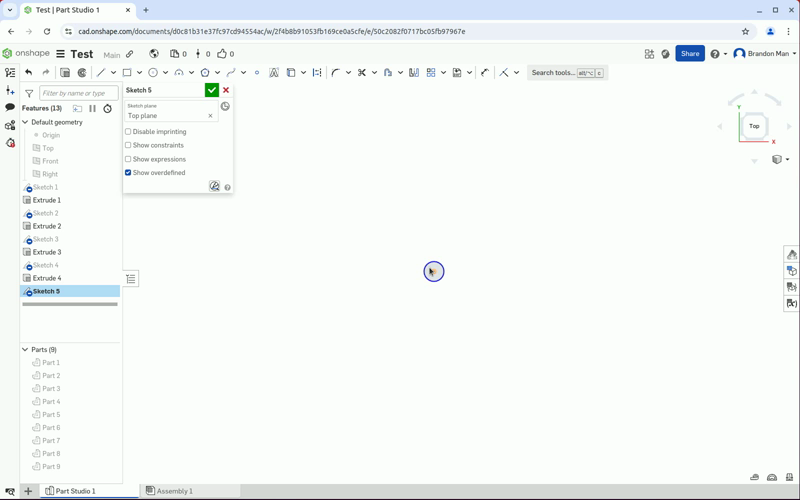
scroll(6)
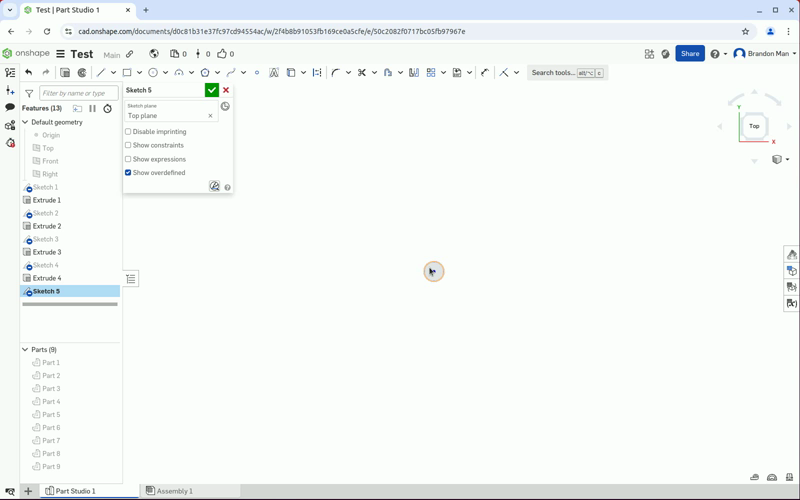
scroll(6)
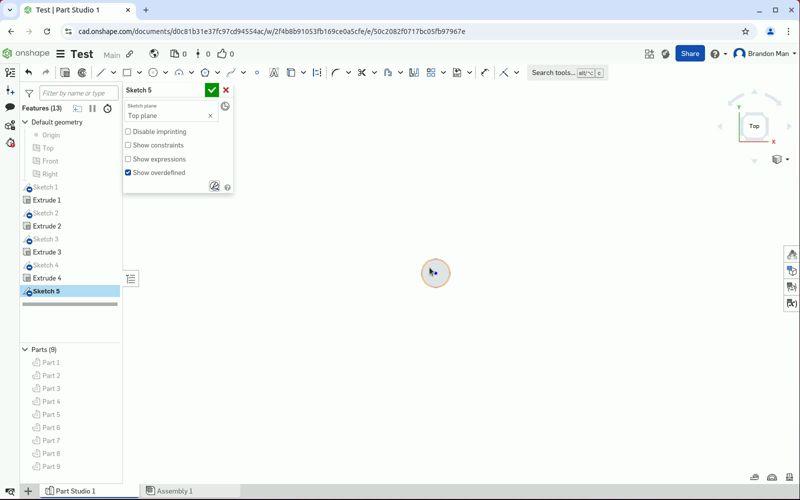
scroll(6)
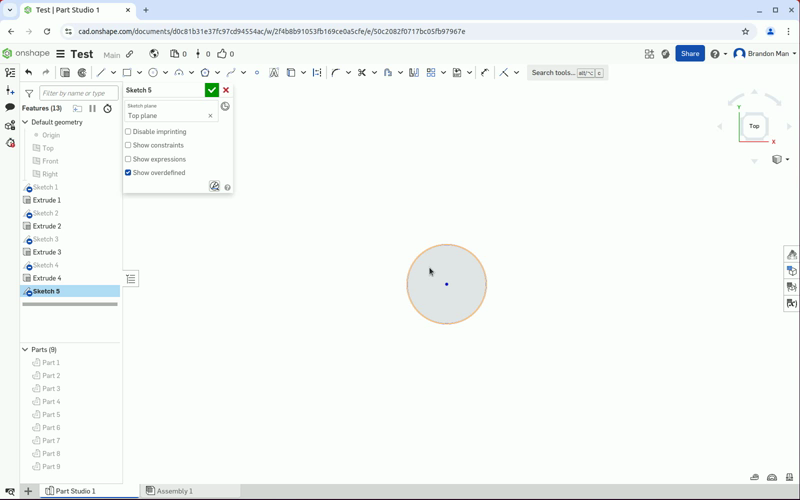
click(429, 267)
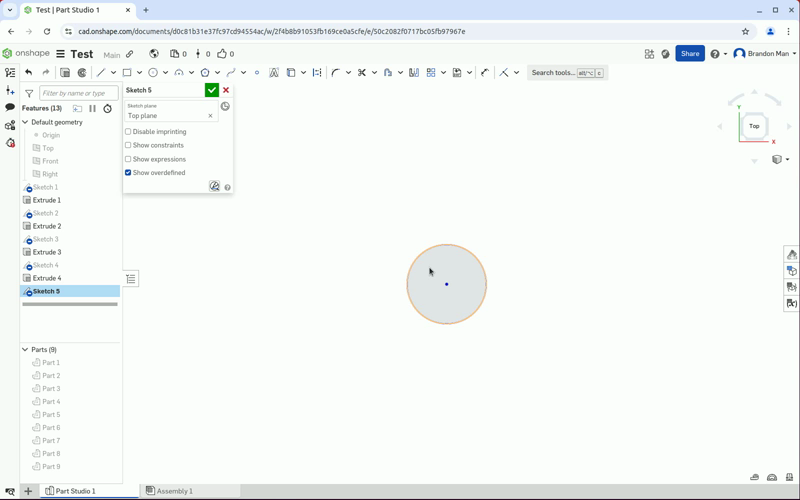
scroll(-6)
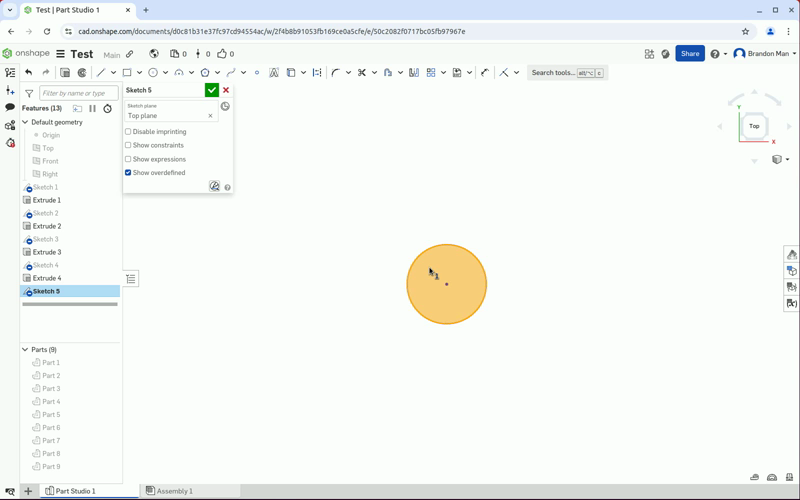
scroll(-6)
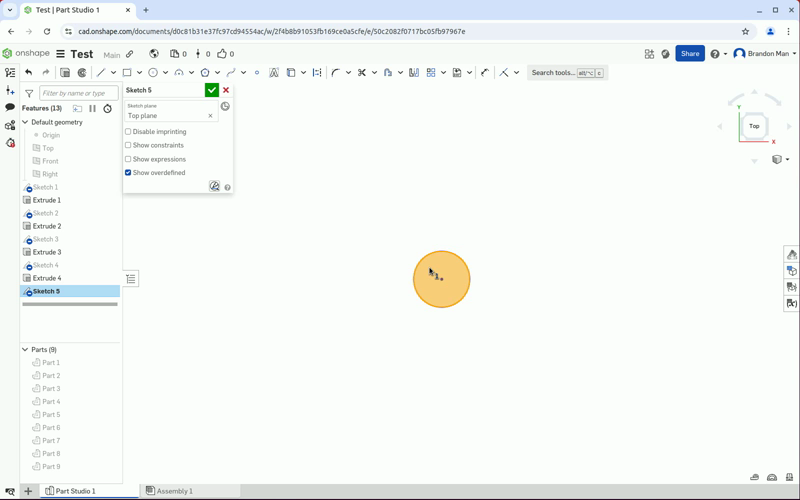
scroll(-6)
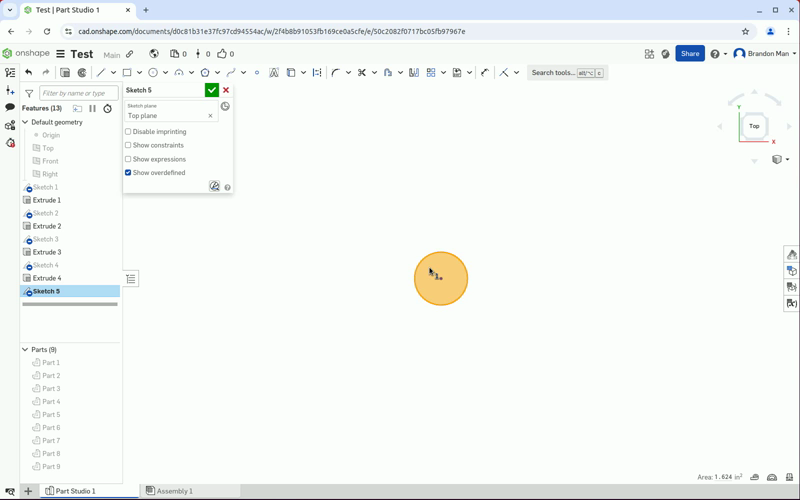
scroll(-6)
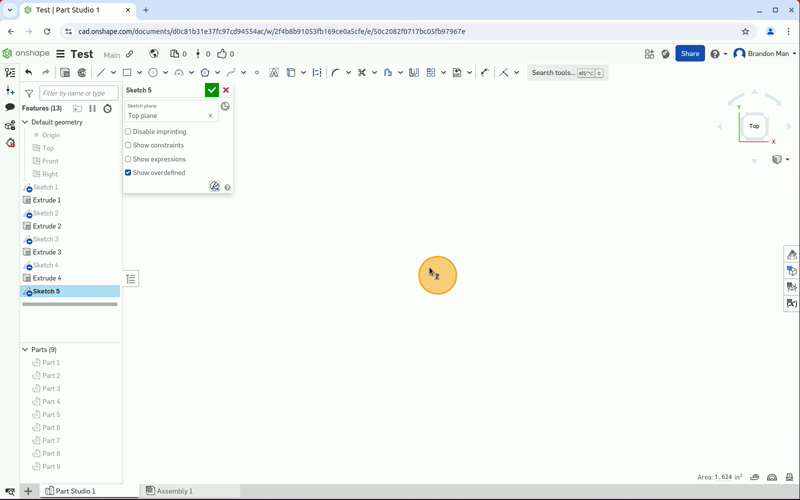
scroll(-6)
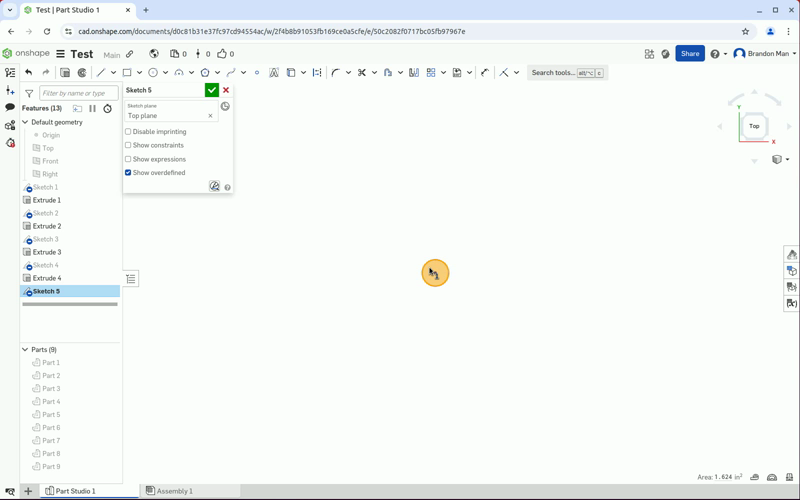
scroll(-6)
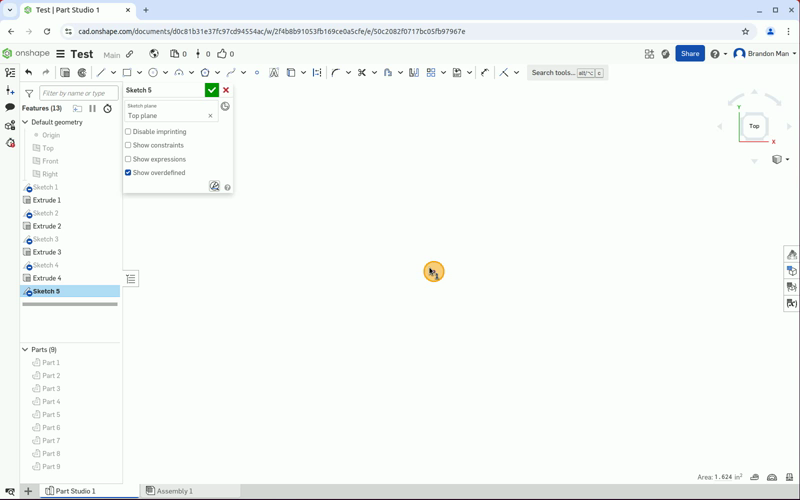
scroll(-6)
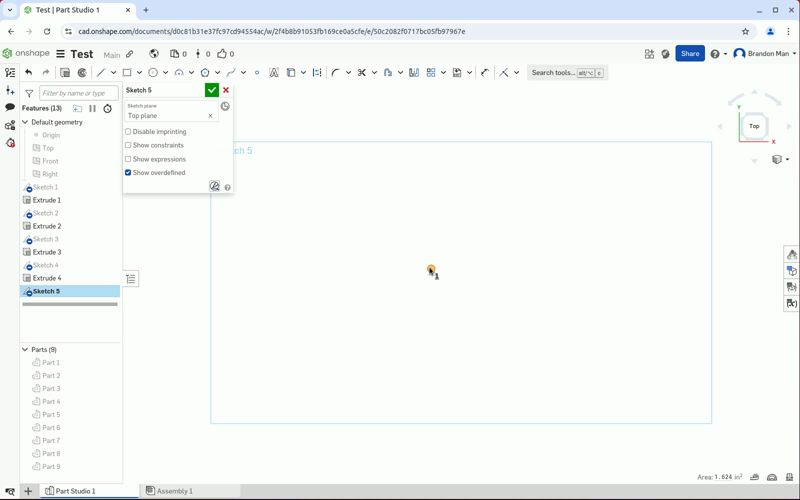
mouse_move(73, 352)
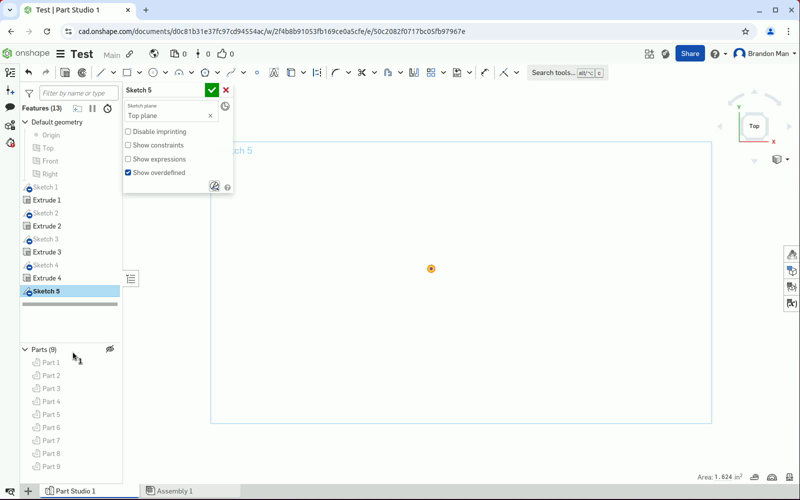
key(shift+y)
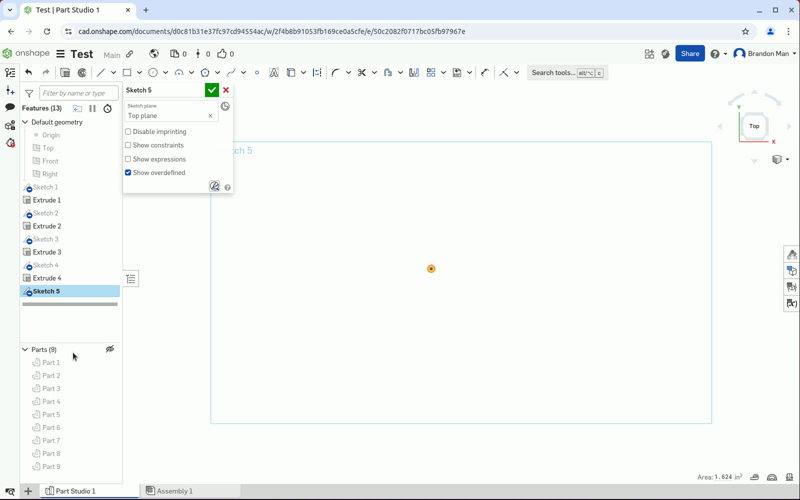
key(shift+e)
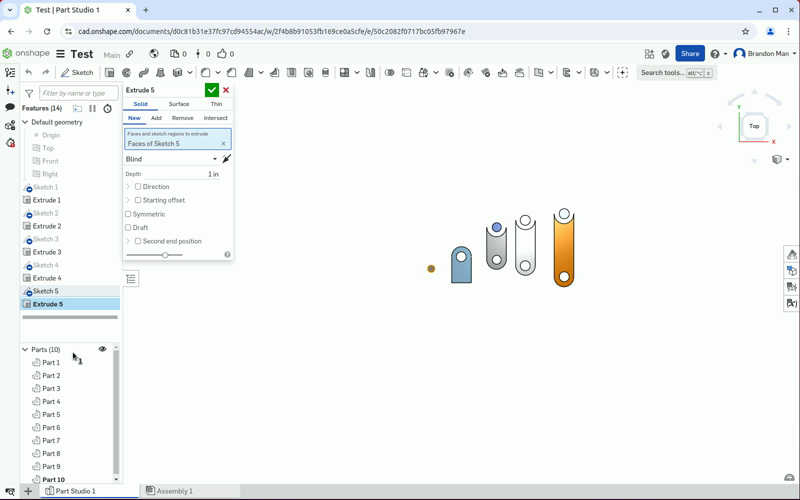
mouse_move(143, 106)
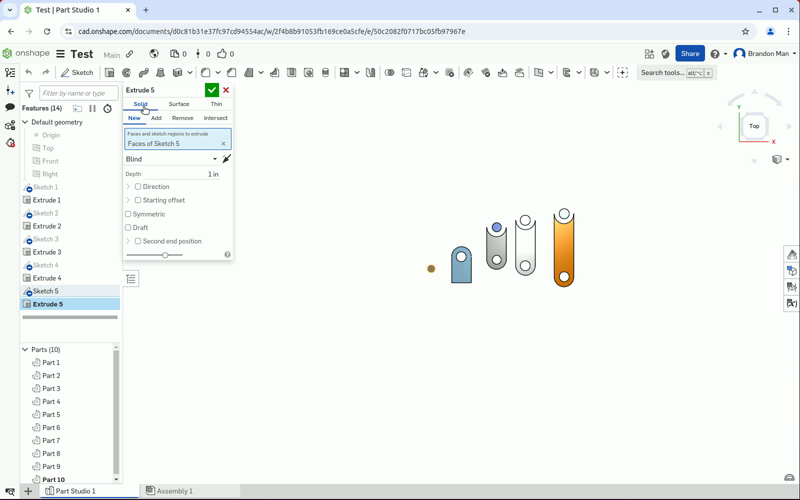
click(143, 106)
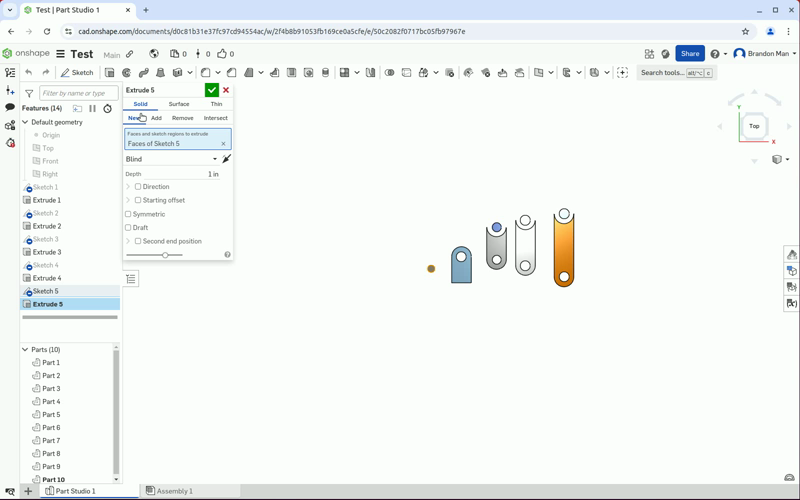
mouse_move(137, 120)
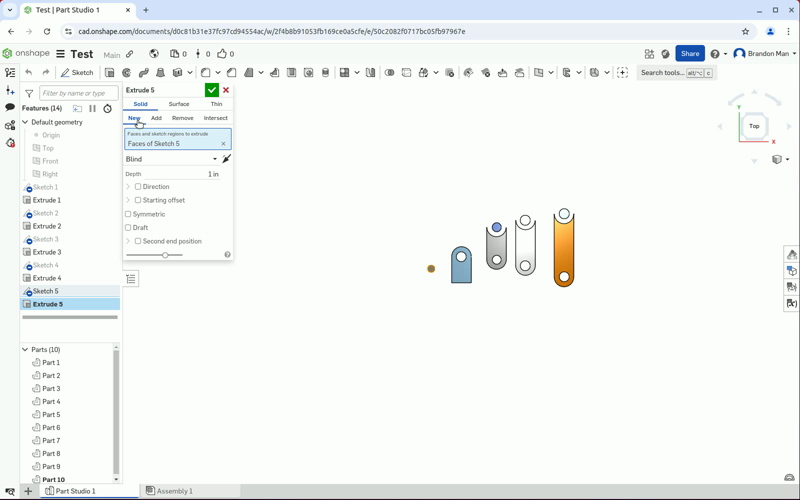
click(137, 120)
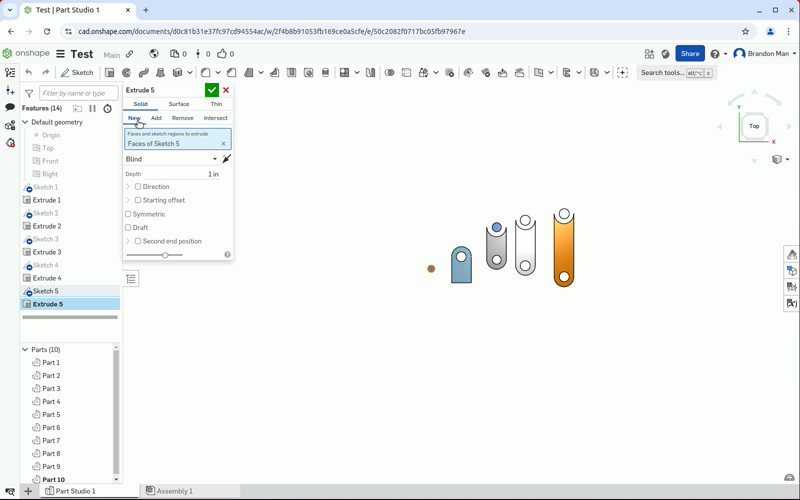
key(tab, 4)
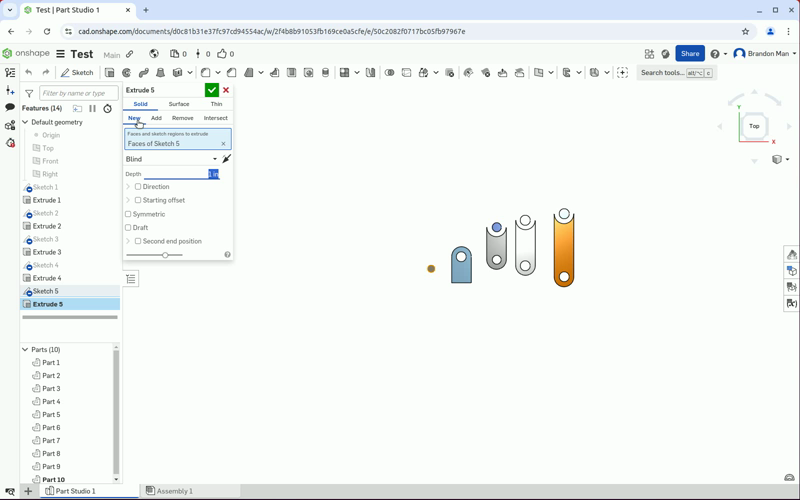
text(2.166)
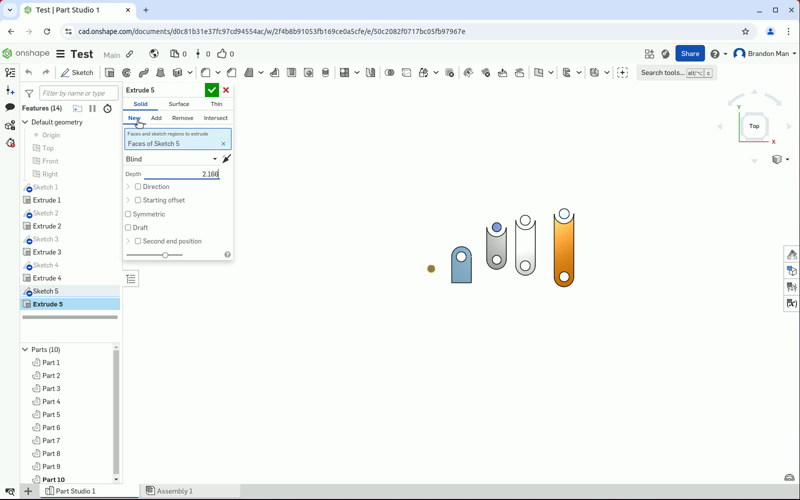
key(enter)
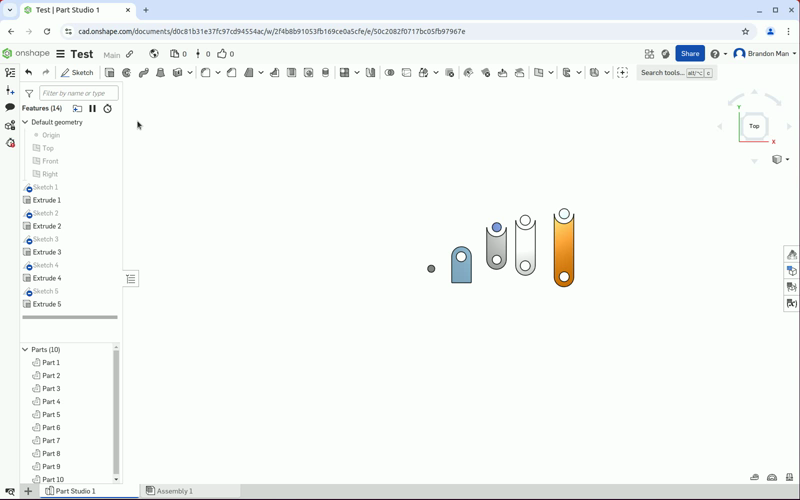
key(shift+h)
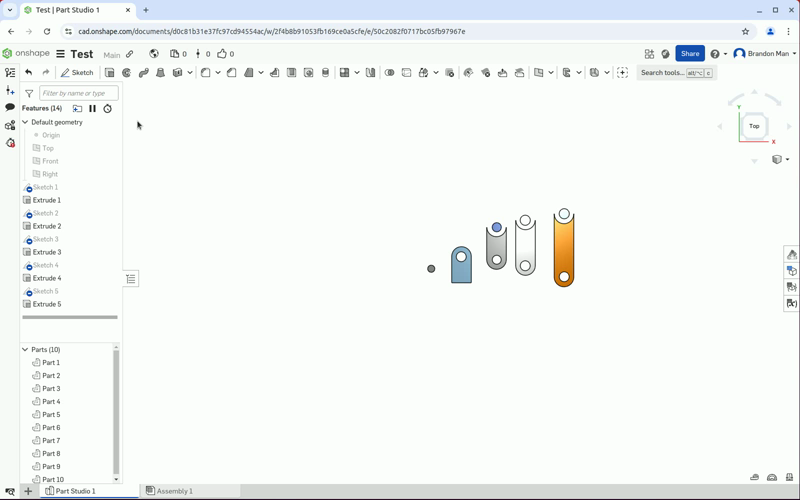
key(shift+h)
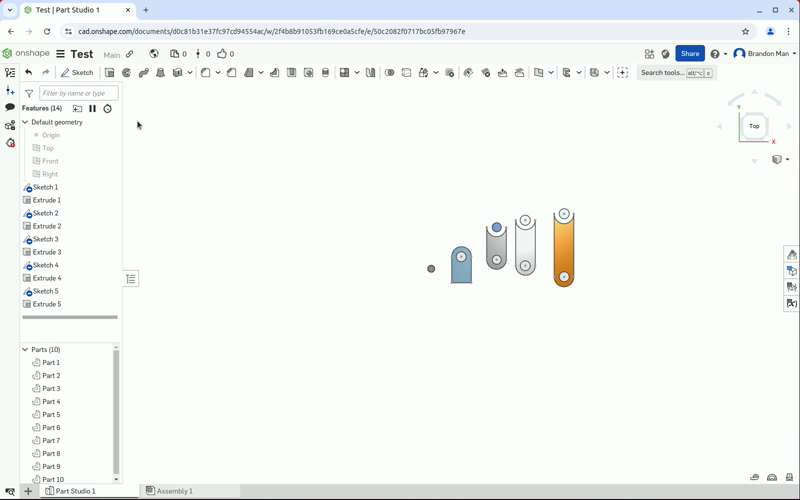
key(shift+7)
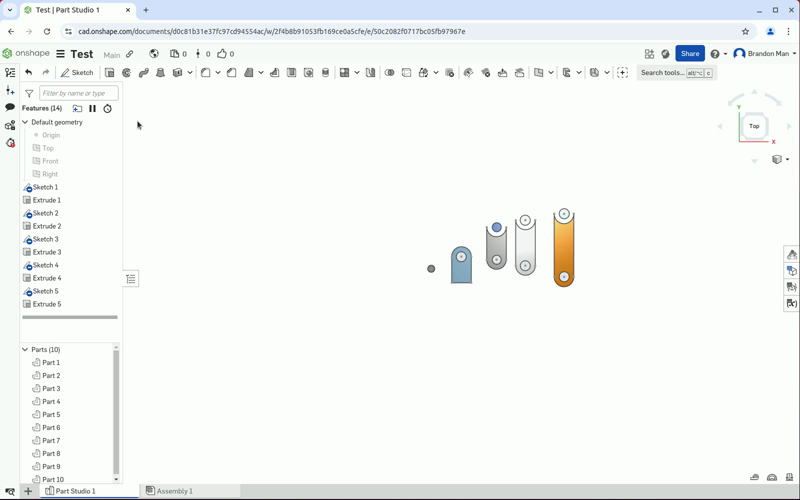
key(up, 3)
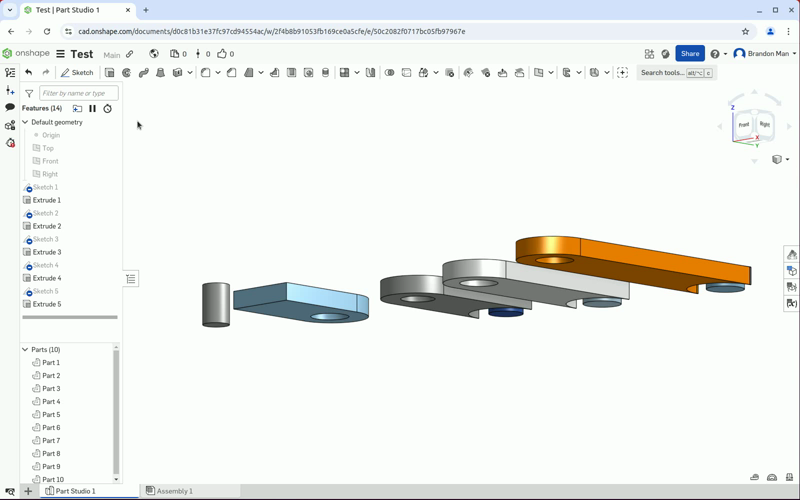
key(left, 3)
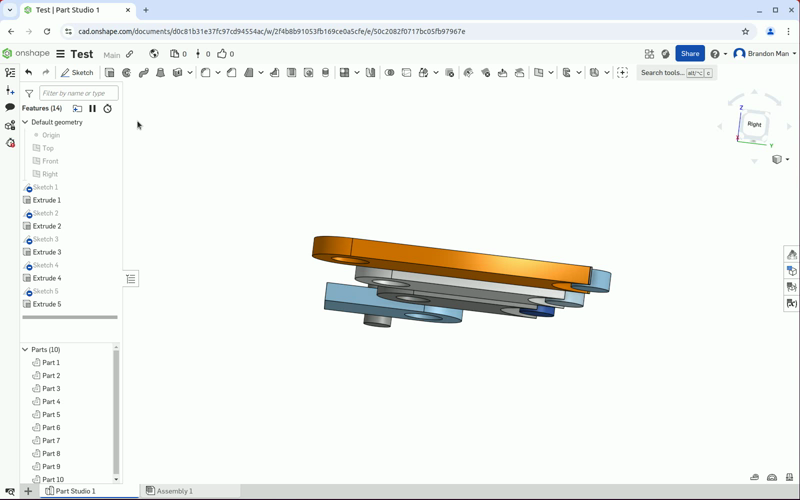
key(right, 3)
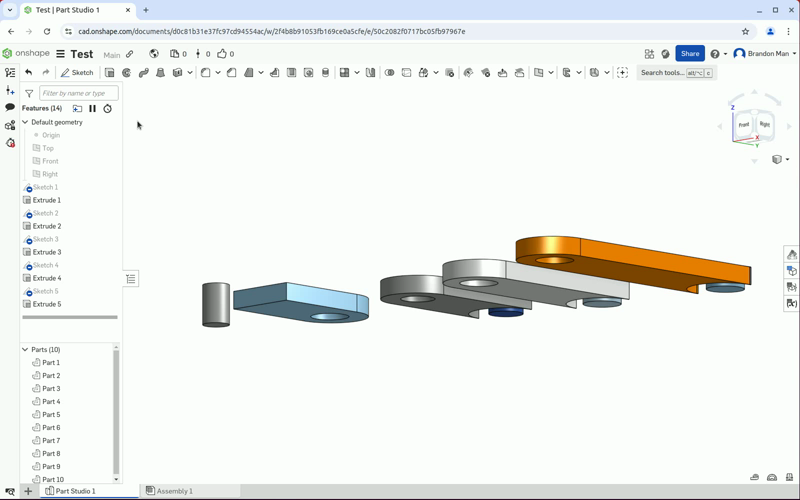
key(down, 3)
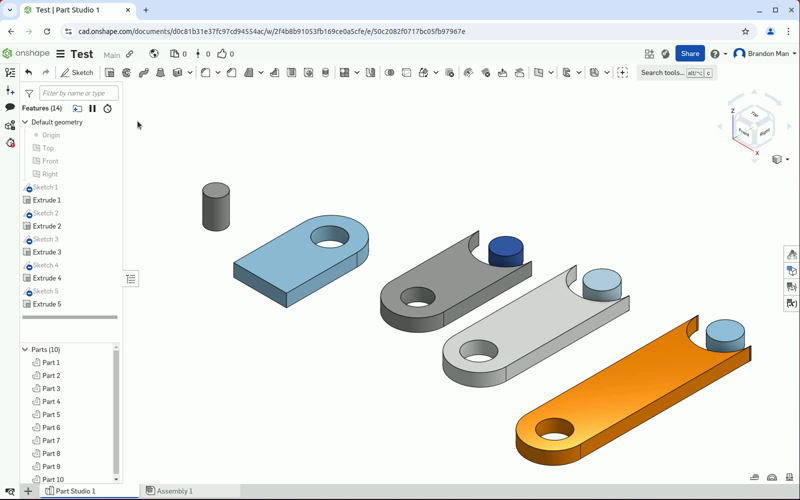
mouse_move(73, 189)
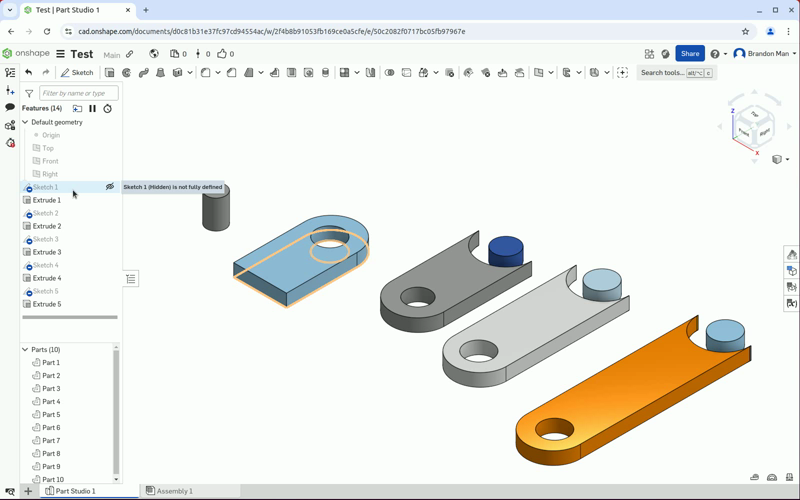
click(73, 189)